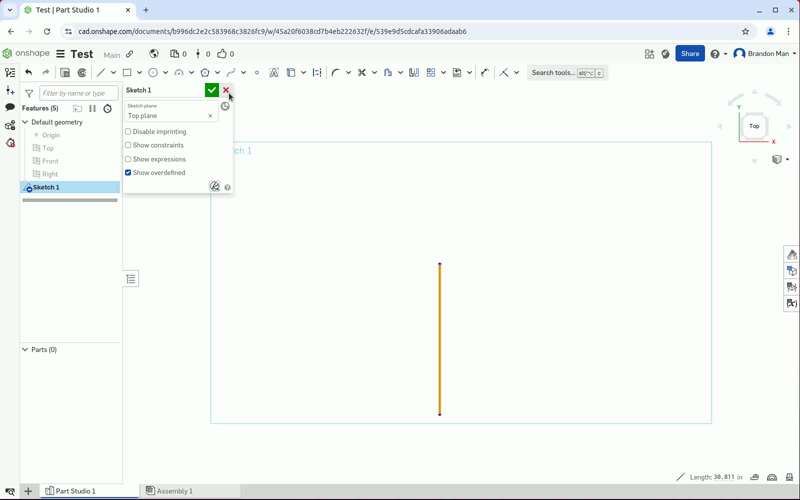
key(shift+h)
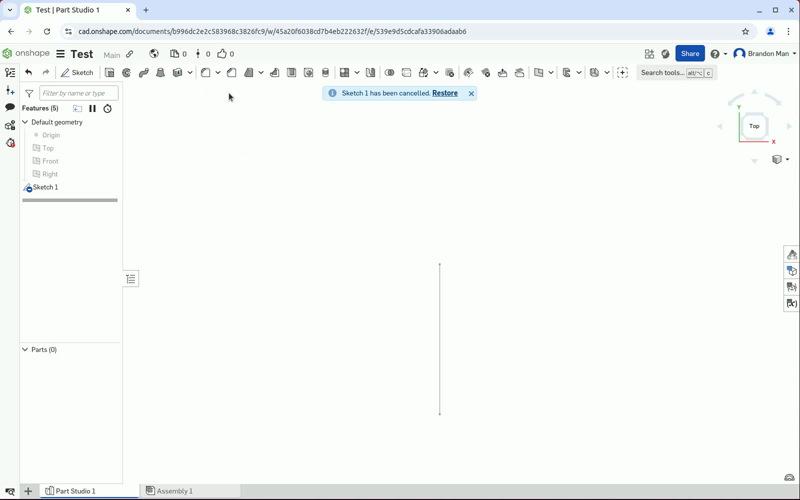
key(shift+s)
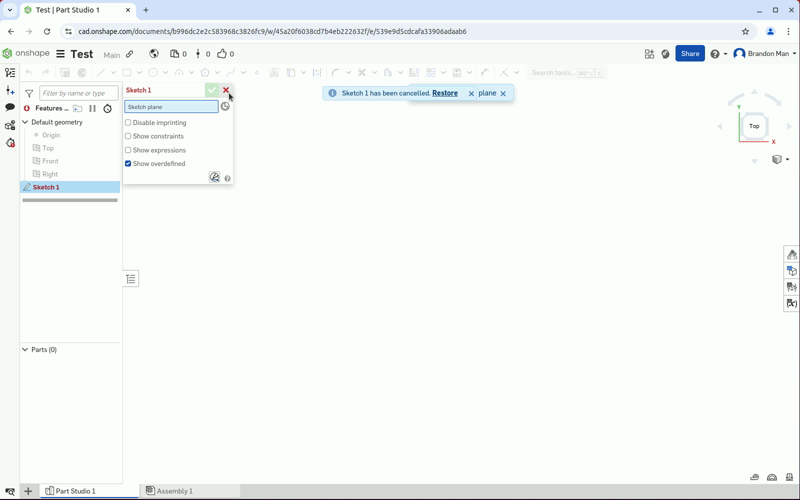
mouse_move(73, 150)
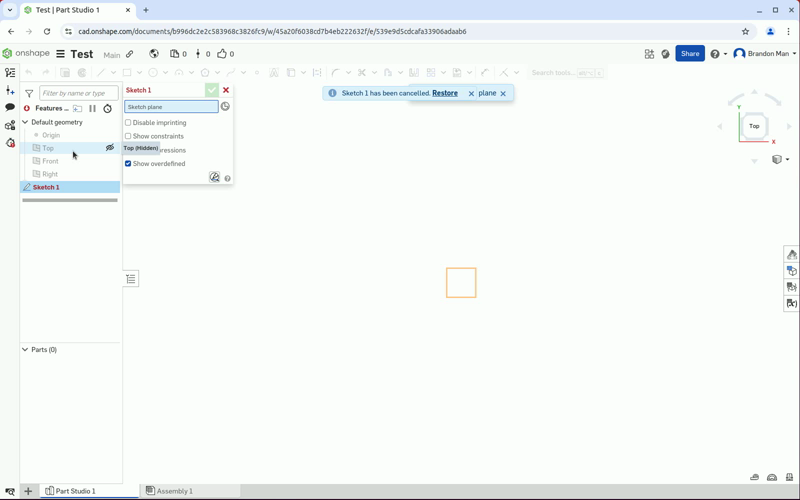
click(73, 150)
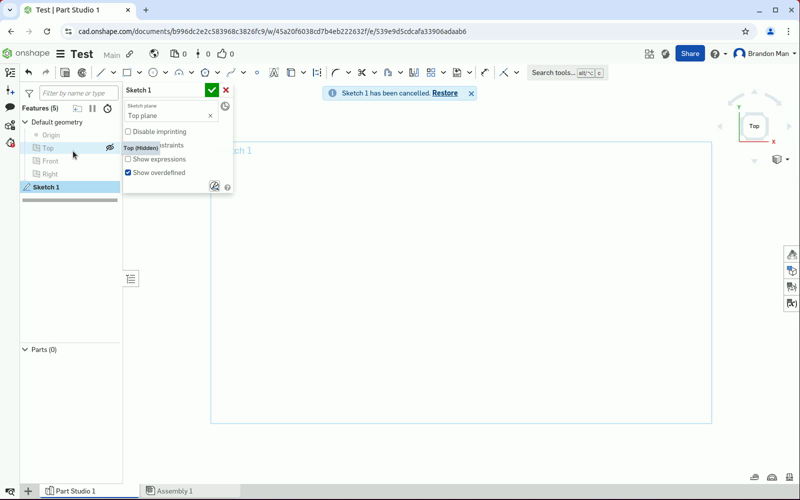
mouse_move(73, 352)
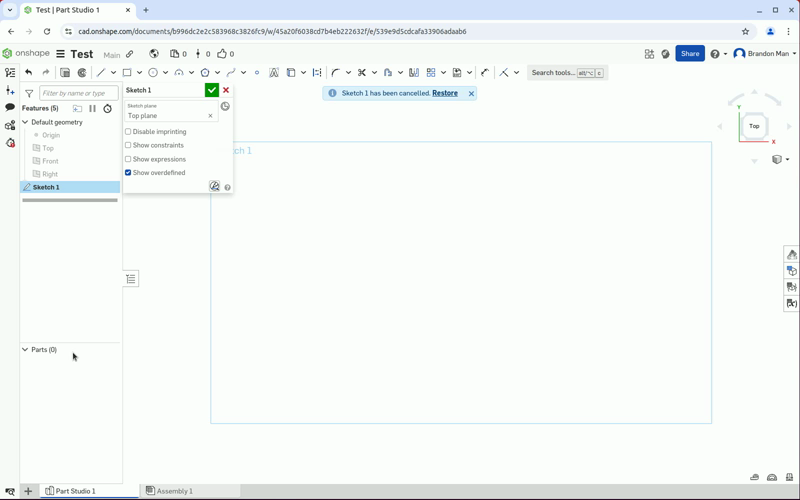
key(y)
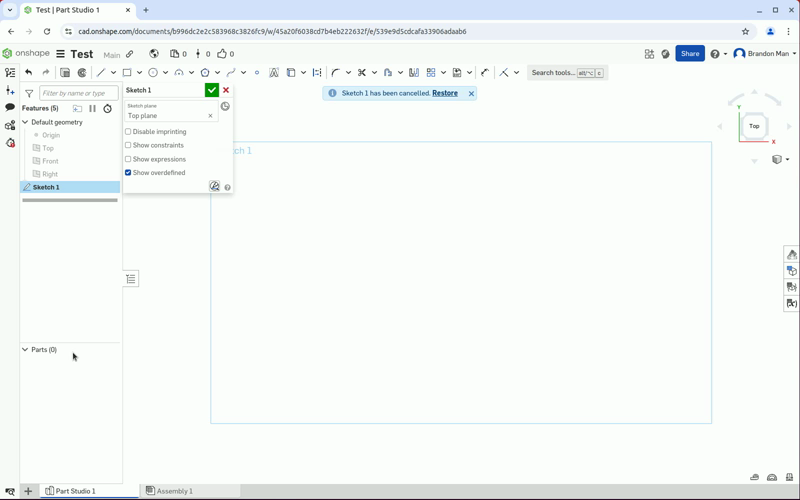
key(l)
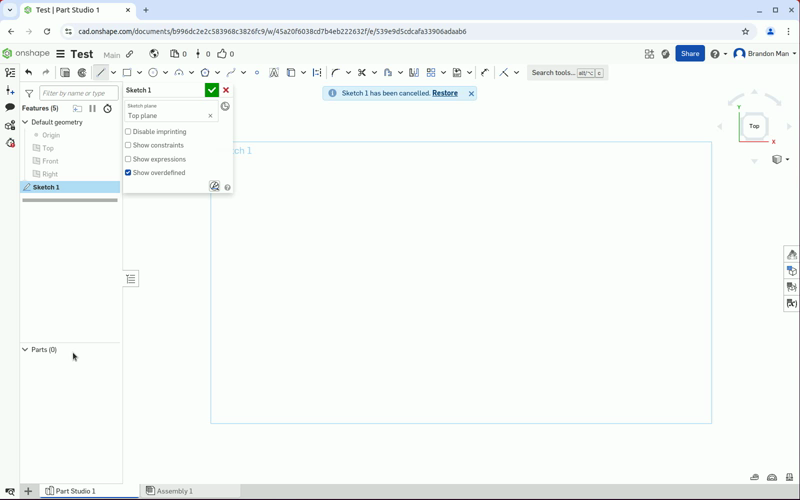
key_down(shift)
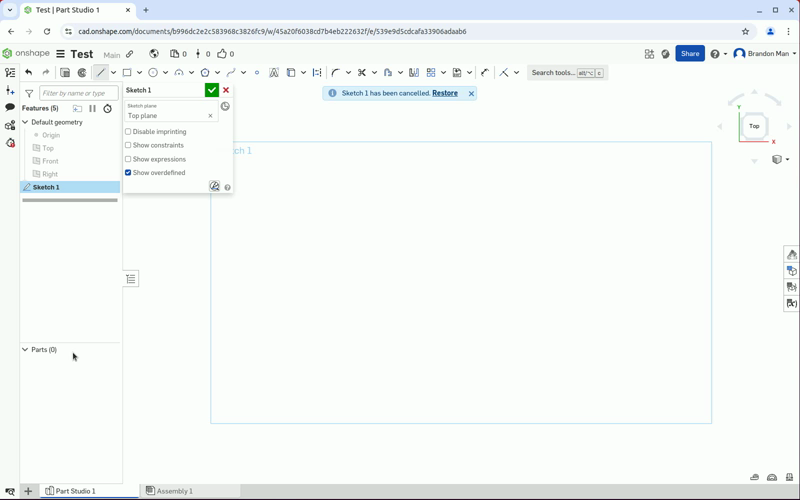
mouse_move(401, 294)
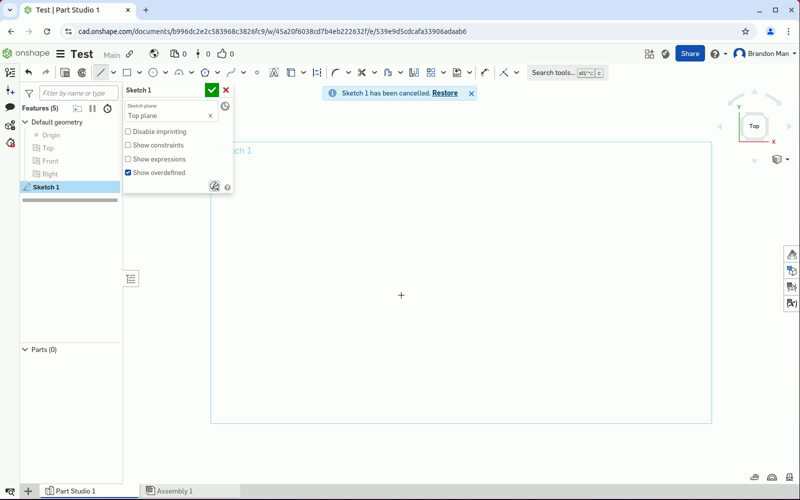
click(401, 294)
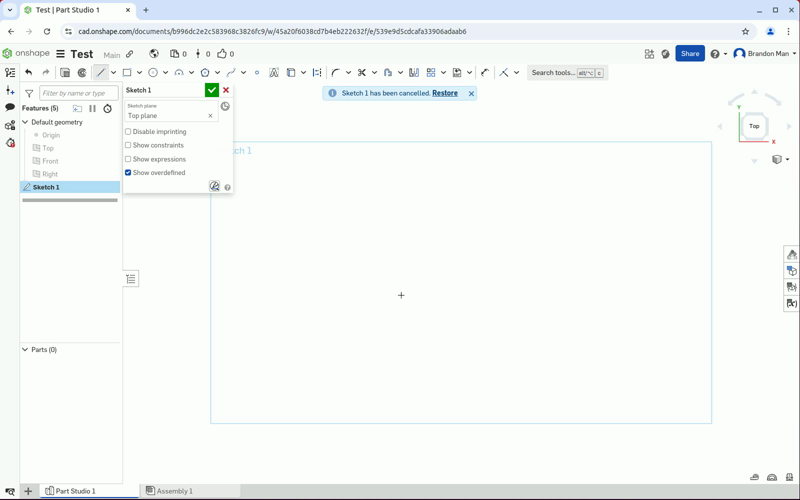
key_up(shift)
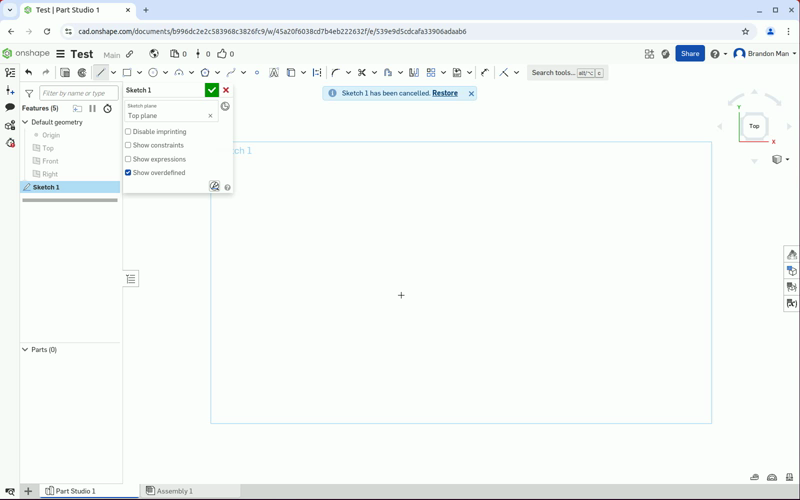
key_down(shift)
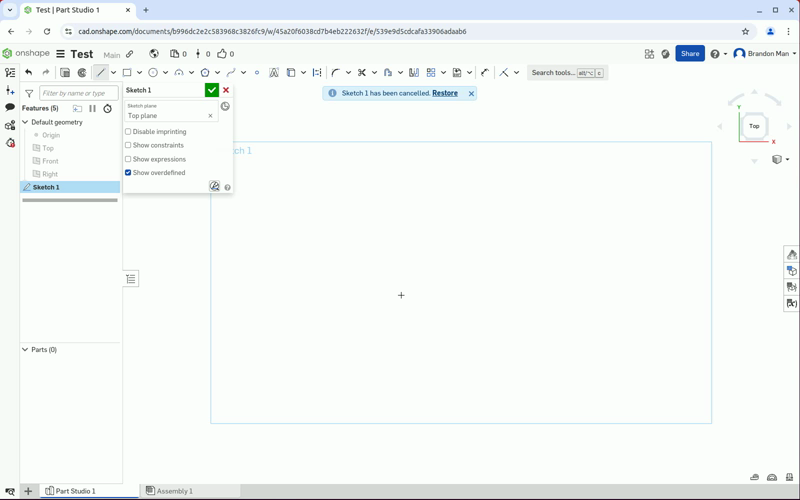
mouse_move(431, 294)
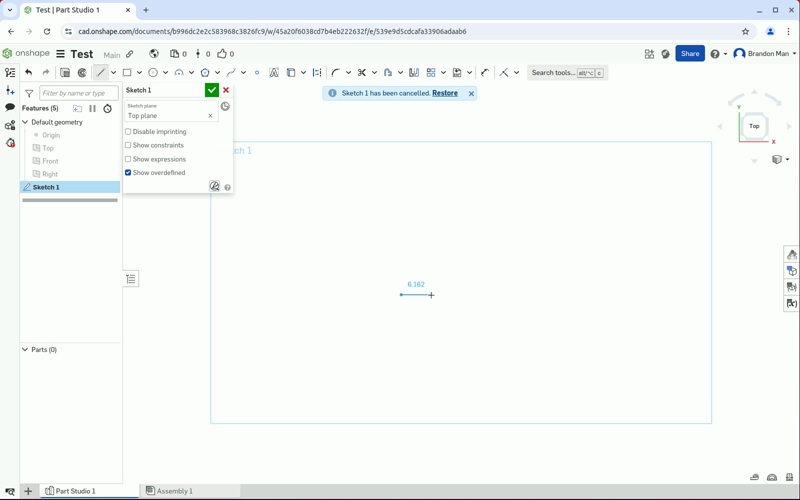
mouse_move(409, 303)
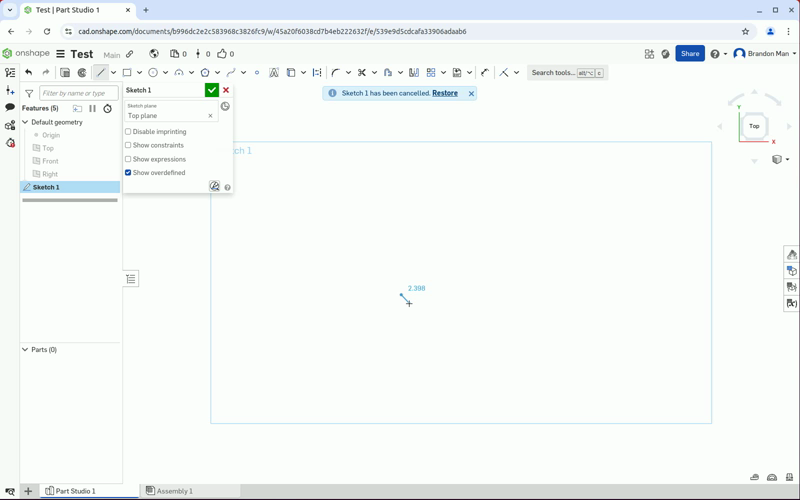
click(409, 303)
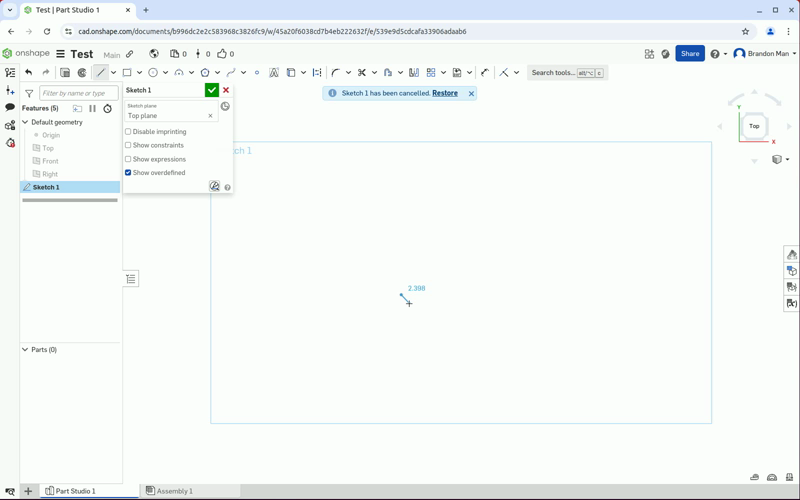
key_up(shift)
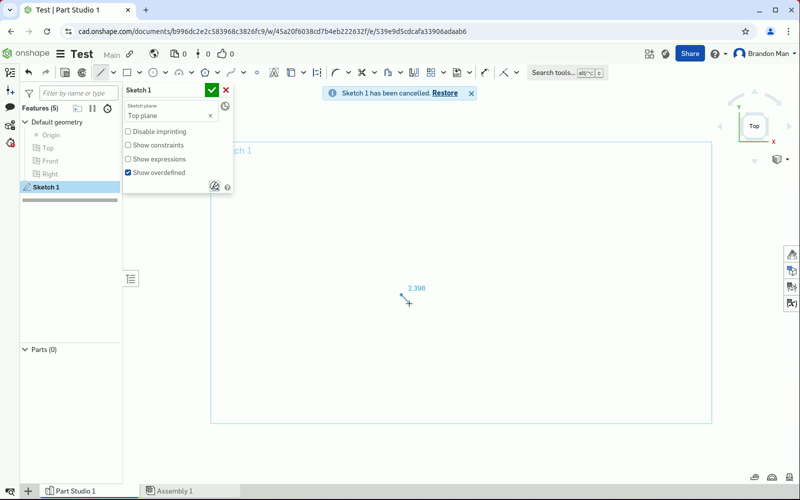
key_down(shift)
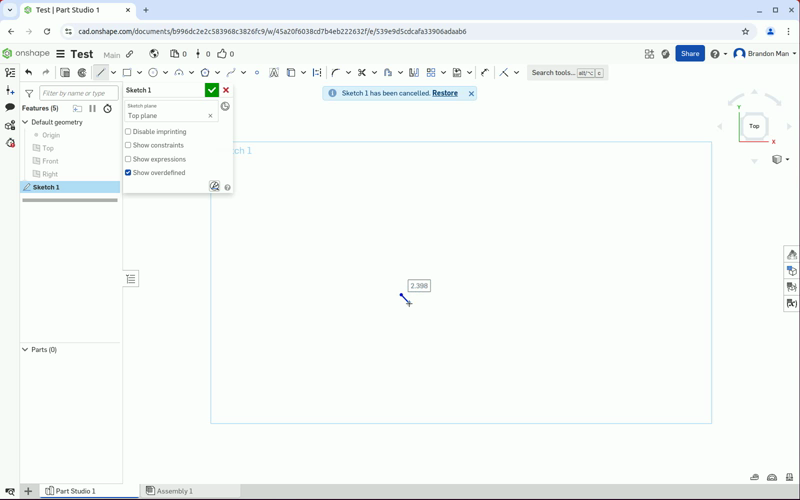
mouse_move(552, 303)
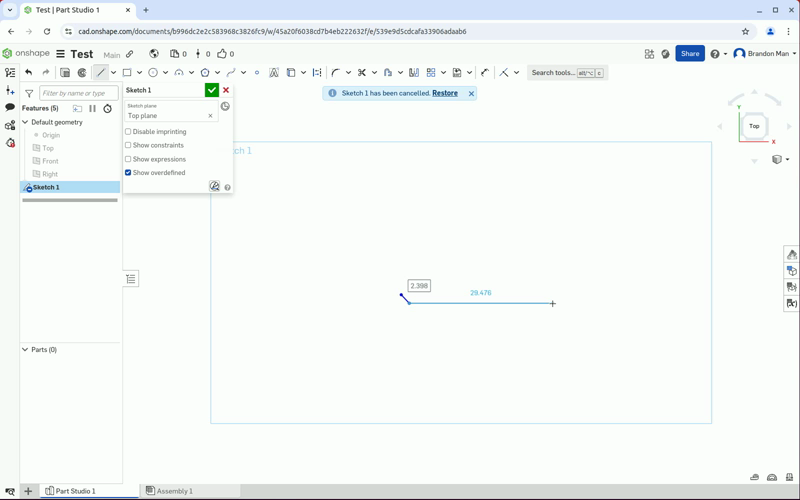
click(552, 303)
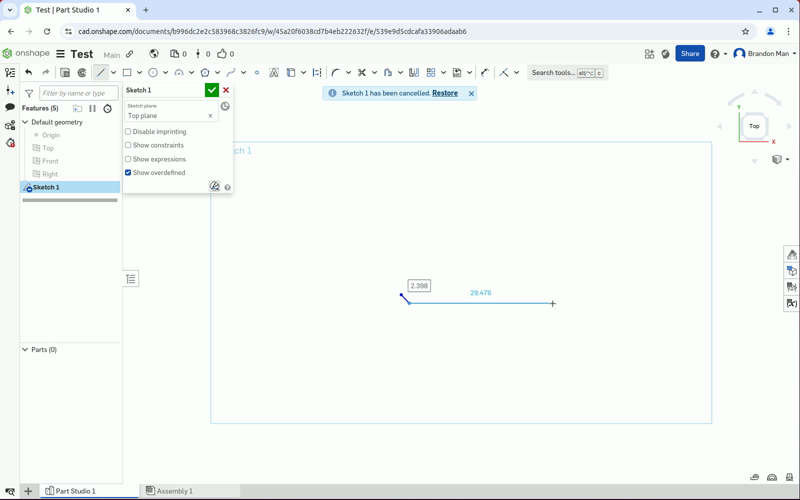
key_up(shift)
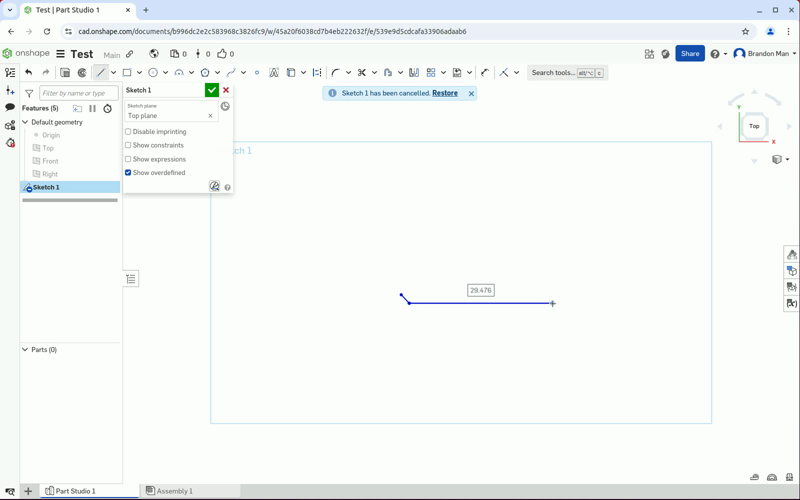
key_down(shift)
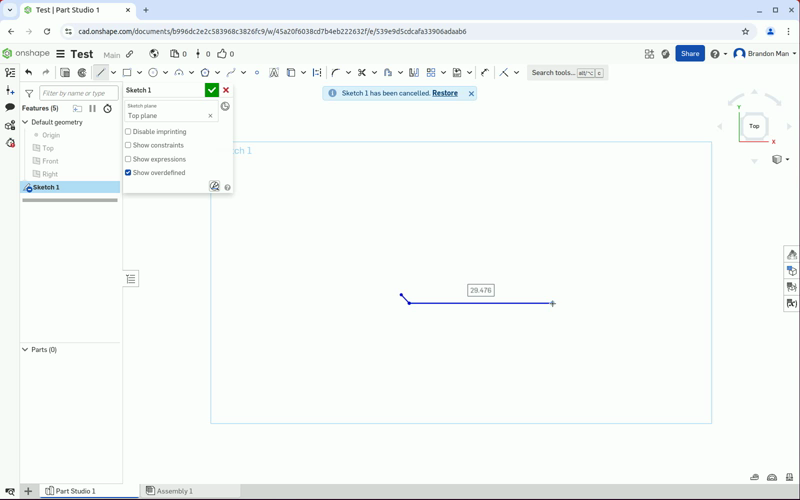
mouse_move(582, 303)
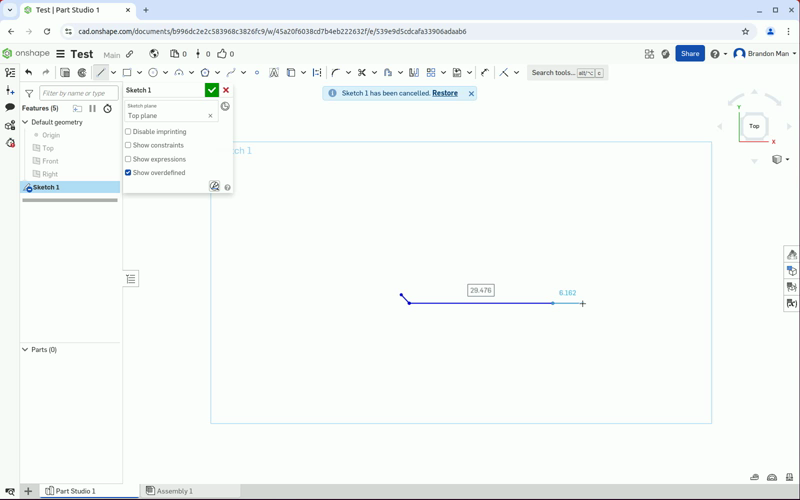
mouse_move(561, 294)
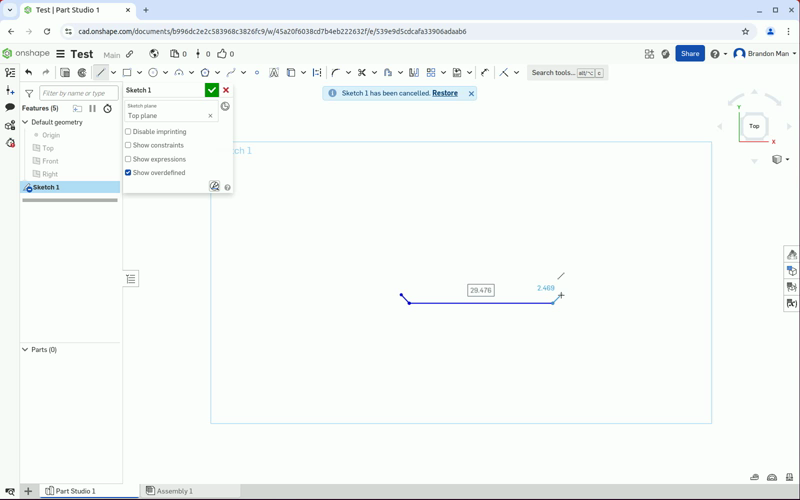
click(561, 294)
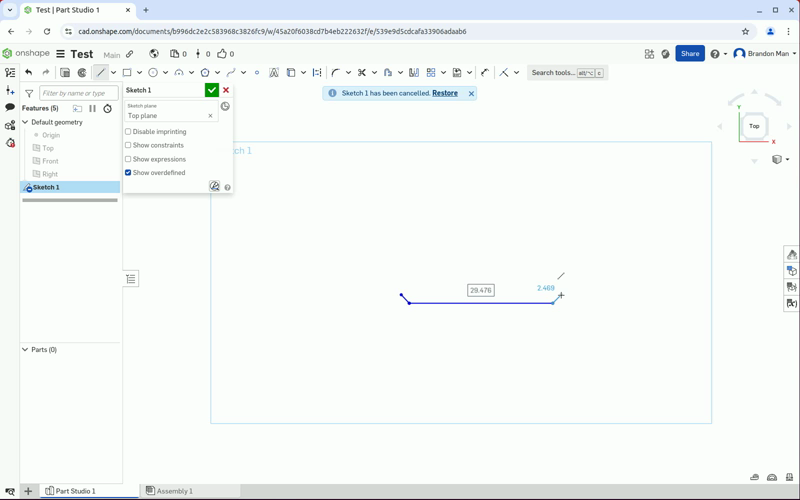
key_up(shift)
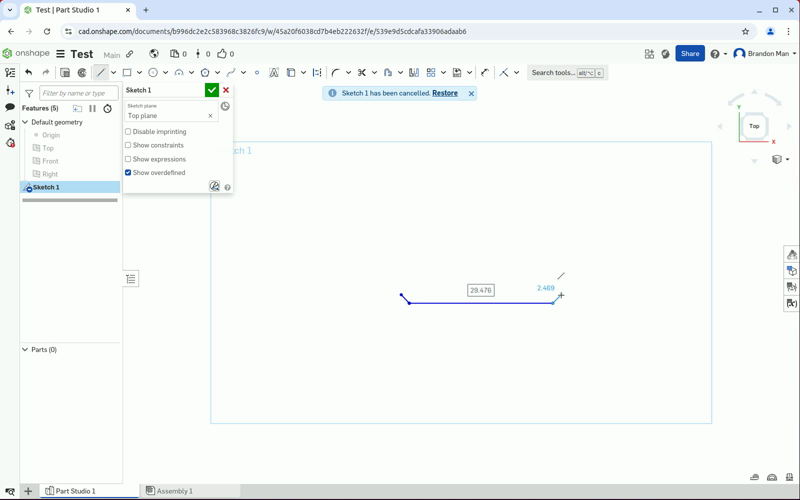
key_down(shift)
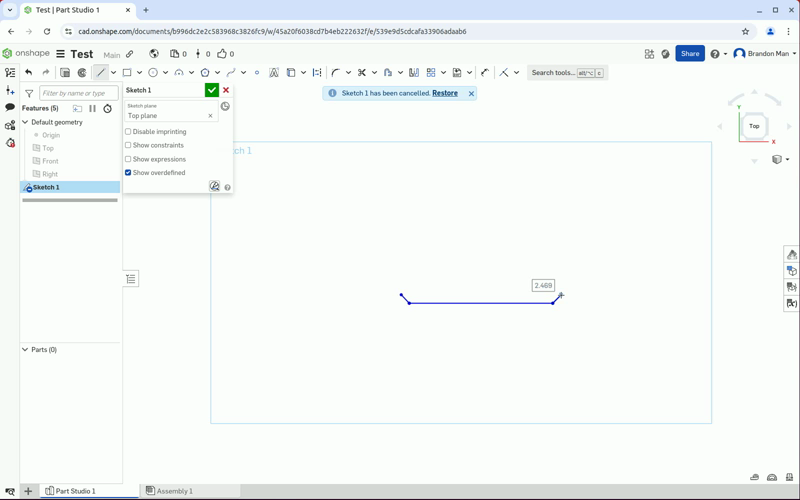
mouse_move(561, 185)
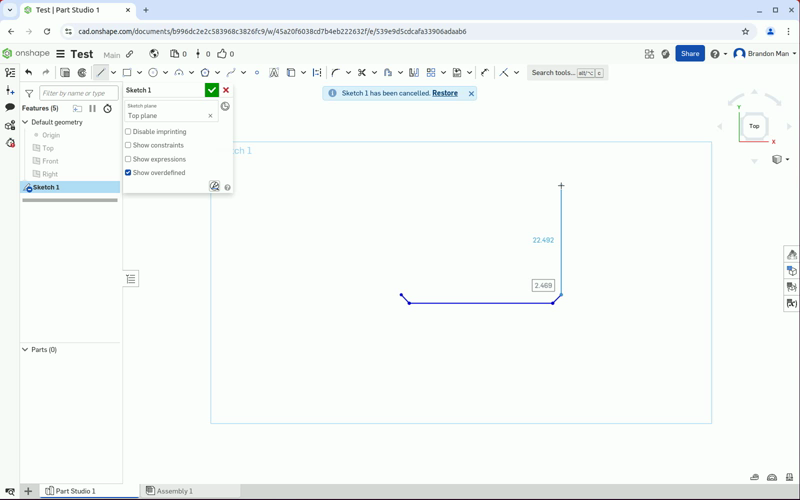
click(561, 185)
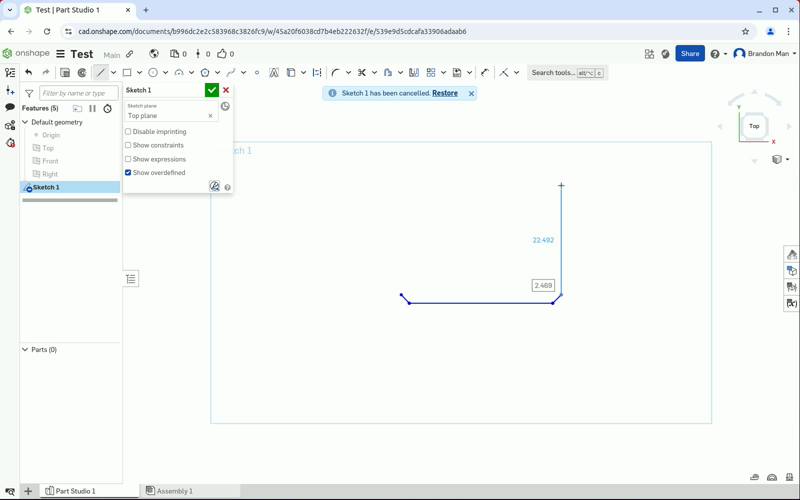
key_up(shift)
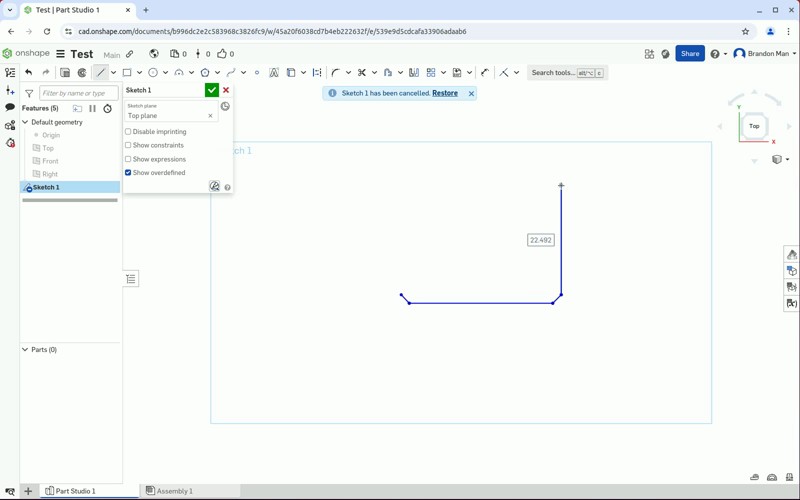
key_down(shift)
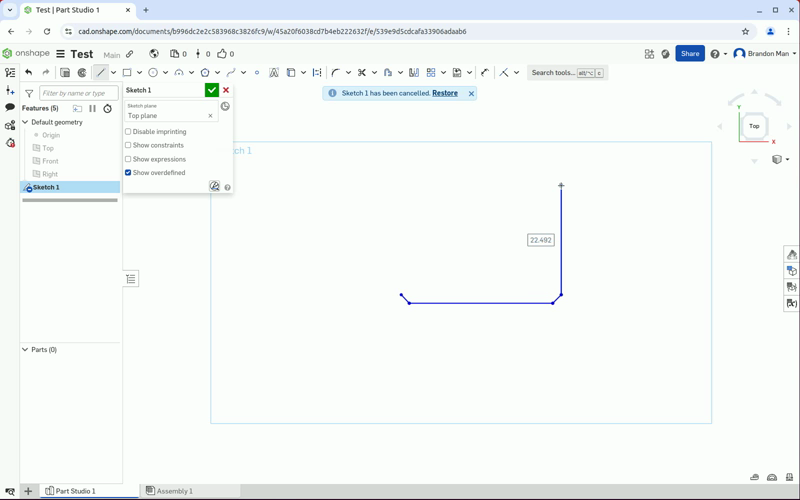
mouse_move(589, 185)
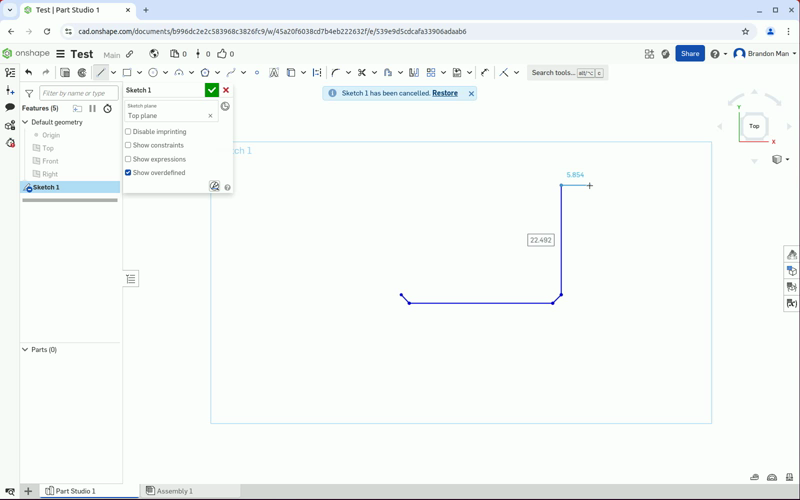
mouse_move(552, 176)
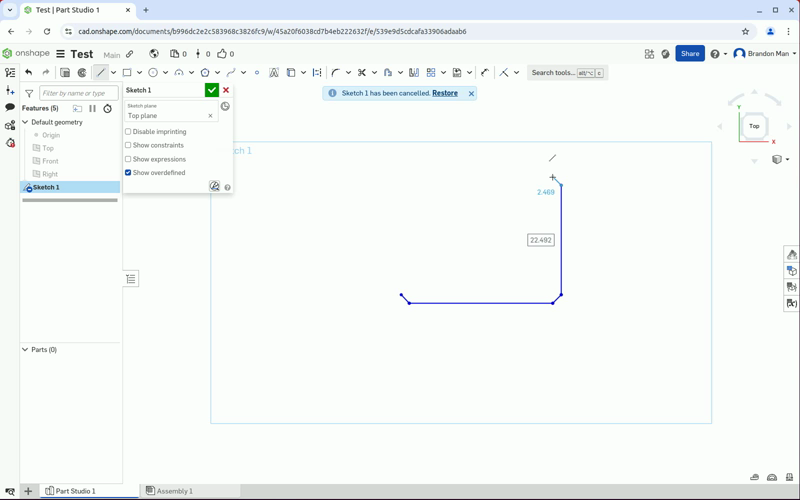
click(552, 176)
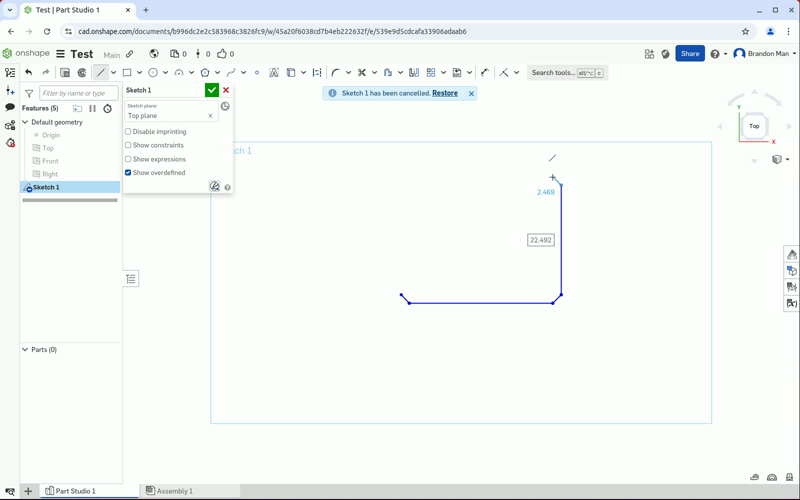
key_up(shift)
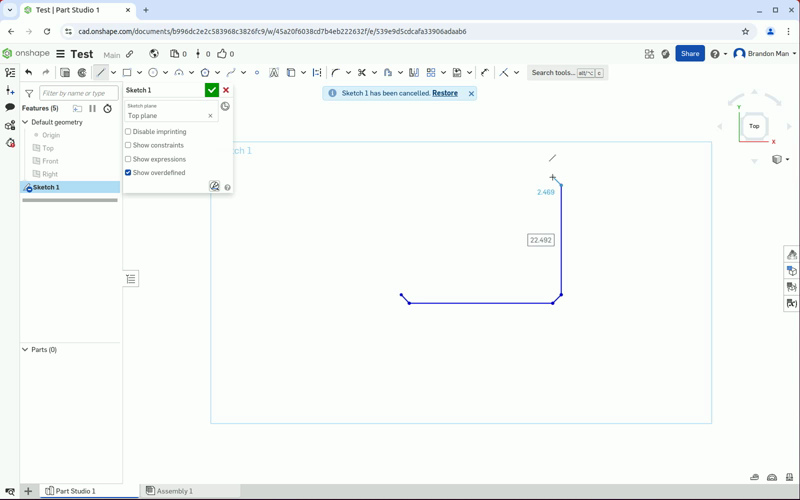
key_down(shift)
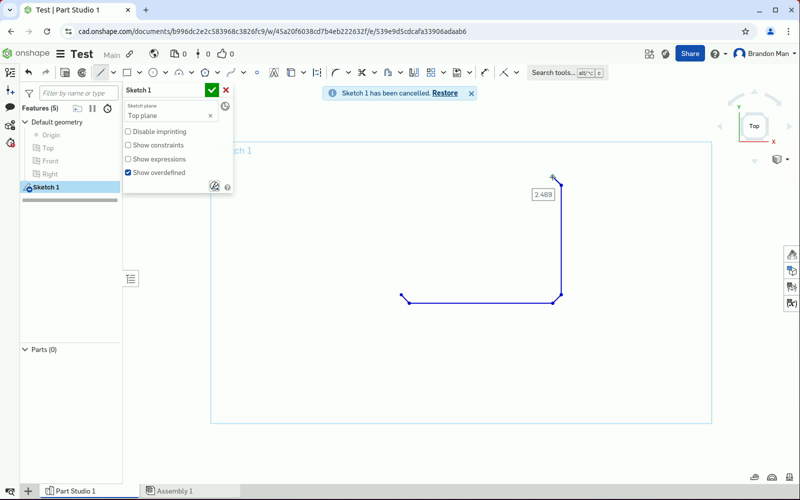
mouse_move(409, 176)
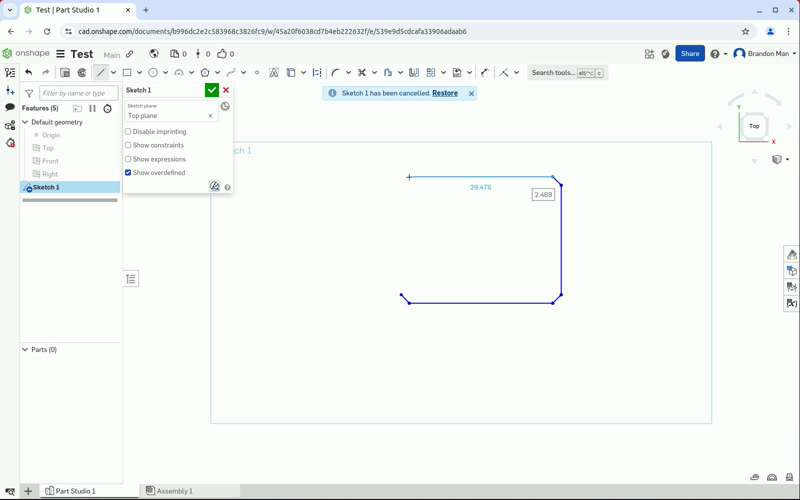
click(409, 176)
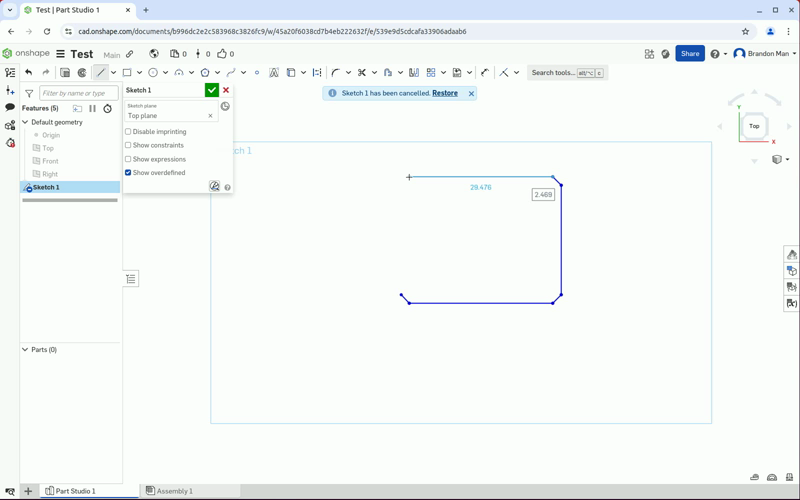
key_up(shift)
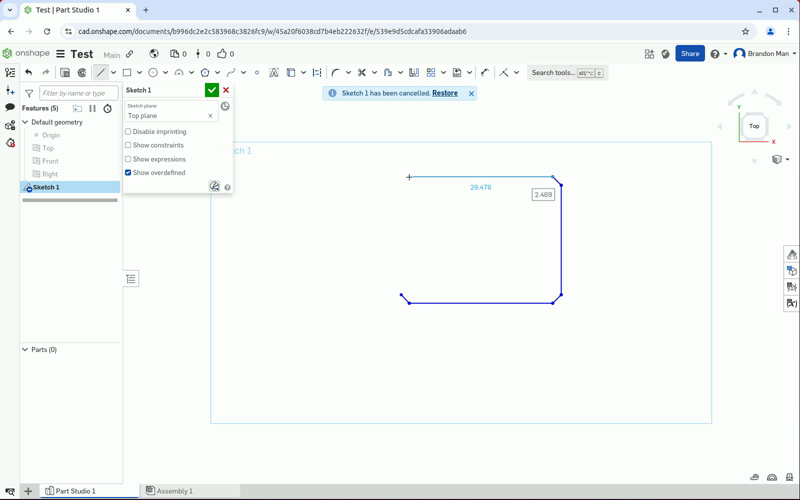
key_down(shift)
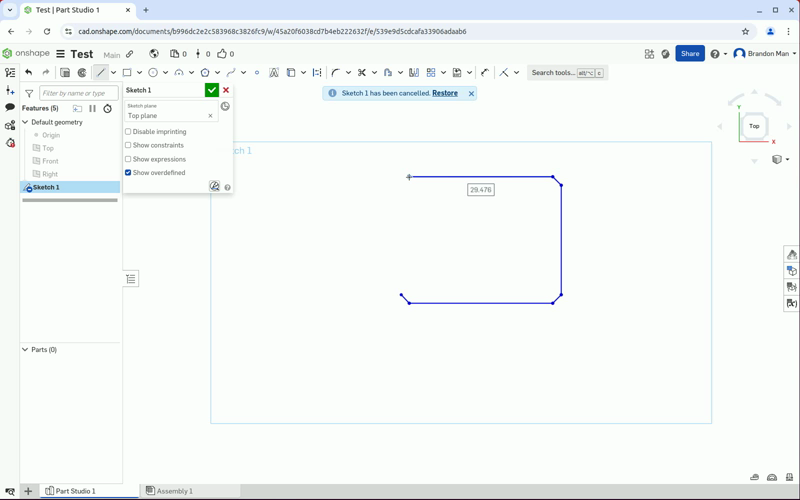
mouse_move(439, 176)
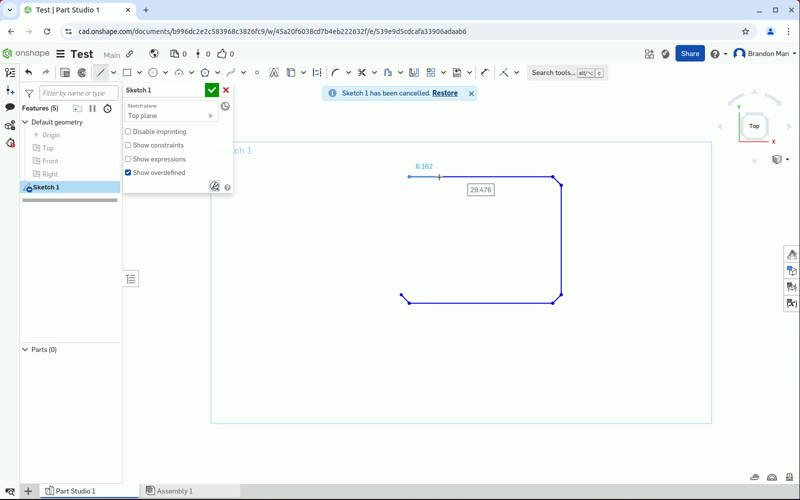
mouse_move(401, 185)
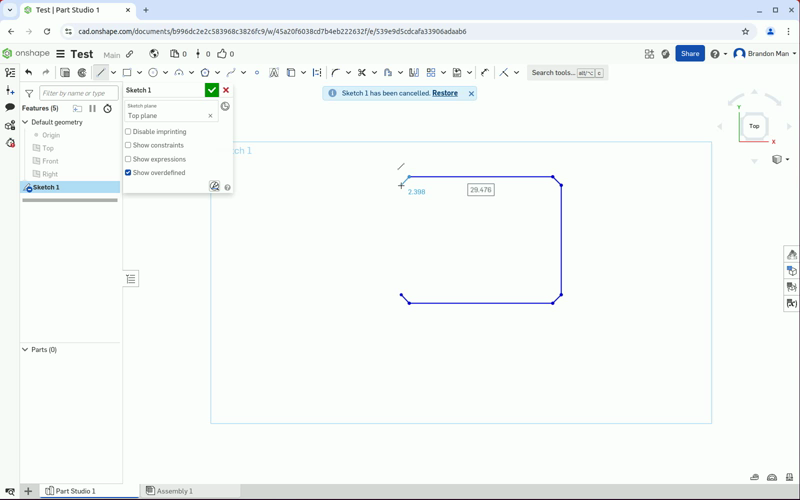
click(401, 185)
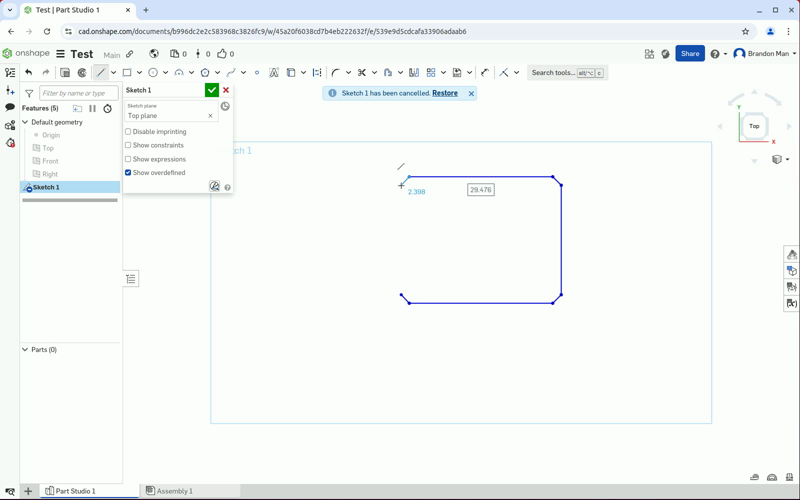
key_up(shift)
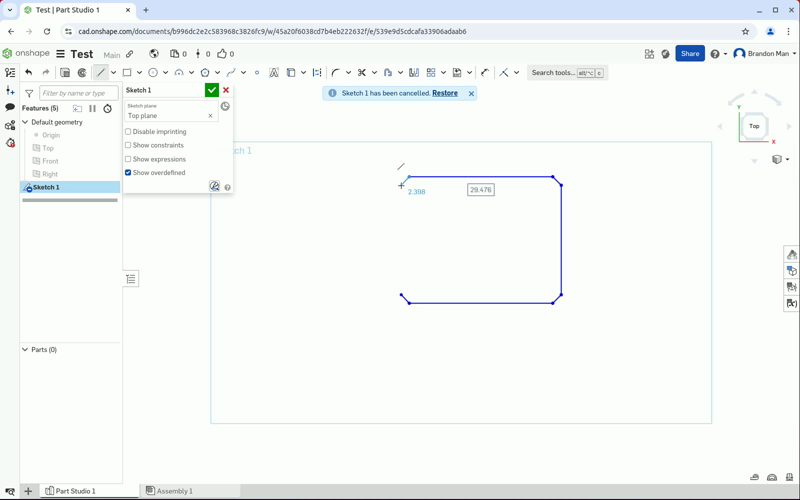
key_down(shift)
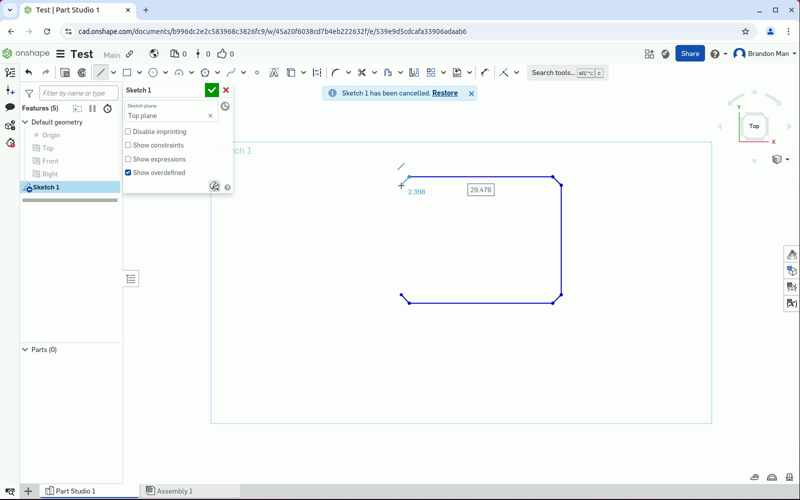
mouse_move(401, 294)
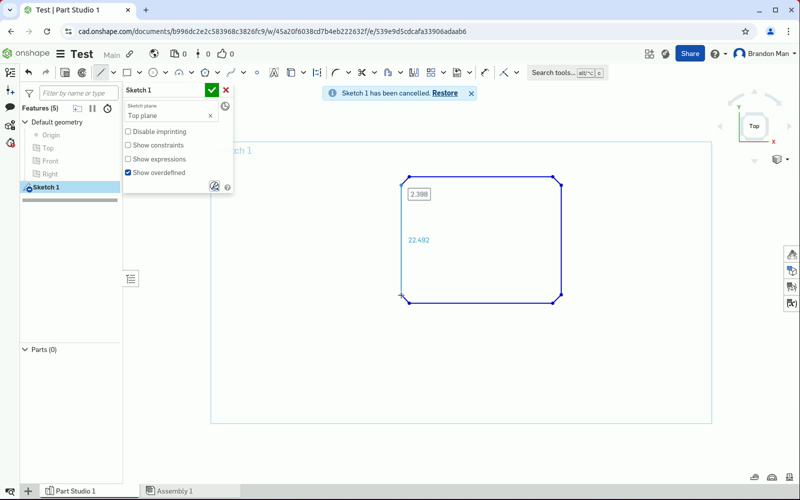
key_up(shift)
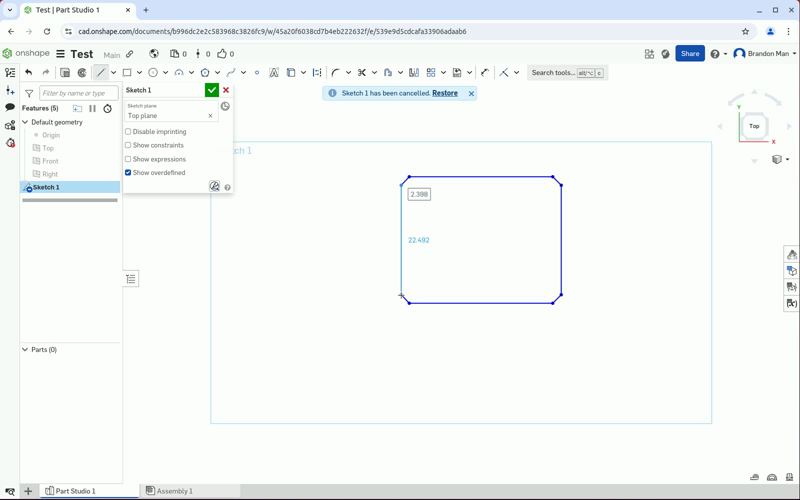
click(401, 294)
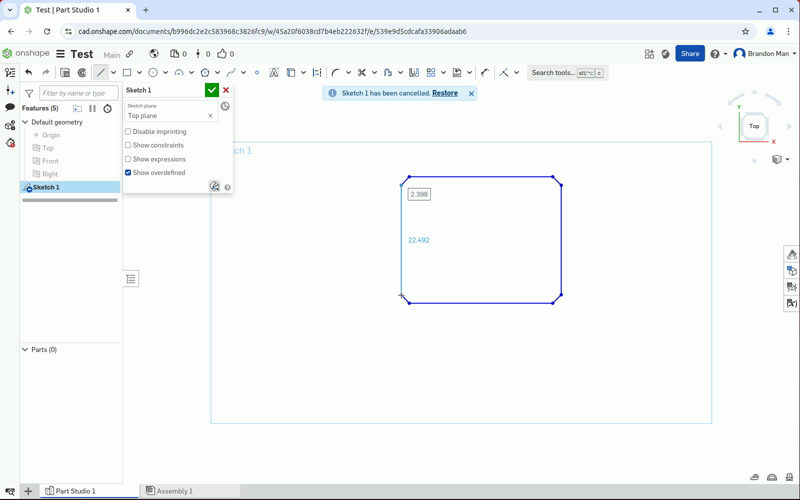
key(esc)
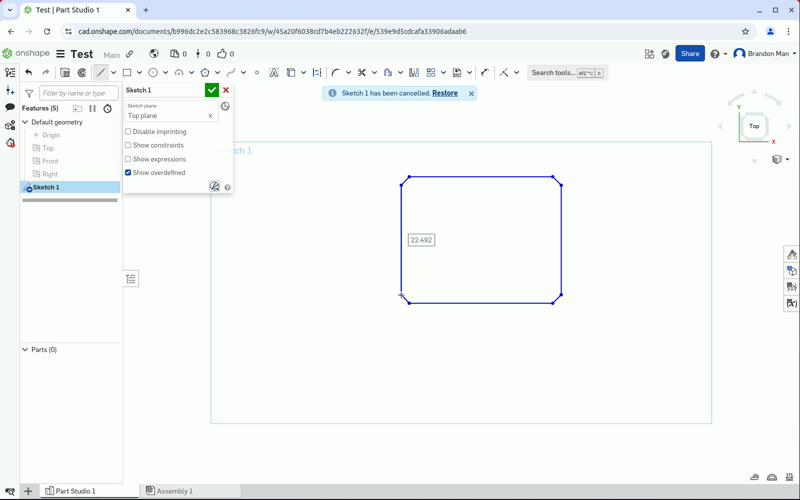
mouse_move(483, 251)
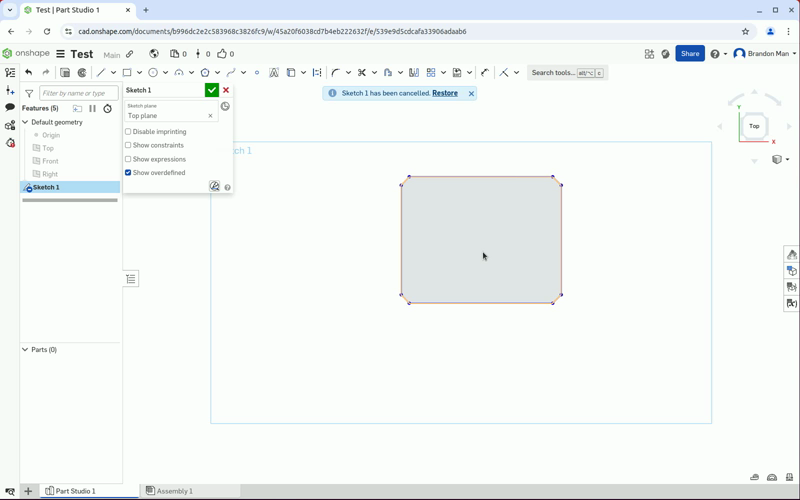
click(483, 251)
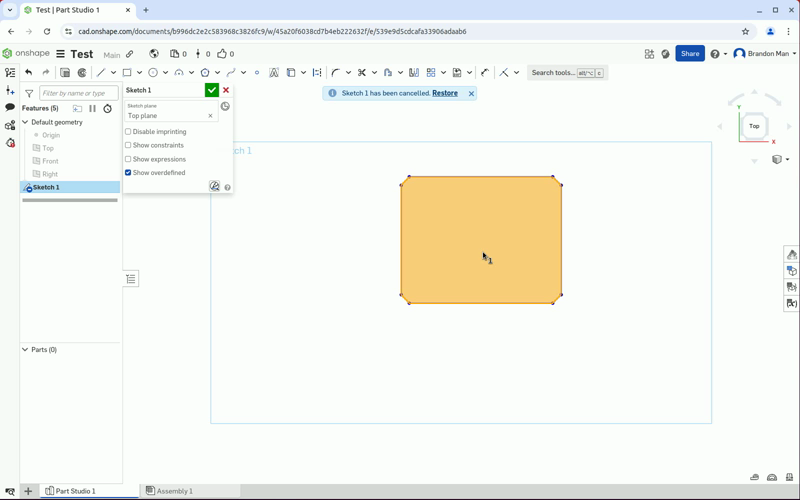
mouse_move(73, 352)
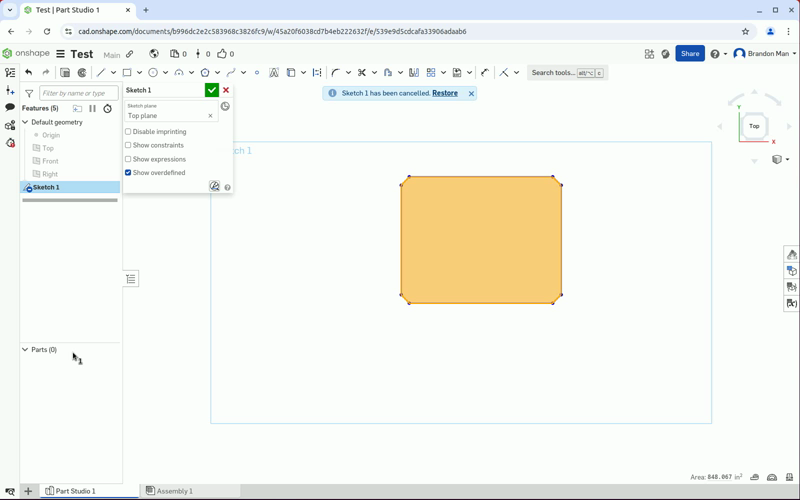
key(shift+y)
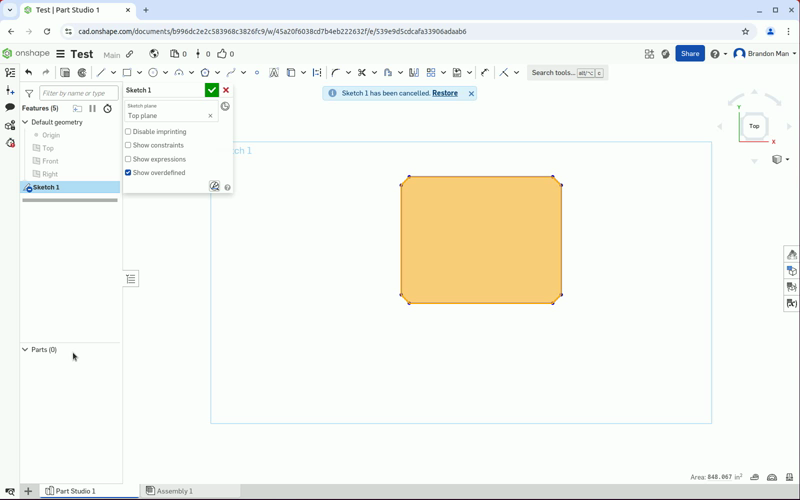
key(shift+e)
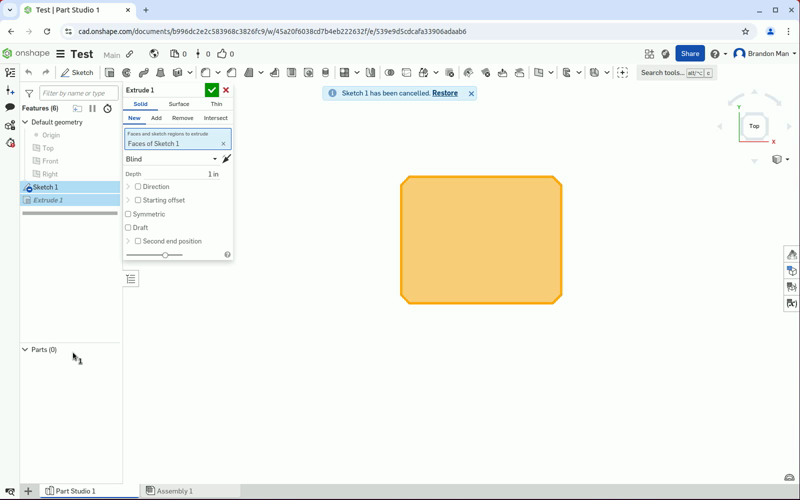
mouse_move(143, 106)
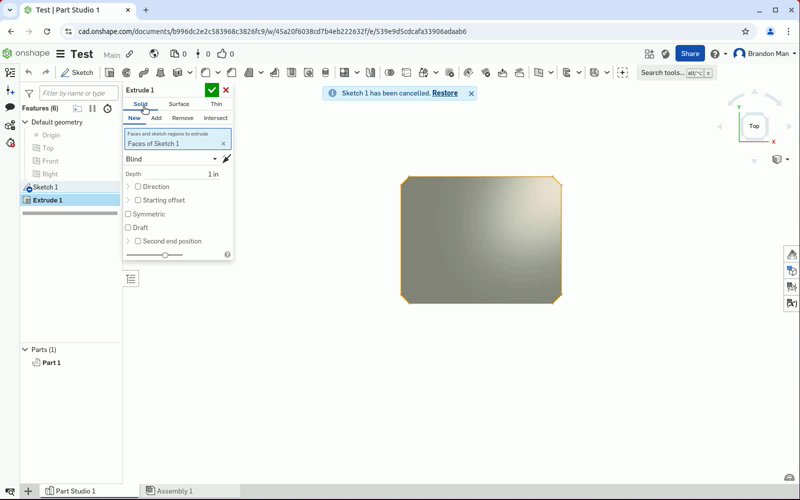
click(143, 106)
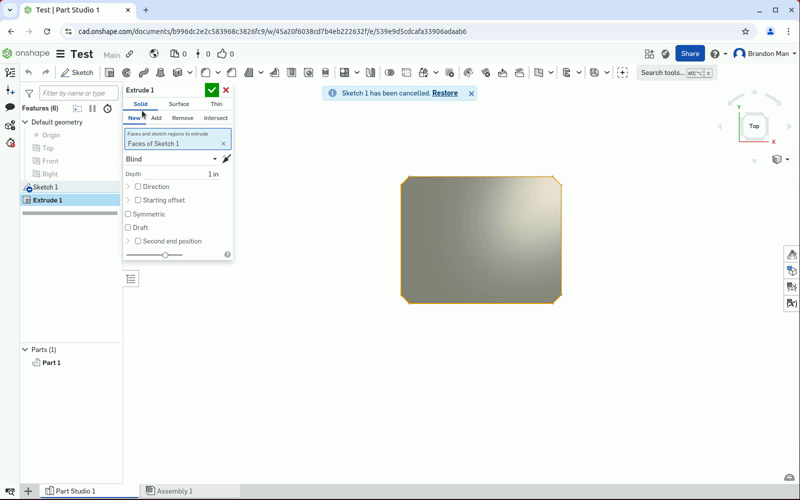
mouse_move(137, 120)
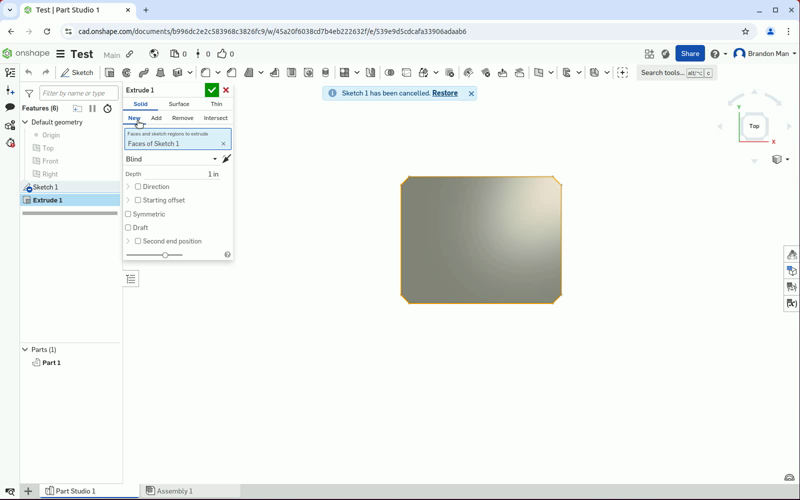
click(137, 120)
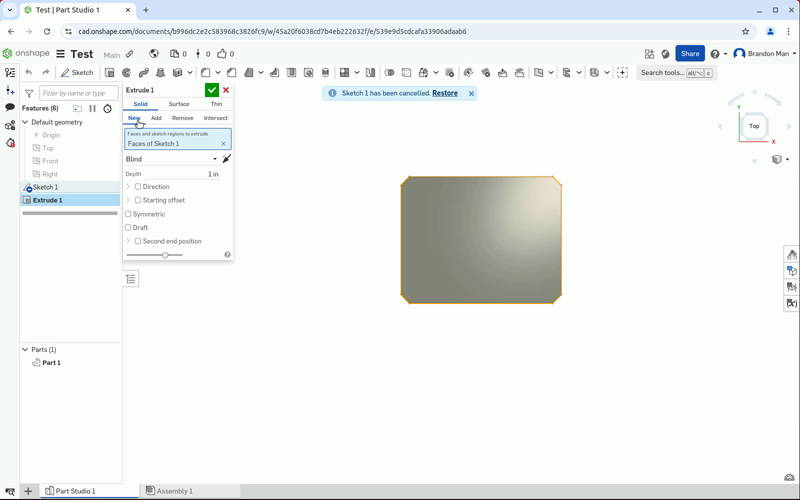
key(tab, 4)
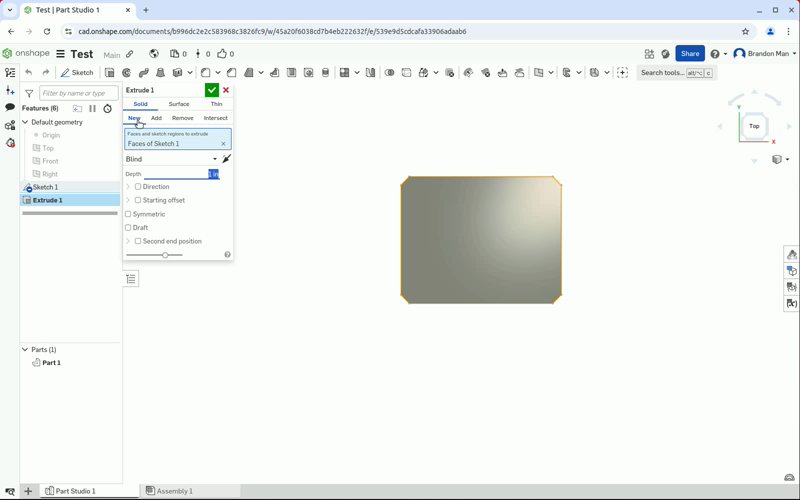
text(1.444)
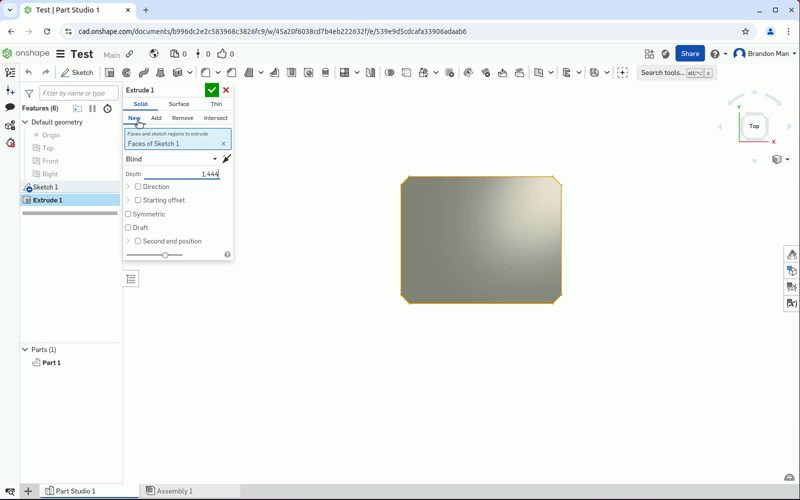
key(enter)
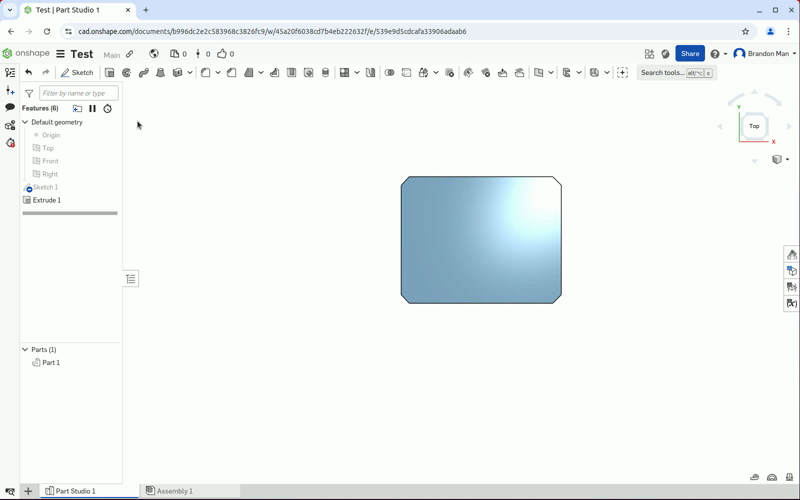
key(shift+h)
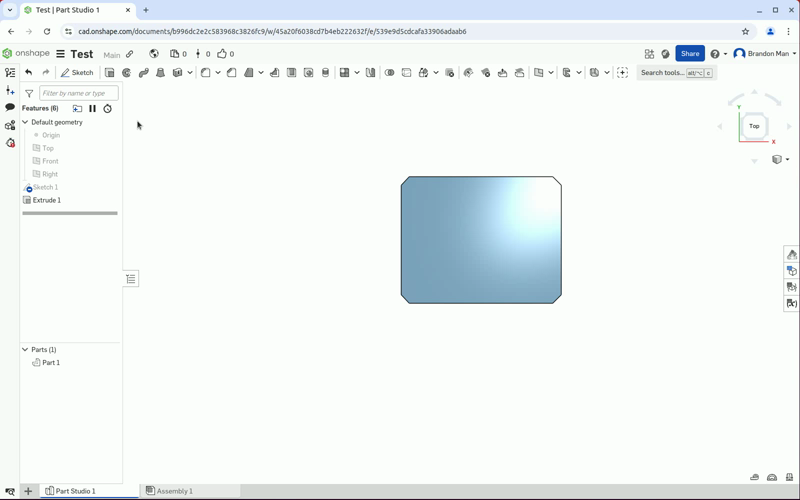
key(shift+h)
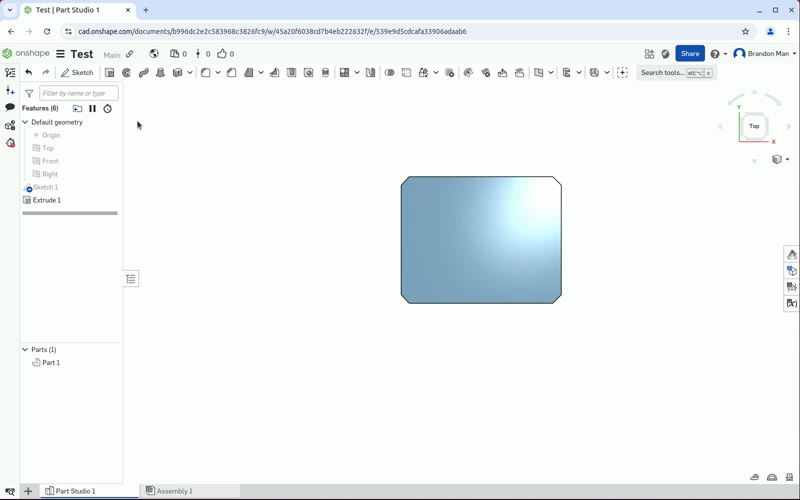
mouse_move(73, 189)
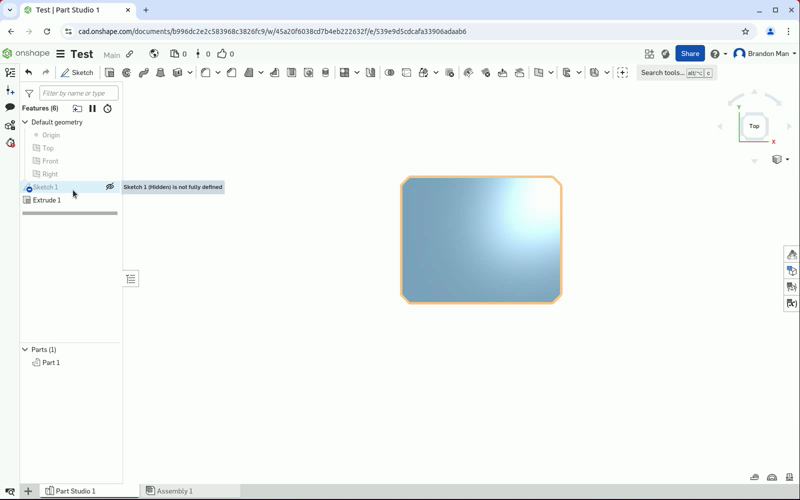
click(73, 189)
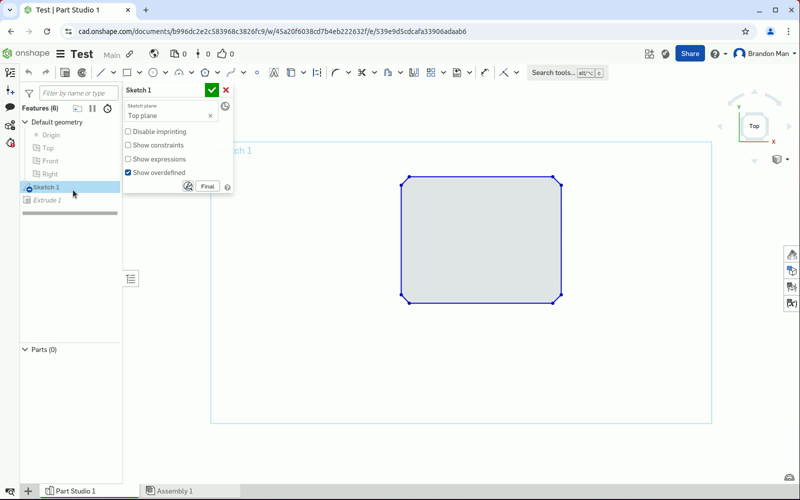
mouse_move(229, 92)
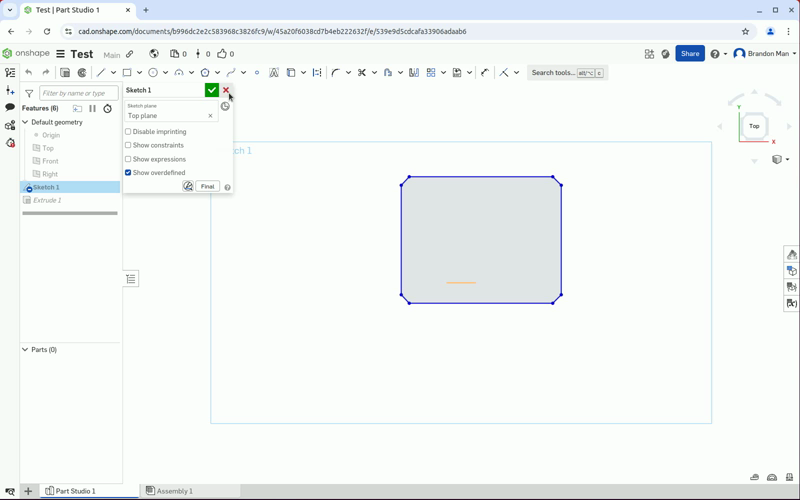
click(229, 92)
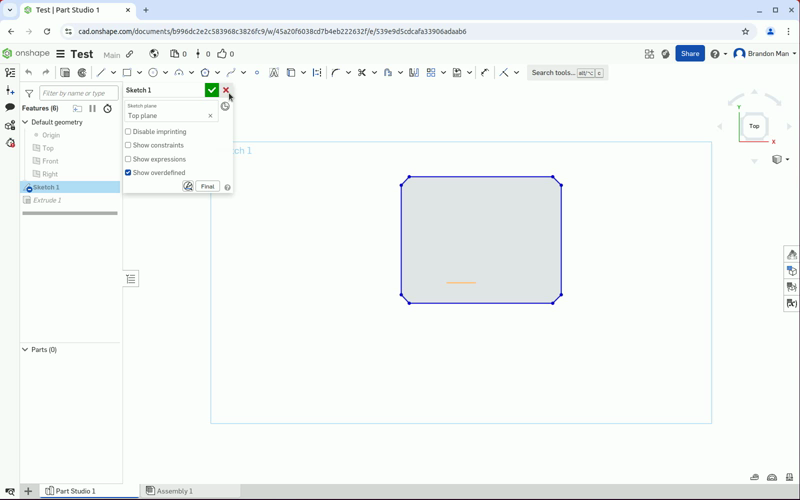
key(shift+s)
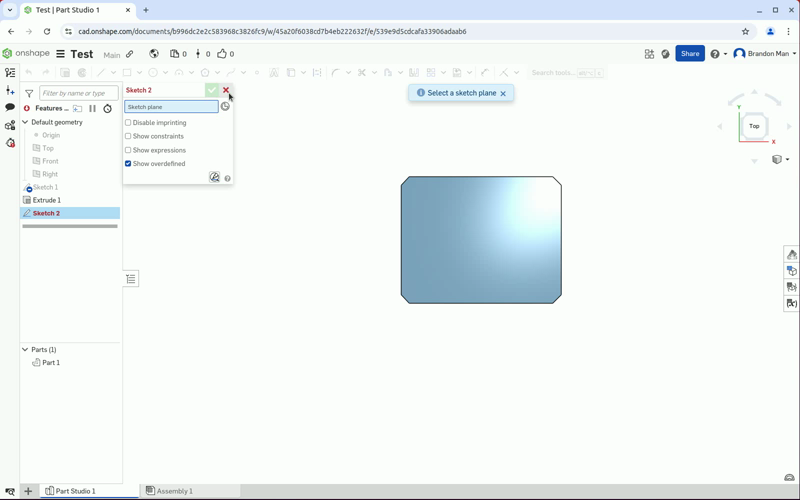
mouse_move(73, 150)
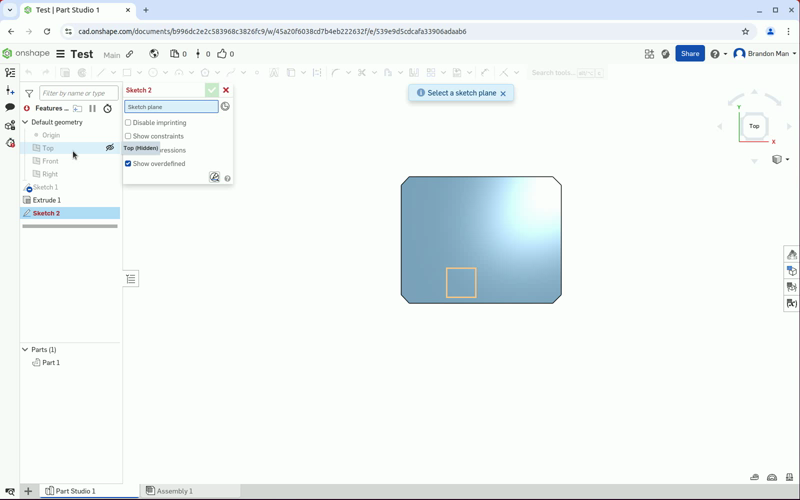
click(73, 150)
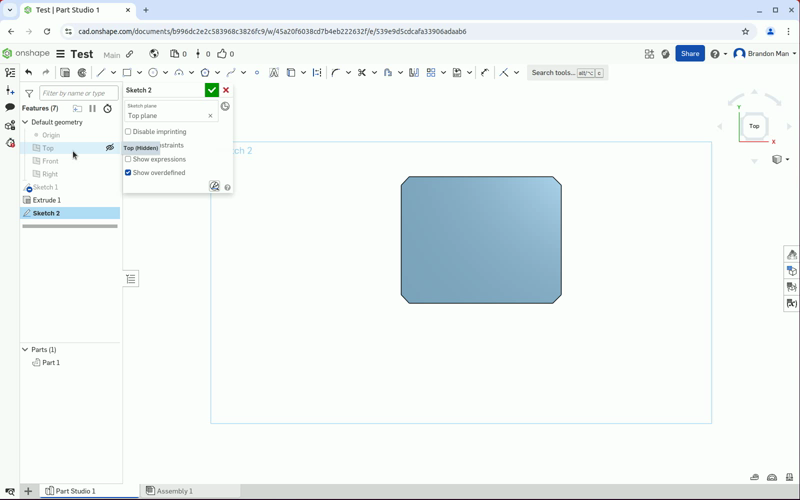
mouse_move(73, 352)
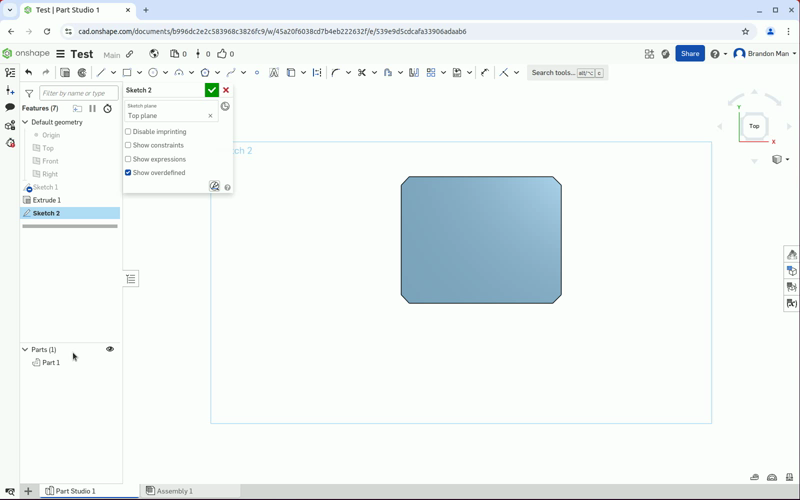
key(y)
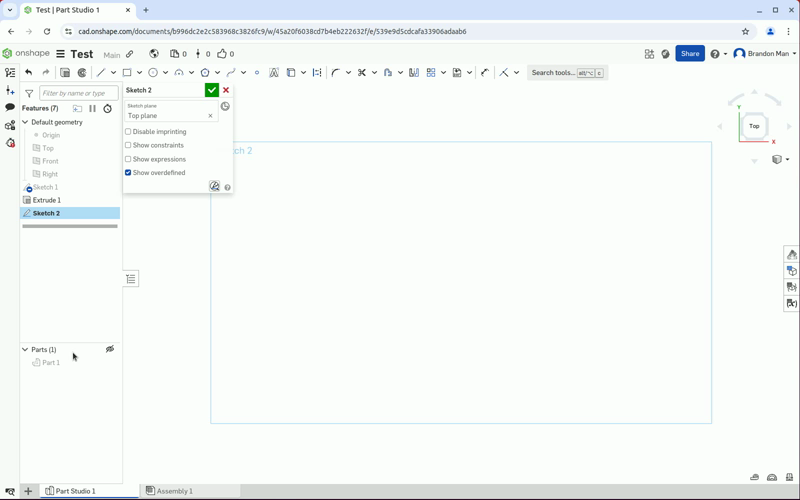
key(l)
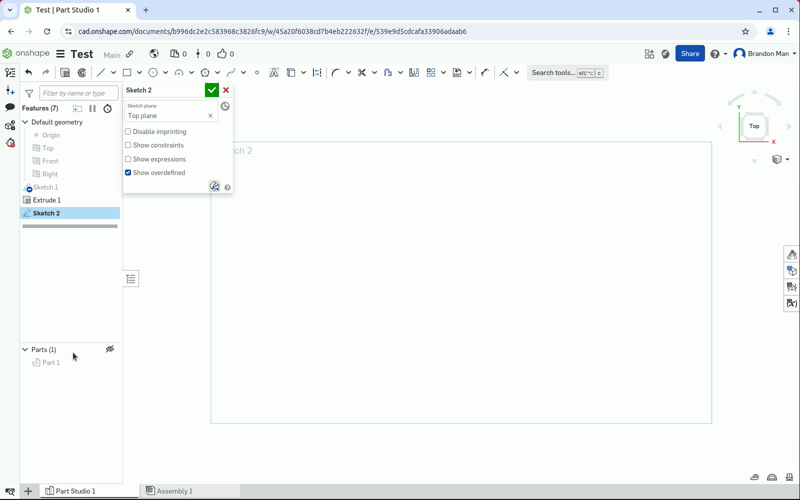
key_down(shift)
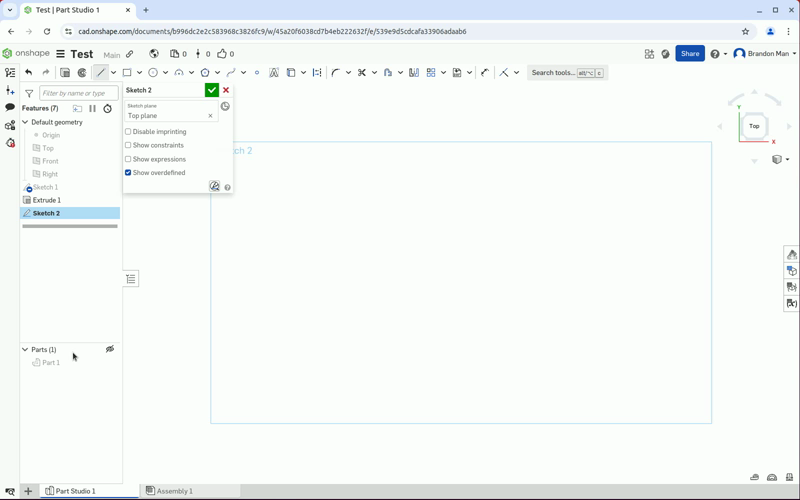
mouse_move(401, 303)
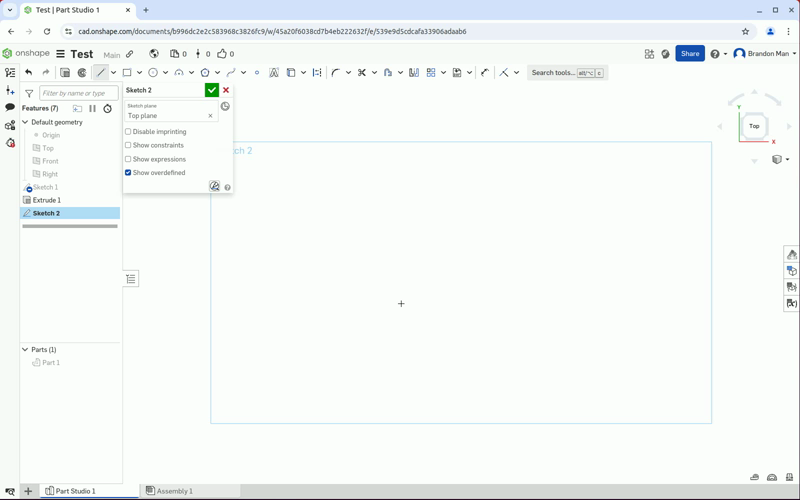
click(401, 303)
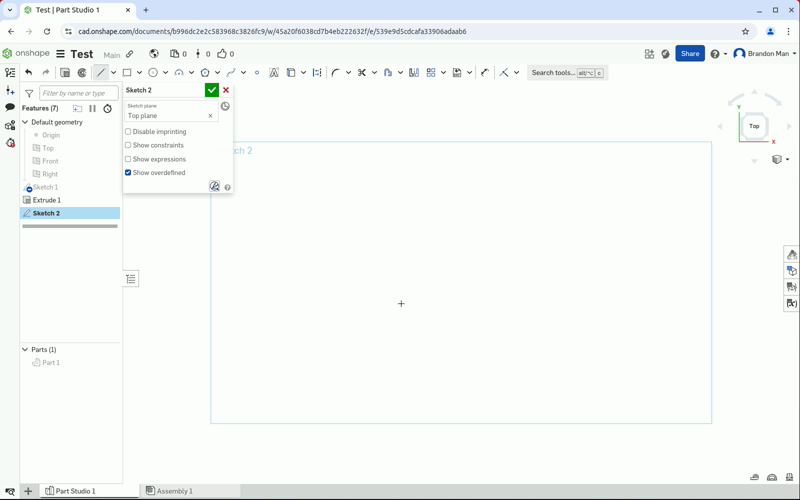
key_up(shift)
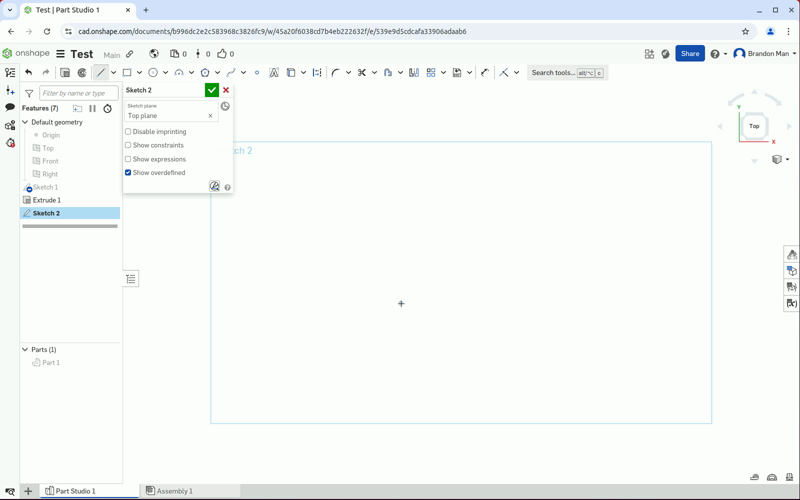
key_down(shift)
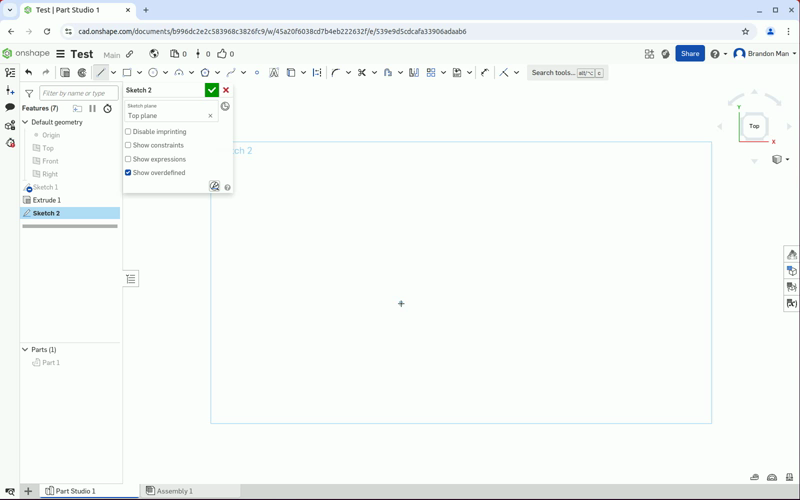
mouse_move(431, 303)
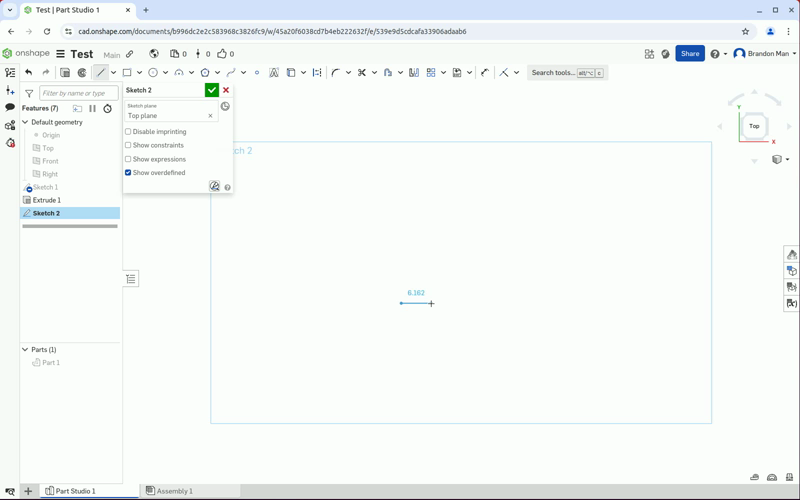
mouse_move(410, 303)
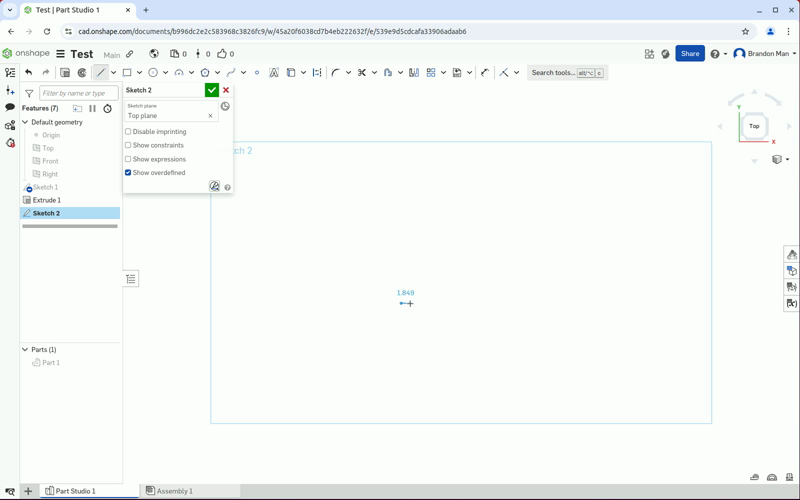
click(410, 303)
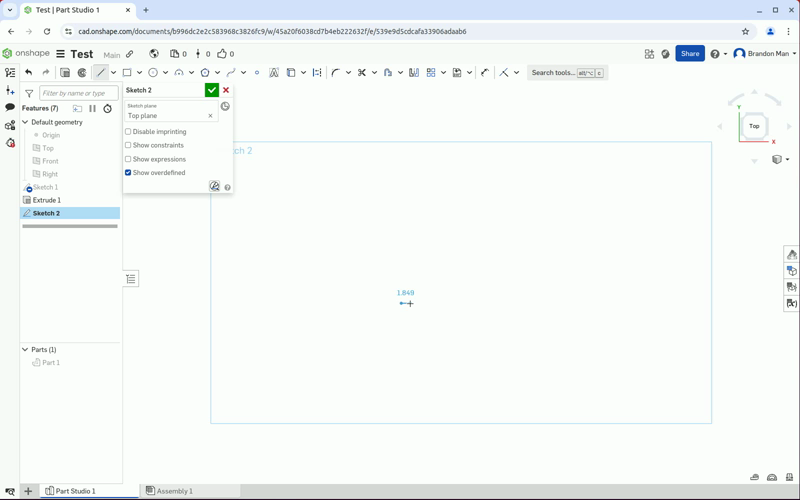
key_up(shift)
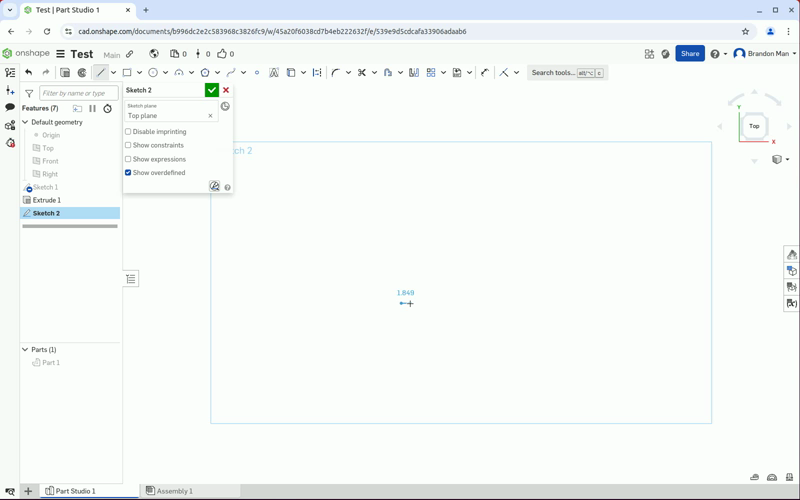
key_down(shift)
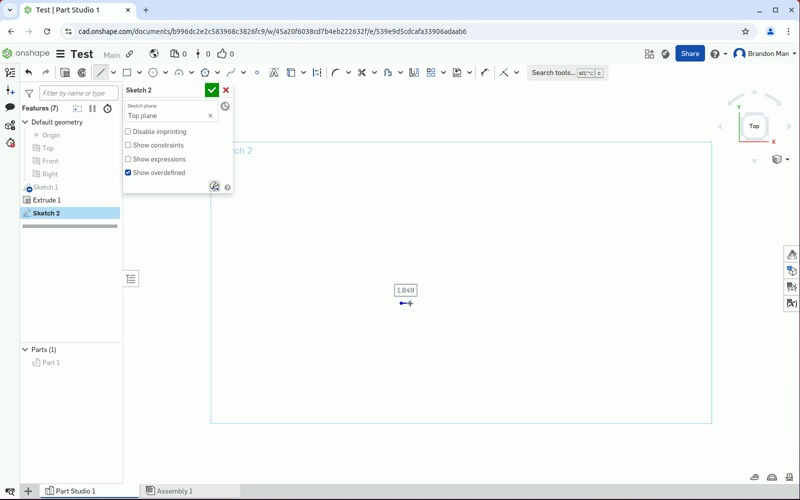
mouse_move(440, 303)
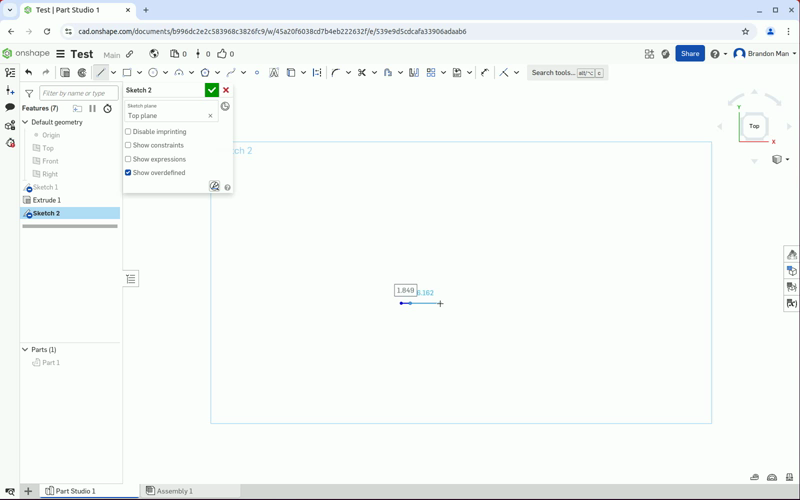
mouse_move(401, 293)
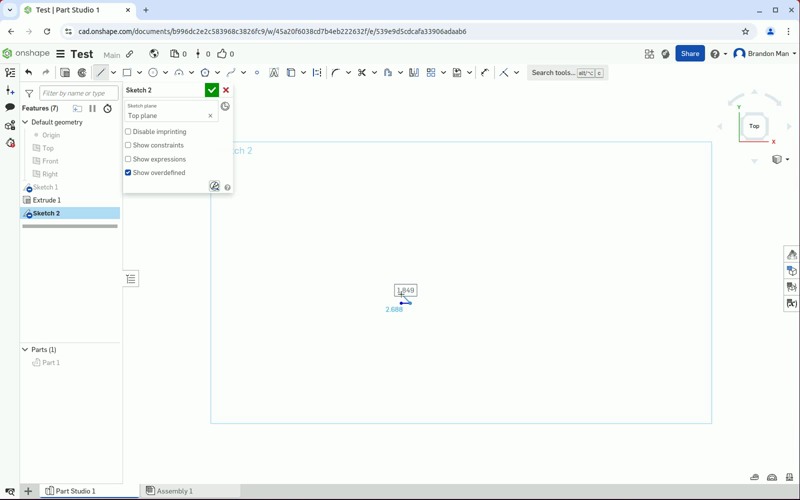
click(401, 293)
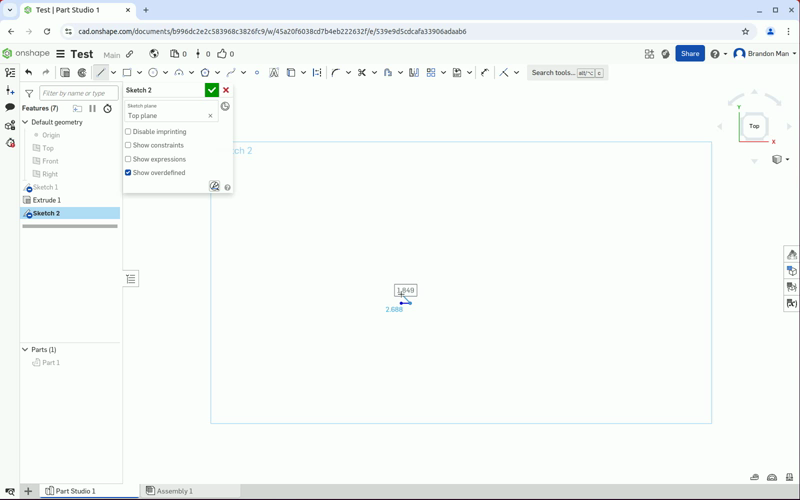
key_up(shift)
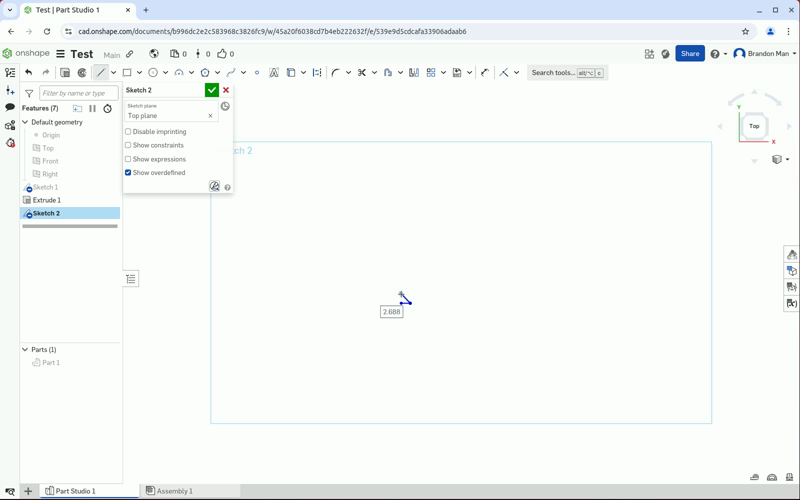
mouse_move(431, 293)
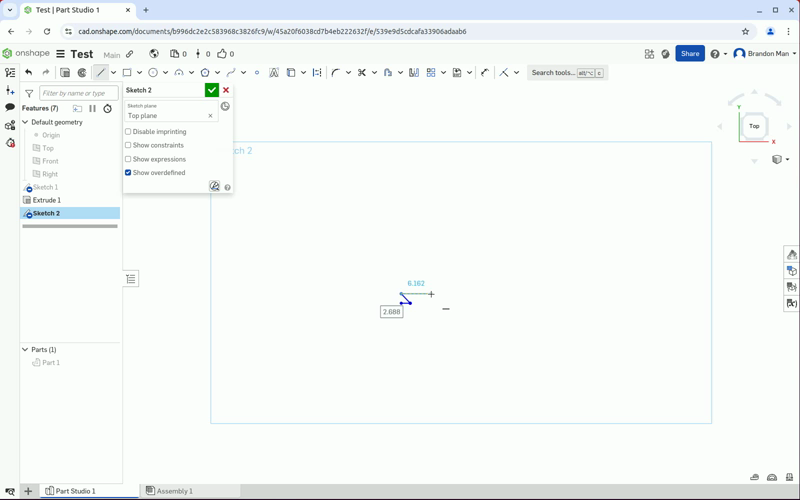
key_down(shift)
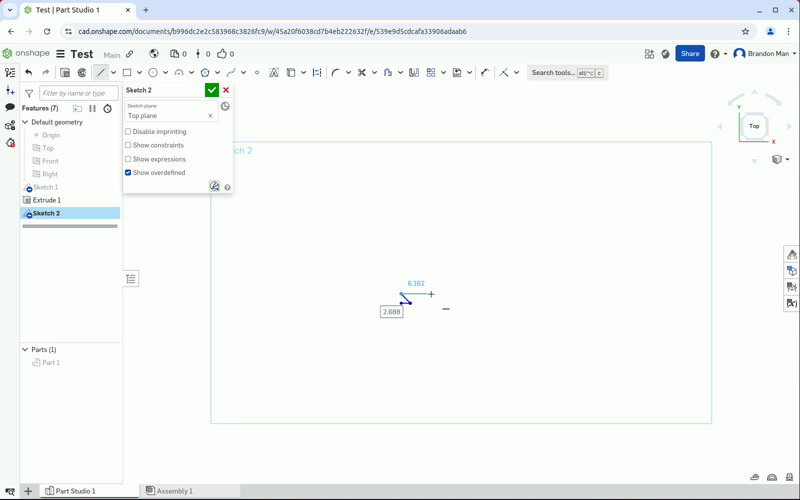
mouse_move(401, 303)
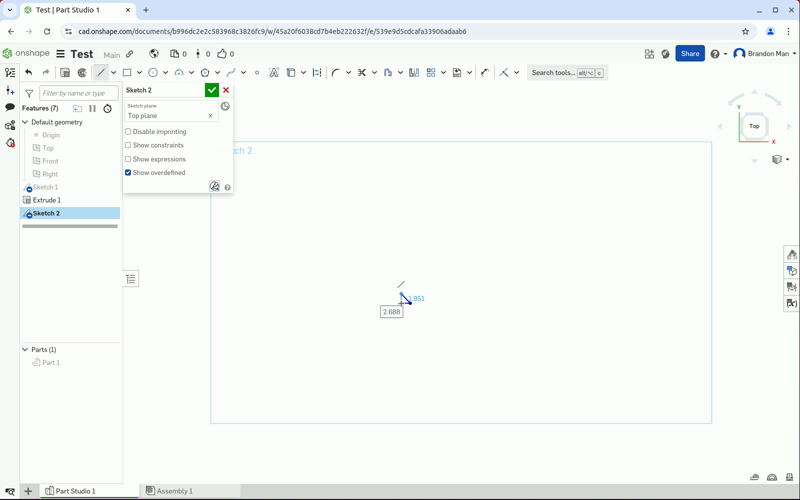
key_up(shift)
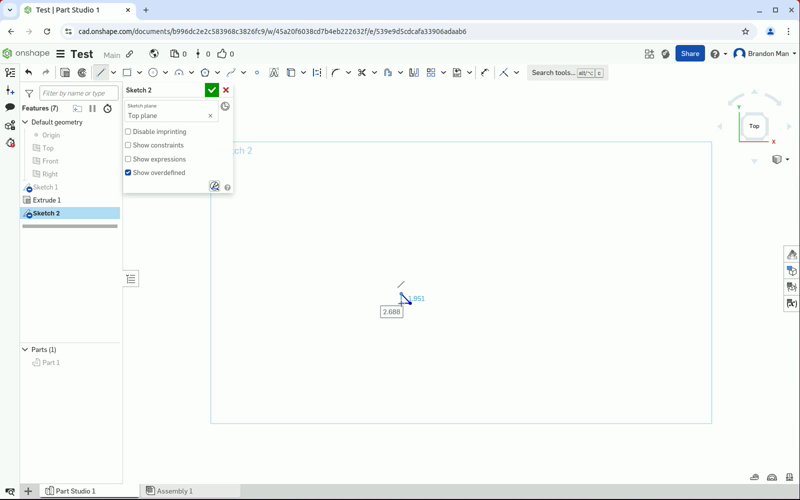
click(401, 303)
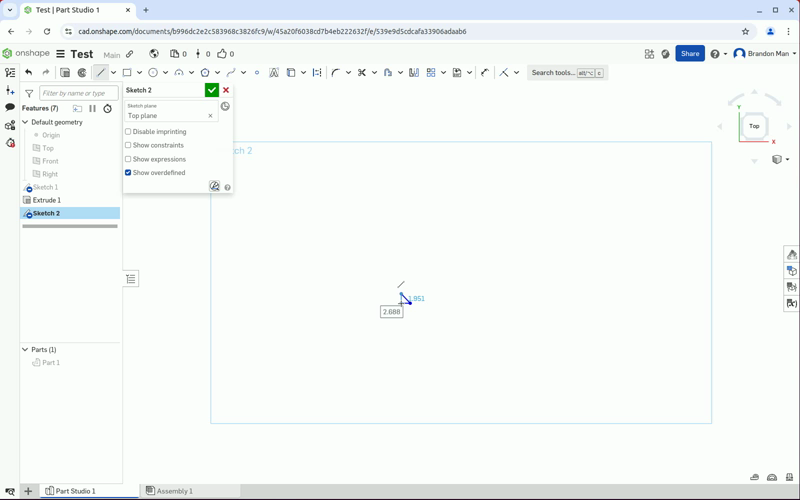
key(esc)
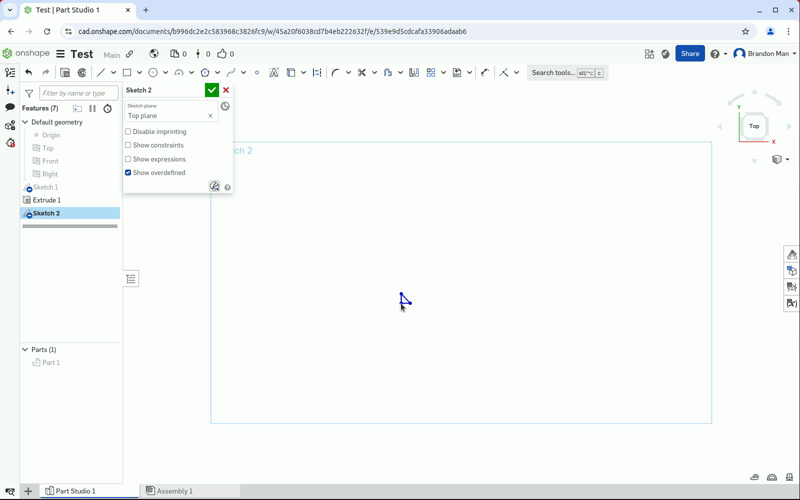
mouse_move(404, 297)
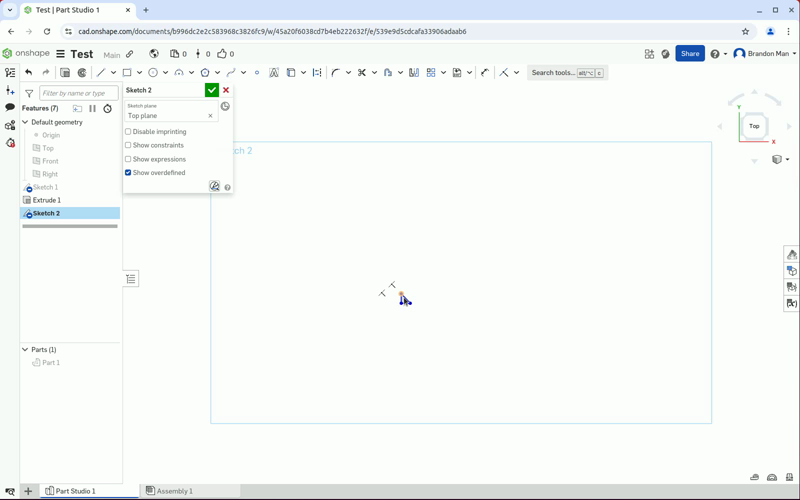
scroll(6)
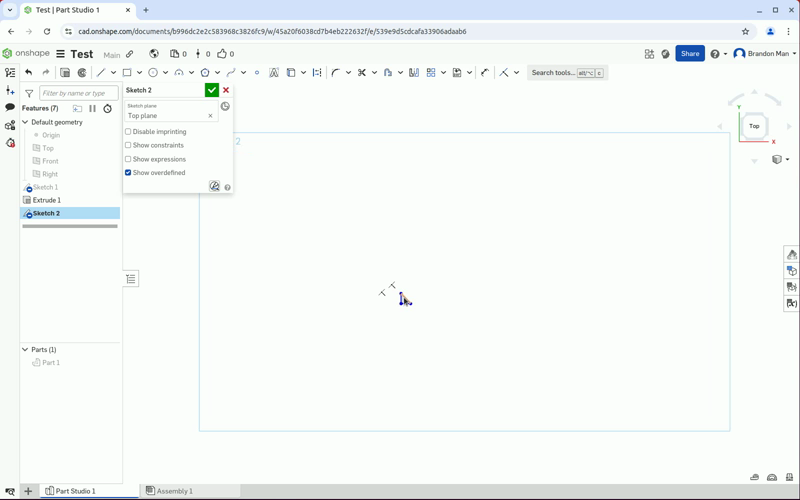
scroll(6)
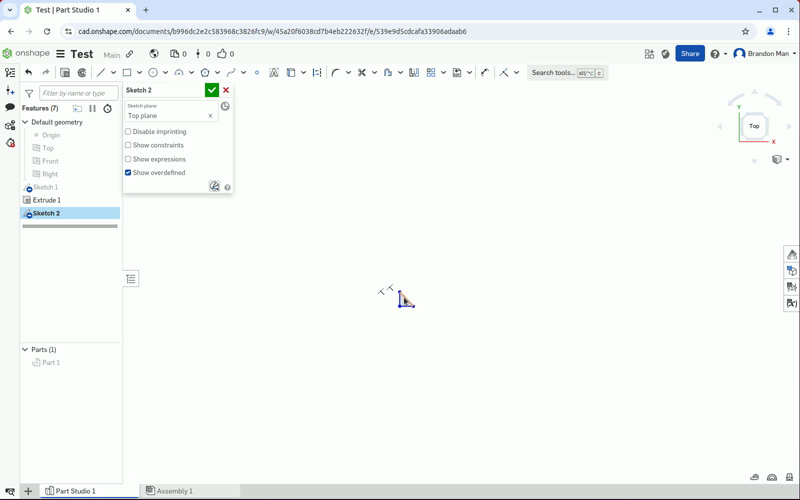
scroll(6)
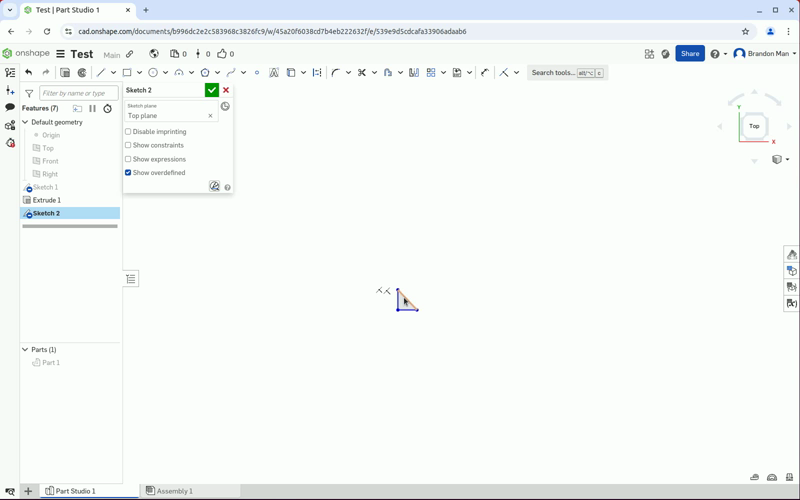
scroll(6)
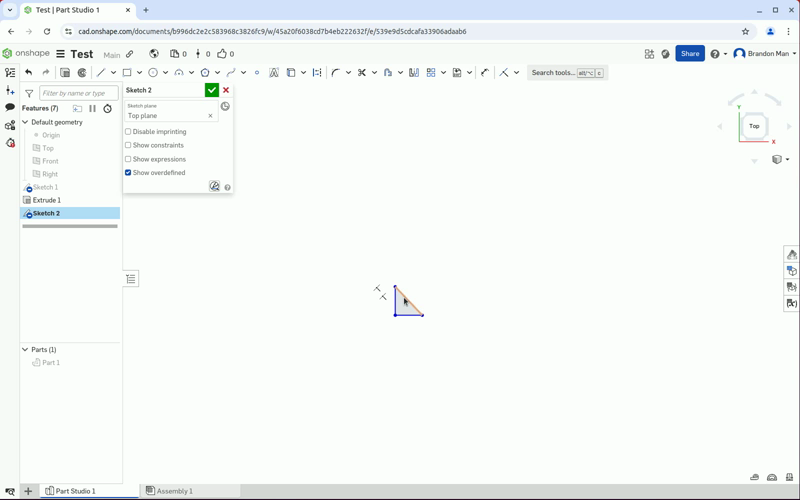
scroll(6)
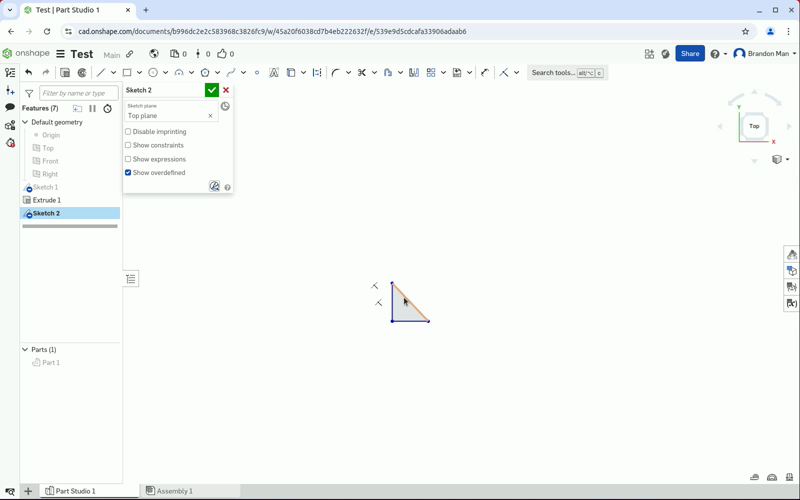
scroll(6)
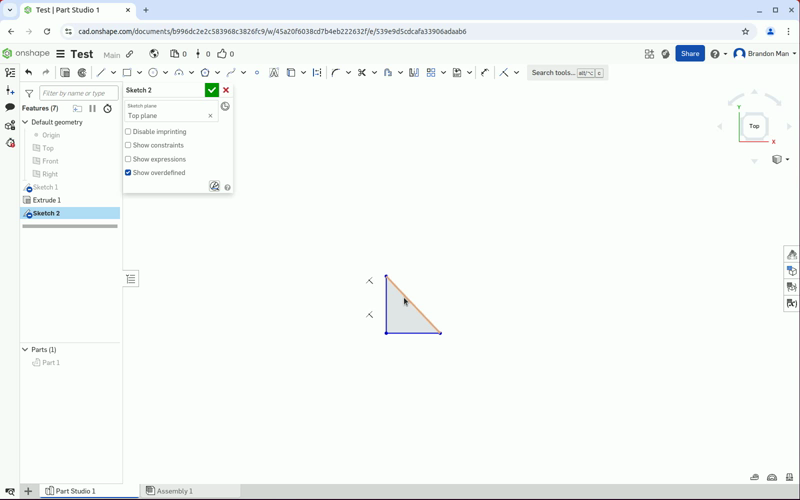
scroll(6)
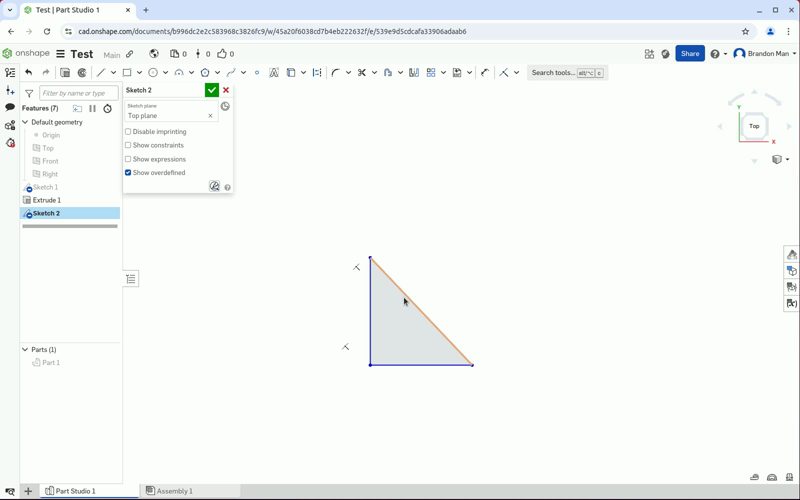
click(404, 297)
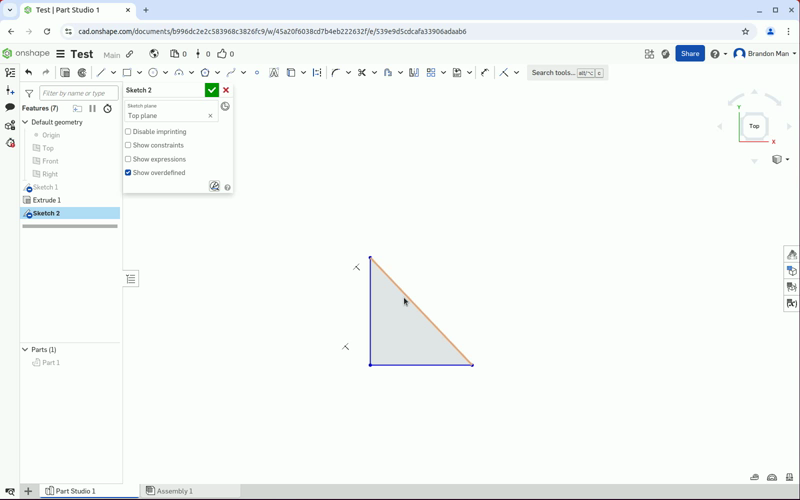
scroll(-6)
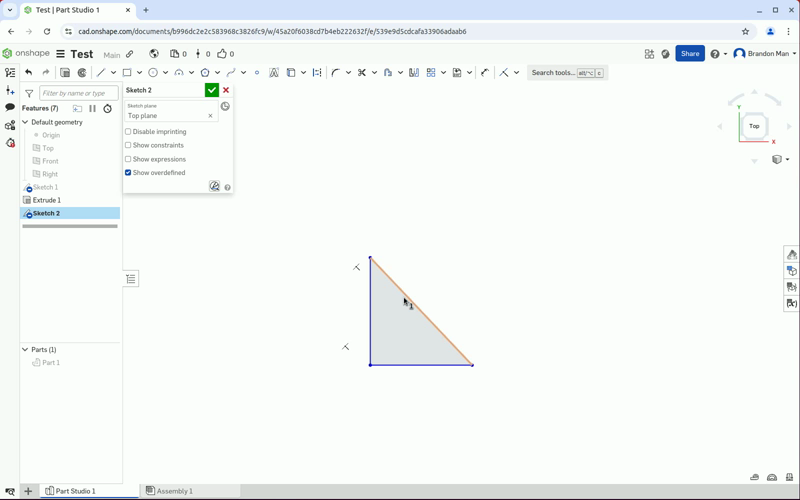
scroll(-6)
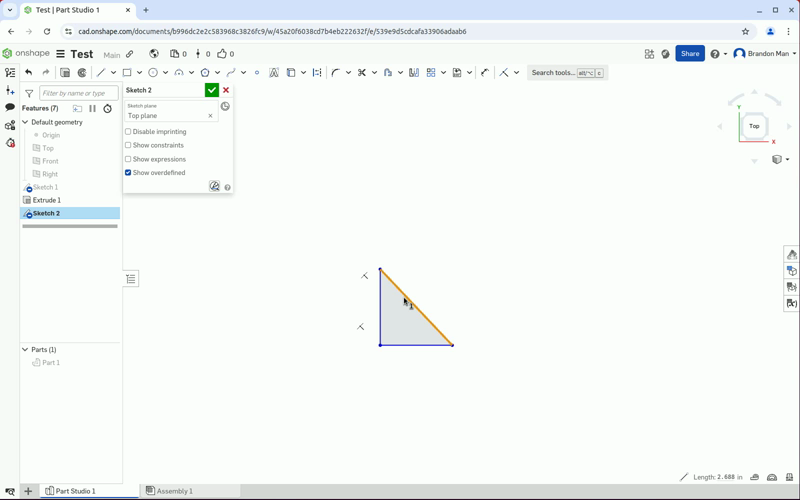
scroll(-6)
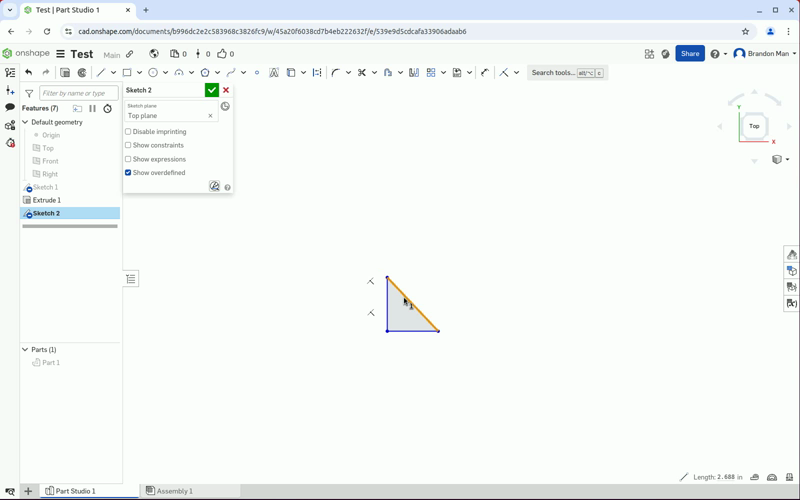
scroll(-6)
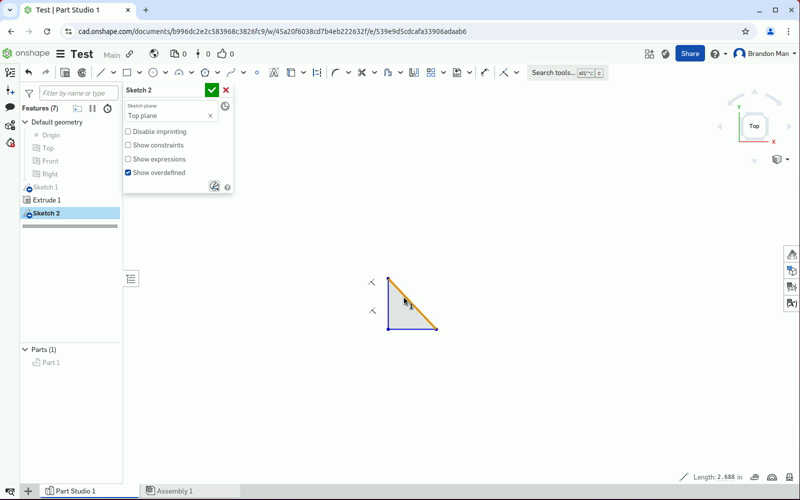
scroll(-6)
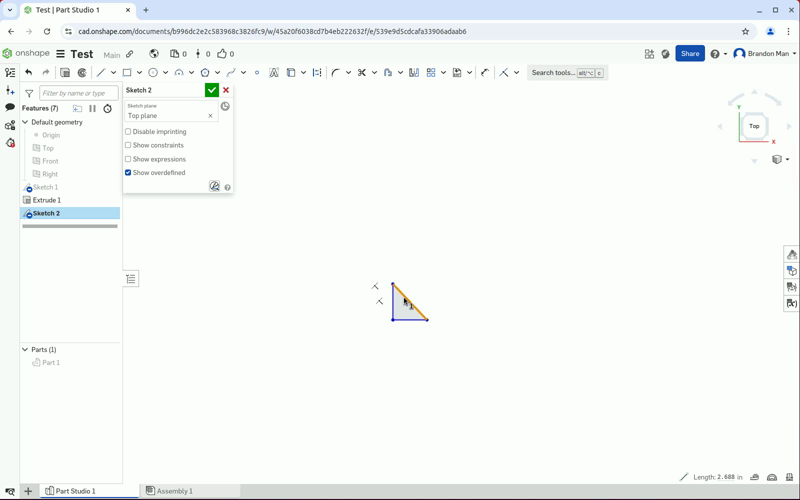
scroll(-6)
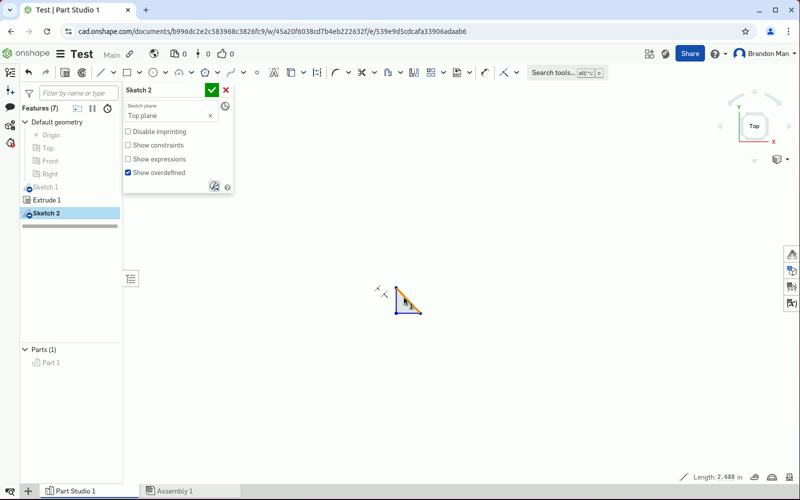
scroll(-6)
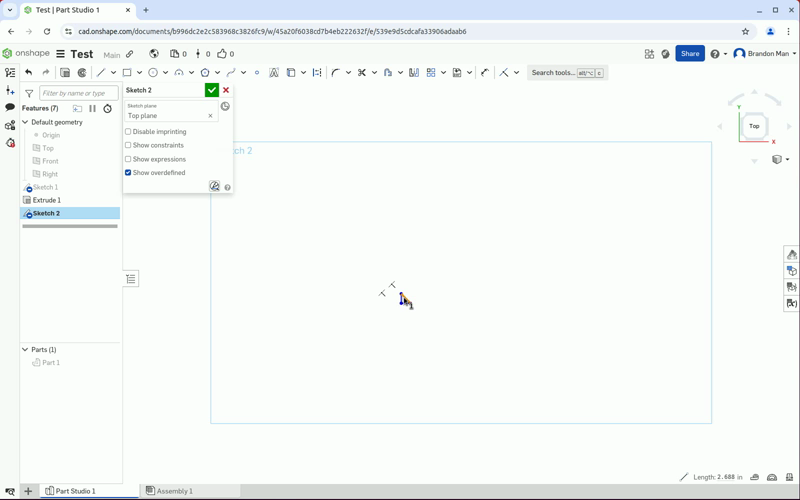
mouse_move(73, 352)
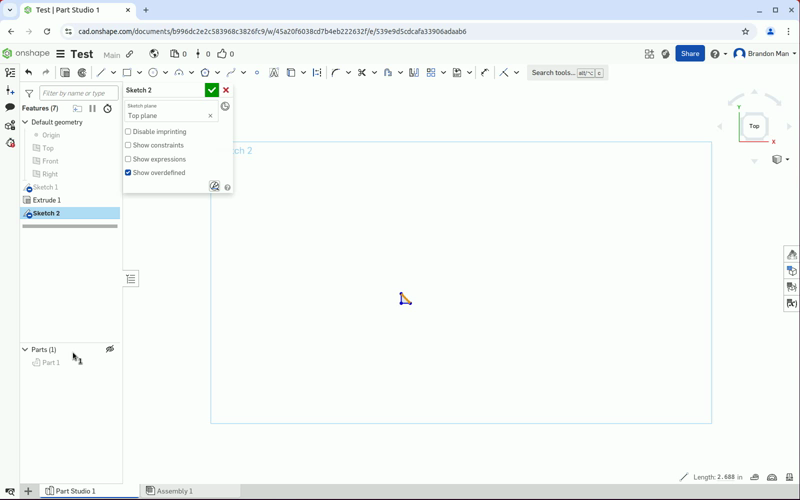
key(shift+y)
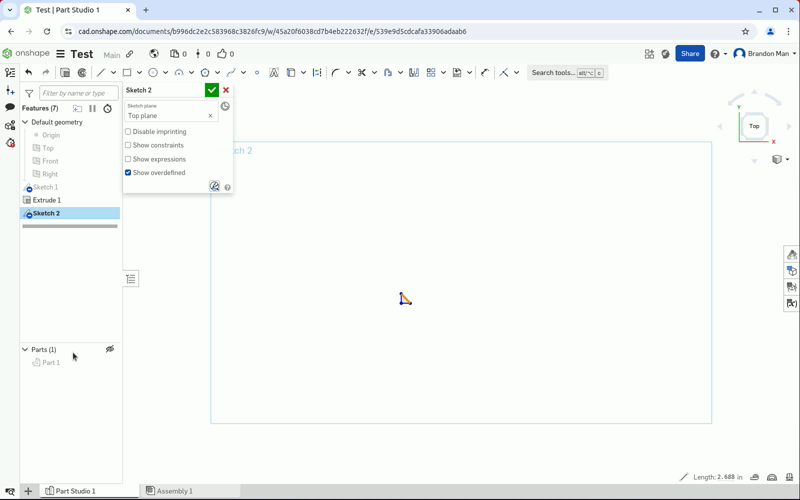
key(shift+e)
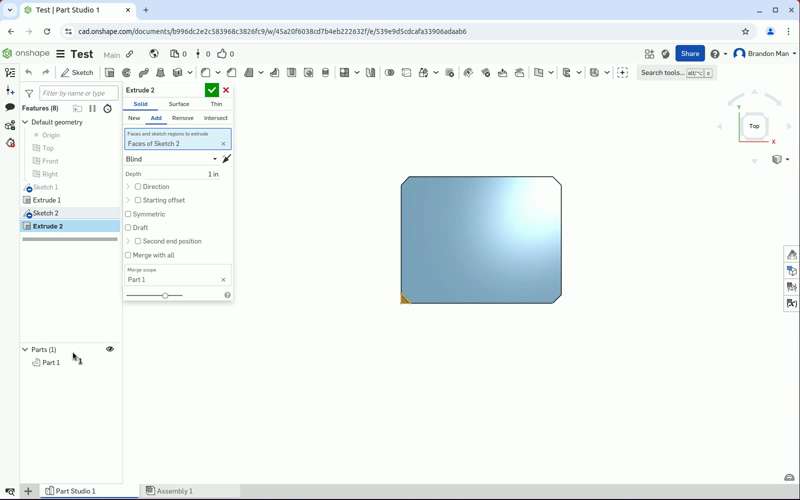
mouse_move(143, 106)
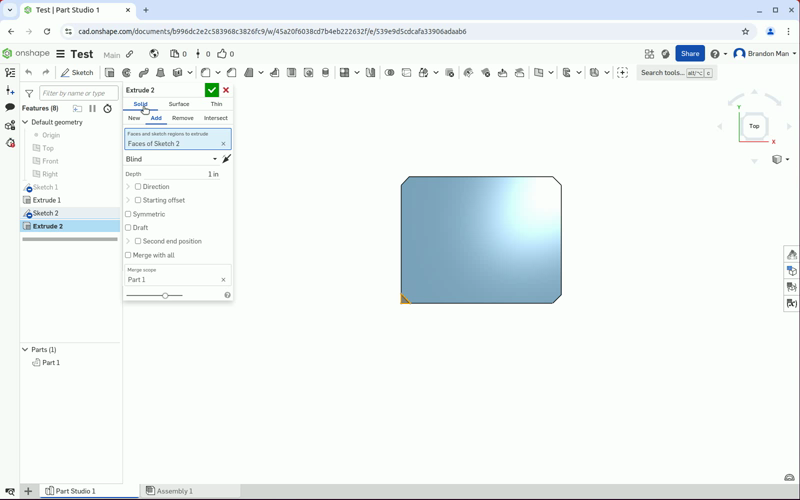
click(143, 106)
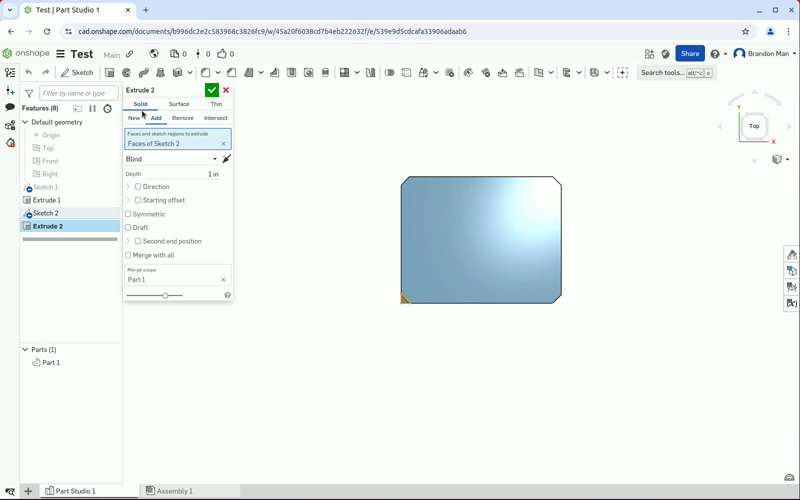
mouse_move(137, 120)
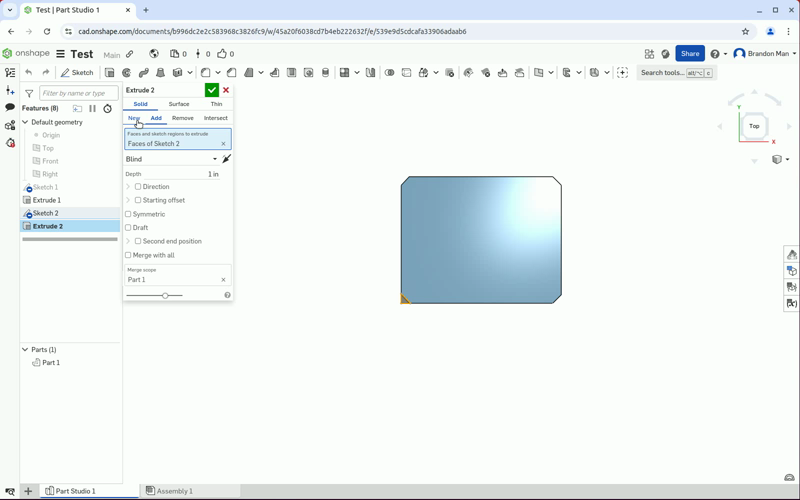
click(137, 120)
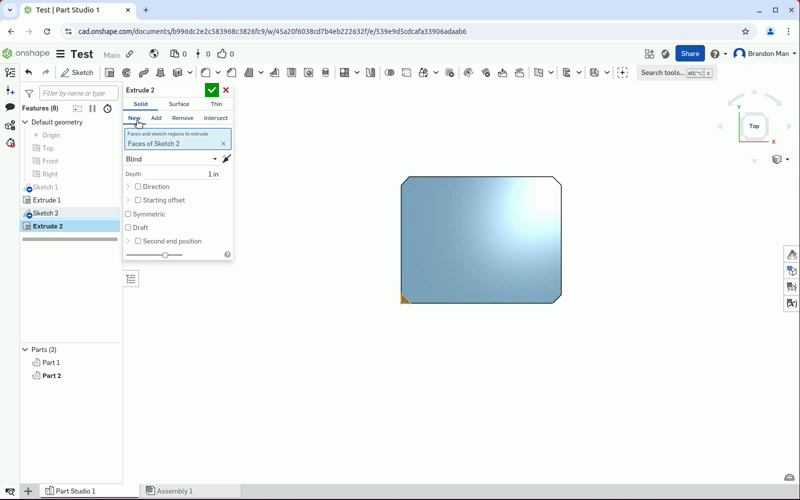
key(tab, 4)
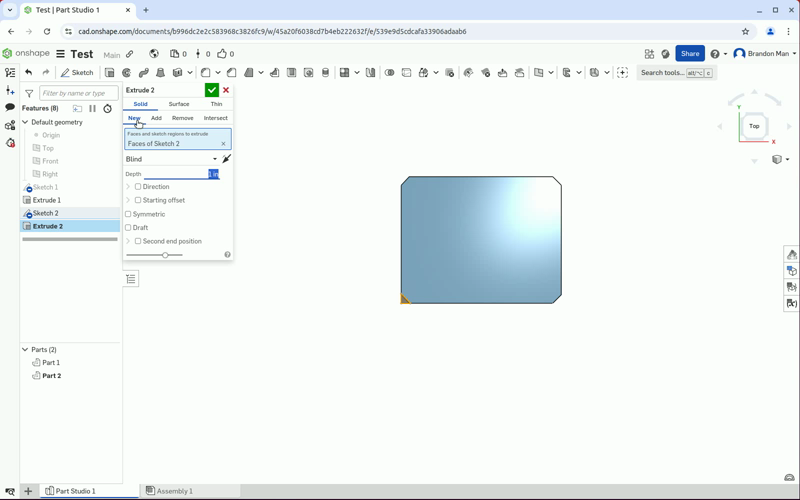
text(2.889)
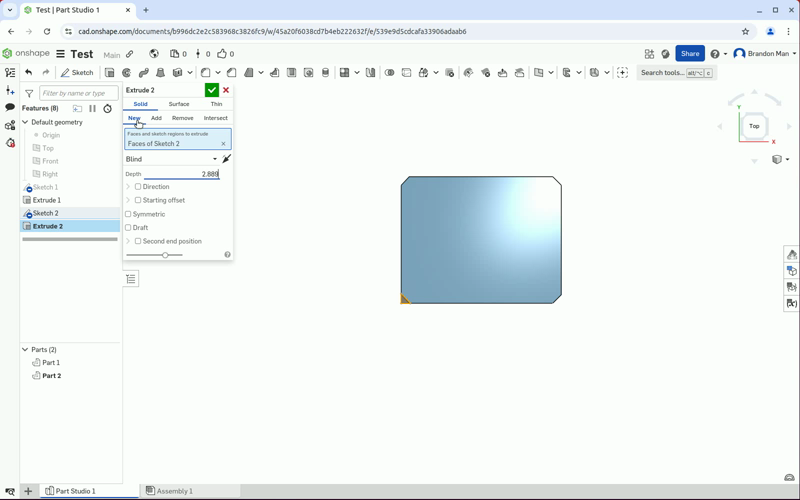
key(enter)
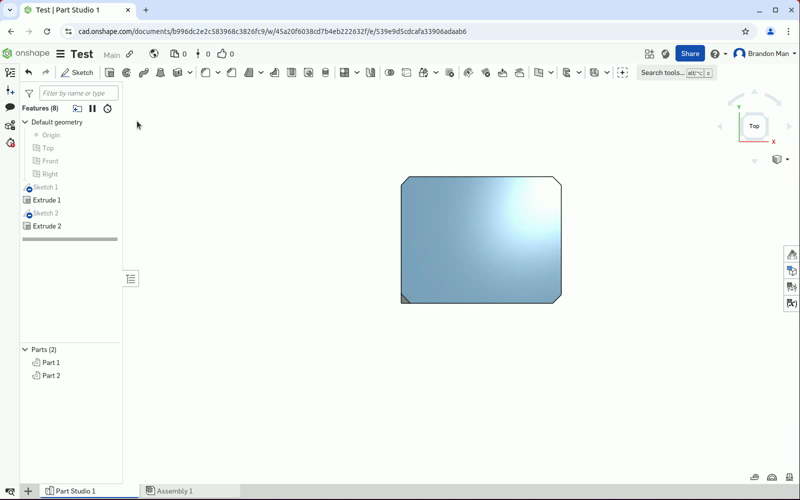
key(shift+h)
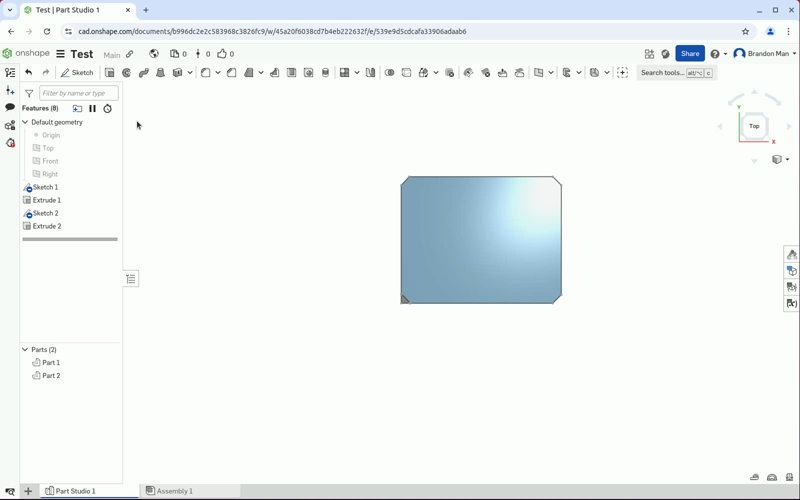
key(shift+h)
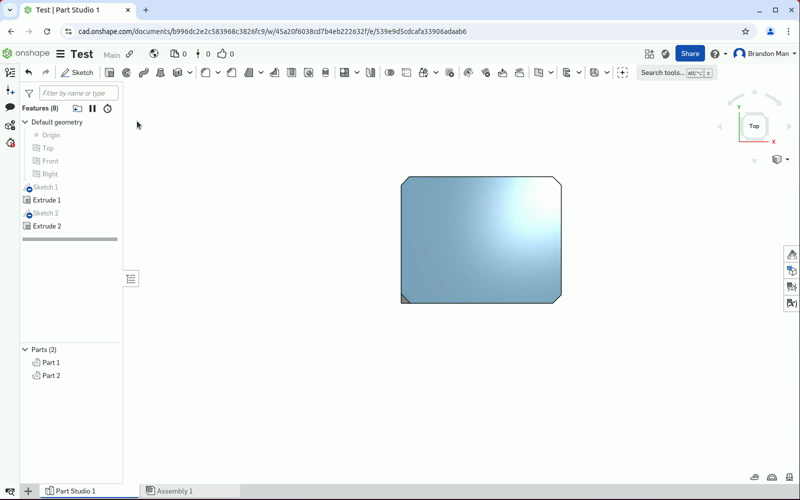
mouse_move(73, 189)
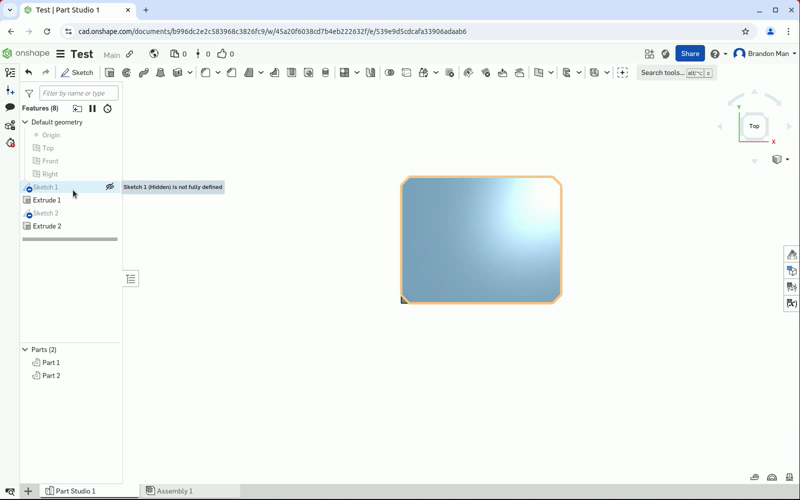
click(73, 189)
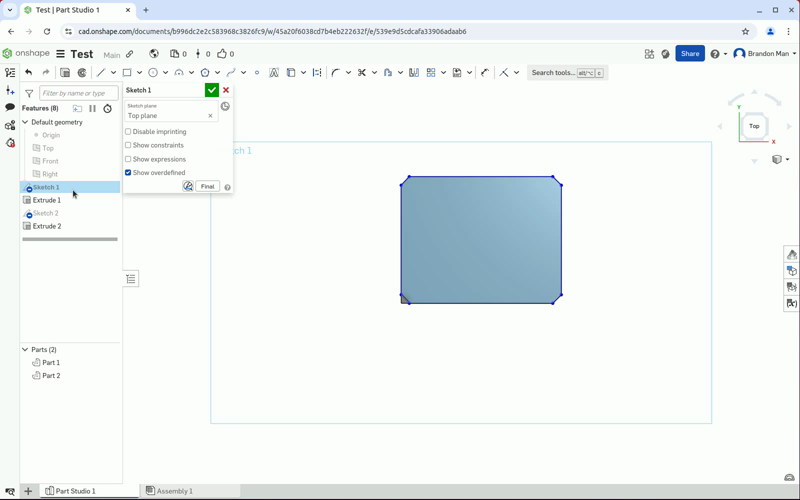
mouse_move(229, 92)
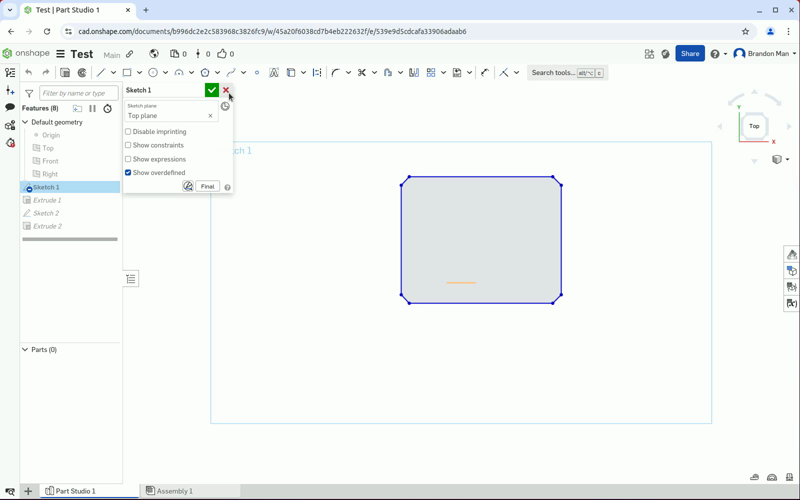
click(229, 92)
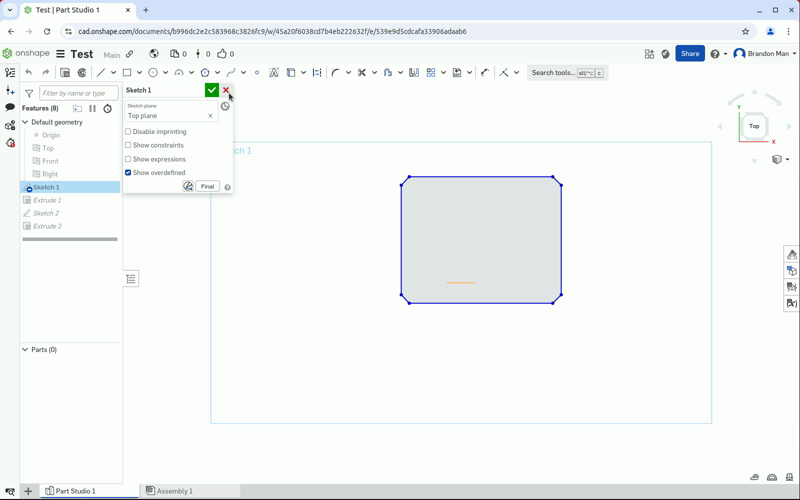
key(shift+s)
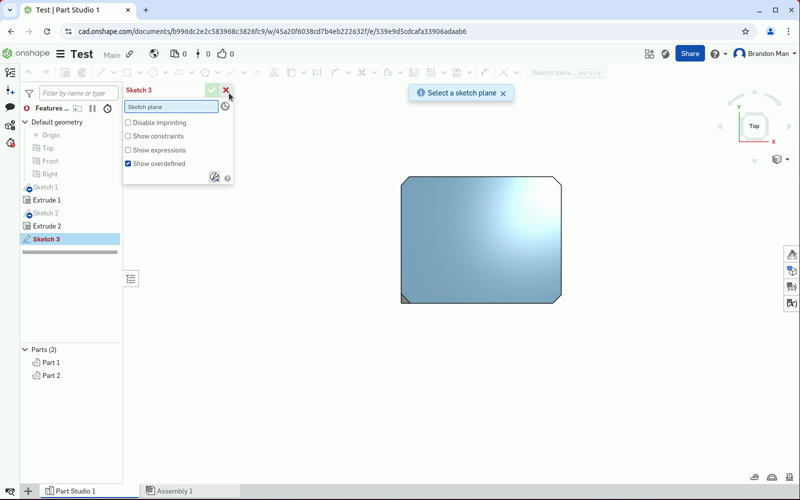
mouse_move(73, 150)
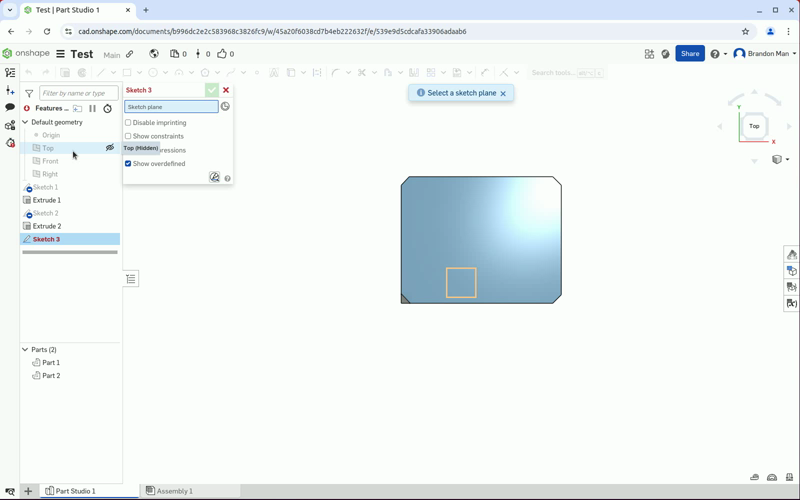
click(73, 150)
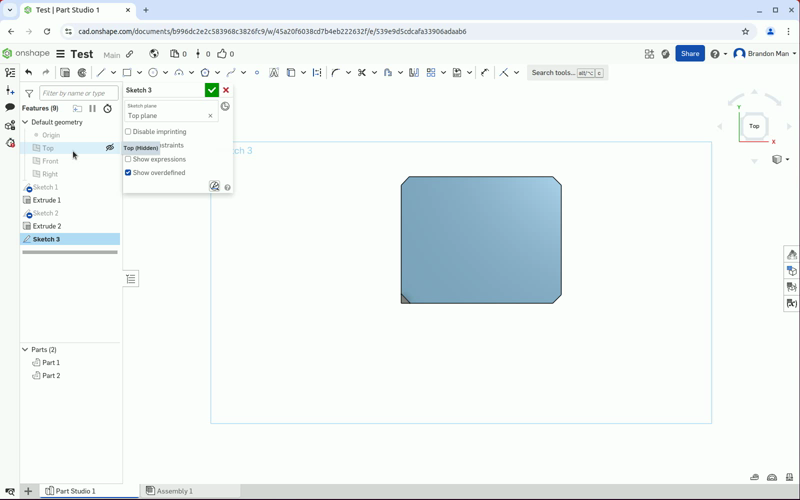
mouse_move(73, 352)
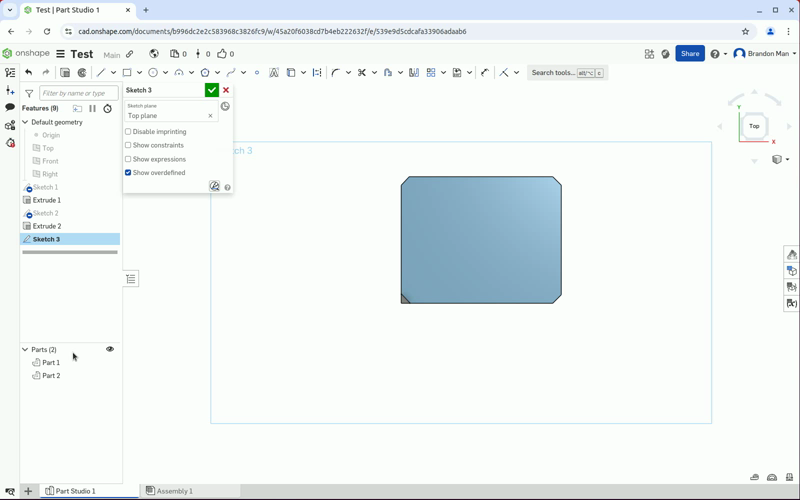
key(y)
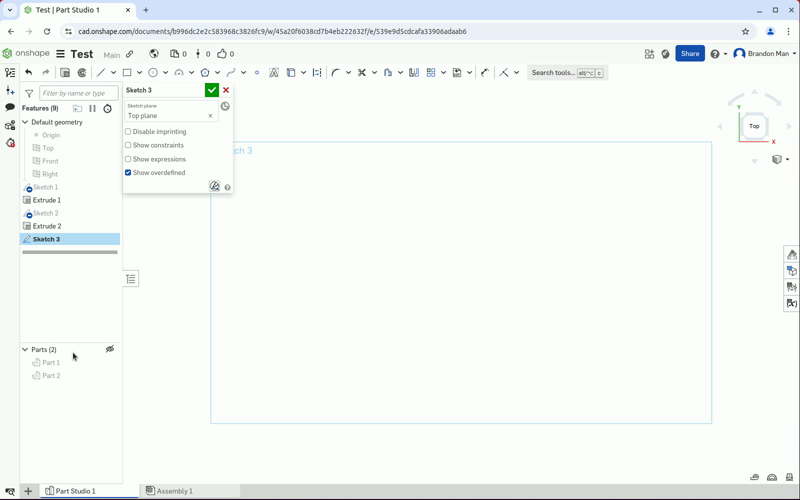
key(l)
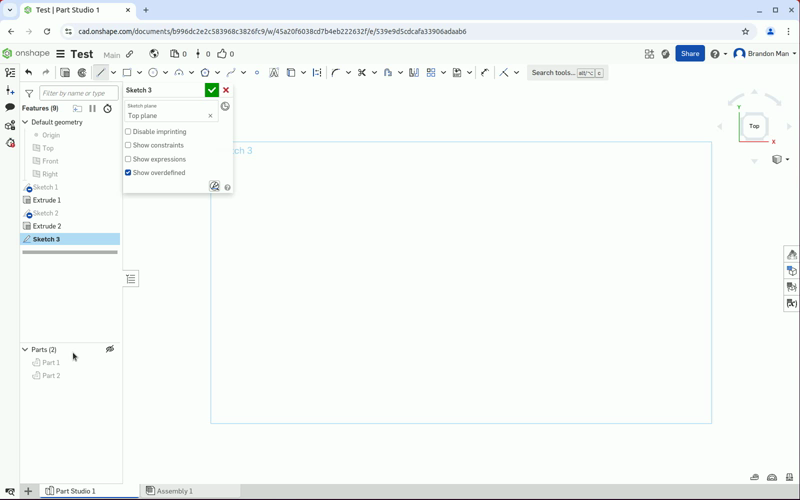
key_down(shift)
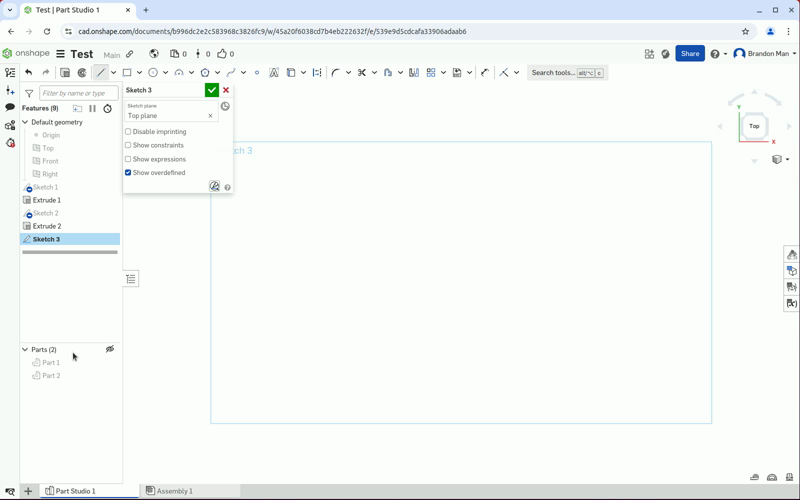
mouse_move(553, 303)
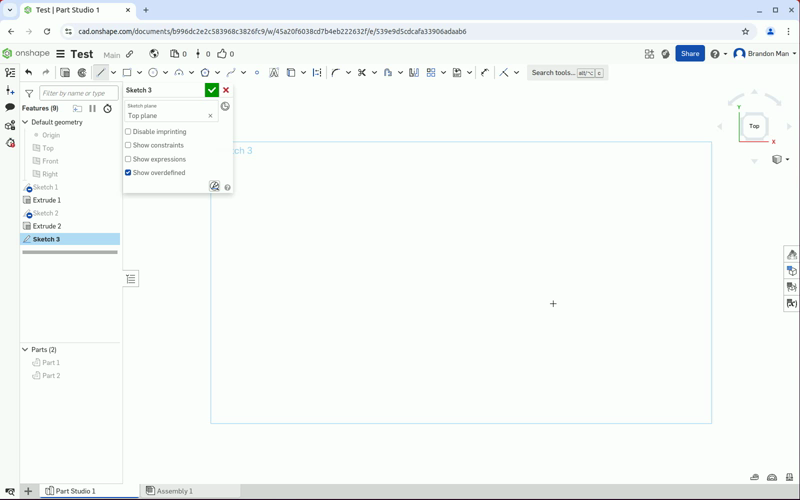
click(553, 303)
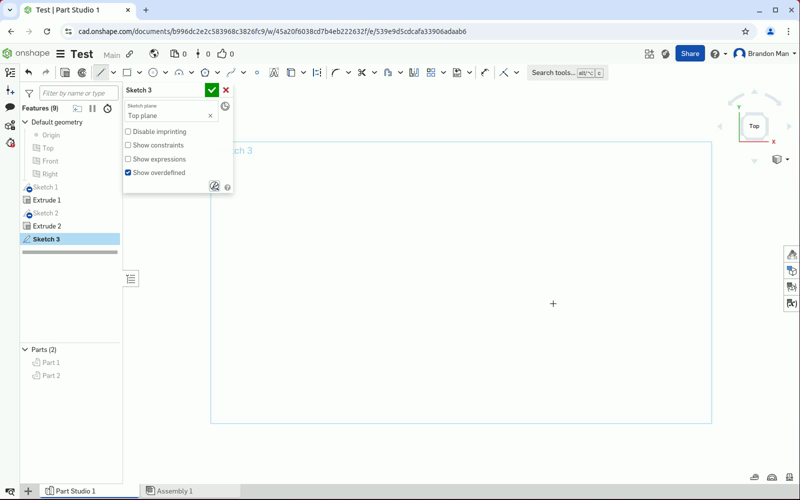
key_up(shift)
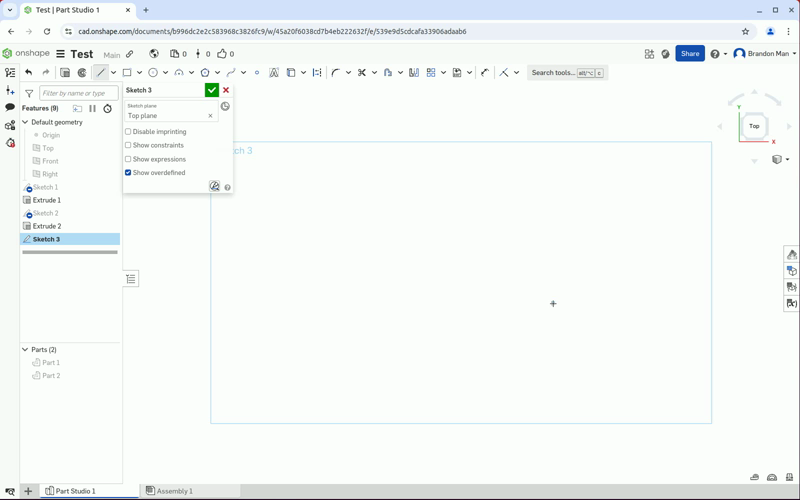
key_down(shift)
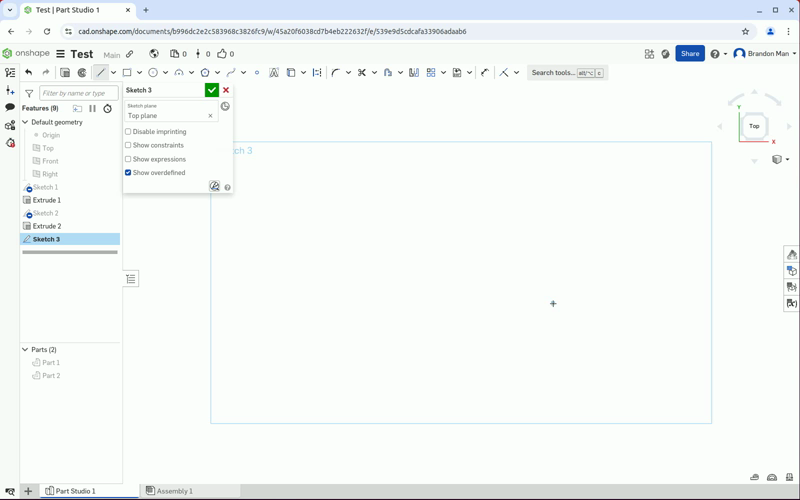
mouse_move(583, 303)
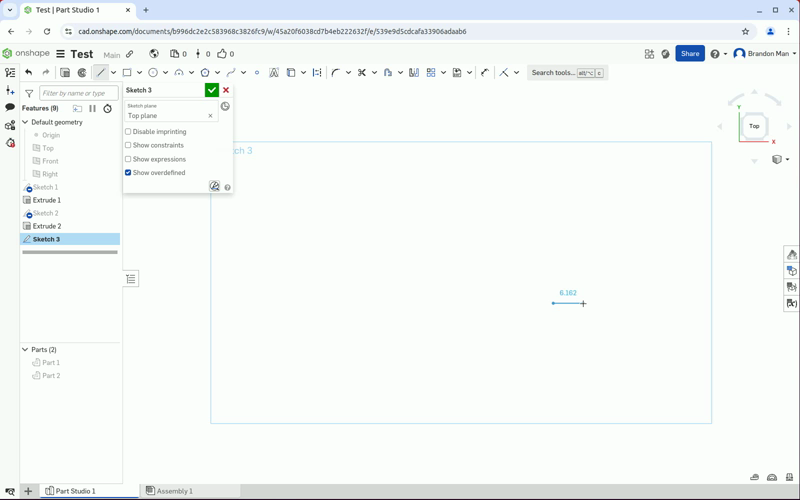
mouse_move(562, 303)
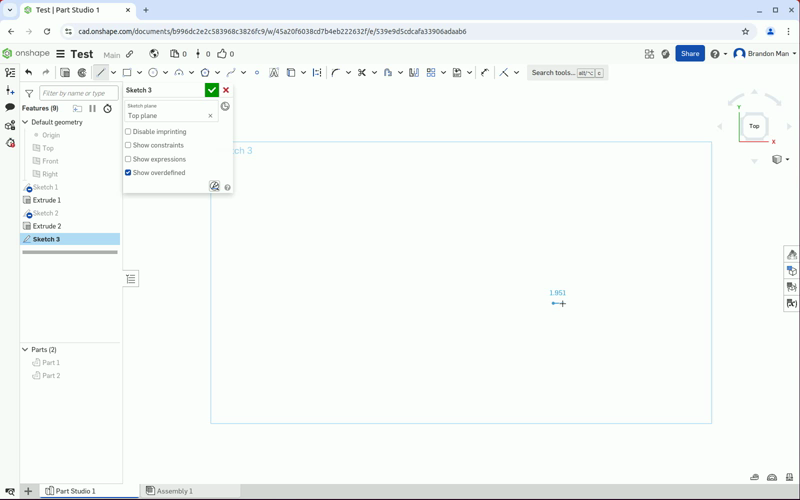
click(562, 303)
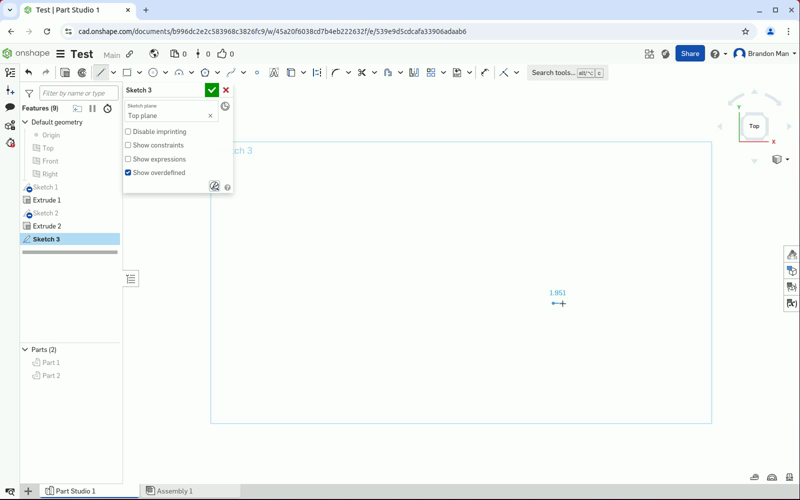
key_up(shift)
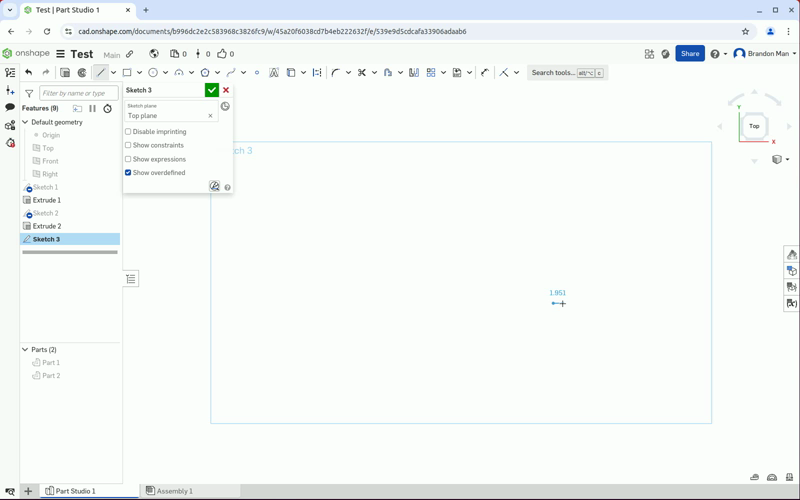
key_down(shift)
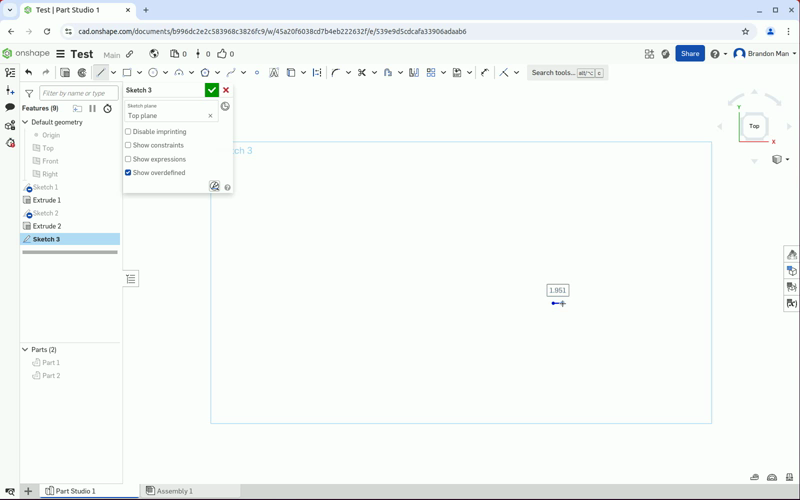
mouse_move(589, 303)
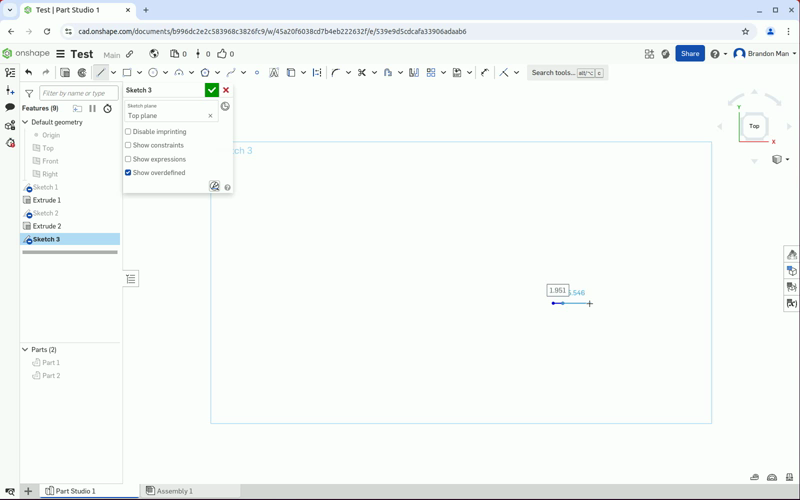
mouse_move(562, 293)
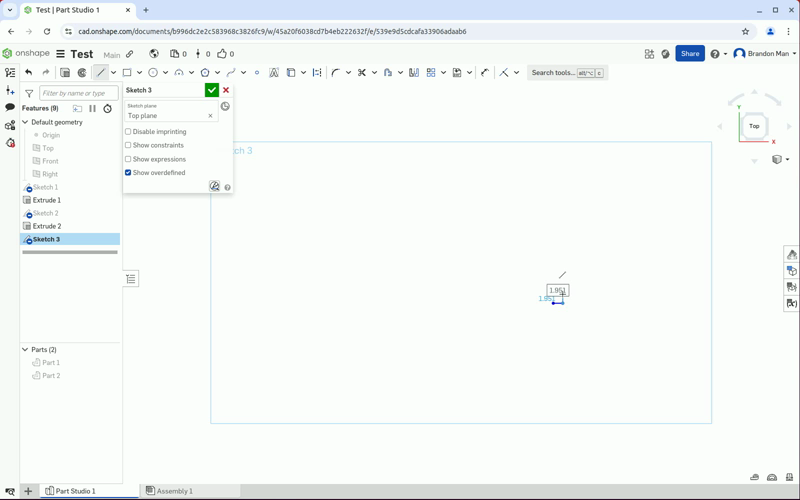
click(562, 293)
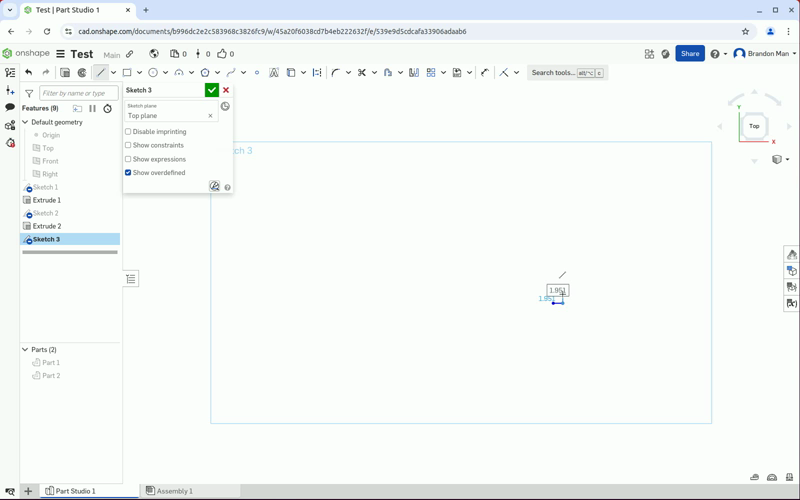
key_up(shift)
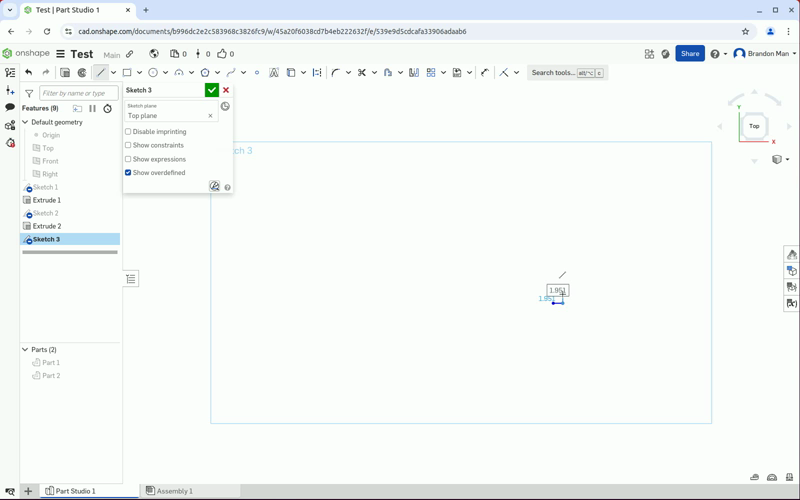
mouse_move(589, 293)
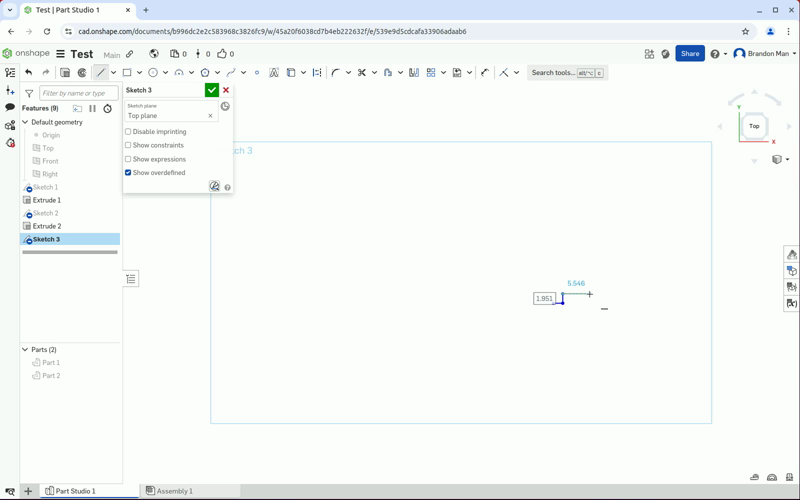
key_down(shift)
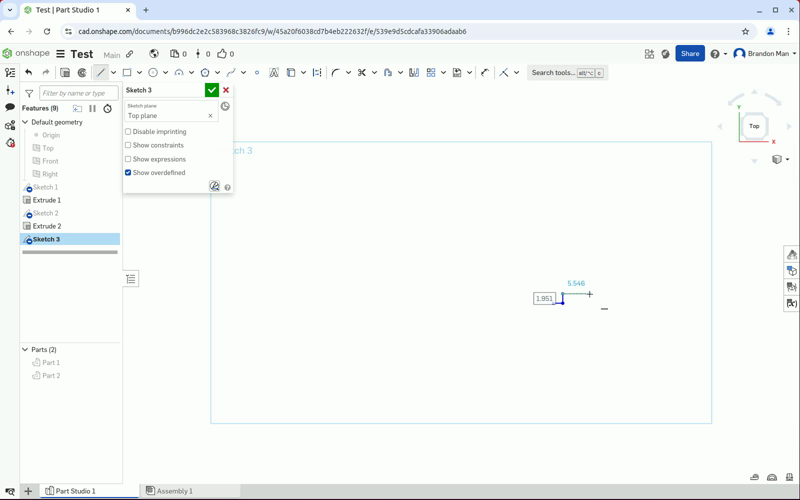
mouse_move(553, 303)
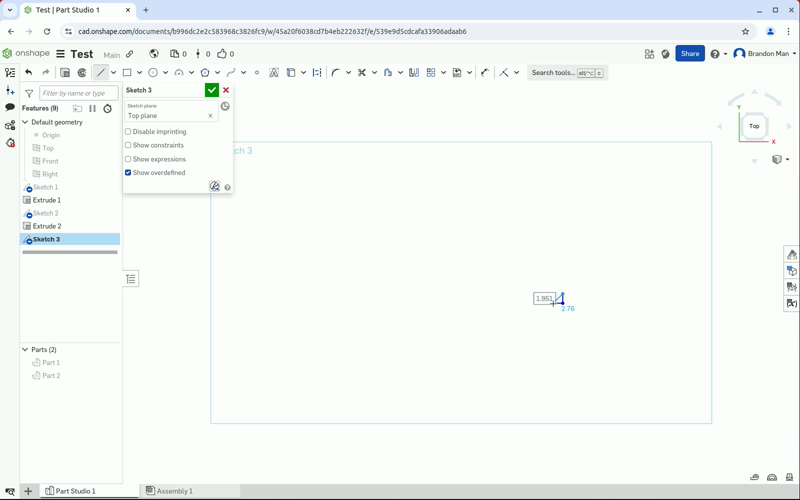
key_up(shift)
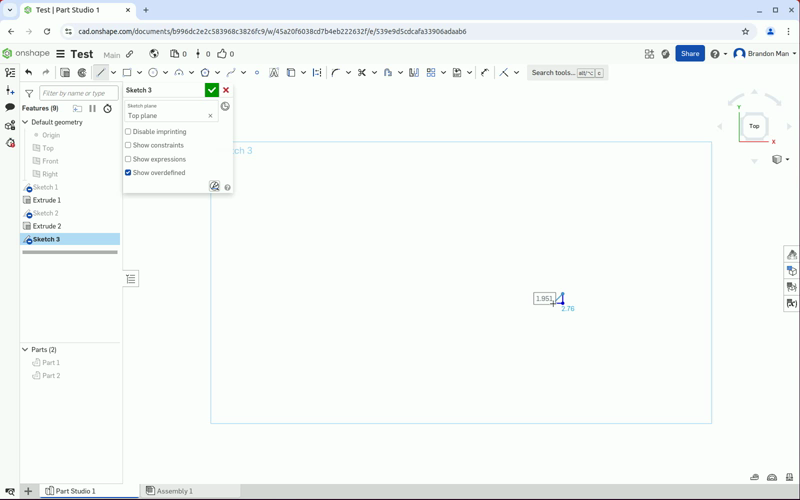
click(553, 303)
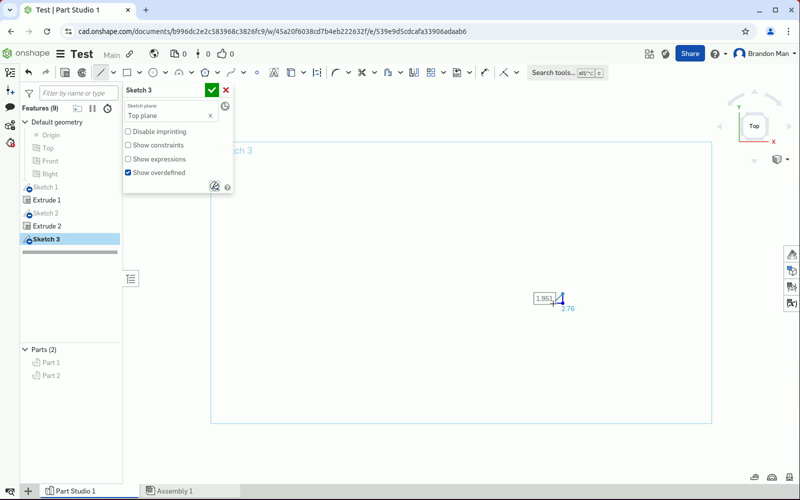
key(esc)
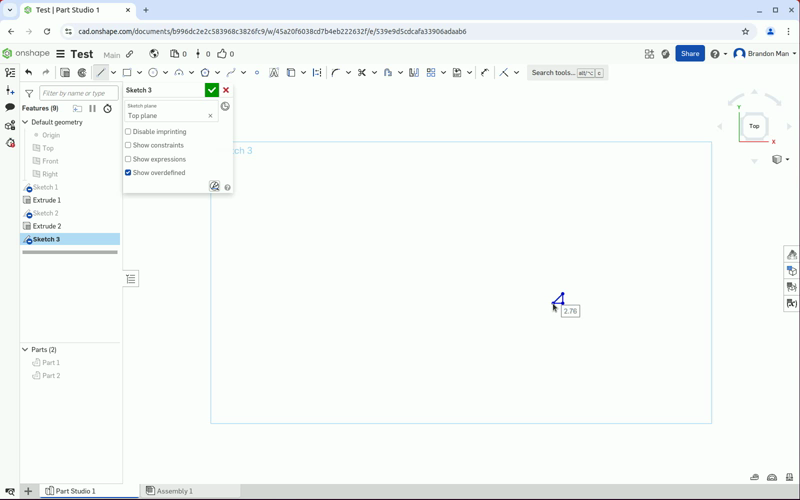
mouse_move(555, 301)
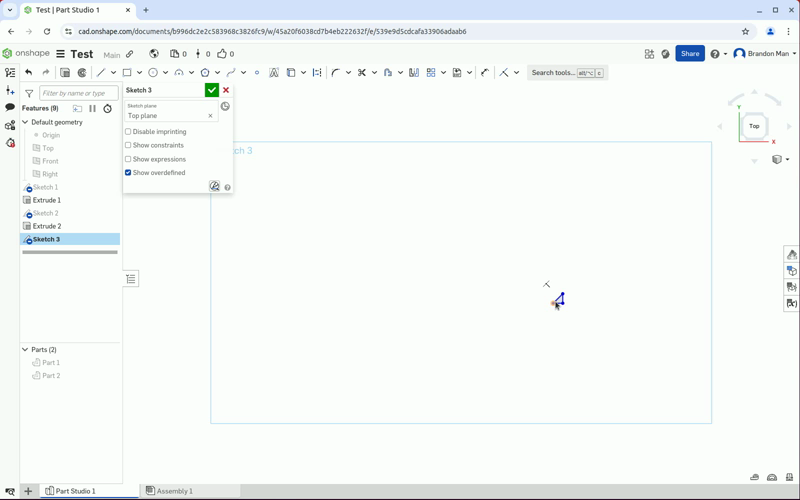
scroll(6)
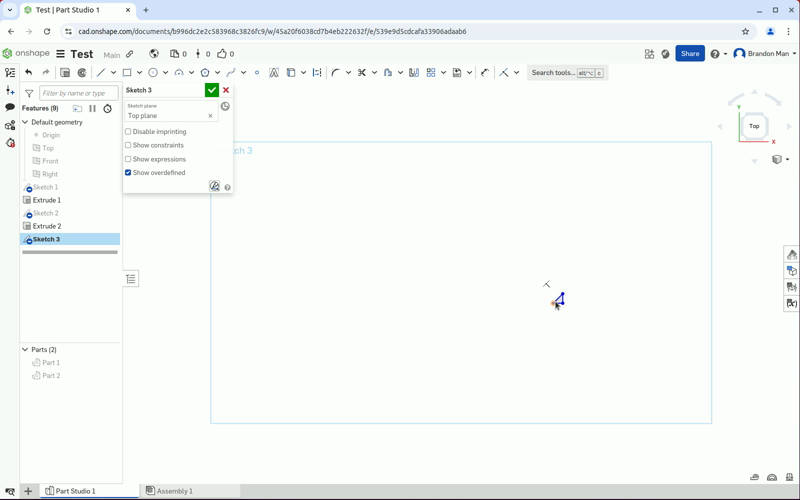
scroll(6)
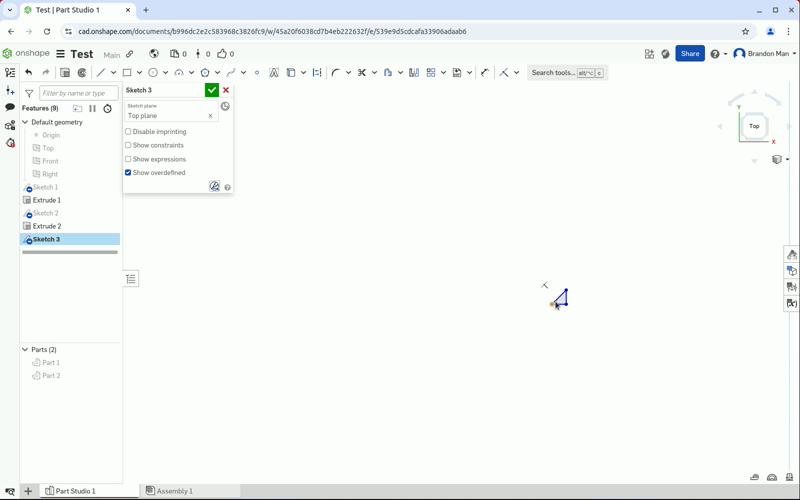
scroll(6)
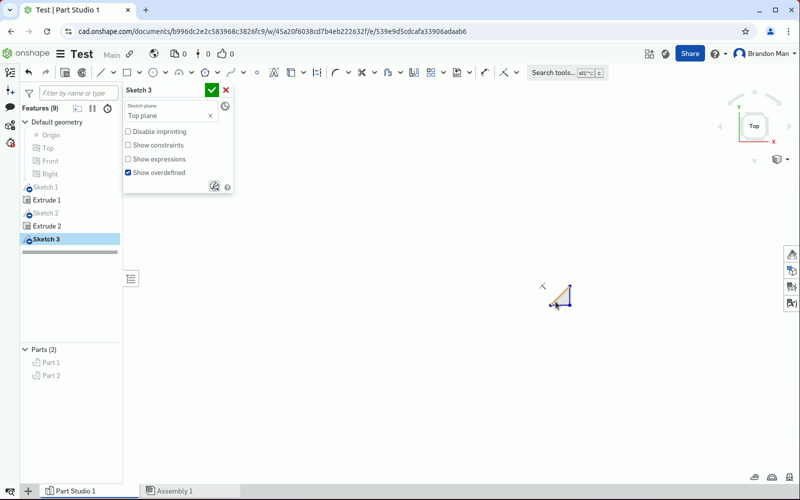
scroll(6)
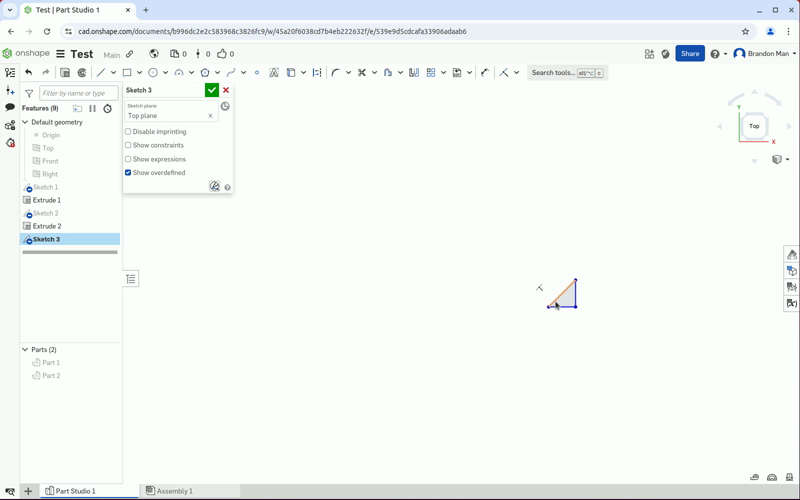
scroll(6)
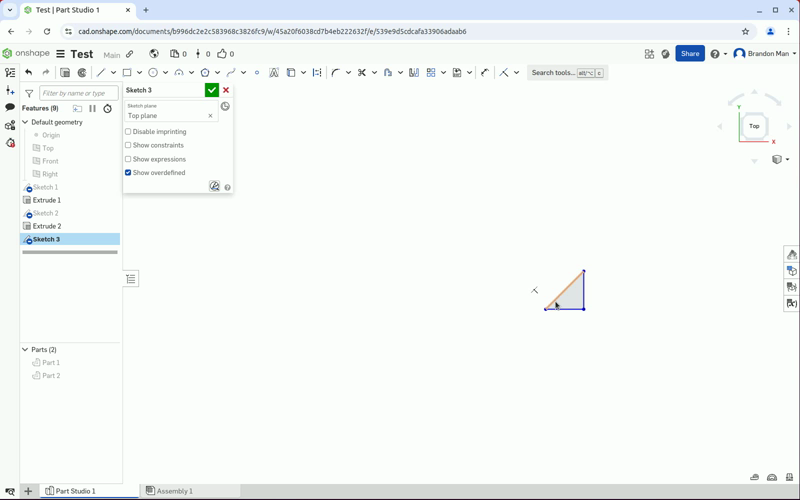
scroll(6)
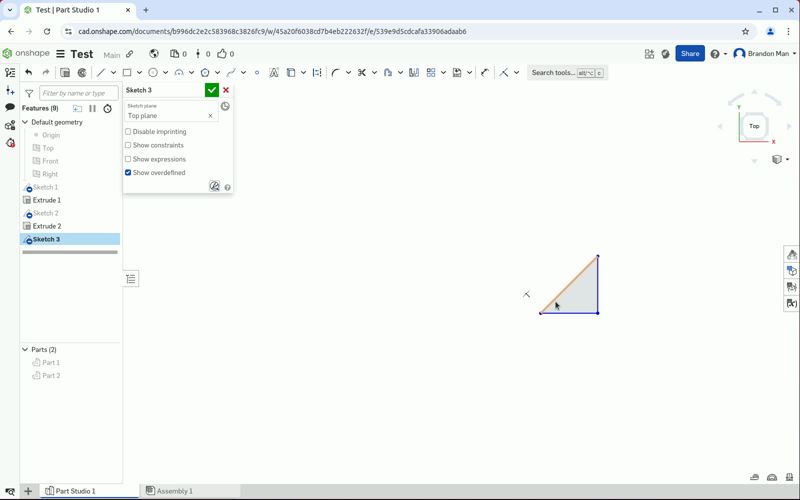
scroll(6)
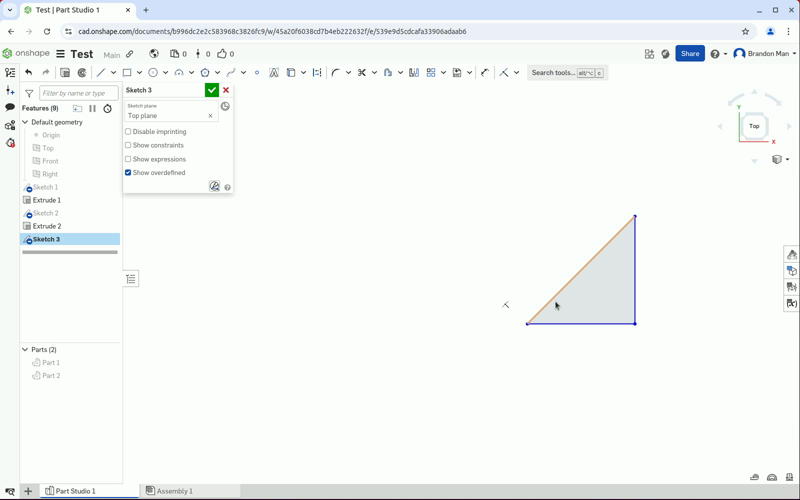
click(555, 301)
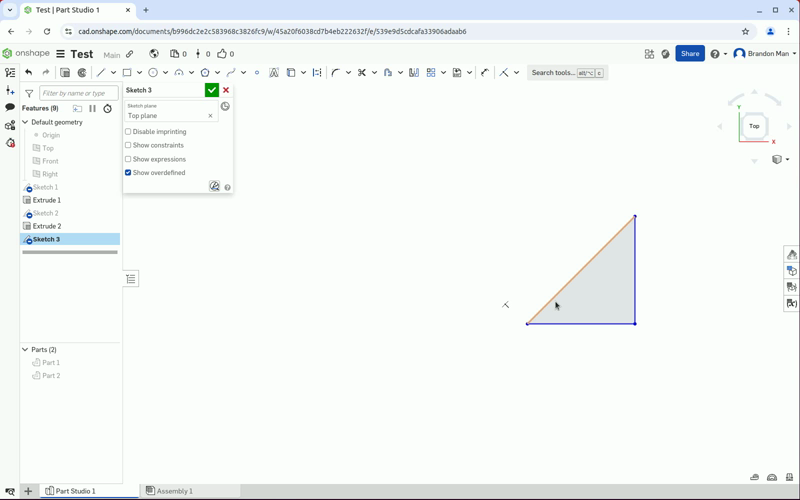
scroll(-6)
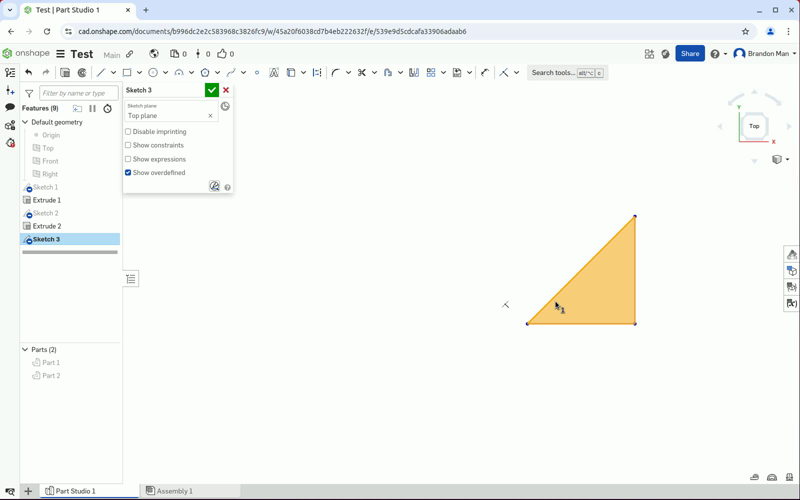
scroll(-6)
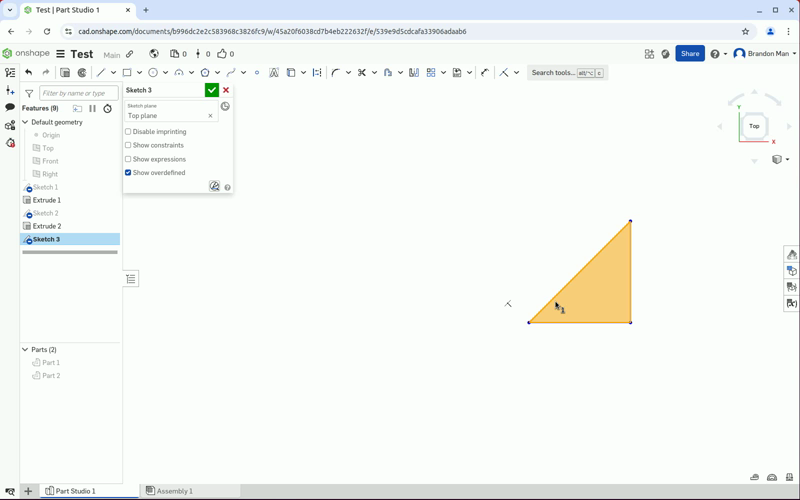
scroll(-6)
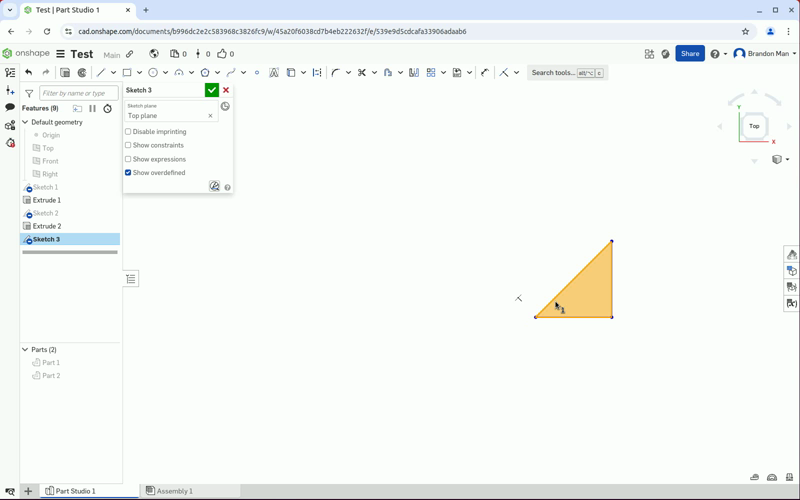
scroll(-6)
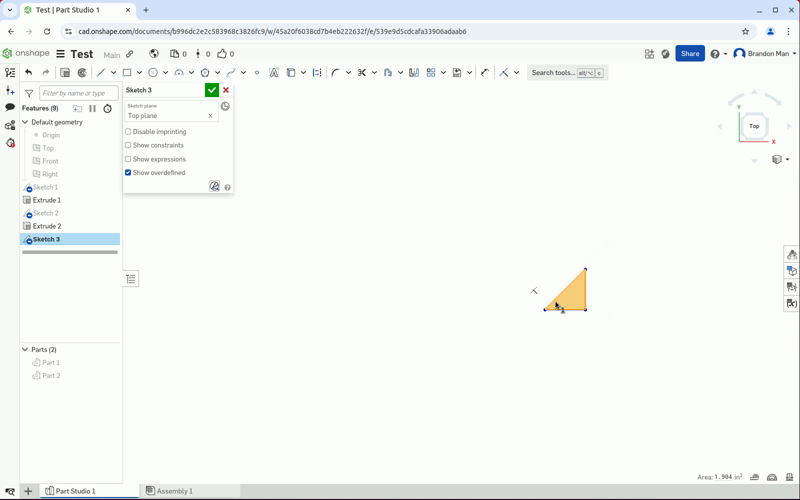
scroll(-6)
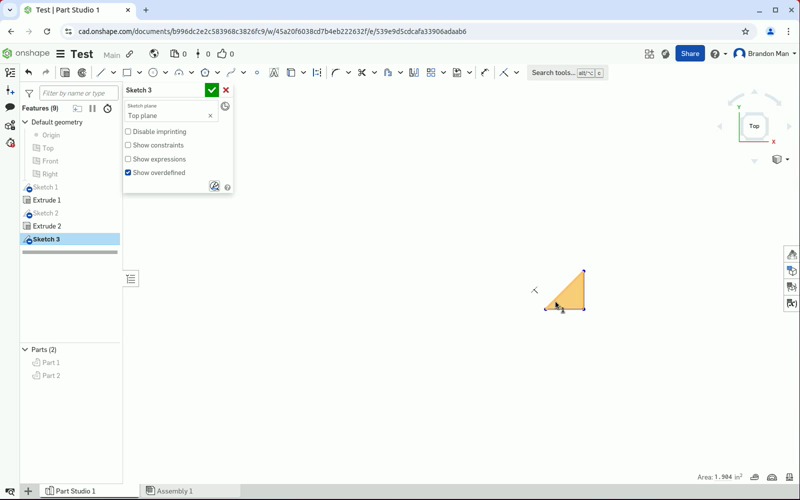
scroll(-6)
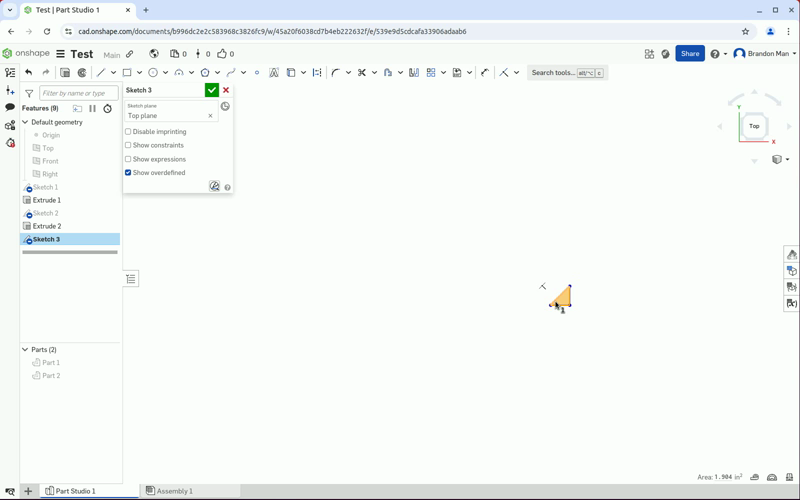
scroll(-6)
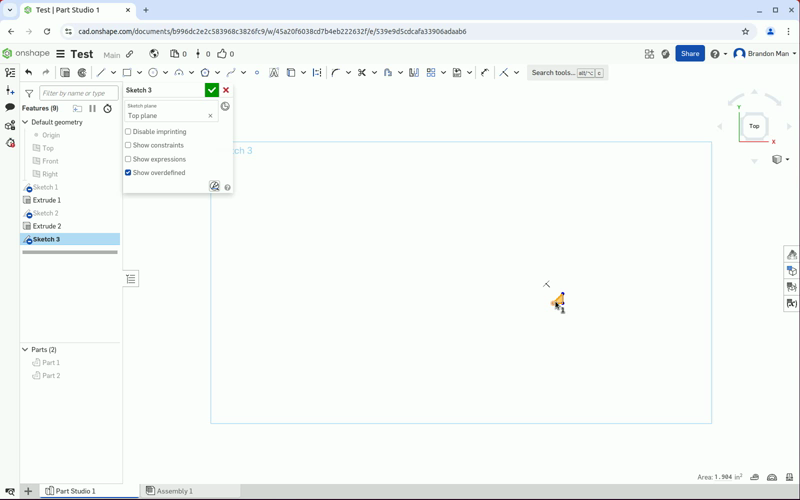
mouse_move(73, 352)
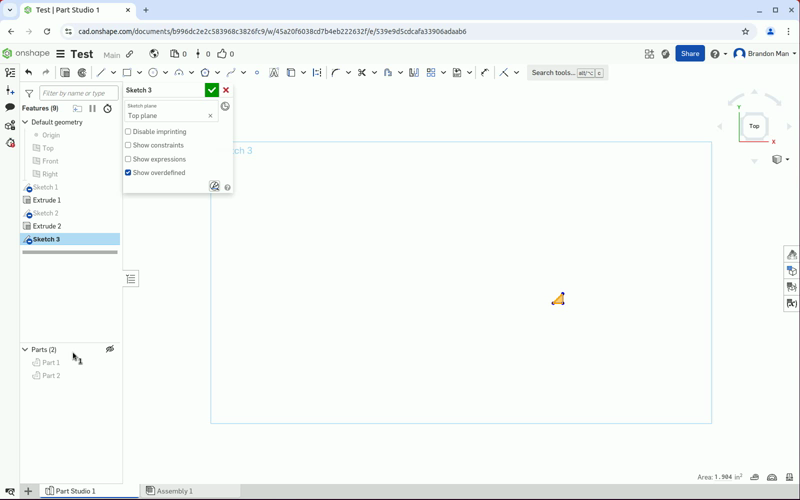
key(shift+y)
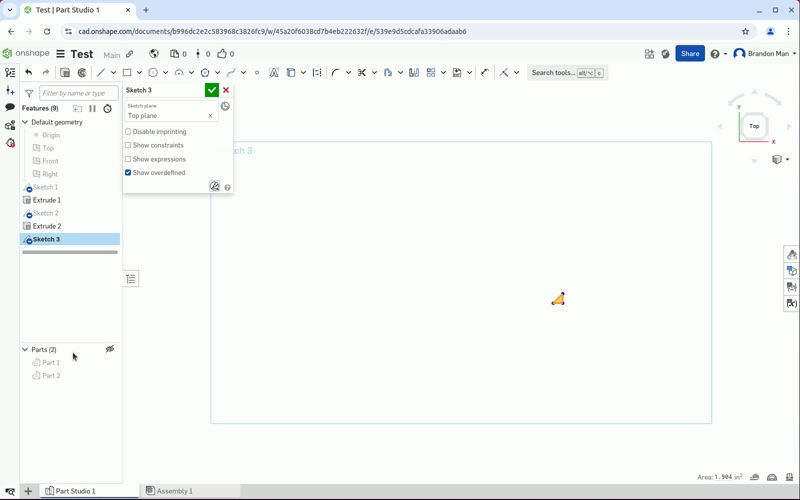
key(shift+e)
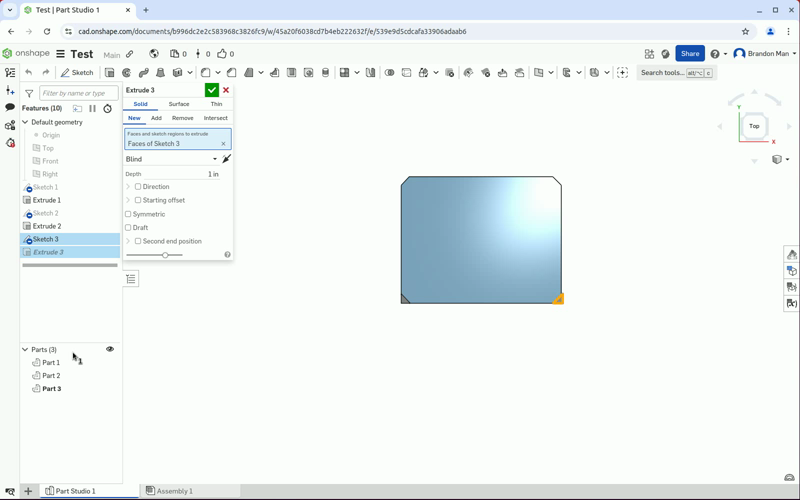
mouse_move(143, 106)
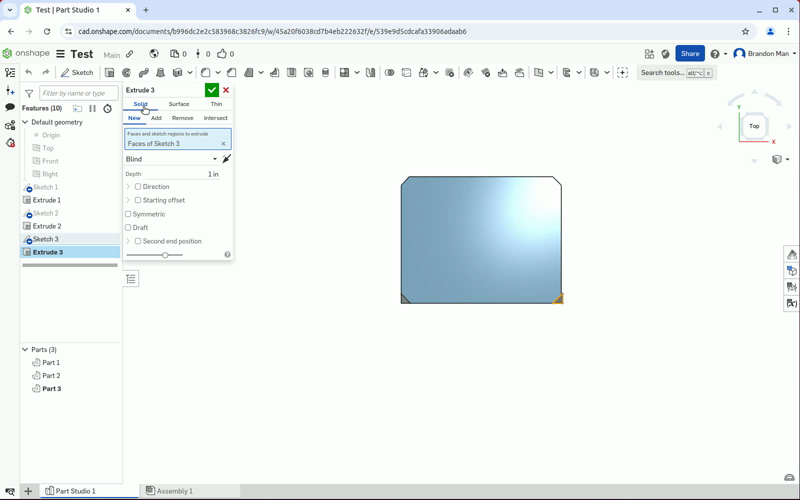
click(143, 106)
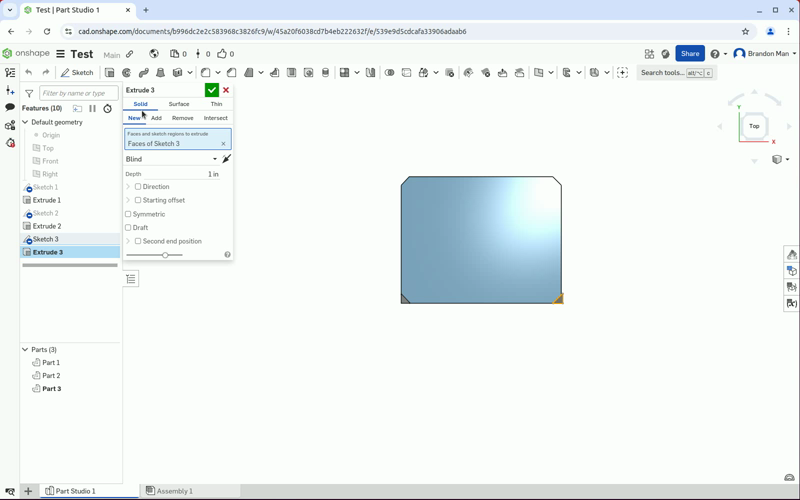
mouse_move(137, 120)
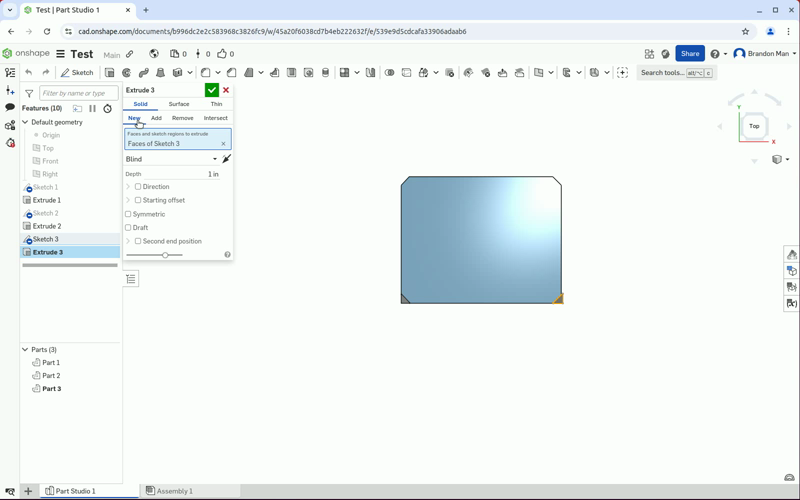
click(137, 120)
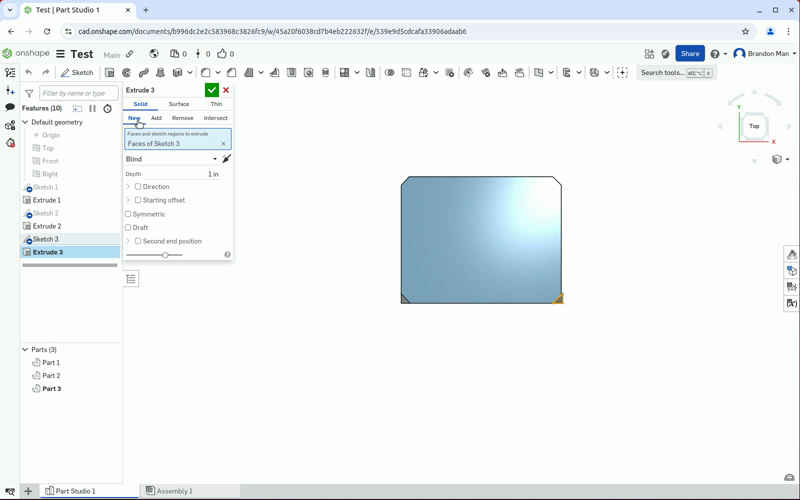
key(tab, 4)
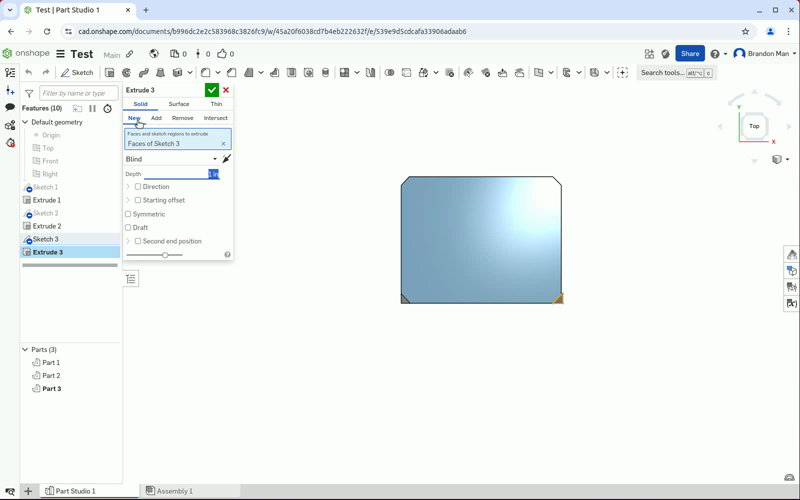
text(2.889)
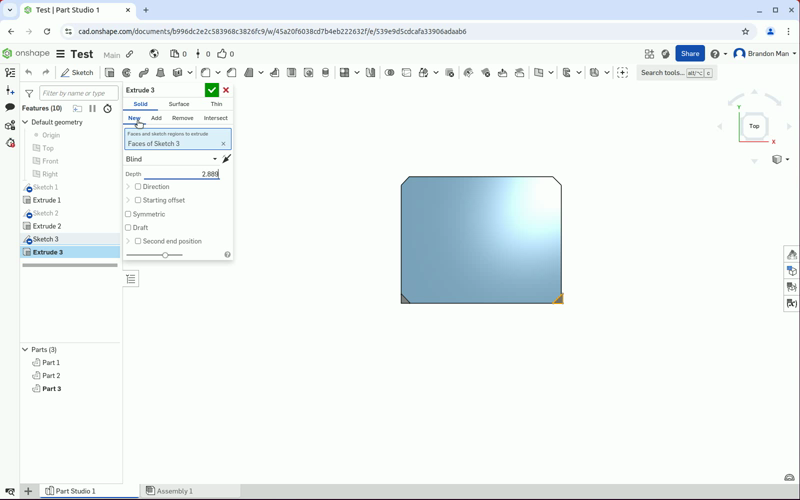
key(enter)
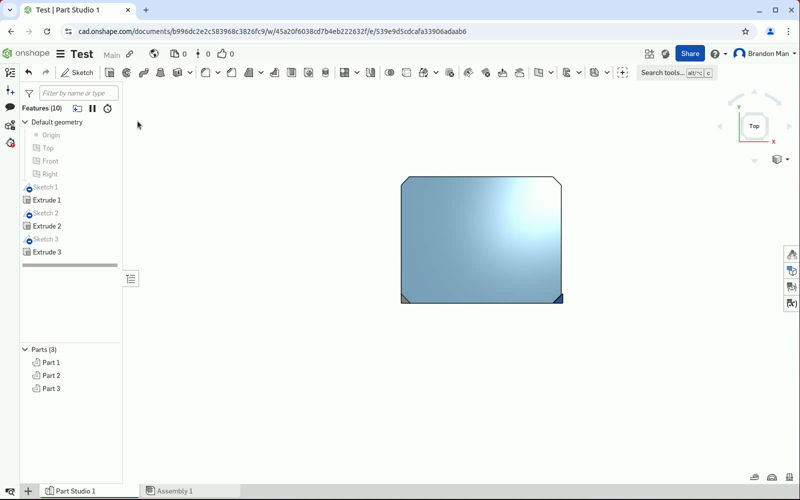
key(shift+h)
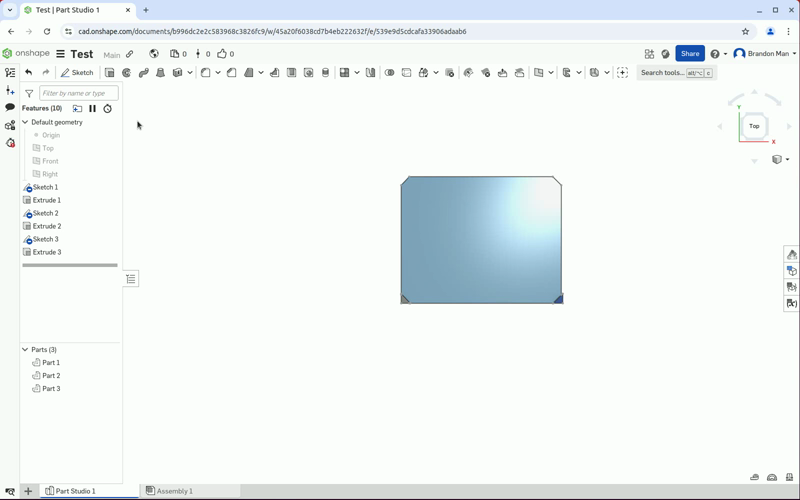
key(shift+h)
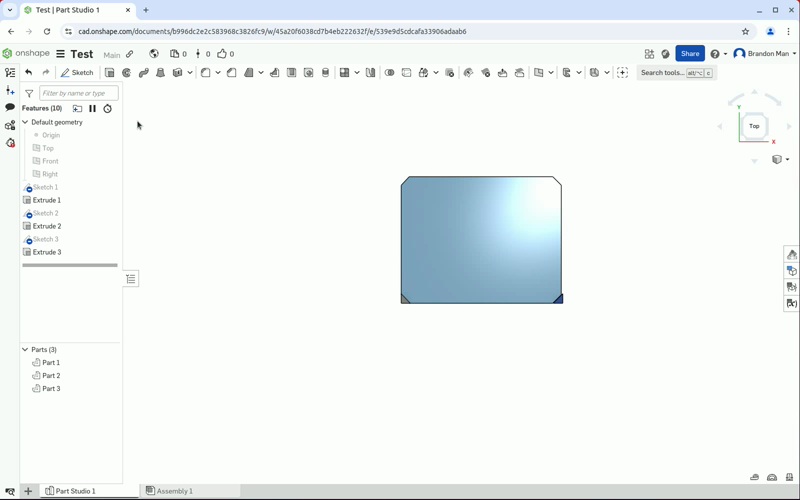
mouse_move(73, 189)
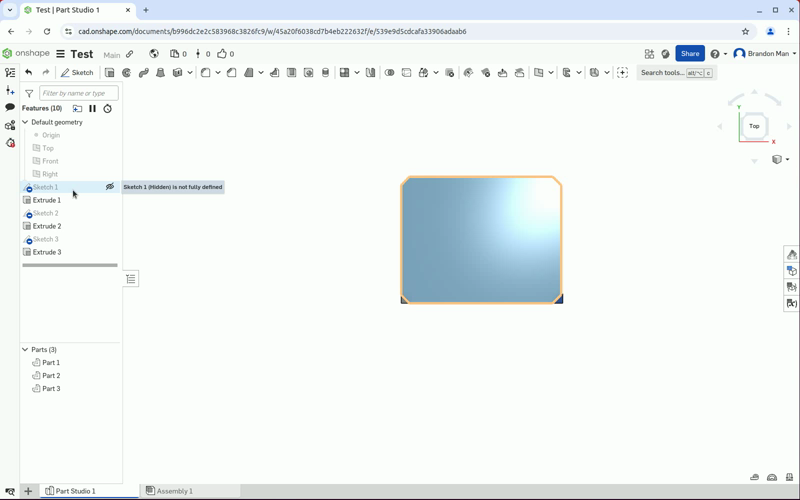
click(73, 189)
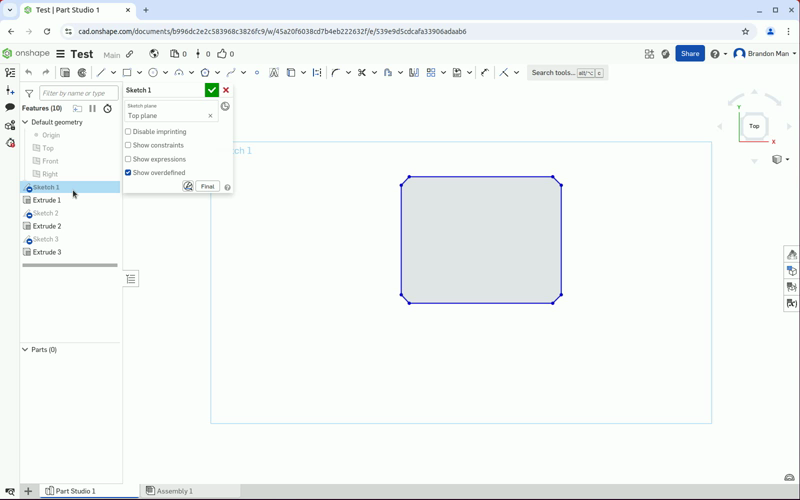
mouse_move(229, 92)
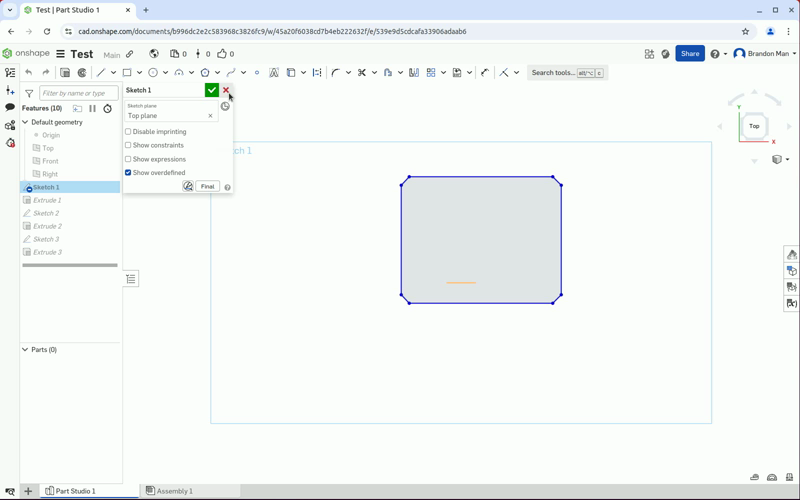
click(229, 92)
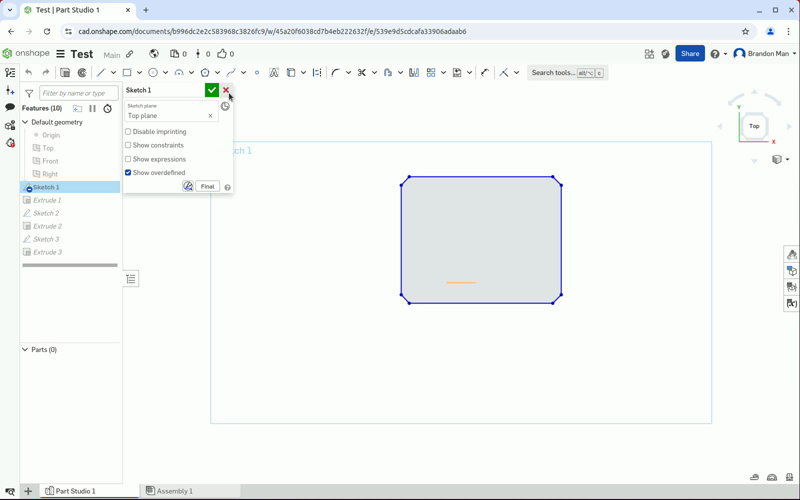
key(shift+s)
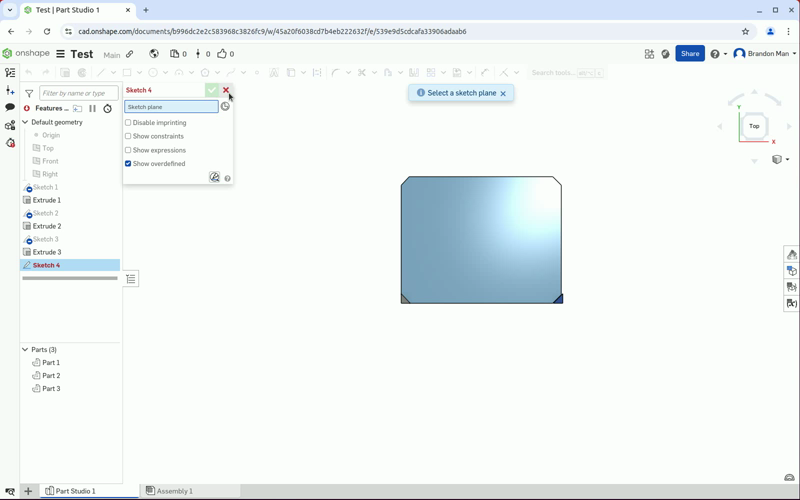
mouse_move(73, 150)
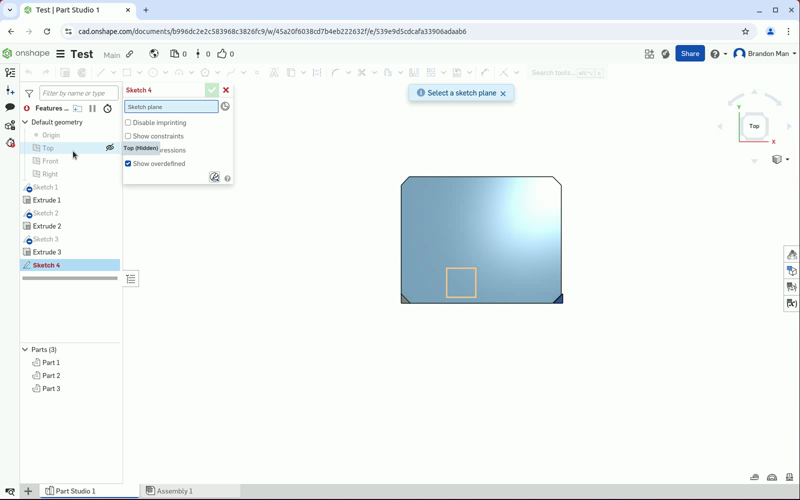
click(73, 150)
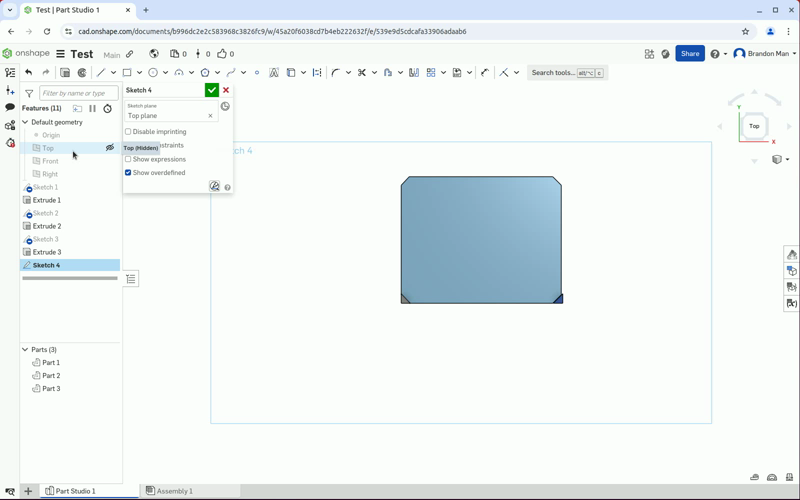
mouse_move(73, 352)
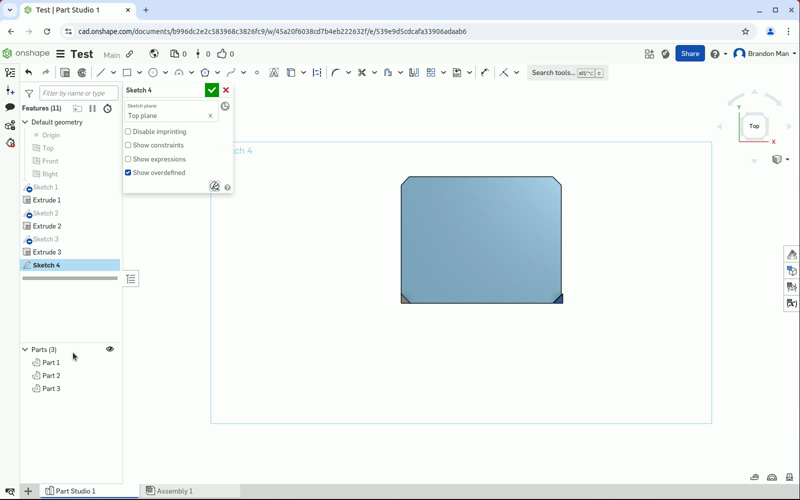
key(y)
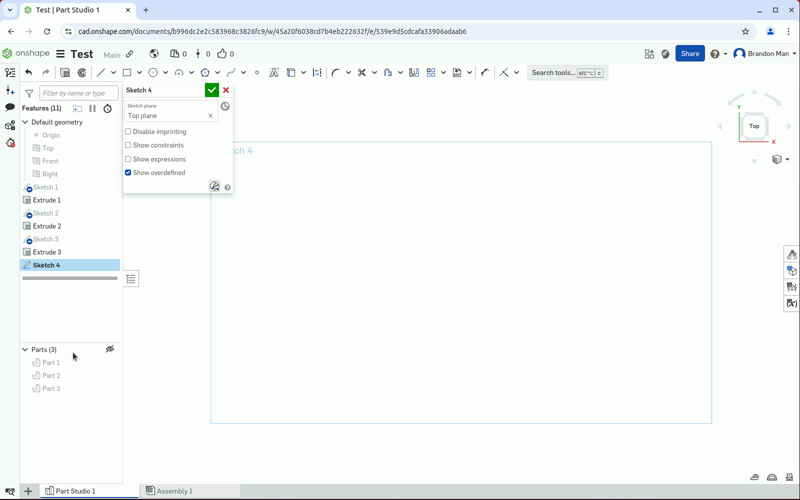
key(l)
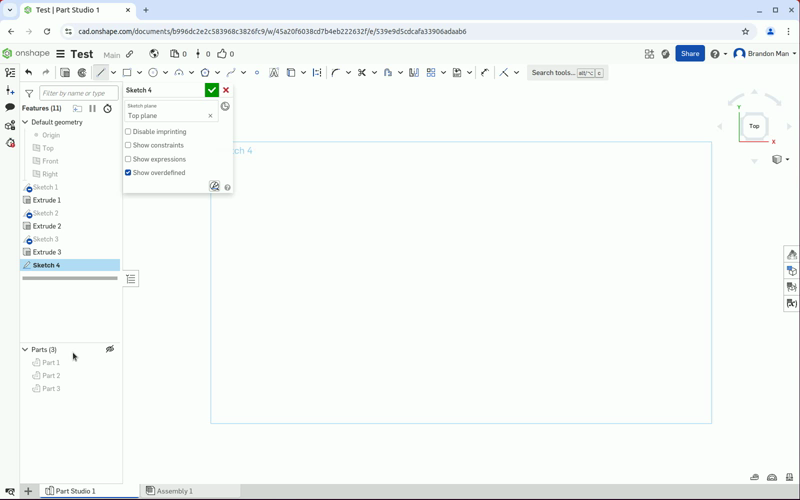
key_down(shift)
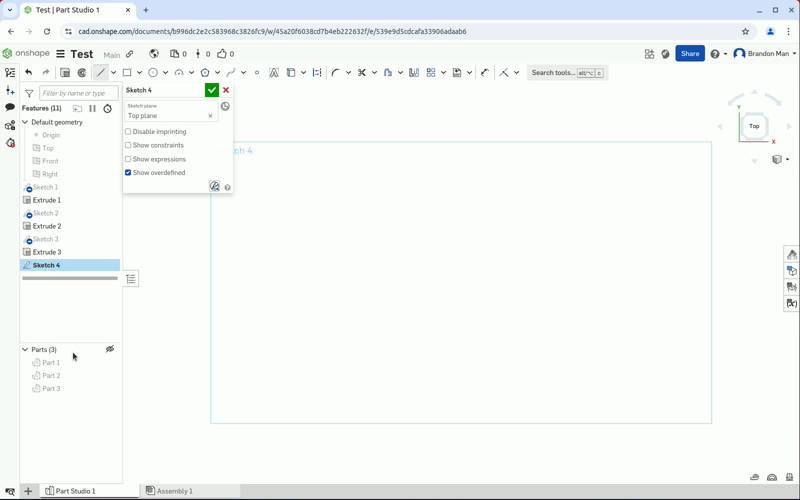
mouse_move(401, 185)
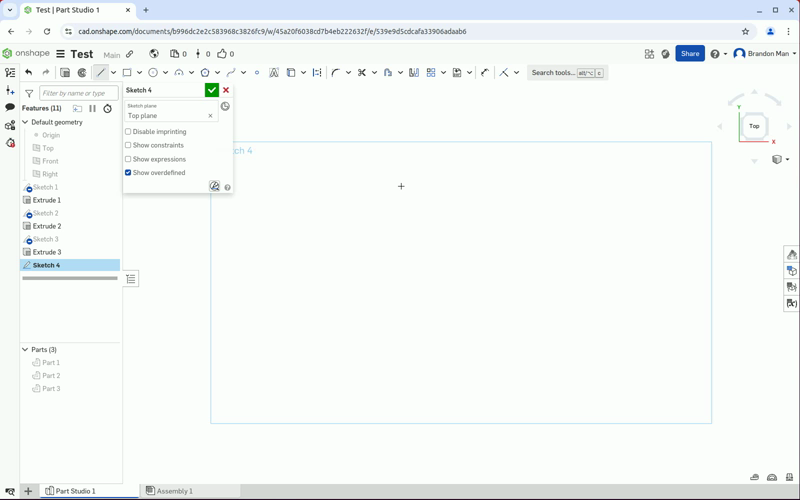
click(401, 185)
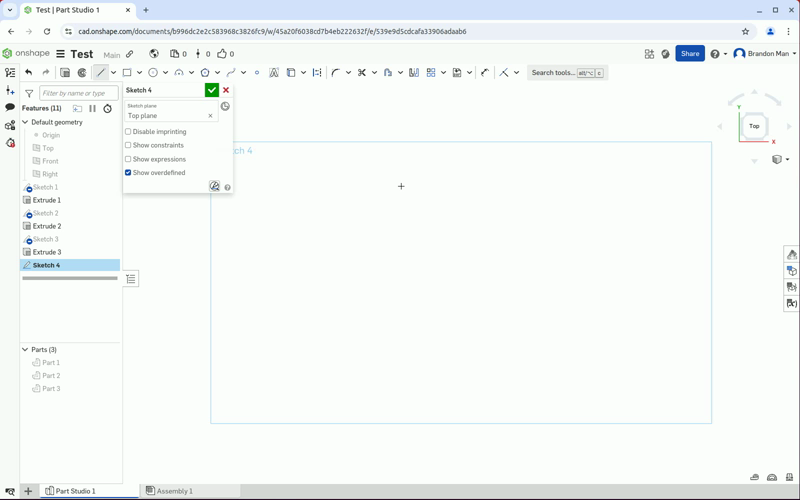
key_up(shift)
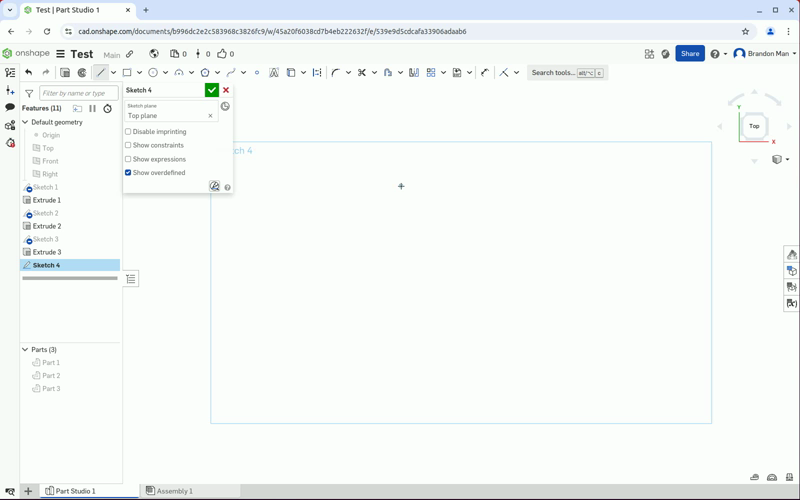
key_down(shift)
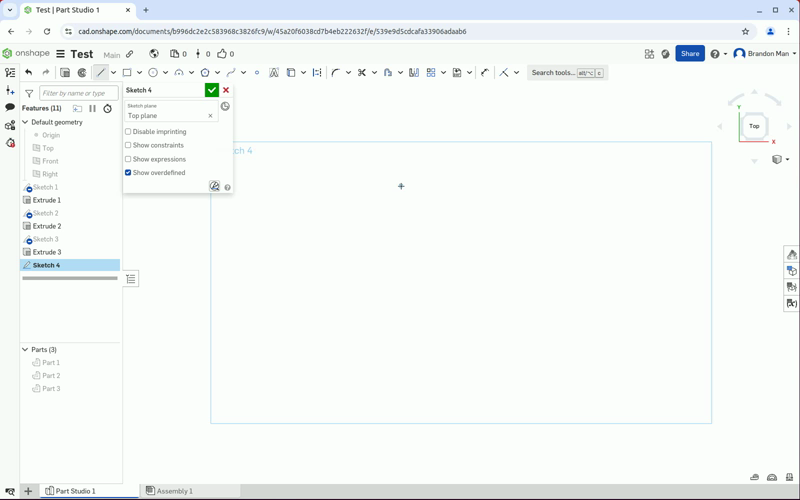
mouse_move(431, 185)
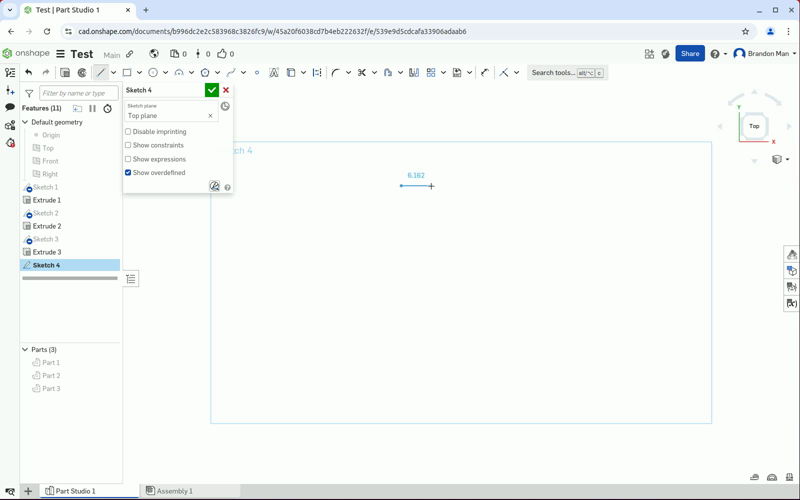
mouse_move(410, 176)
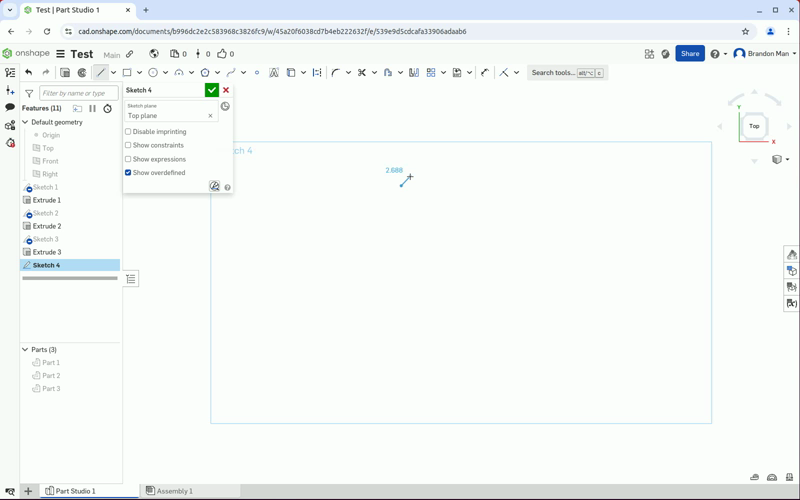
click(410, 176)
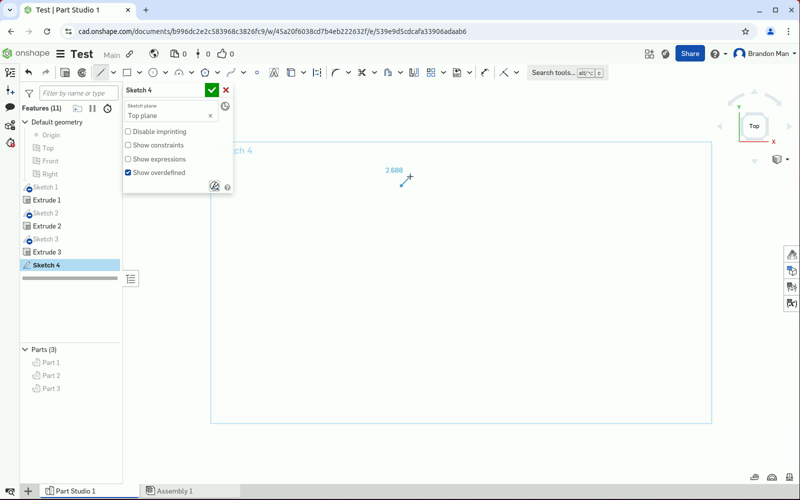
key_up(shift)
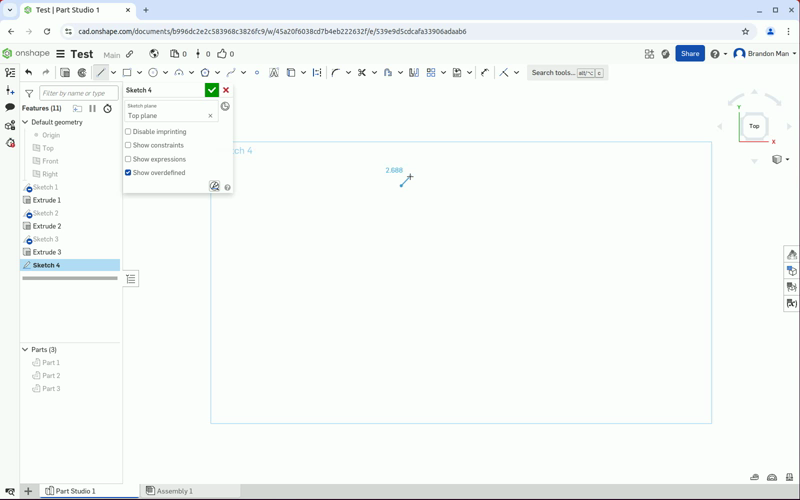
key_down(shift)
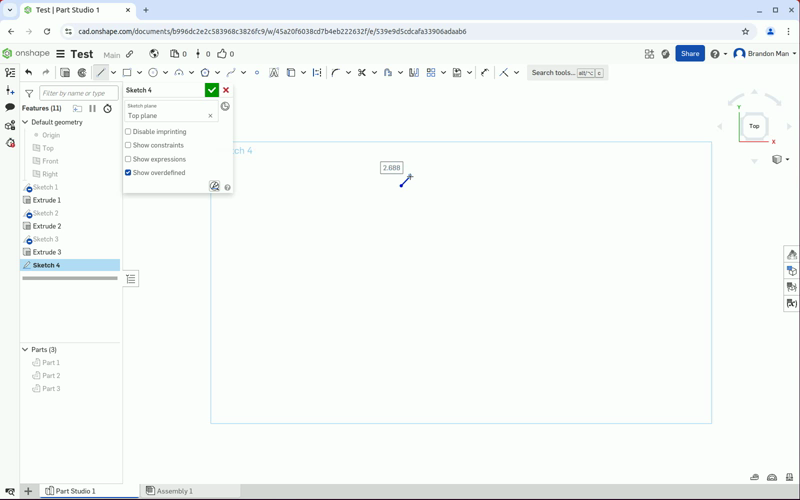
mouse_move(440, 176)
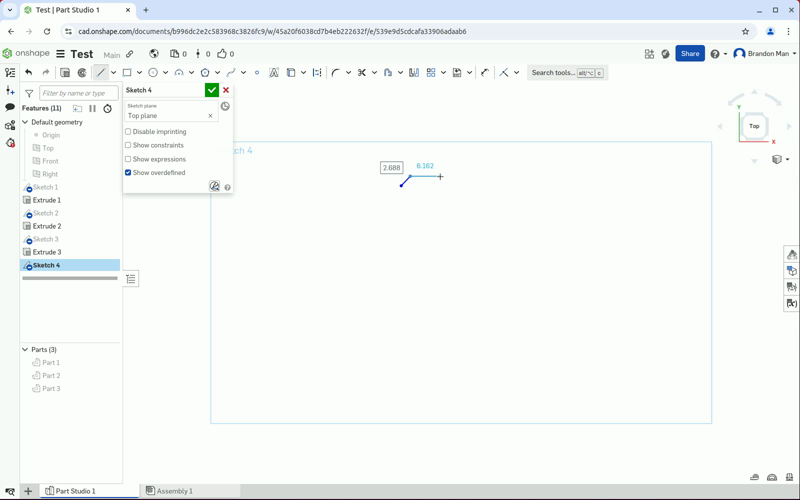
mouse_move(401, 176)
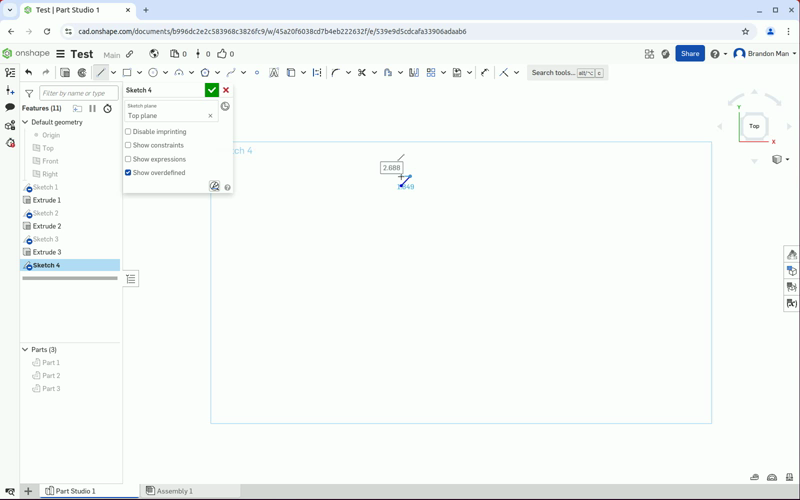
click(401, 176)
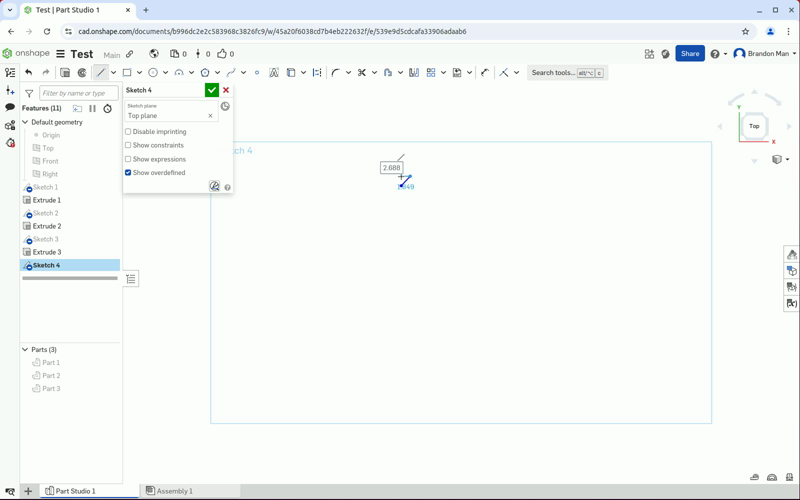
key_up(shift)
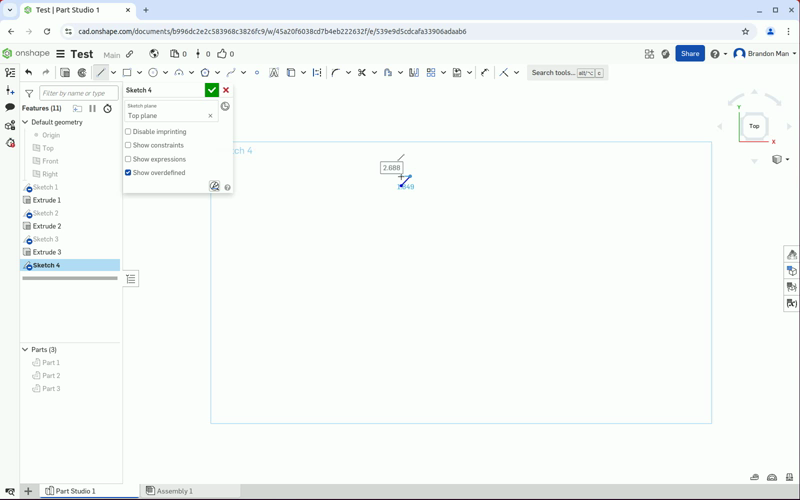
mouse_move(431, 176)
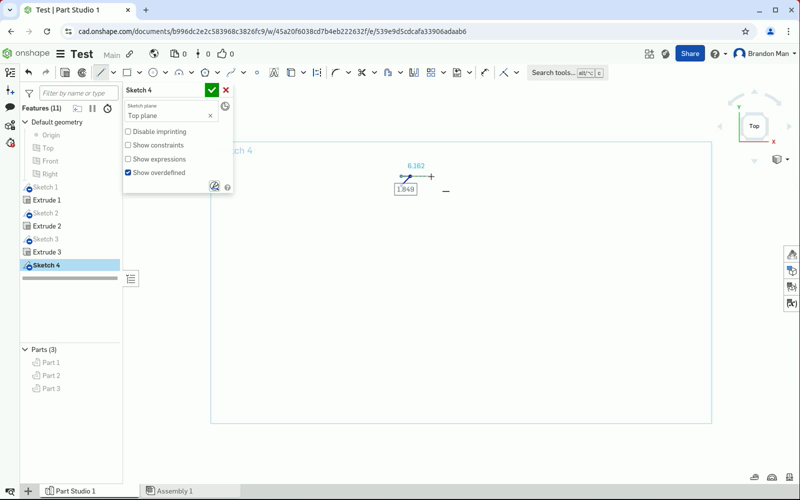
key_down(shift)
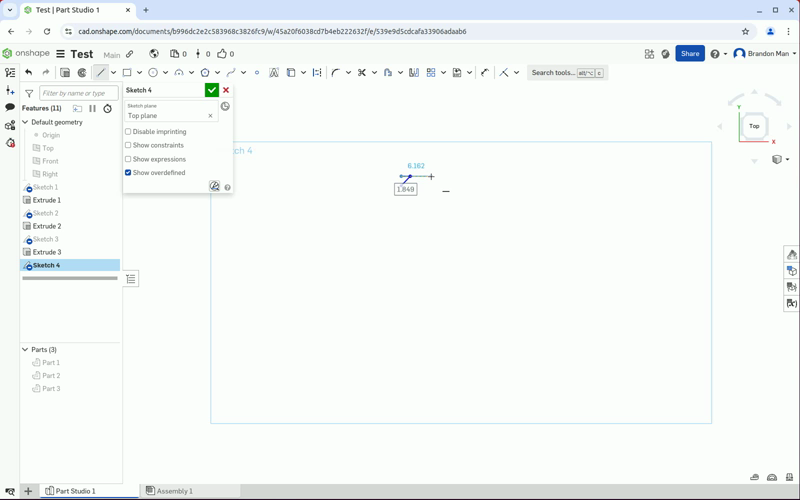
mouse_move(401, 185)
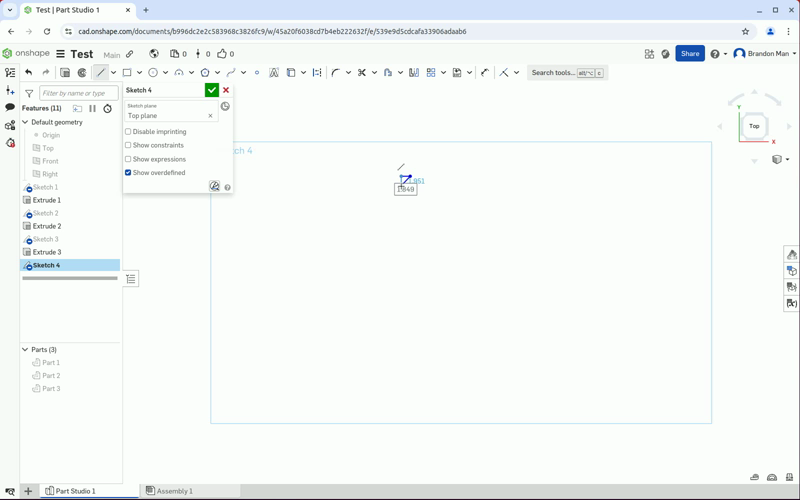
key_up(shift)
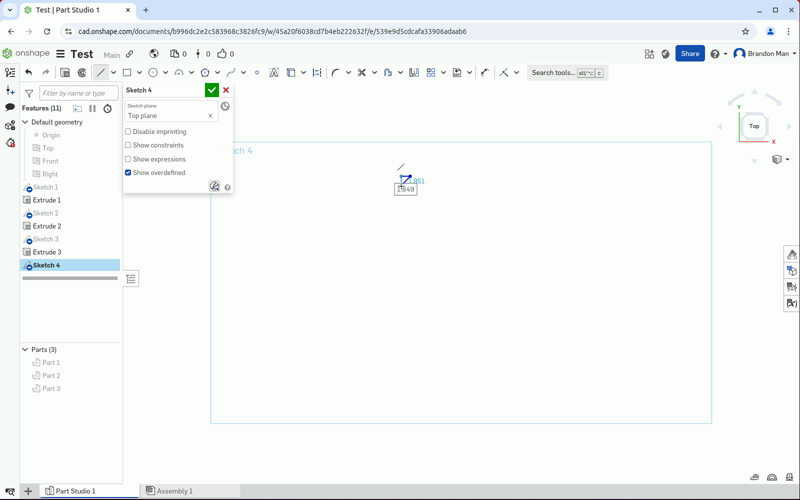
click(401, 185)
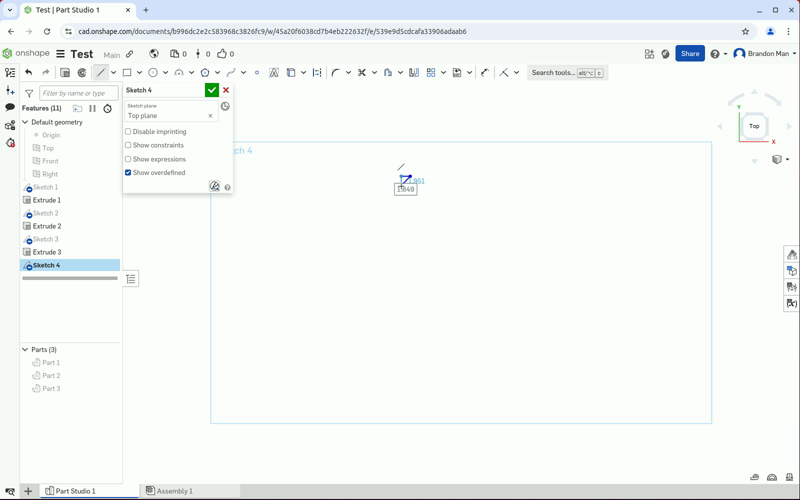
key(esc)
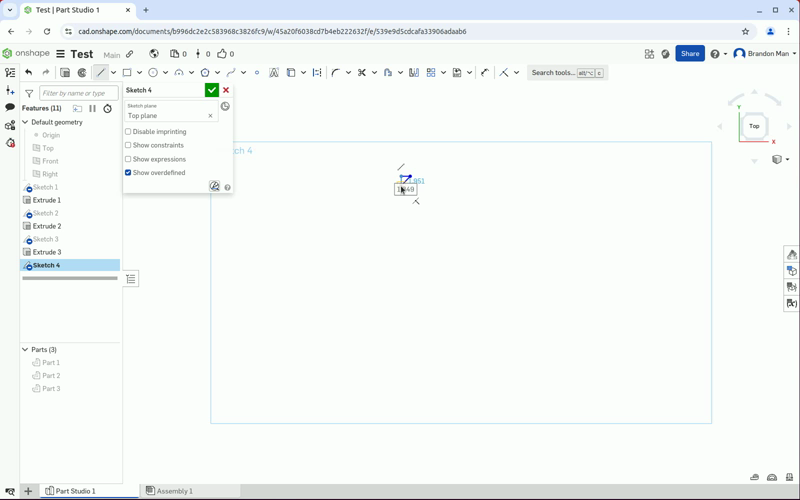
mouse_move(405, 178)
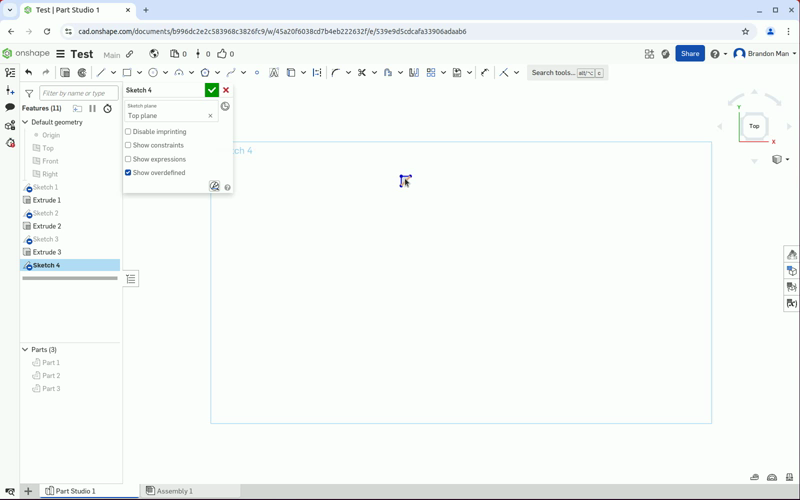
scroll(6)
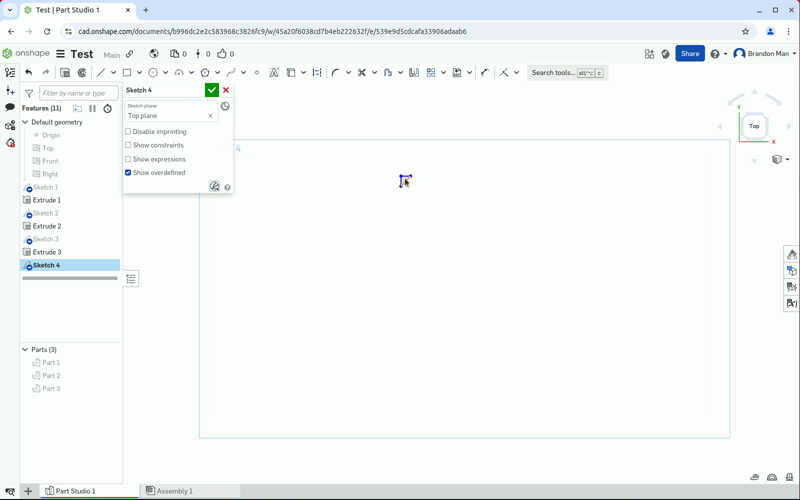
scroll(6)
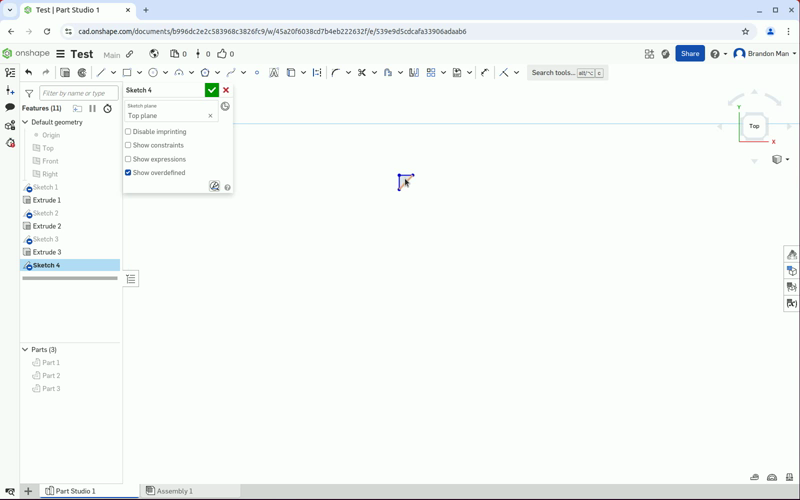
scroll(6)
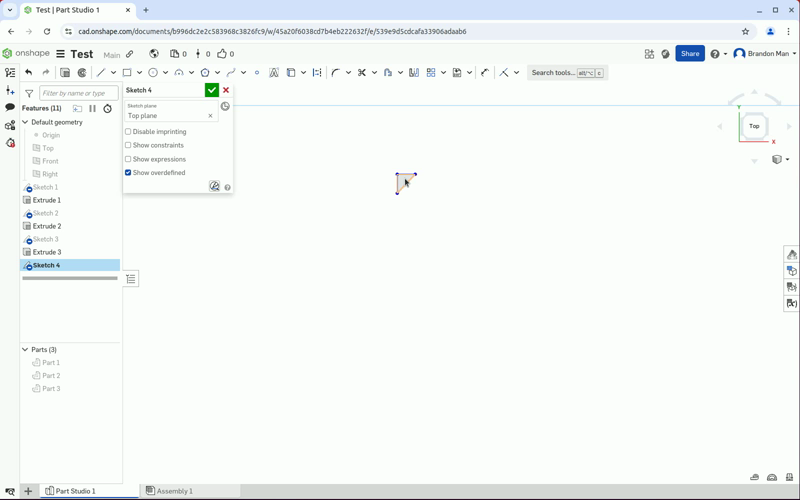
scroll(6)
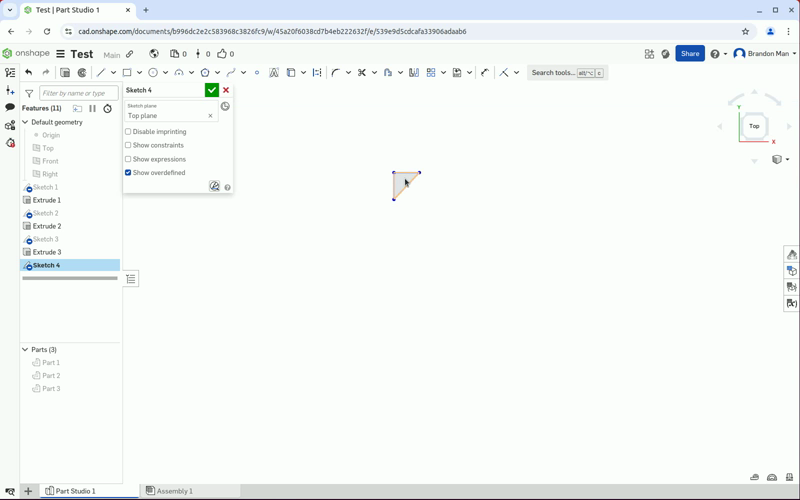
scroll(6)
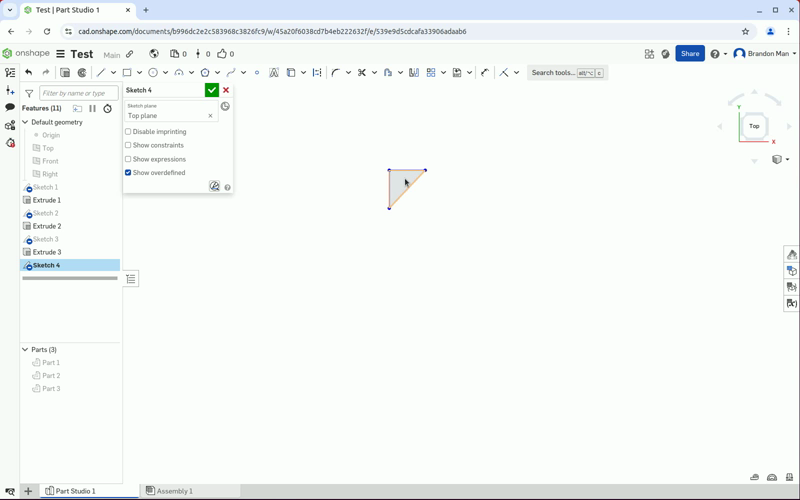
scroll(6)
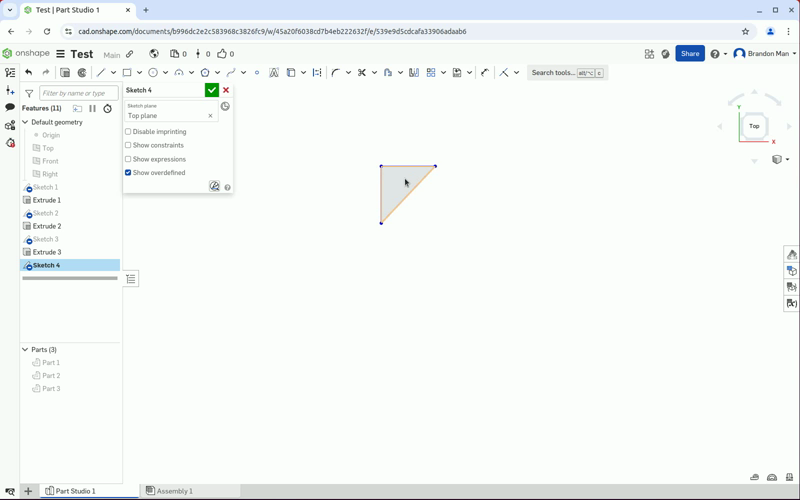
scroll(6)
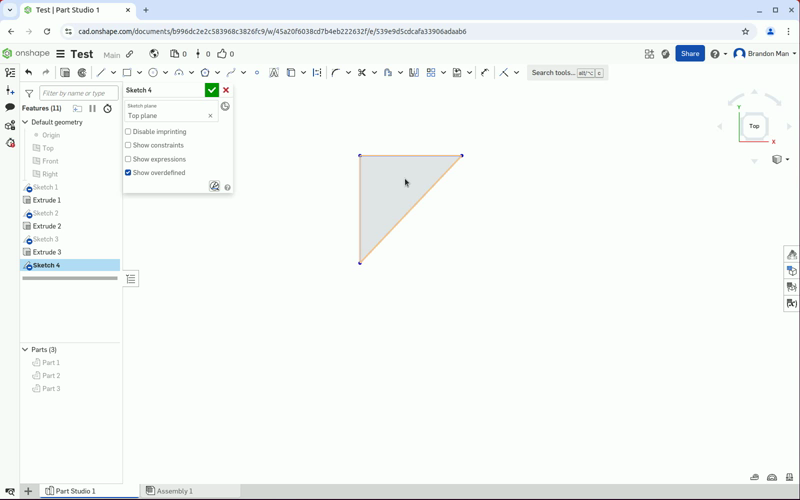
click(405, 178)
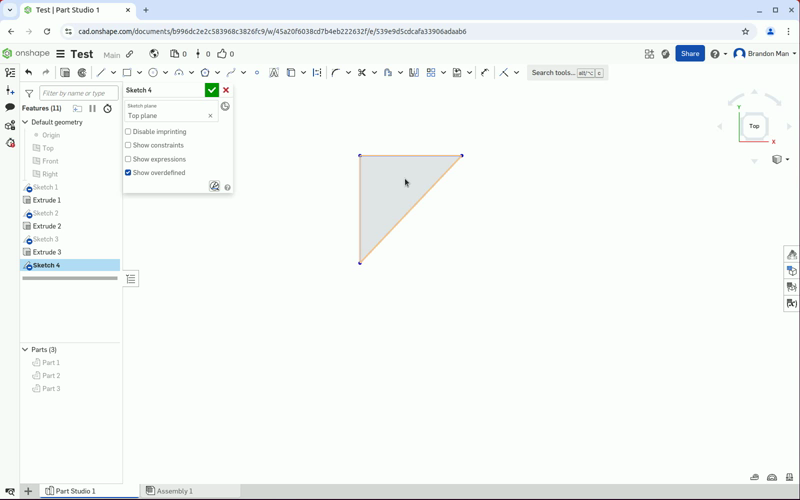
scroll(-6)
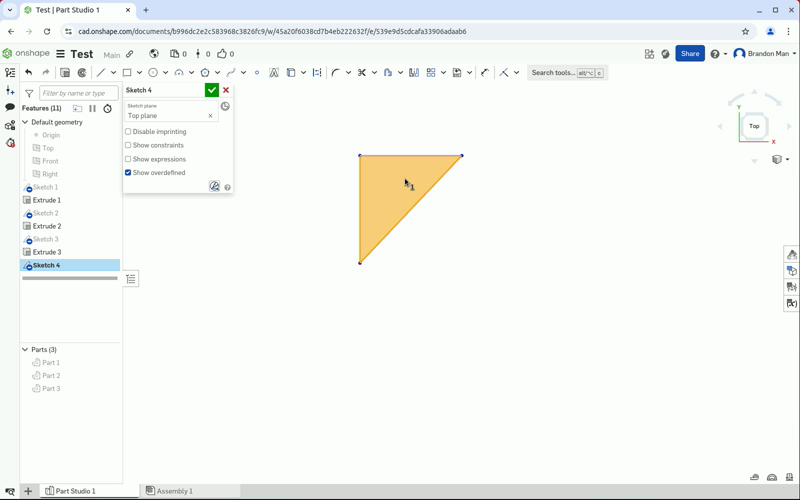
scroll(-6)
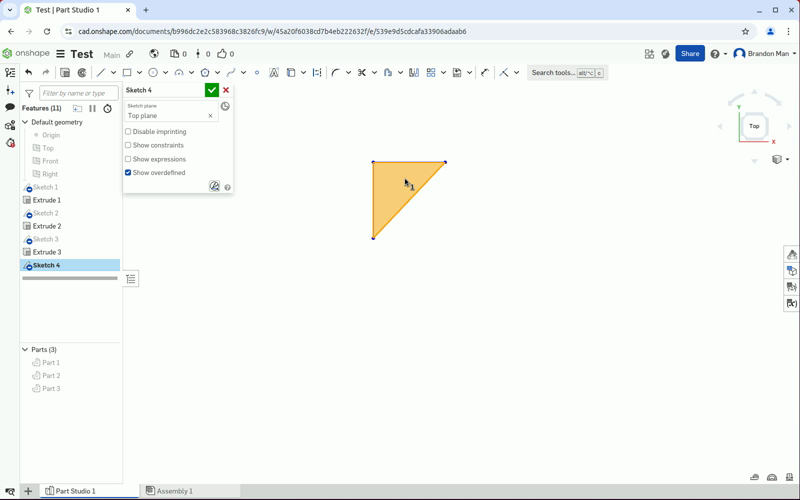
scroll(-6)
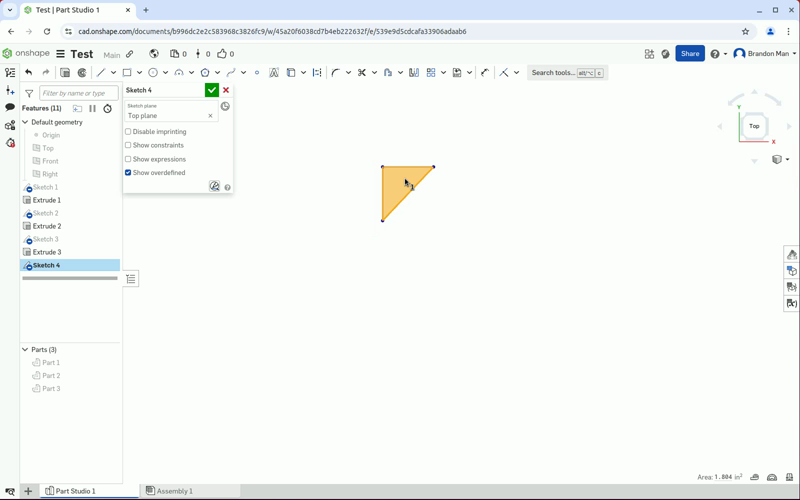
scroll(-6)
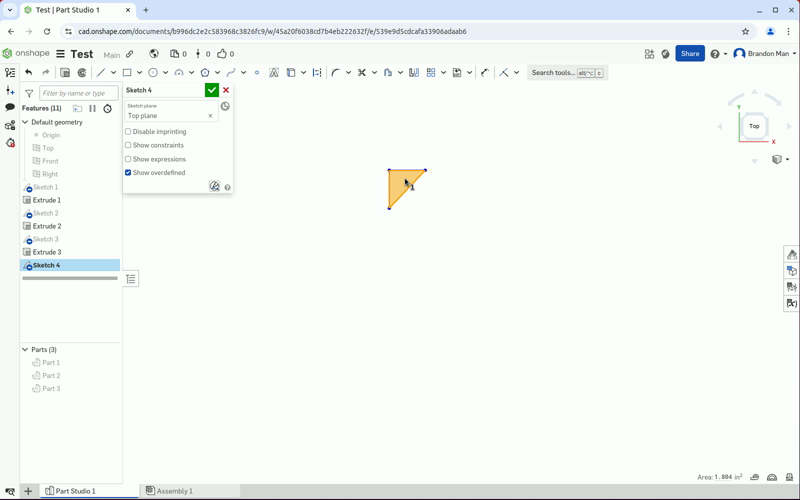
scroll(-6)
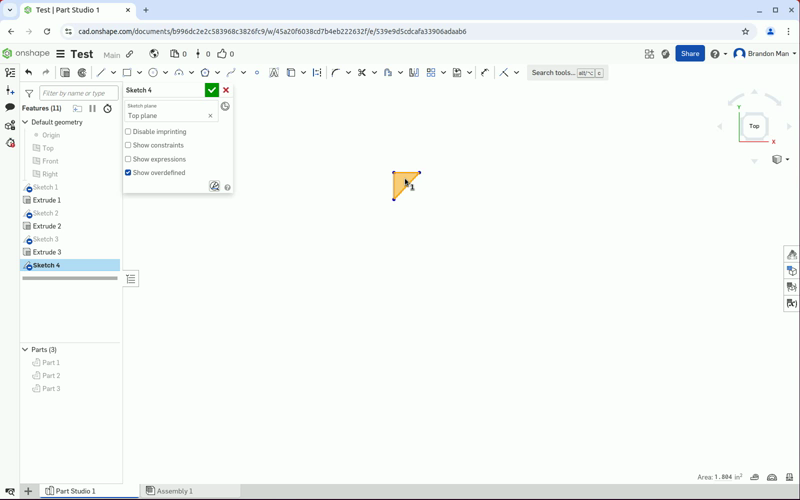
scroll(-6)
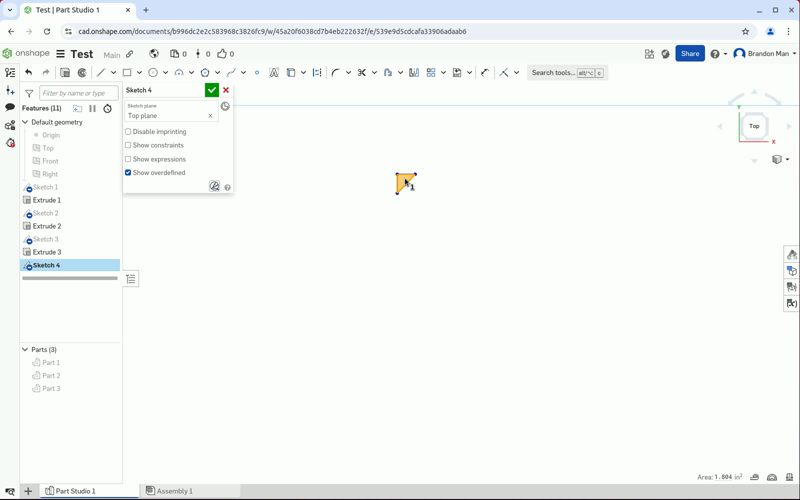
scroll(-6)
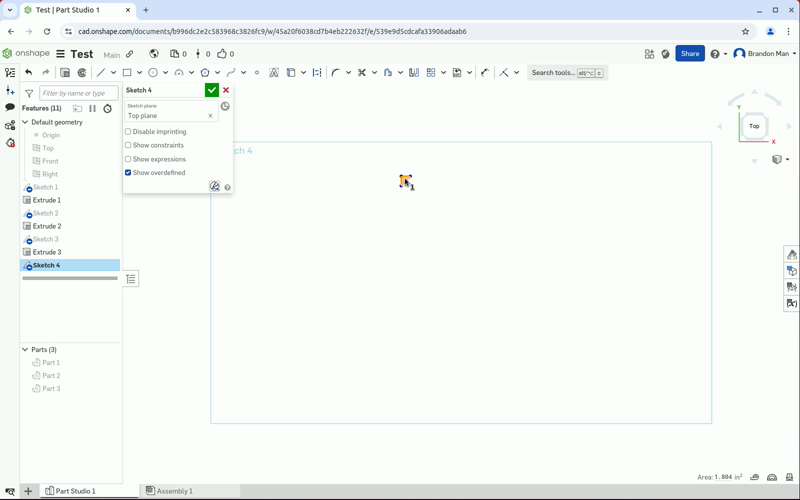
mouse_move(73, 352)
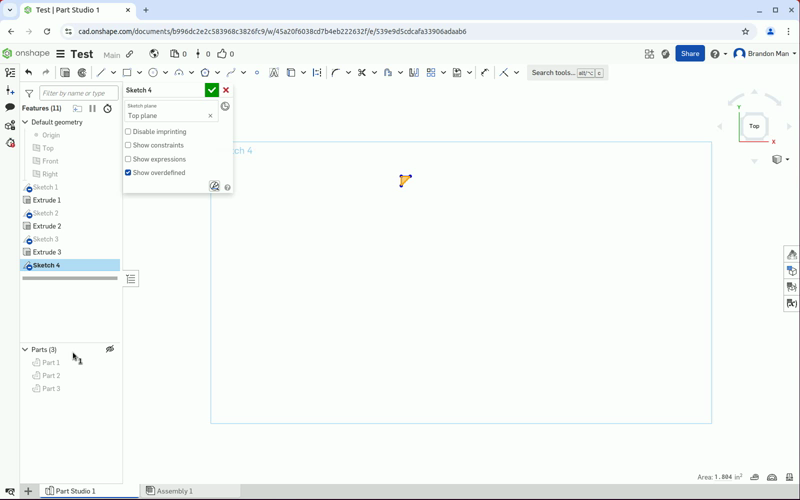
key(shift+y)
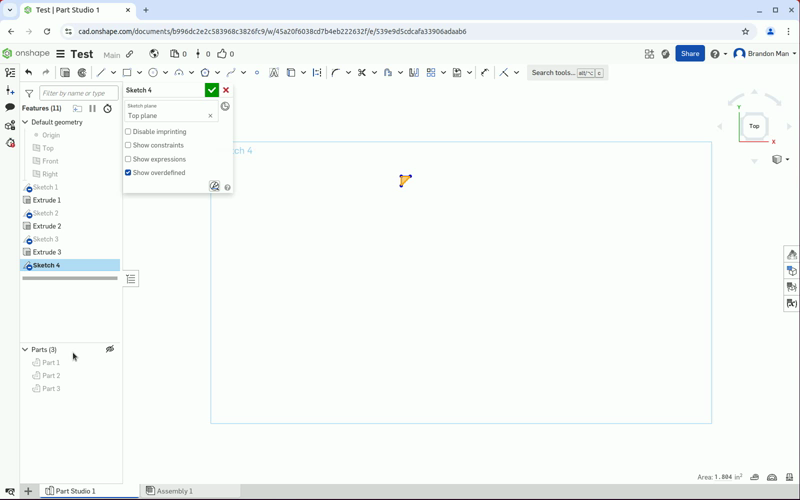
key(shift+e)
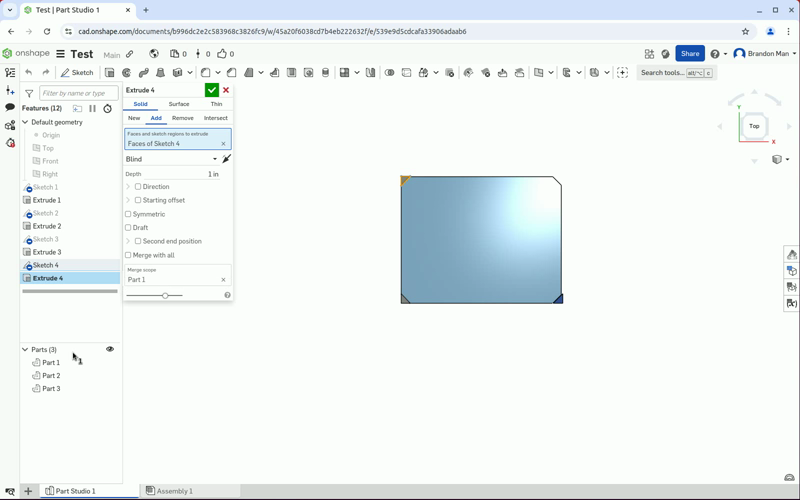
mouse_move(143, 106)
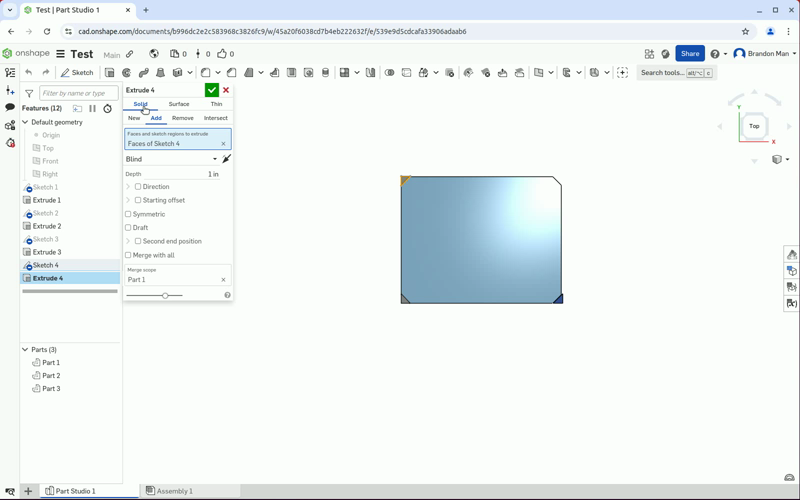
click(143, 106)
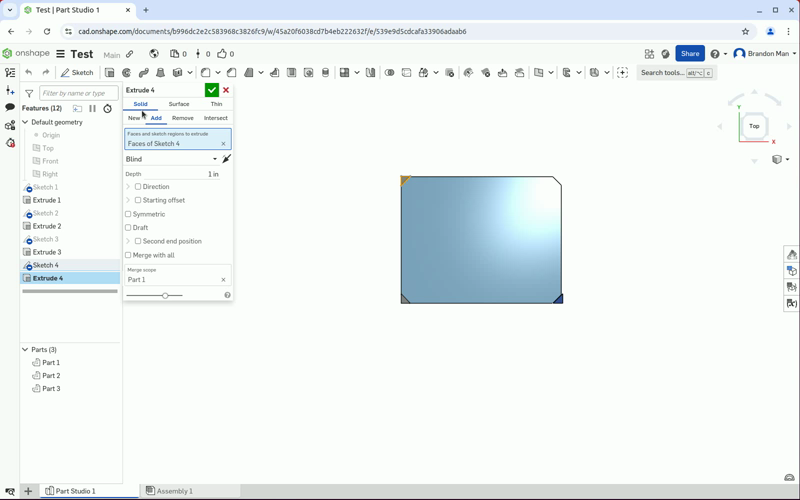
mouse_move(137, 120)
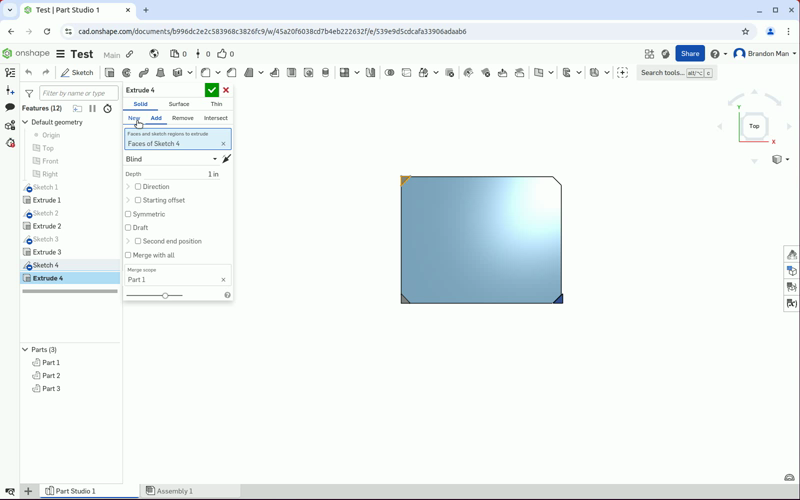
click(137, 120)
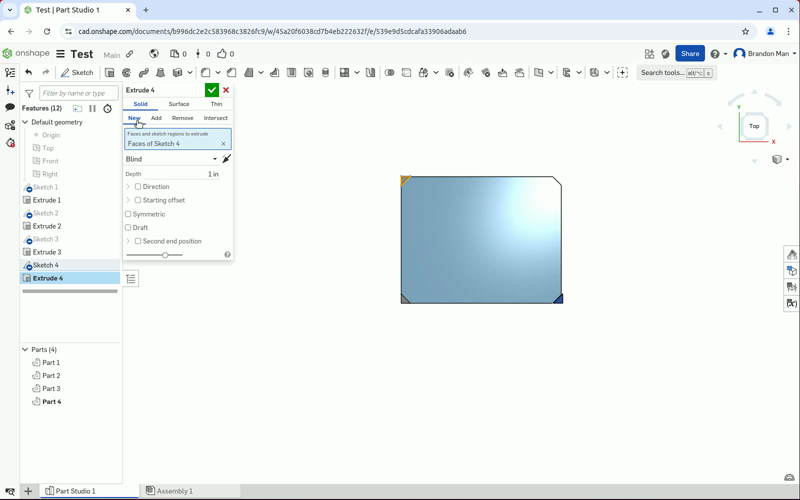
key(tab, 4)
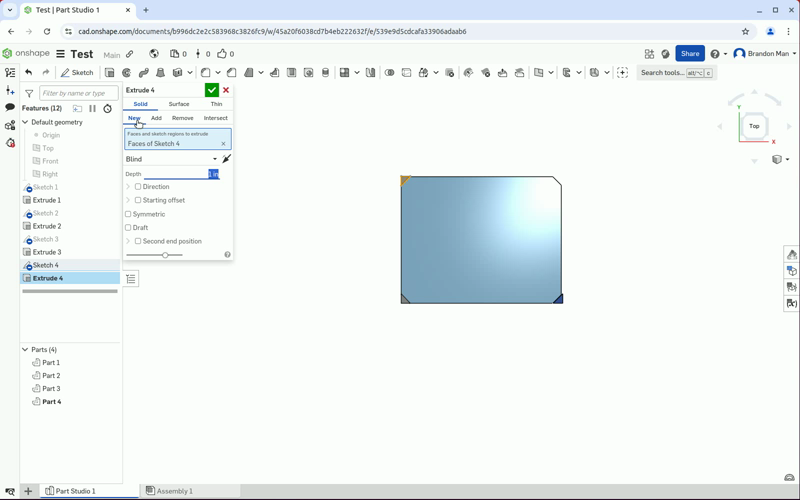
text(2.889)
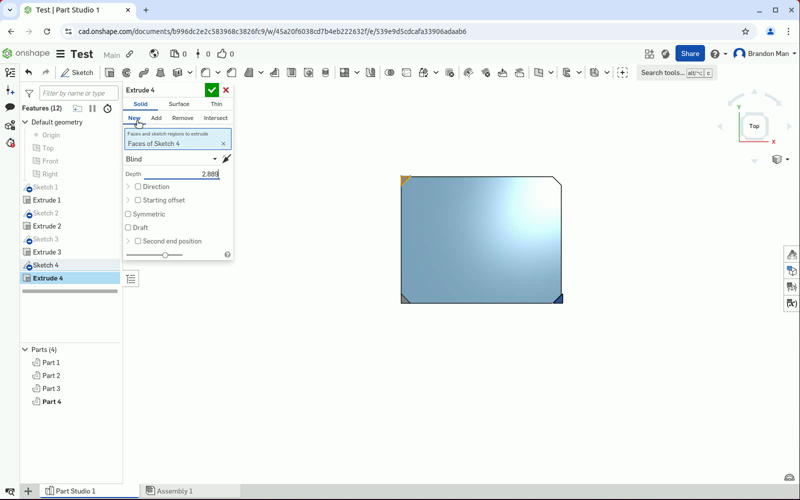
key(enter)
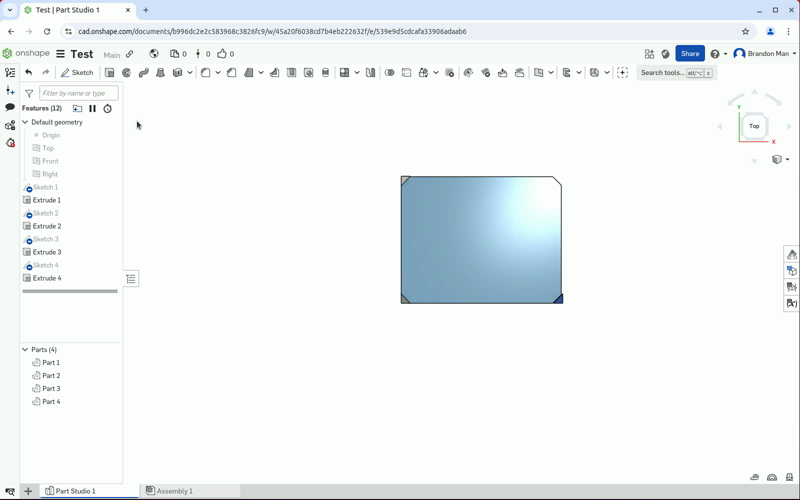
key(shift+h)
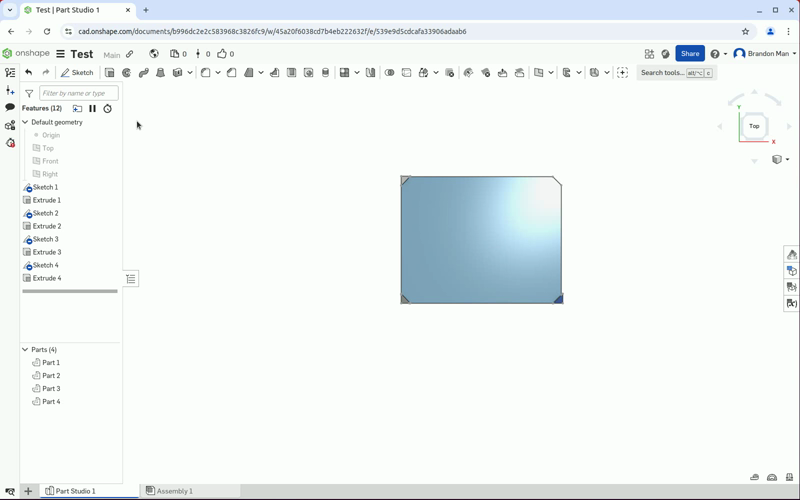
key(shift+h)
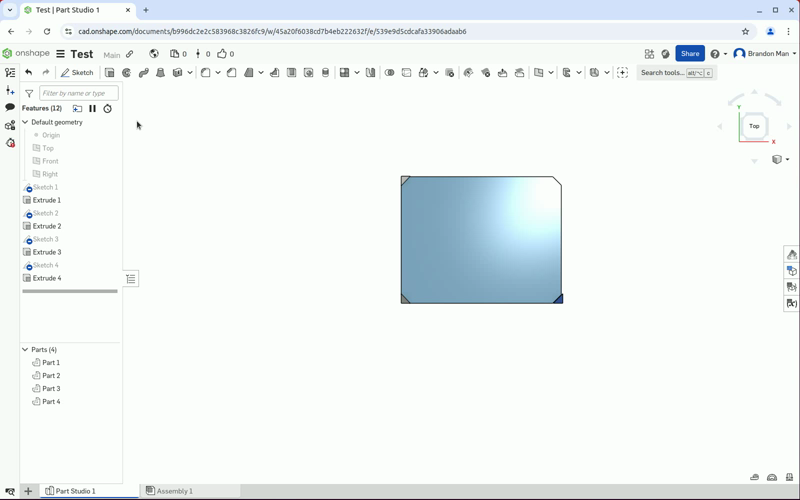
mouse_move(73, 189)
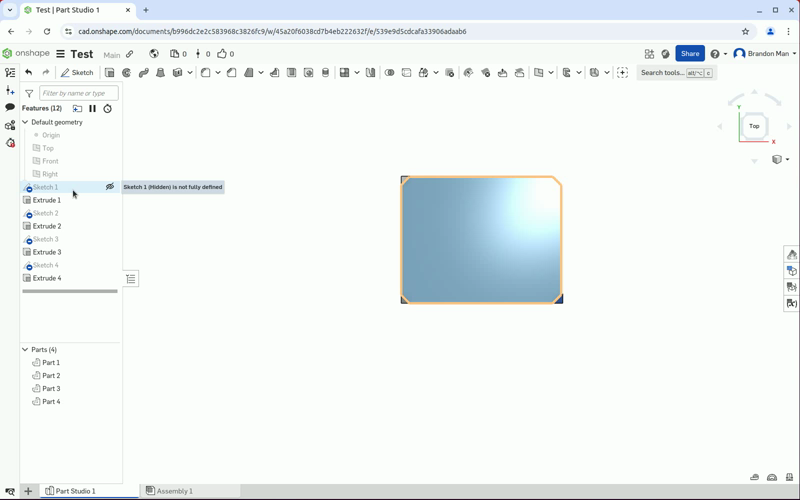
click(73, 189)
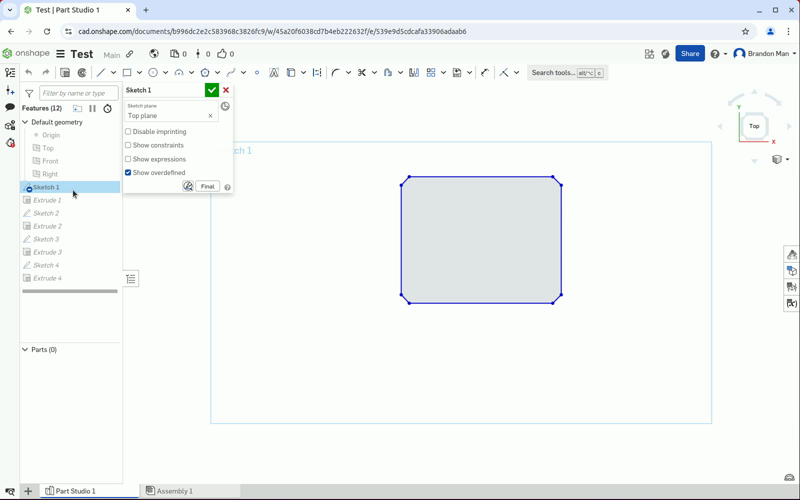
mouse_move(229, 92)
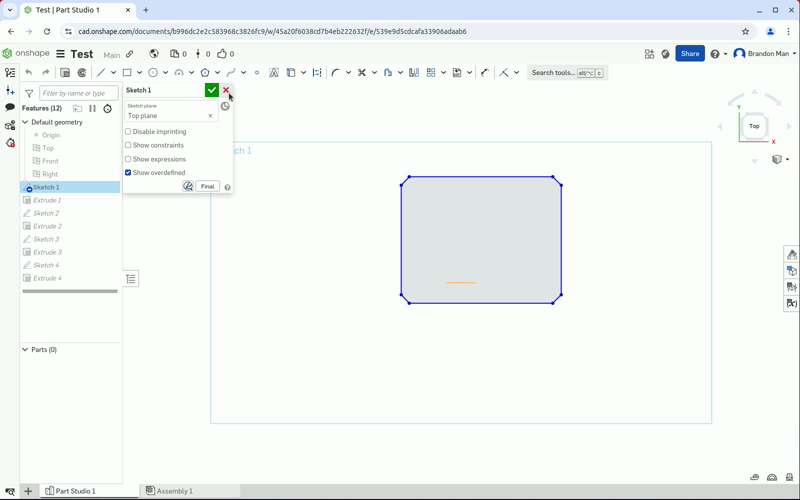
click(229, 92)
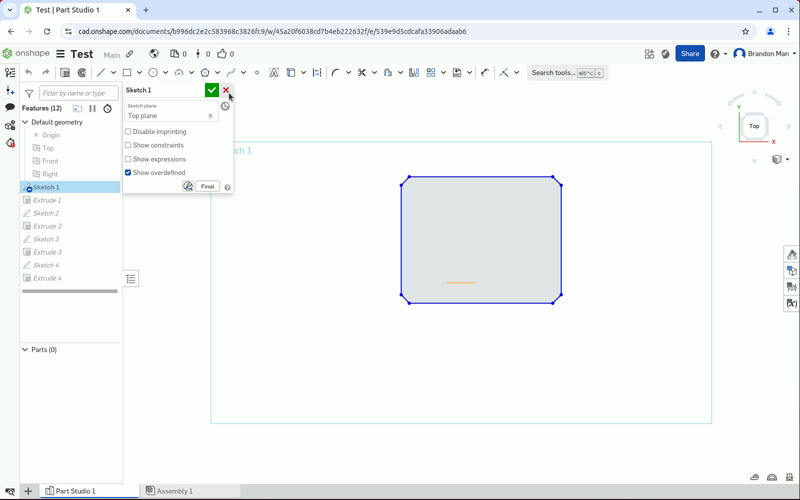
key(shift+s)
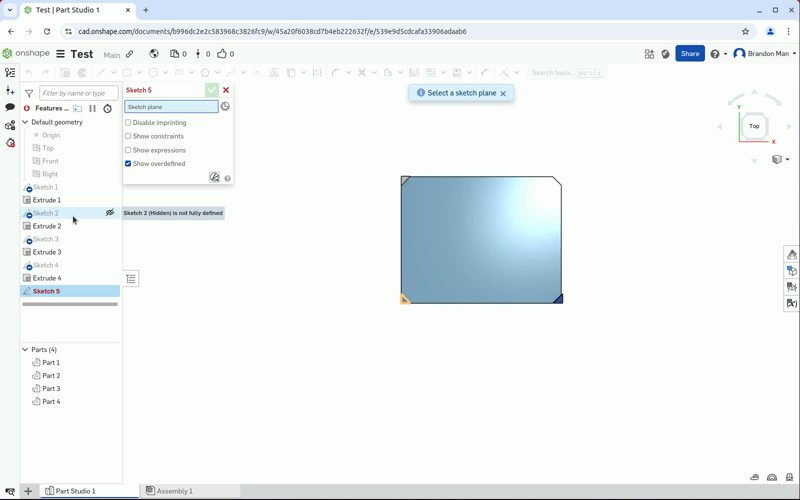
scroll(3)
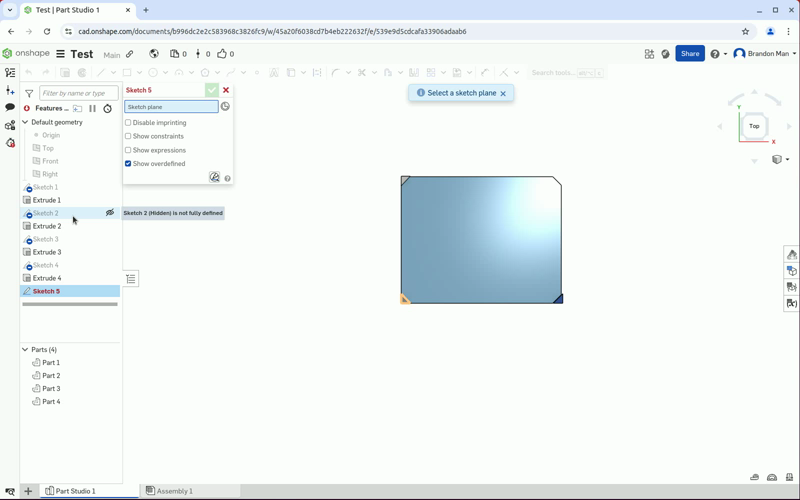
mouse_move(73, 150)
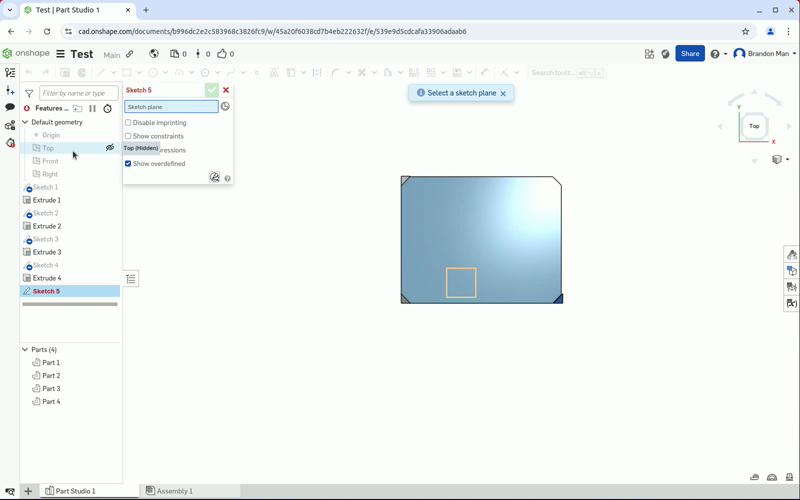
click(73, 150)
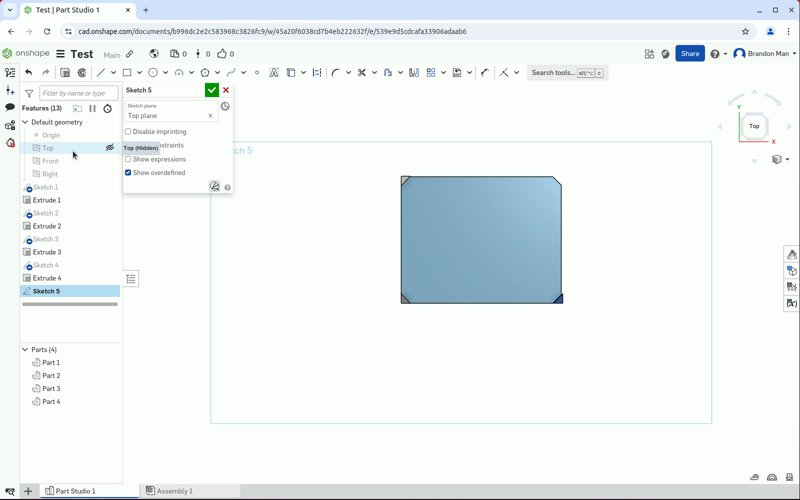
mouse_move(73, 352)
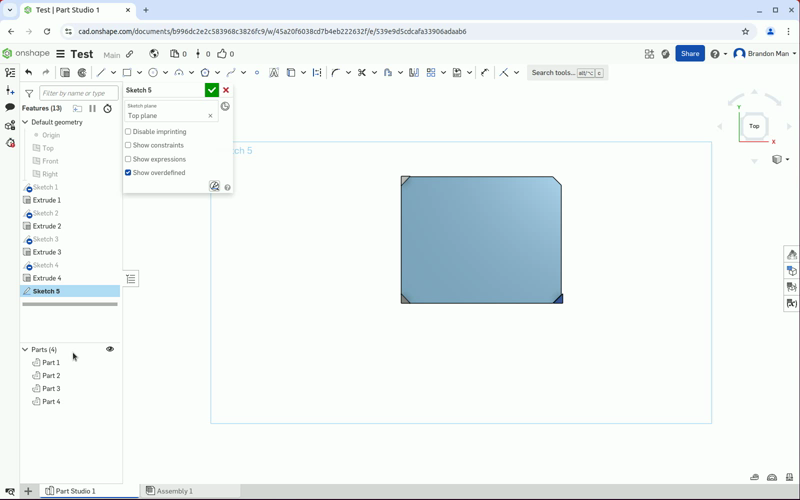
key(y)
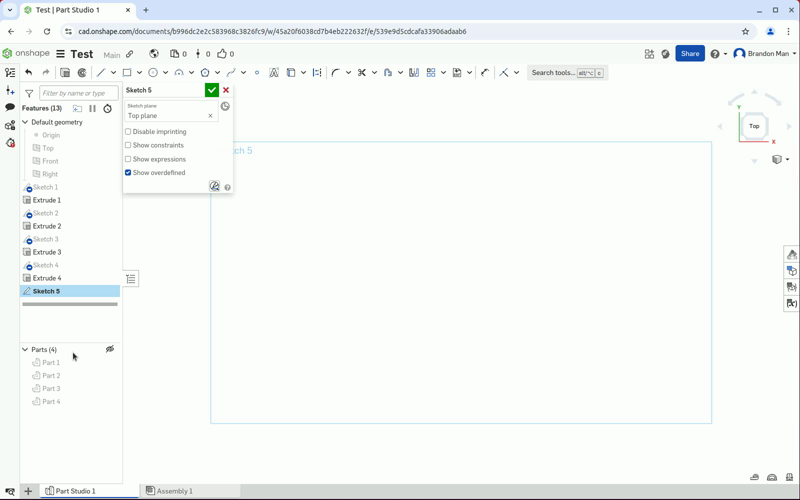
key(l)
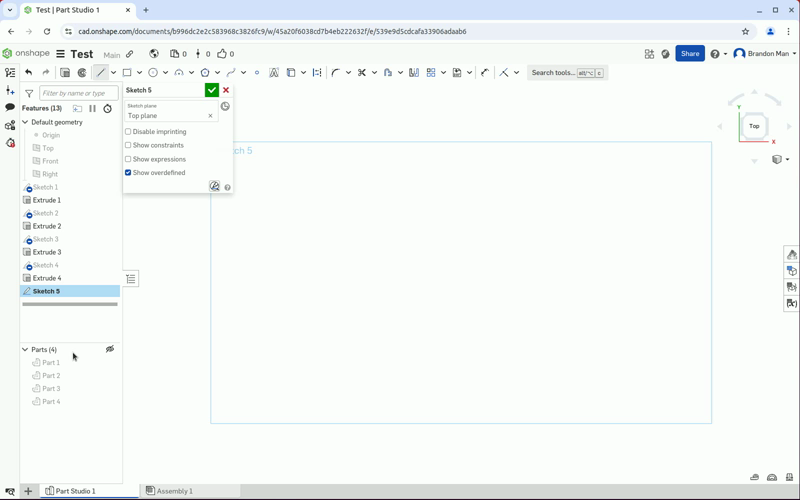
key_down(shift)
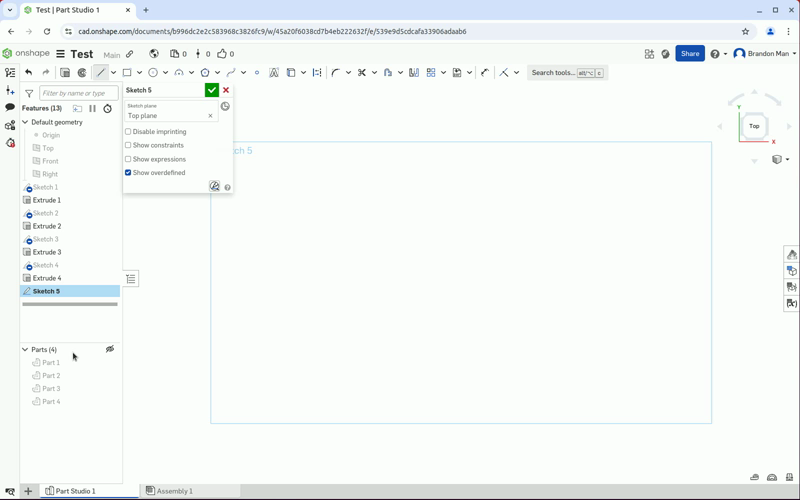
mouse_move(553, 177)
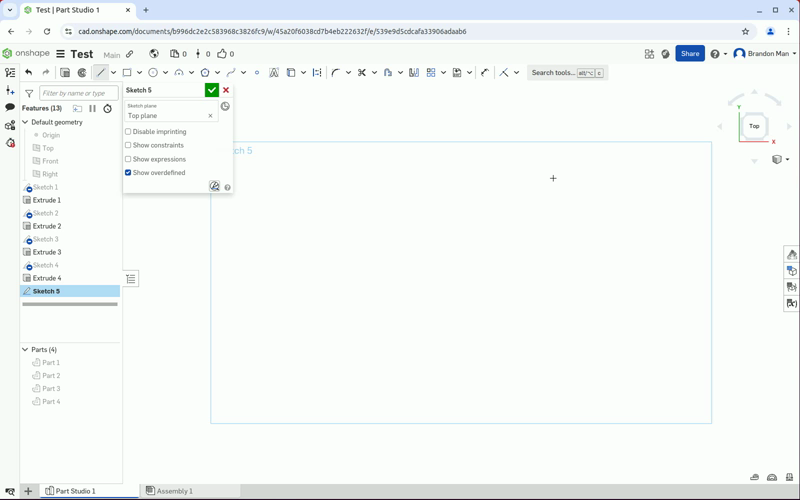
click(553, 177)
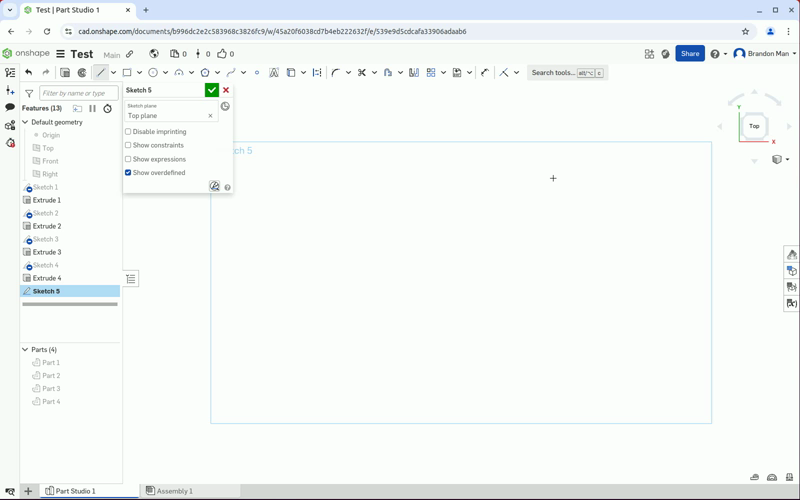
key_up(shift)
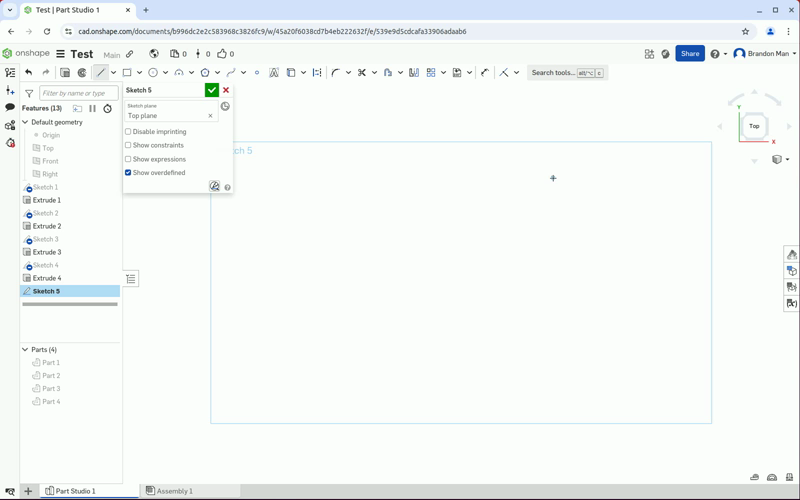
key_down(shift)
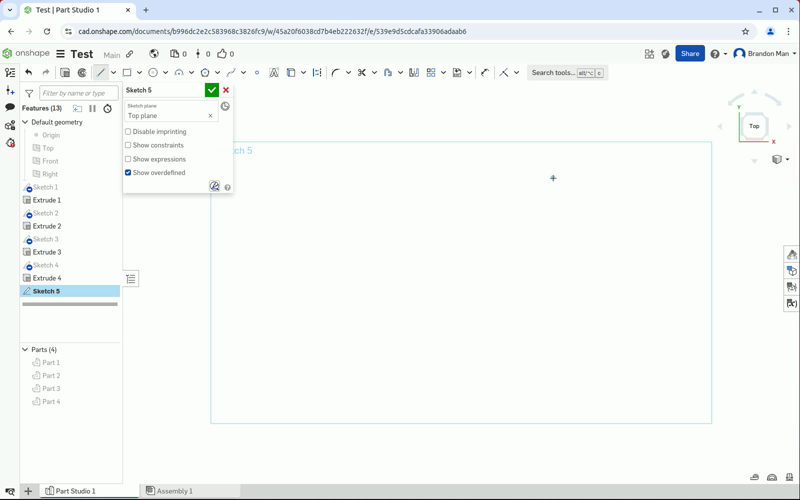
mouse_move(583, 177)
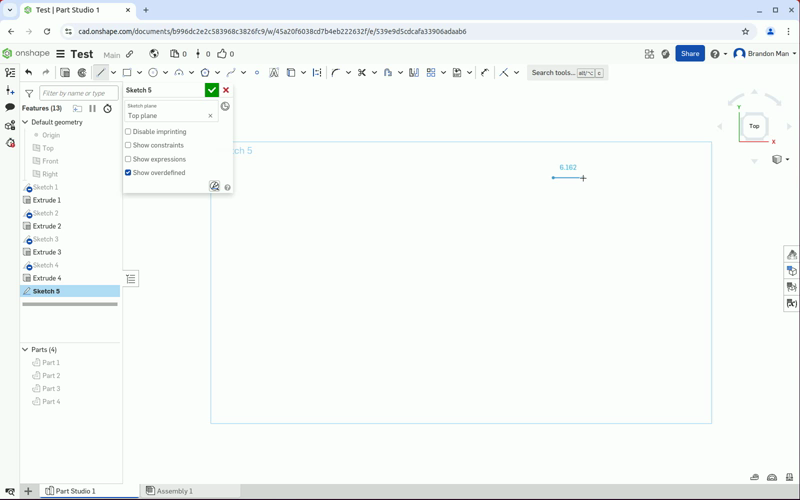
mouse_move(562, 186)
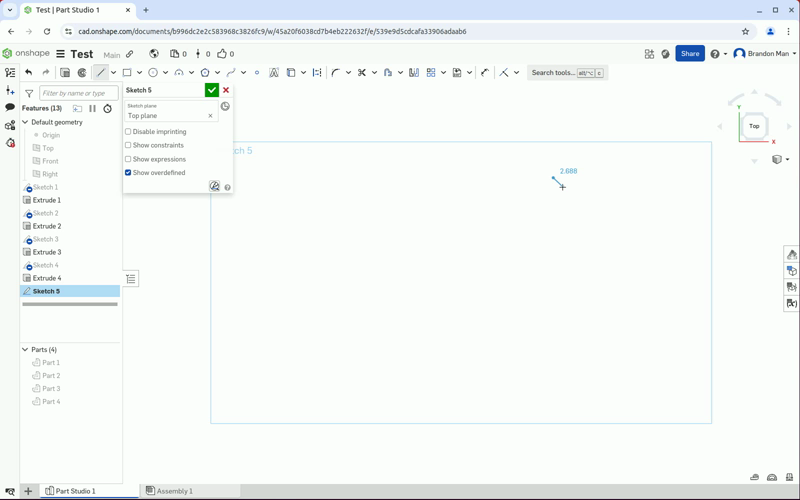
click(562, 186)
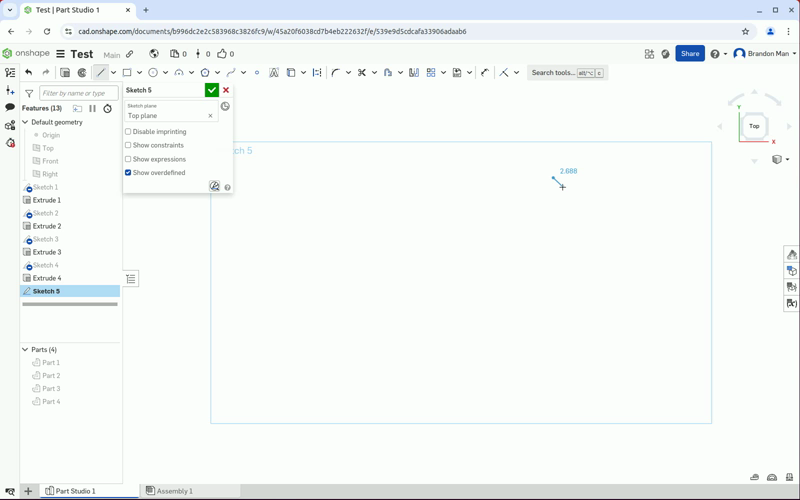
key_up(shift)
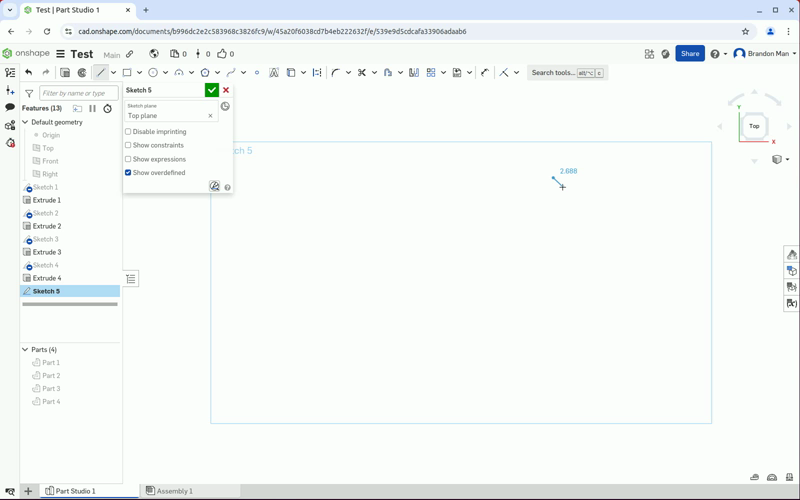
key_down(shift)
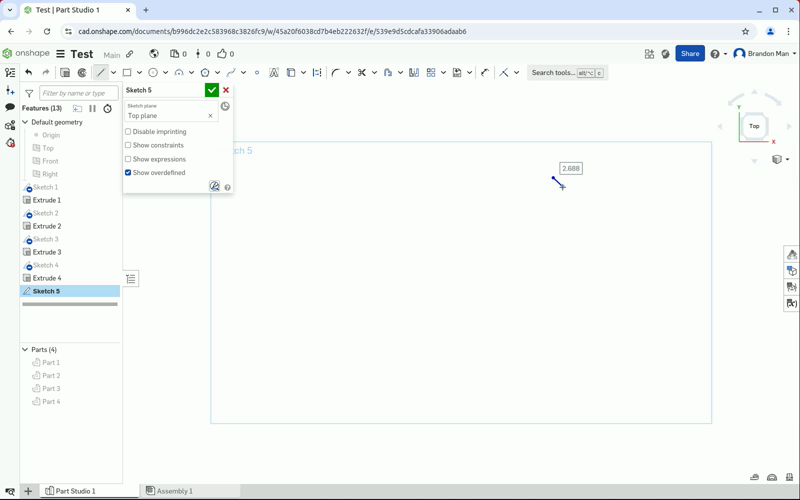
mouse_move(589, 186)
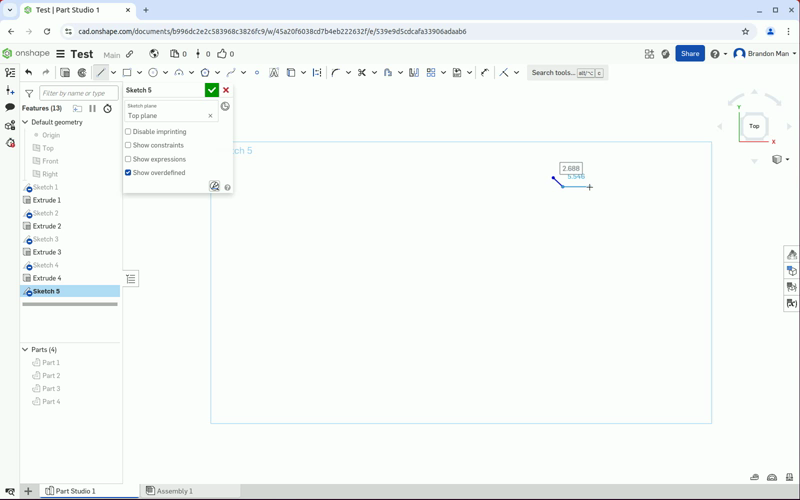
mouse_move(562, 177)
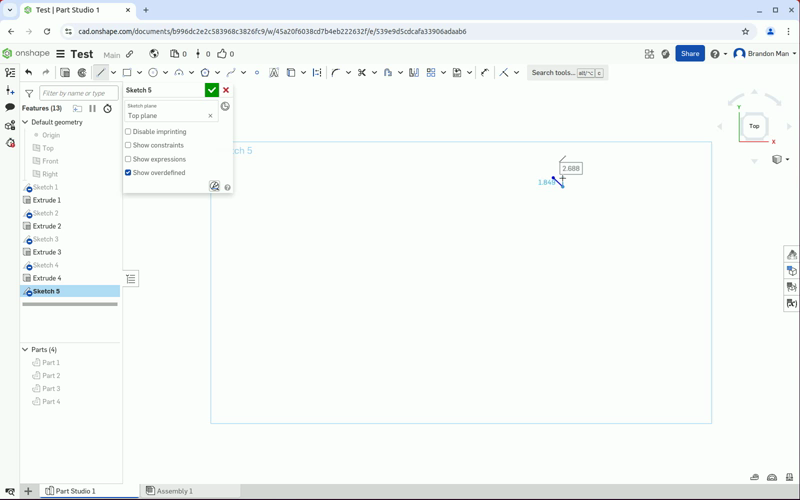
click(562, 177)
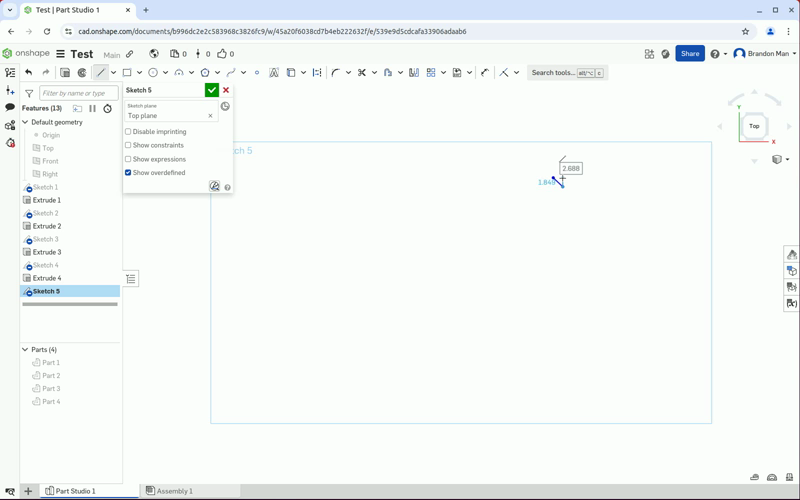
key_up(shift)
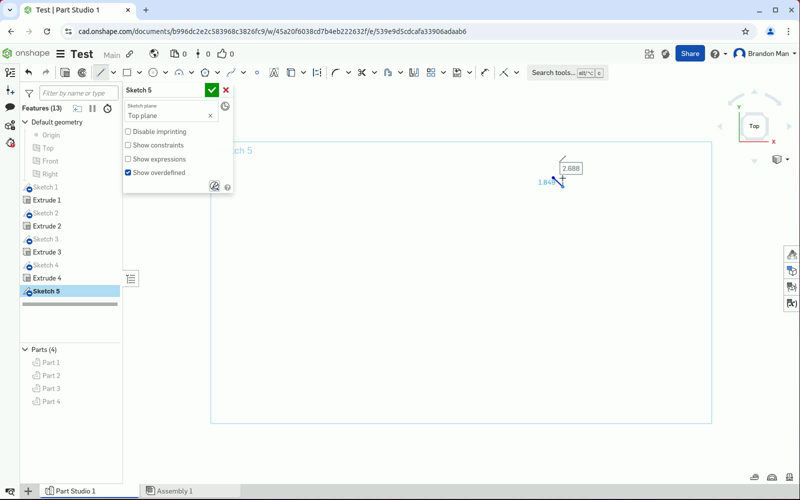
mouse_move(589, 177)
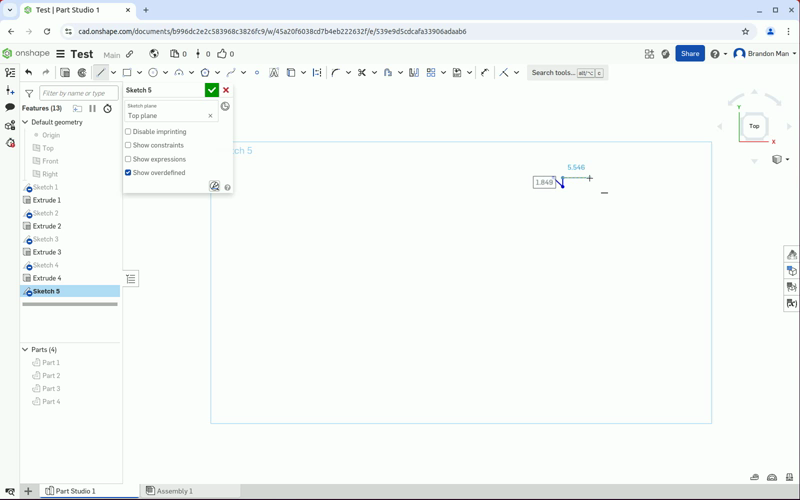
key_down(shift)
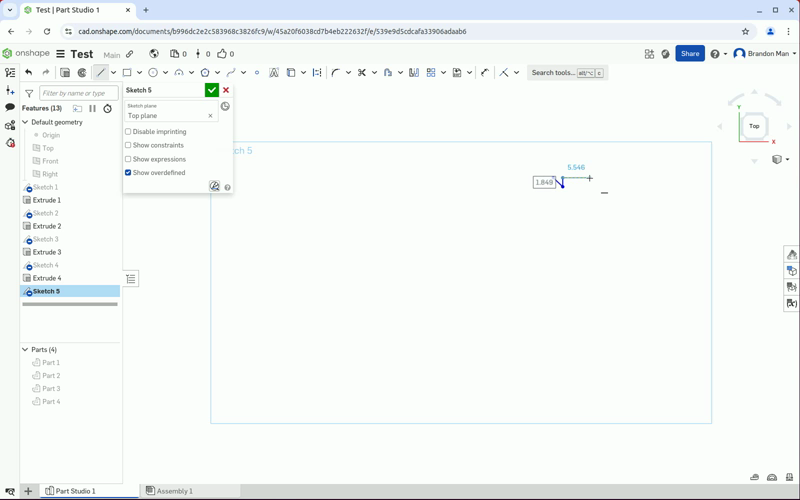
mouse_move(553, 177)
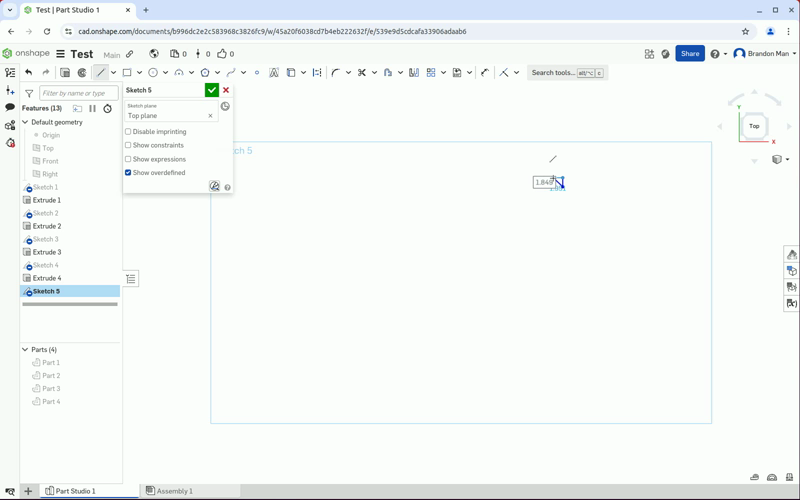
key_up(shift)
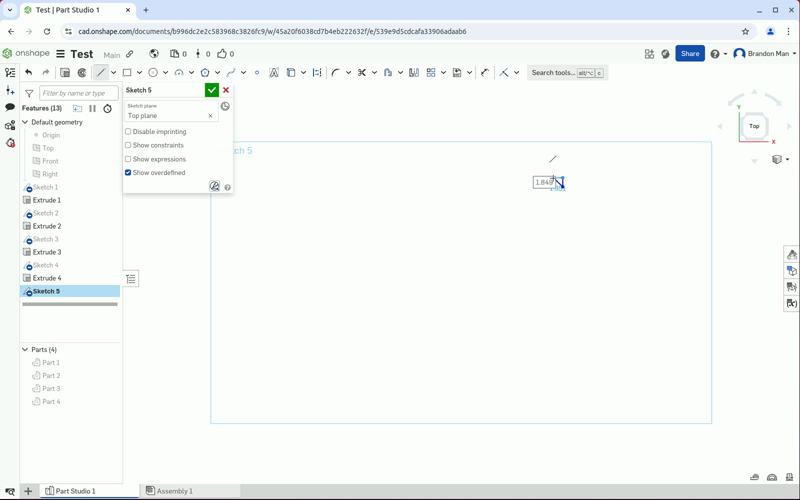
click(553, 177)
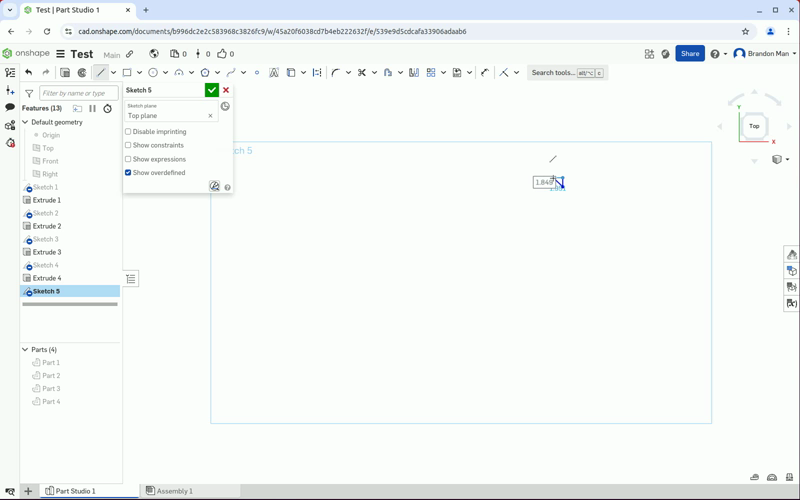
key(esc)
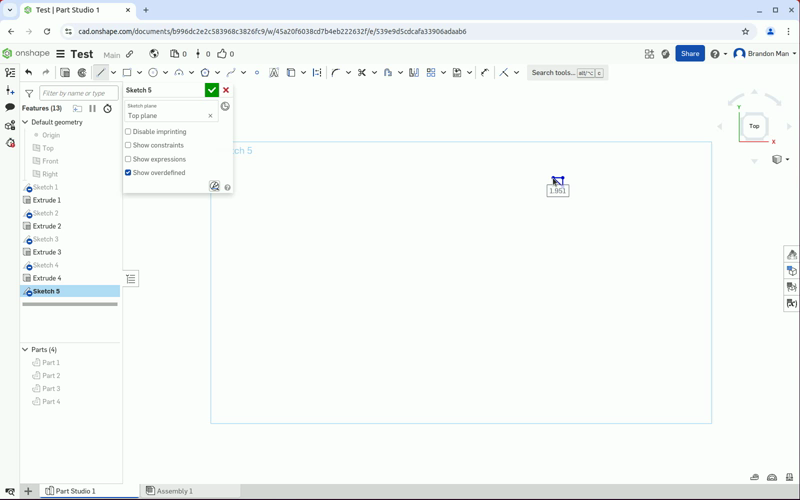
mouse_move(562, 183)
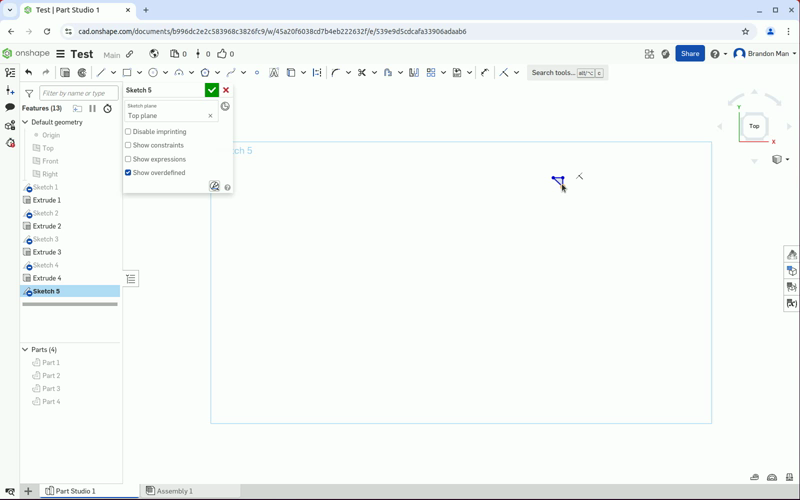
scroll(6)
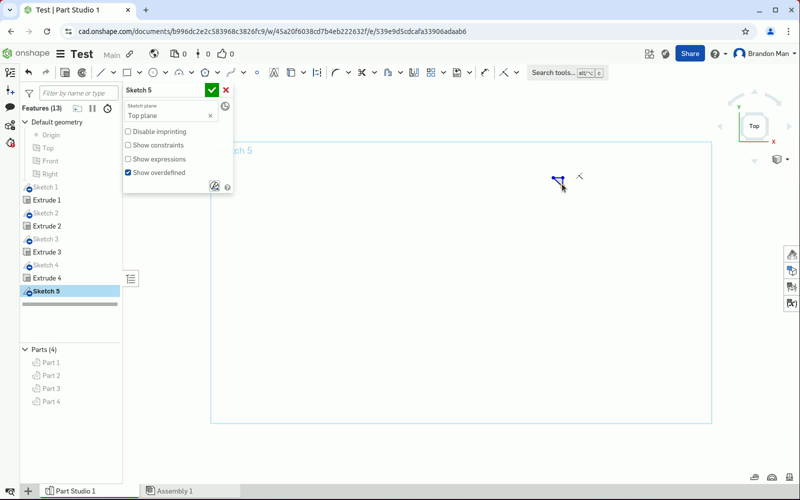
scroll(6)
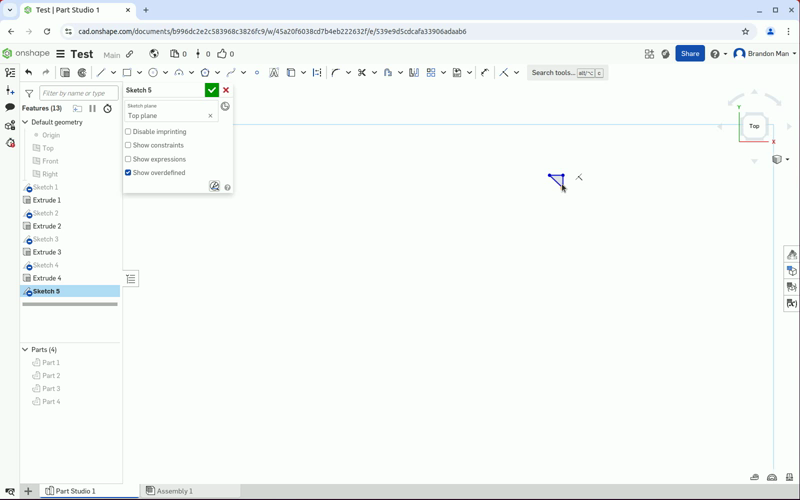
scroll(6)
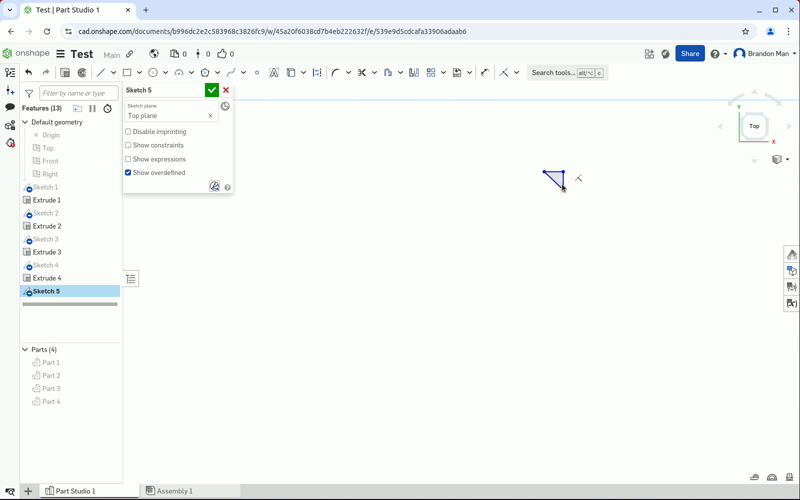
scroll(6)
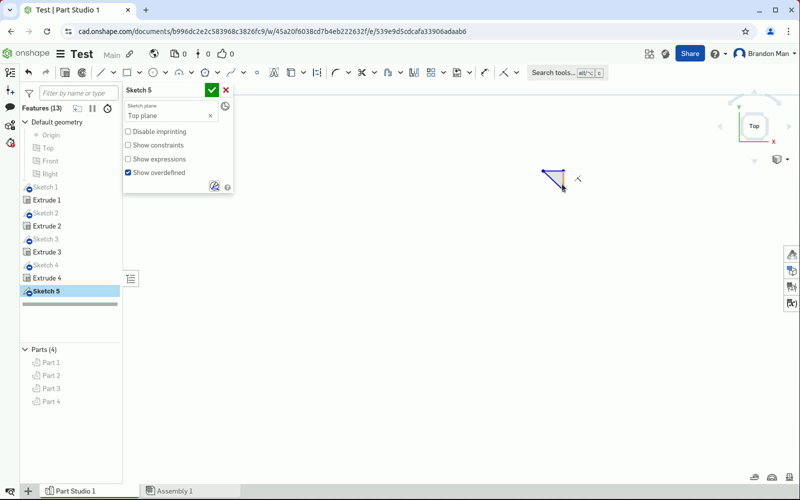
scroll(6)
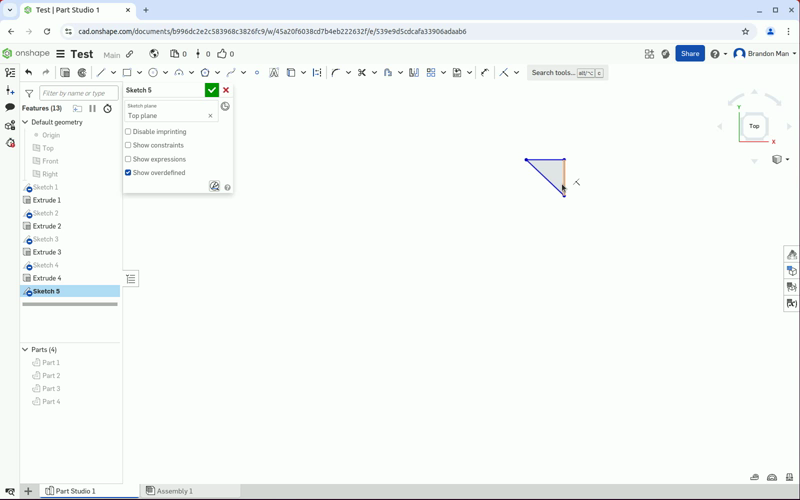
scroll(6)
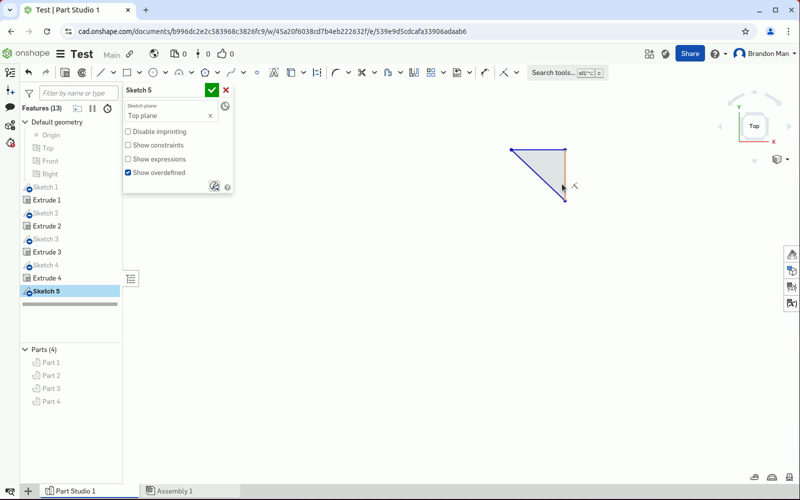
scroll(6)
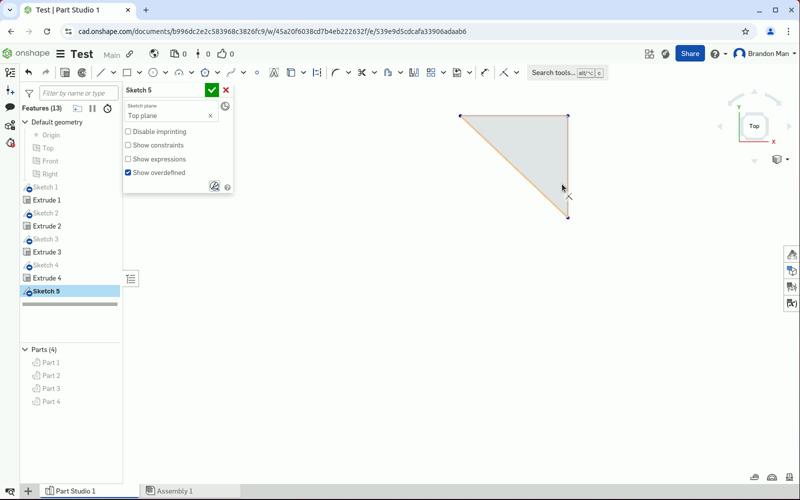
click(562, 183)
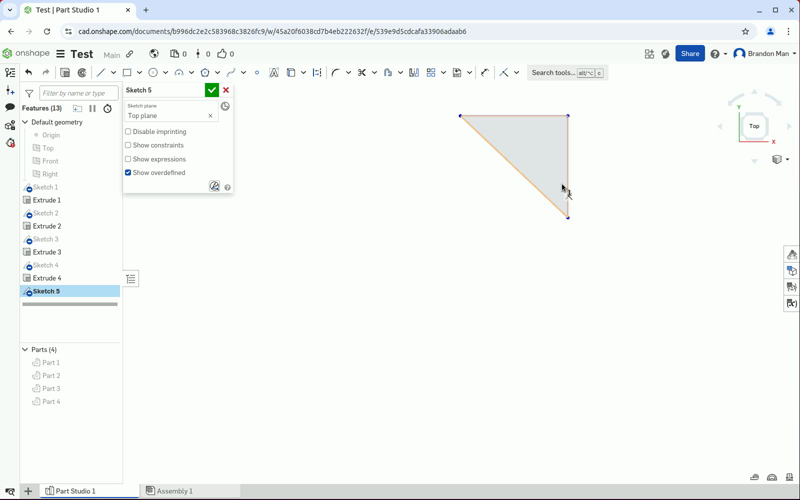
scroll(-6)
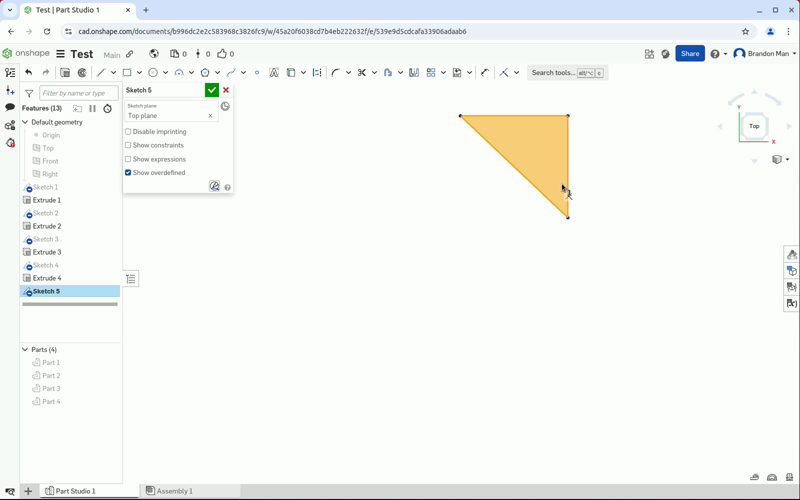
scroll(-6)
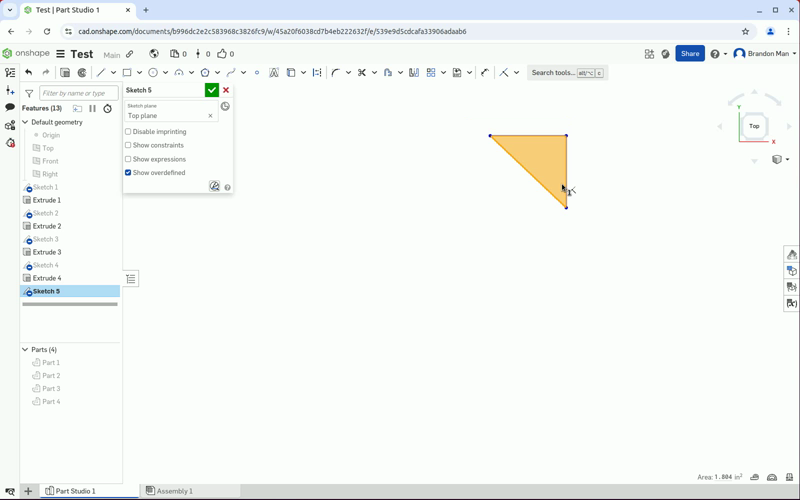
scroll(-6)
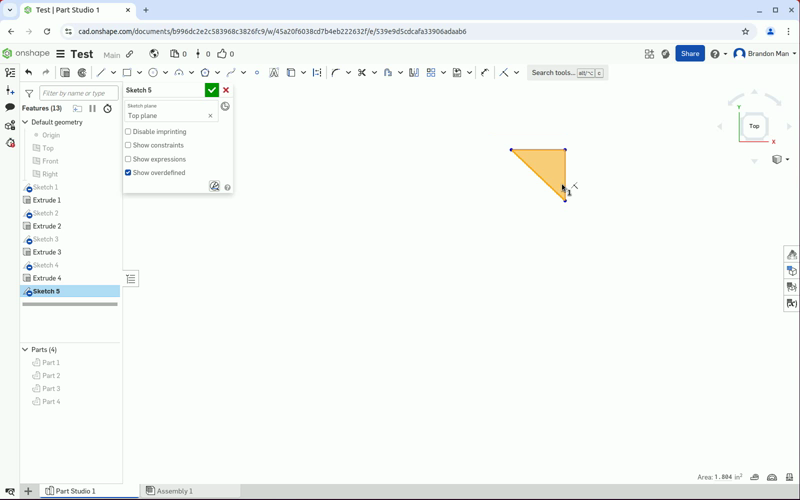
scroll(-6)
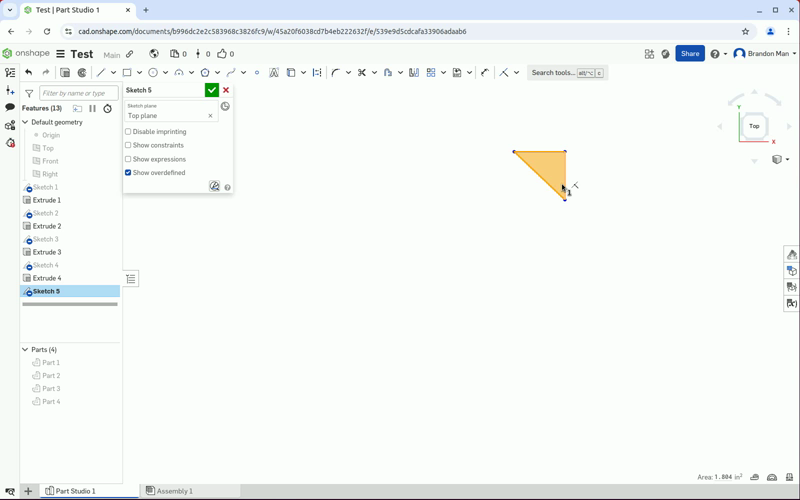
scroll(-6)
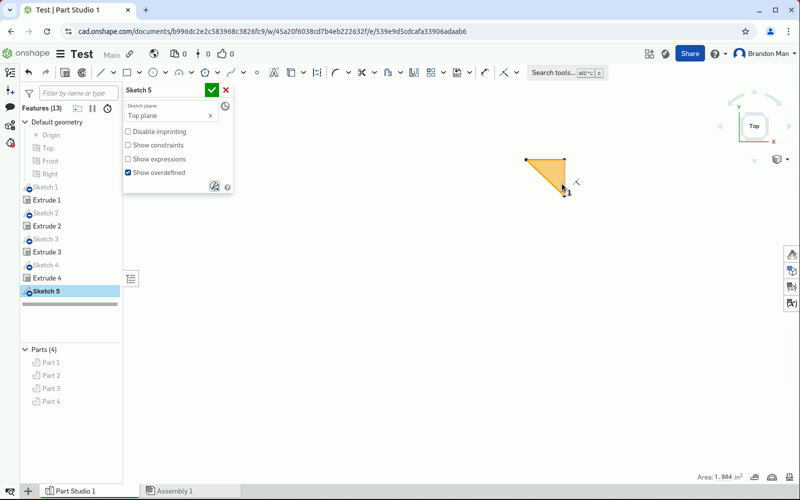
scroll(-6)
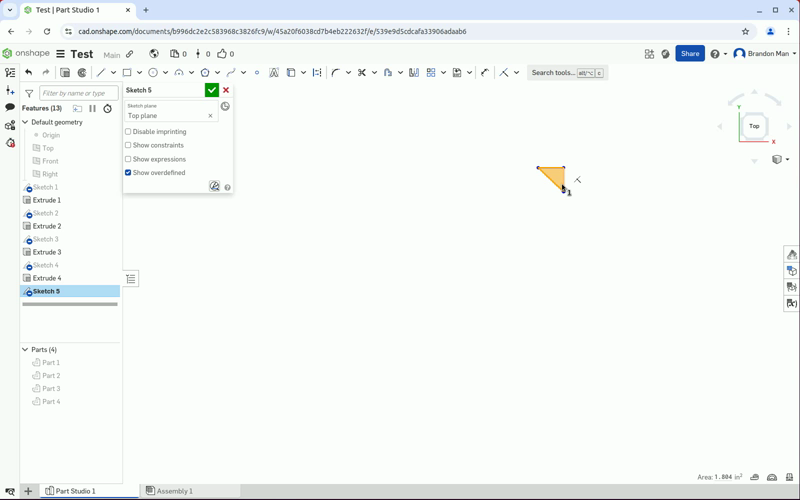
scroll(-6)
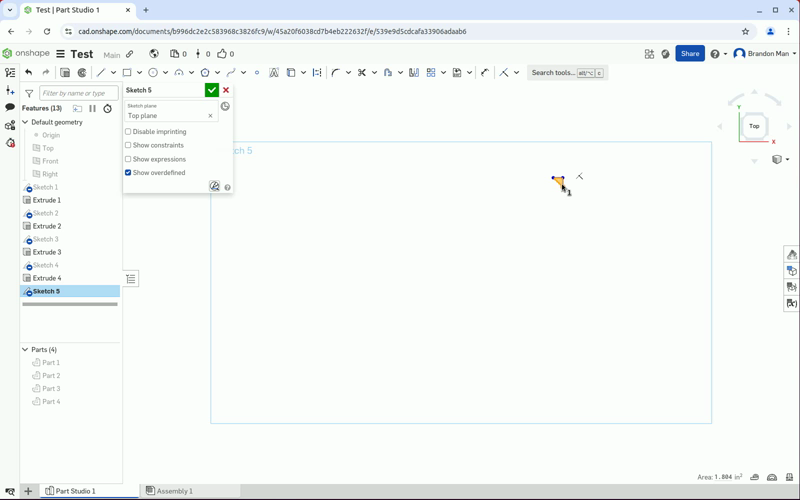
mouse_move(73, 352)
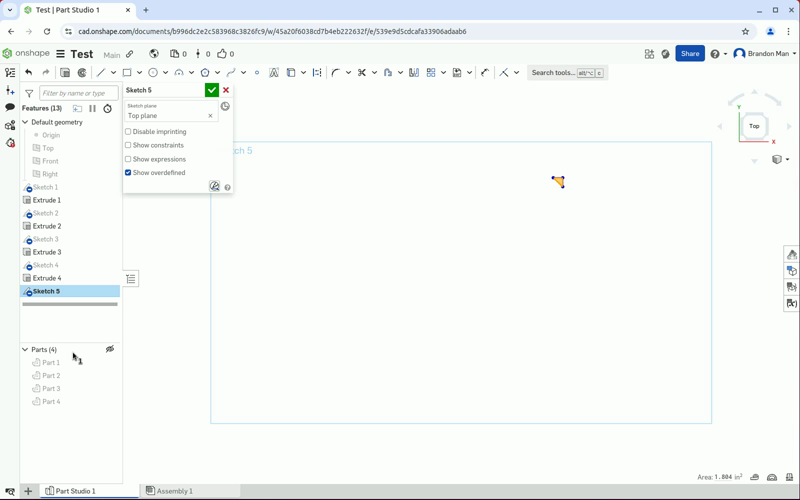
key(shift+y)
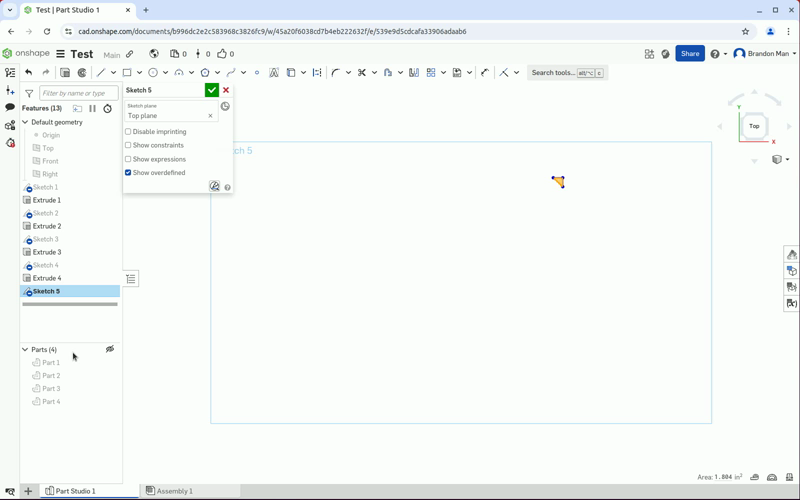
key(shift+e)
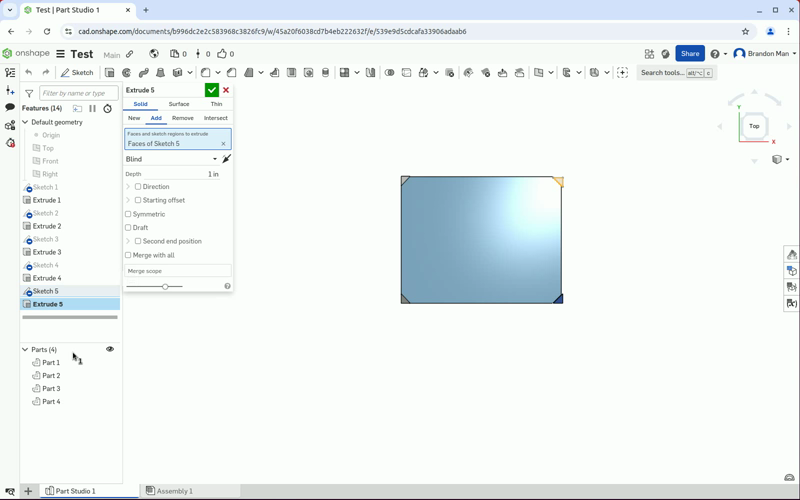
mouse_move(143, 106)
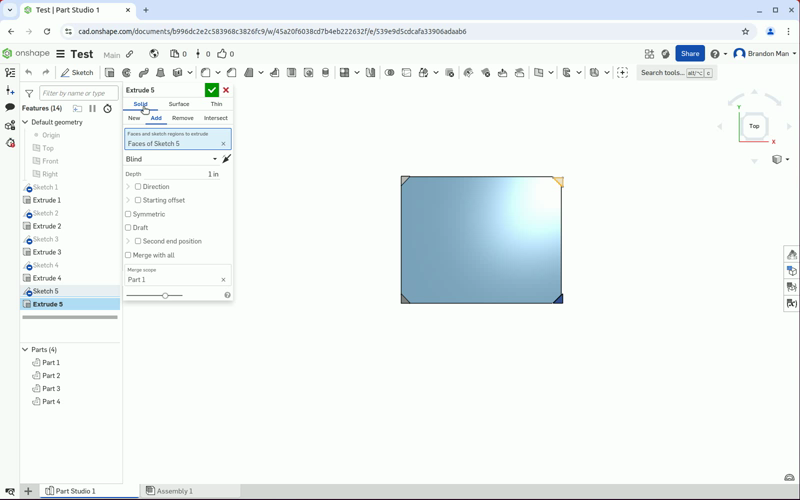
click(143, 106)
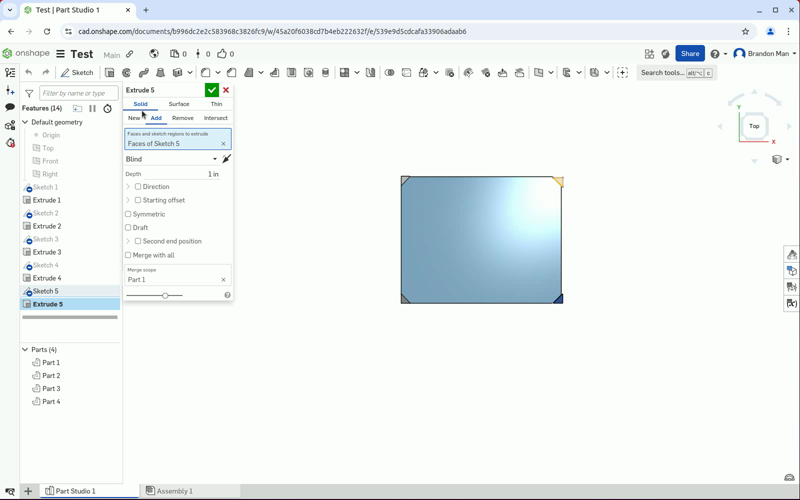
mouse_move(137, 120)
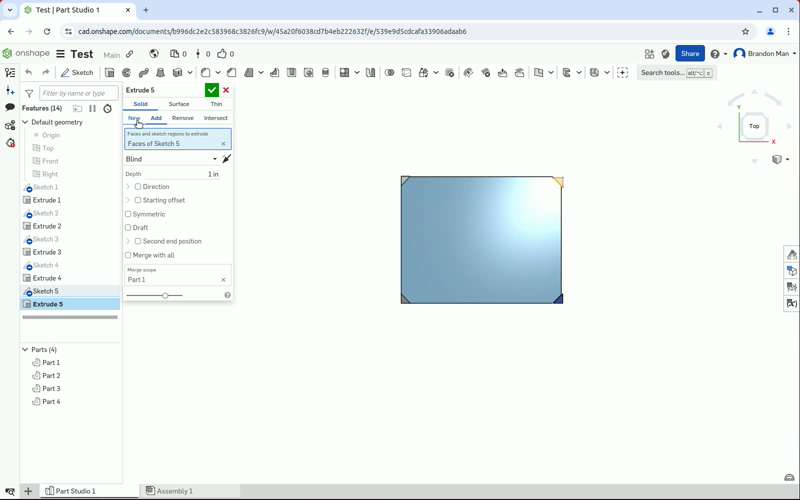
click(137, 120)
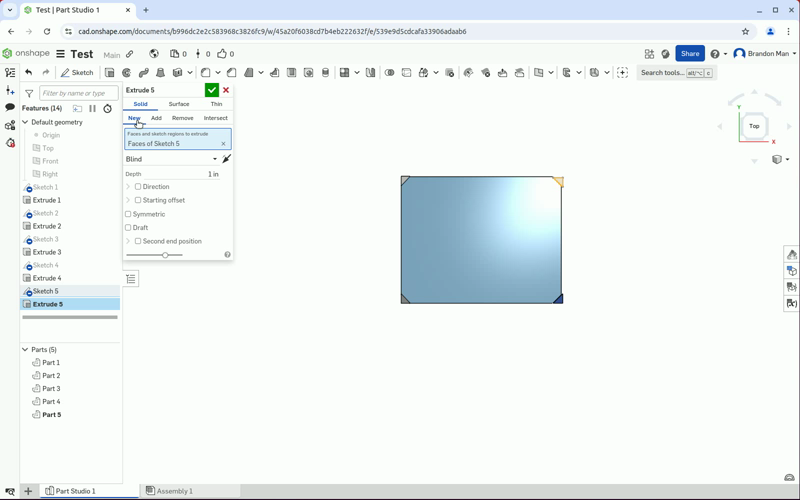
key(tab, 4)
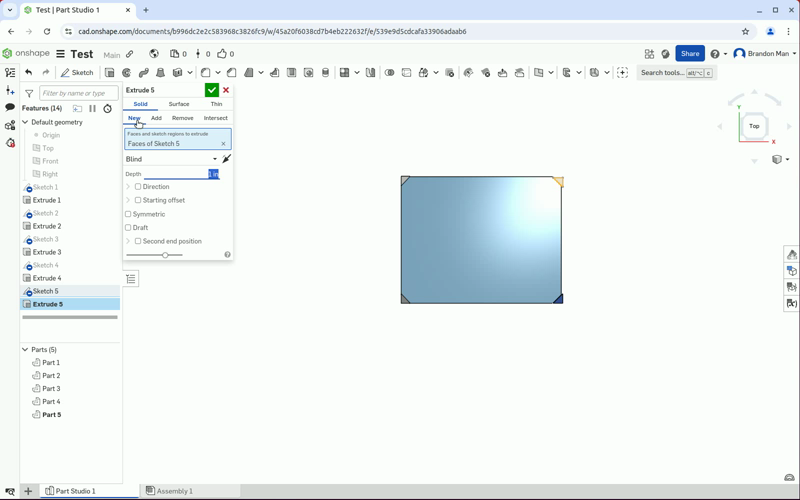
text(2.889)
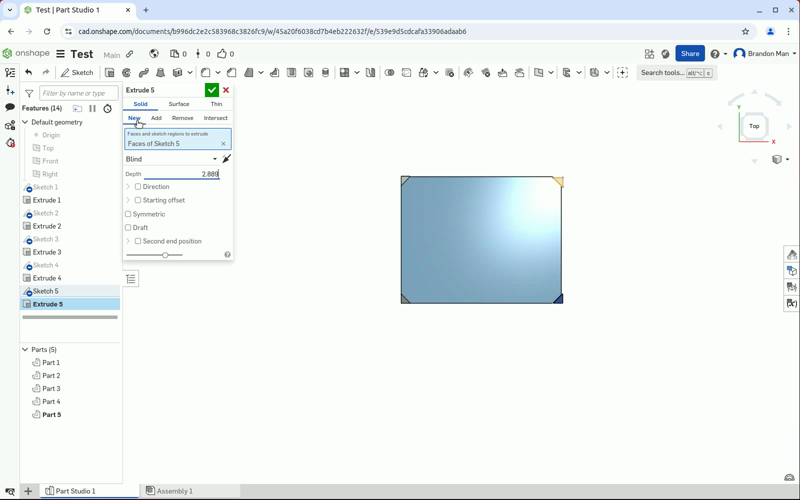
key(enter)
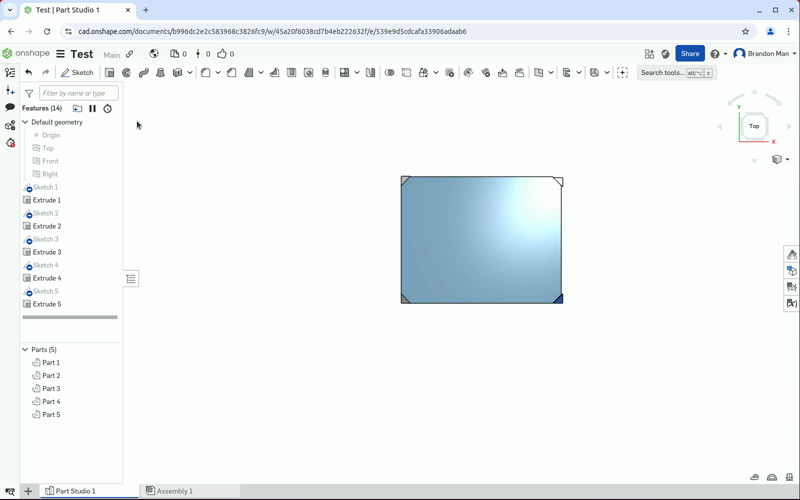
key(shift+h)
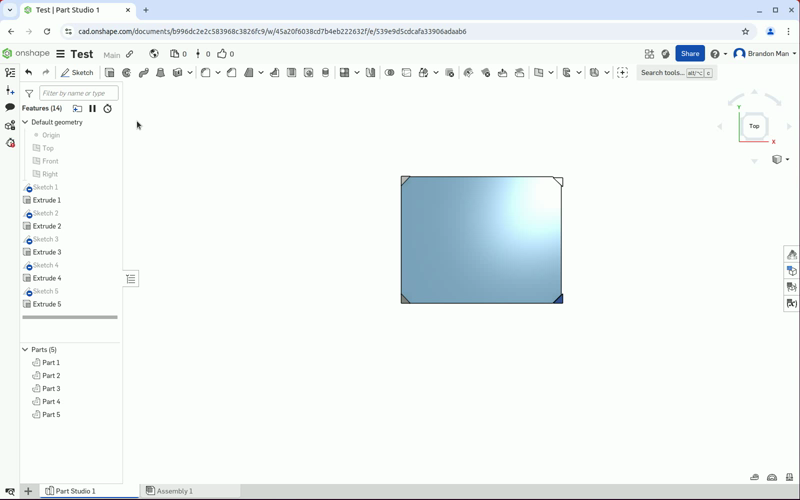
key(shift+h)
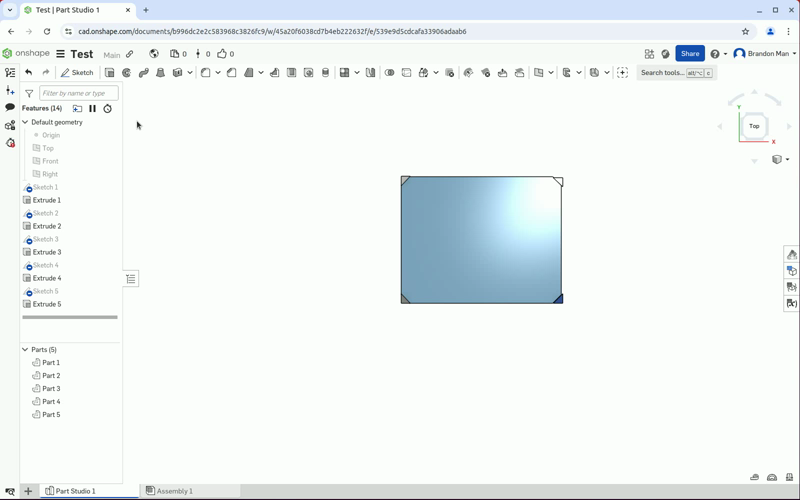
mouse_move(73, 189)
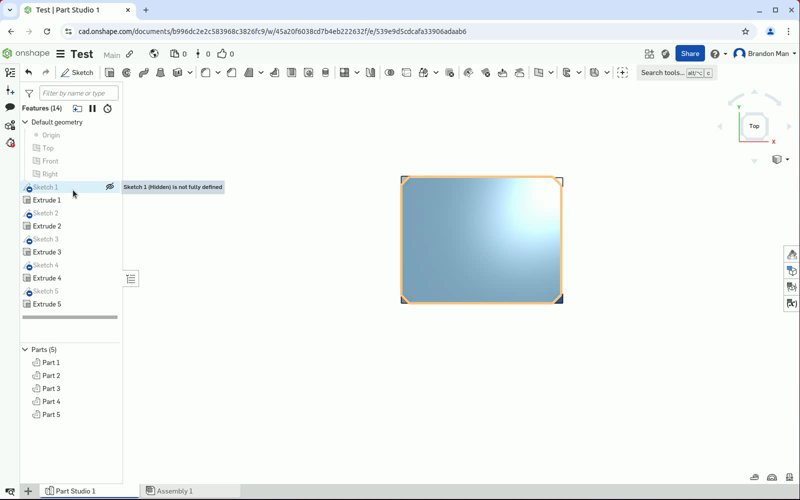
click(73, 189)
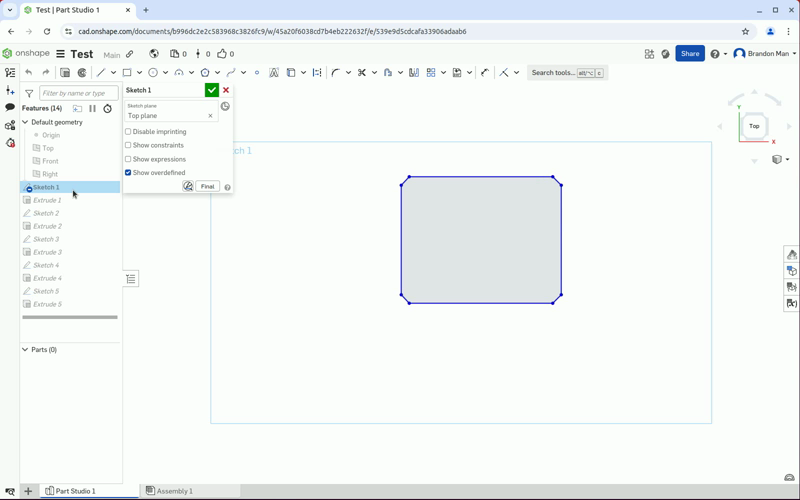
mouse_move(229, 92)
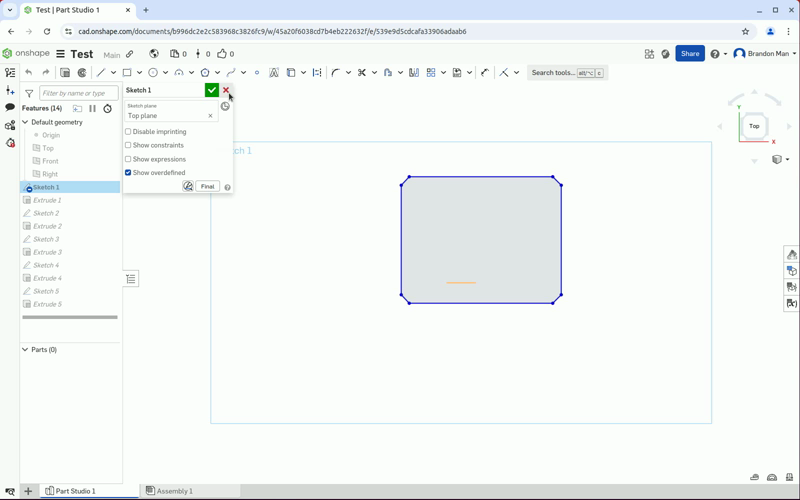
click(229, 92)
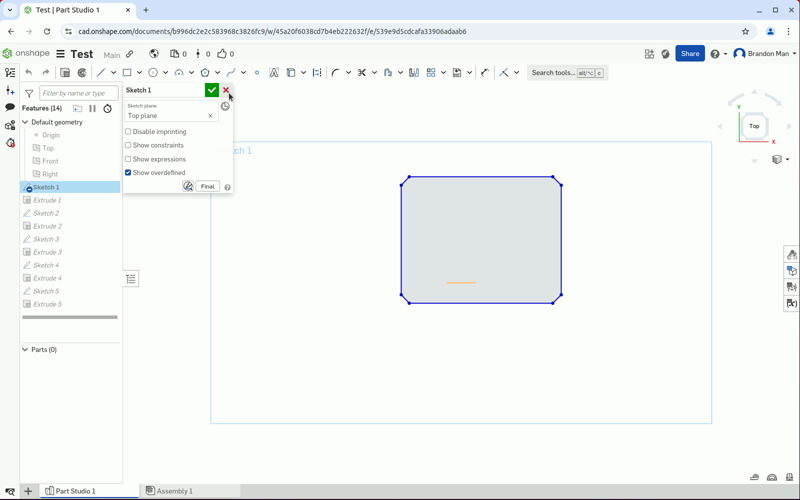
key(shift+s)
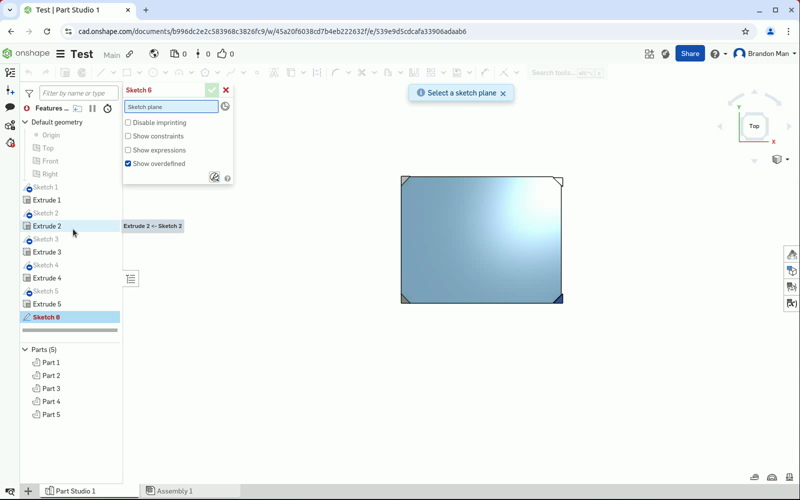
scroll(3)
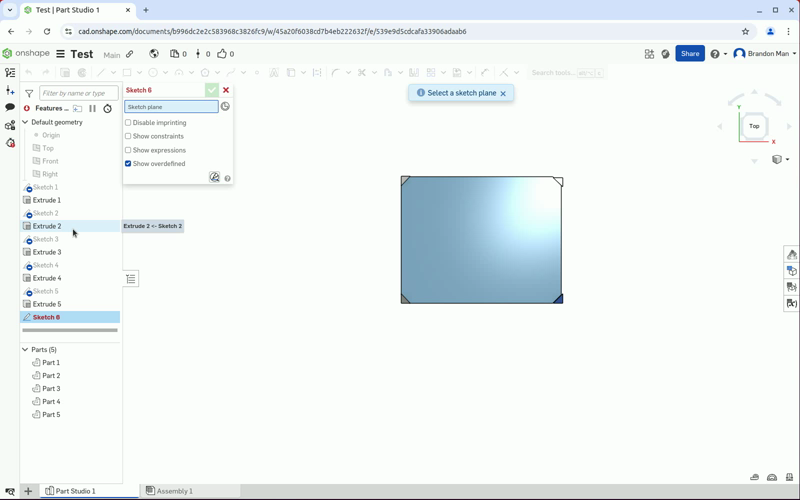
mouse_move(73, 150)
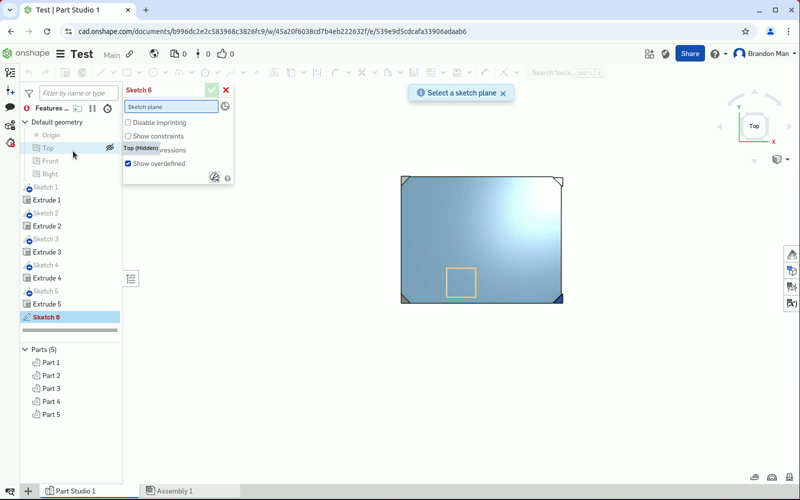
click(73, 150)
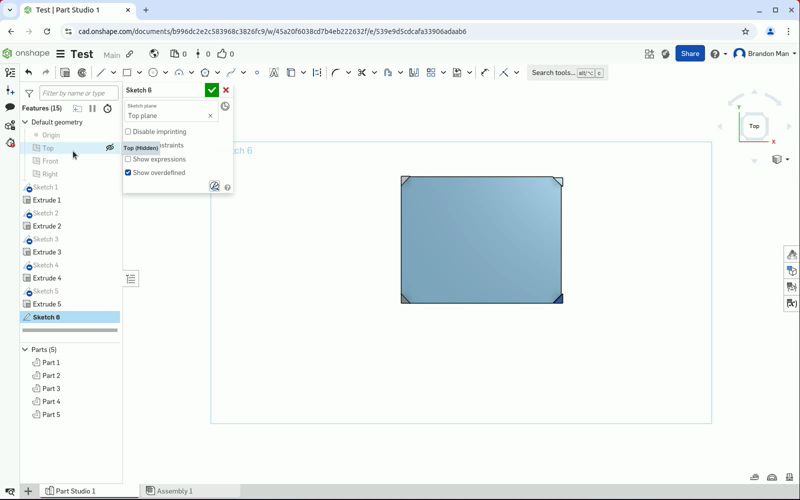
mouse_move(73, 352)
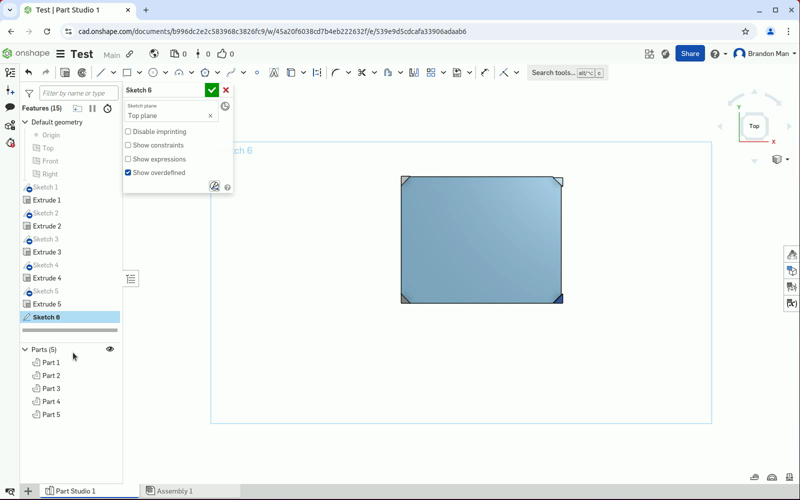
key(y)
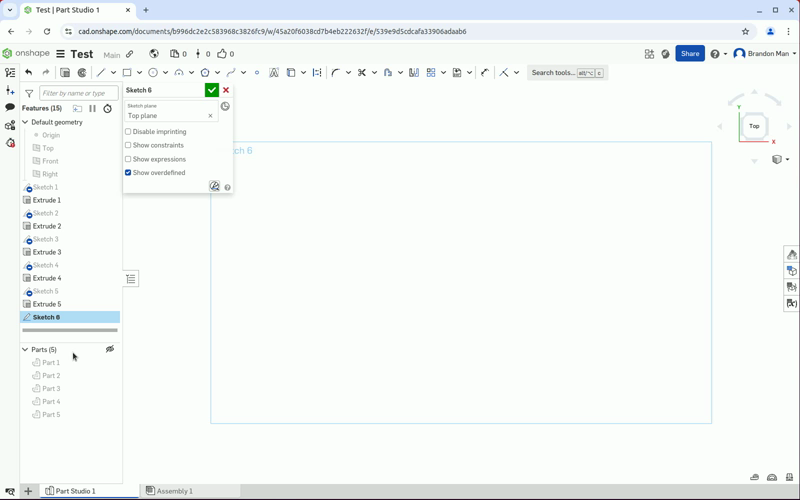
key(l)
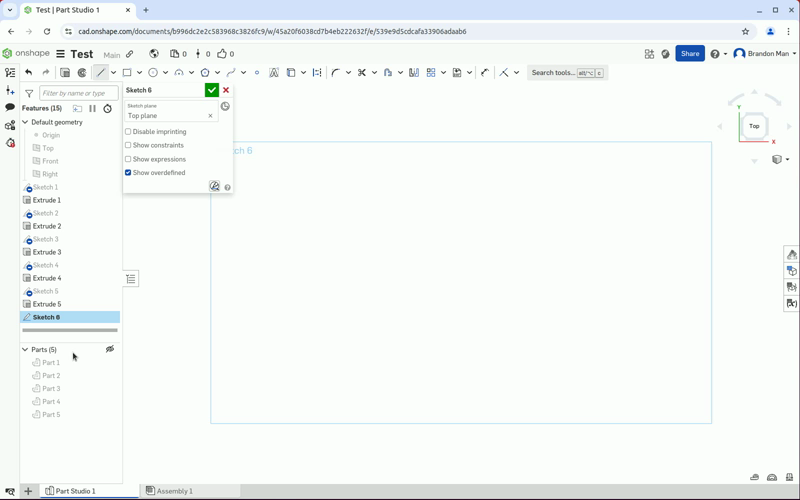
key_down(shift)
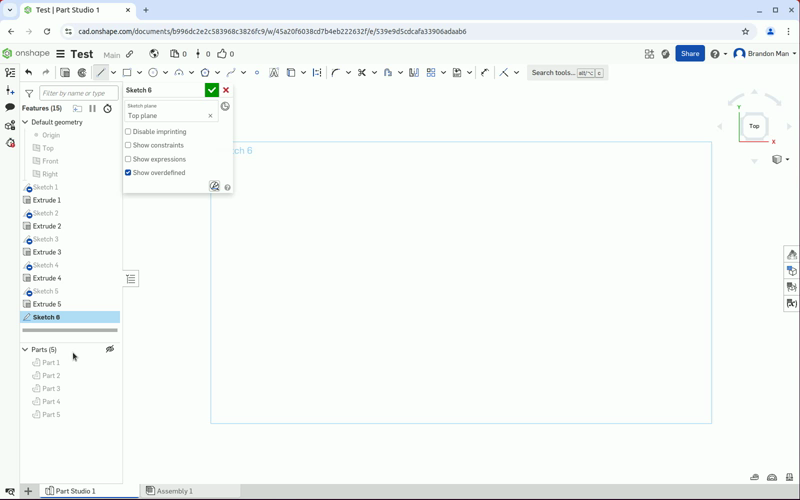
mouse_move(393, 309)
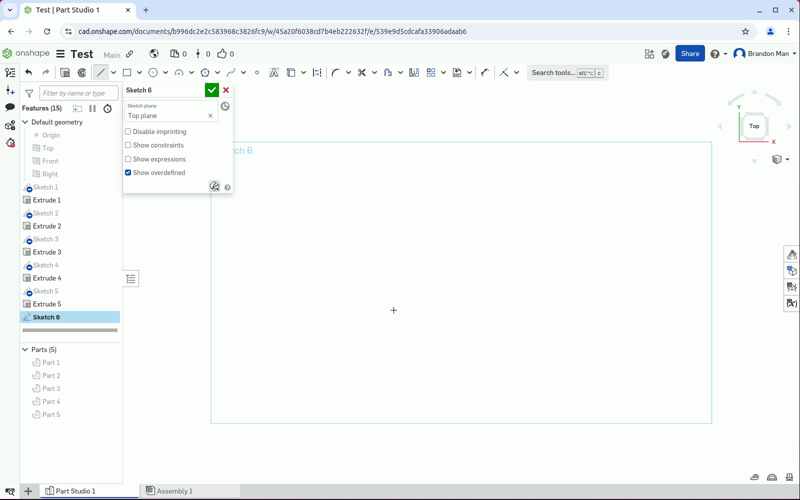
click(393, 309)
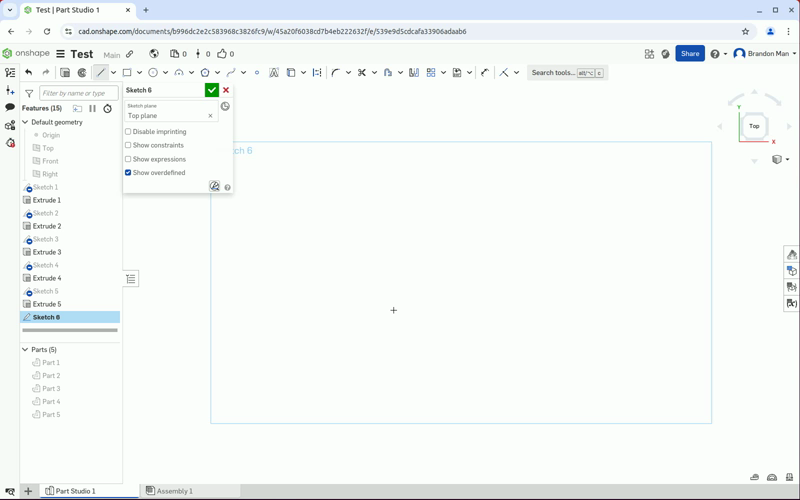
key_up(shift)
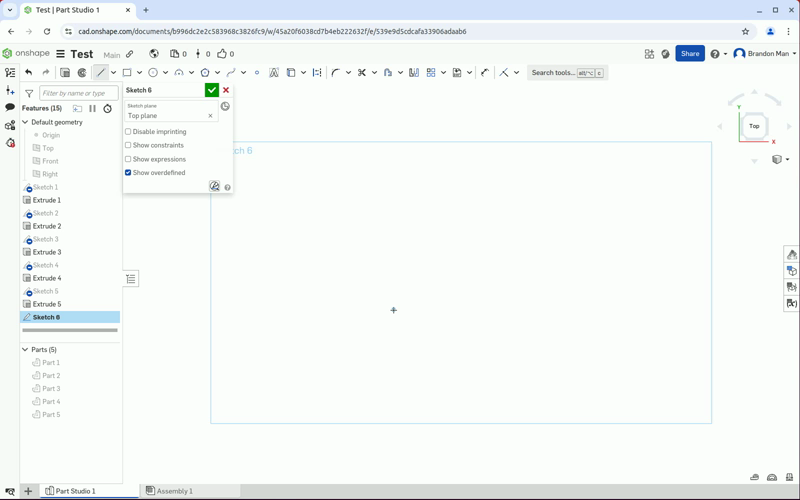
key_down(shift)
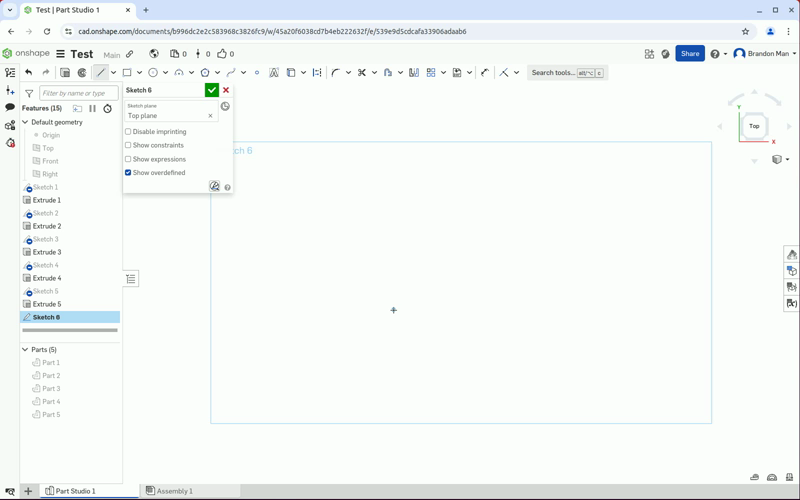
mouse_move(567, 309)
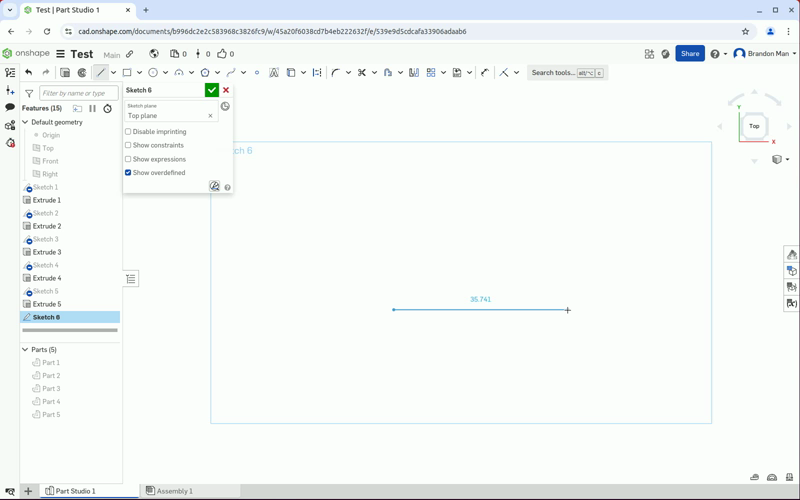
click(567, 309)
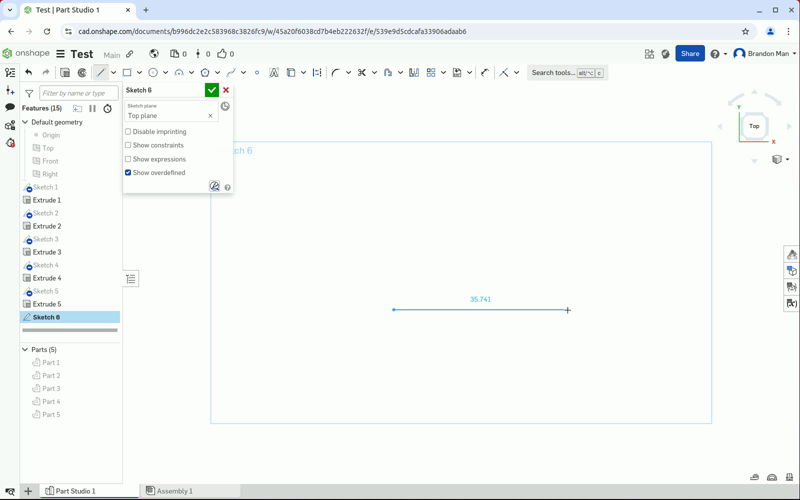
key_up(shift)
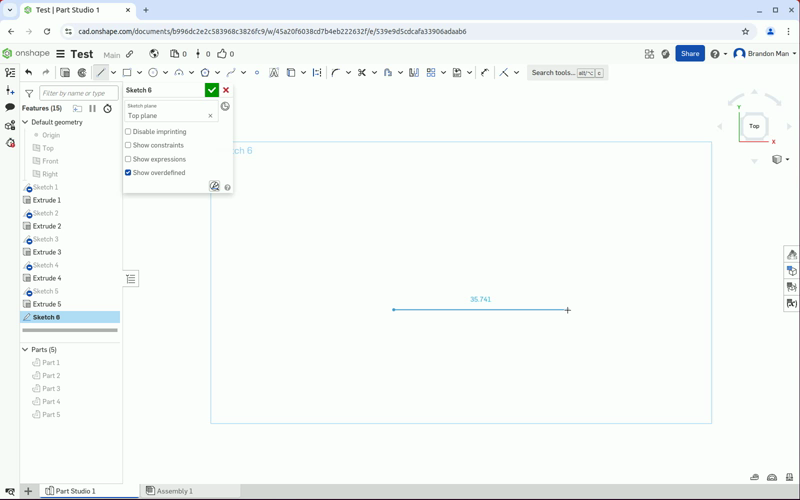
key_down(shift)
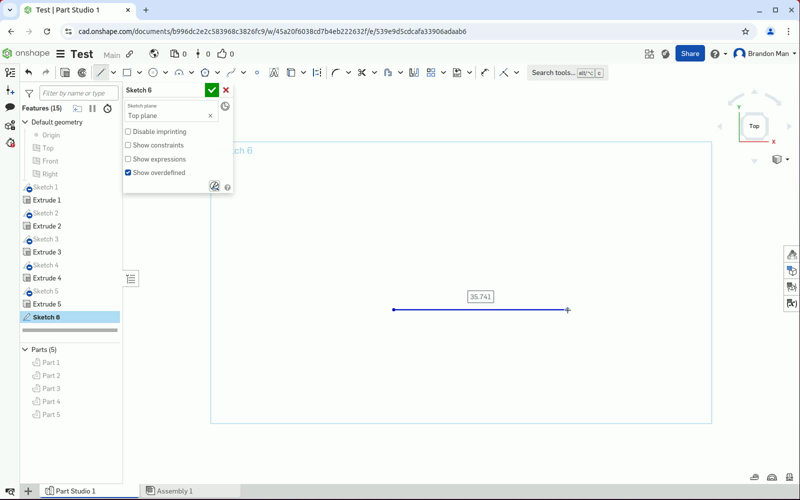
mouse_move(567, 170)
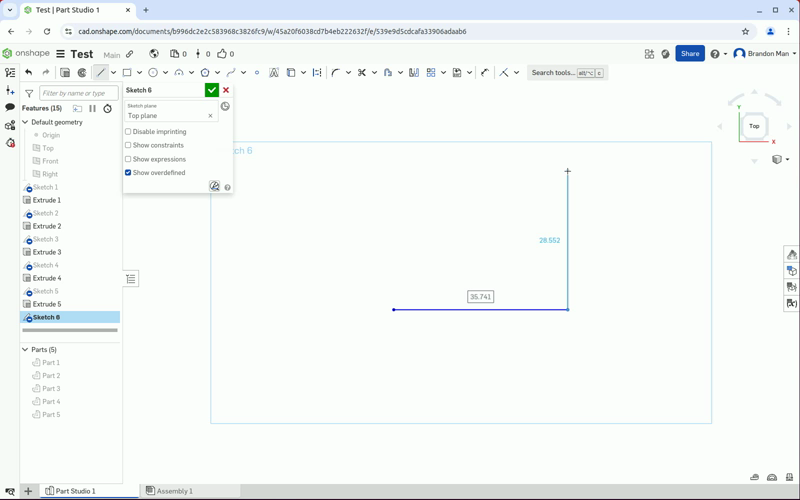
click(567, 170)
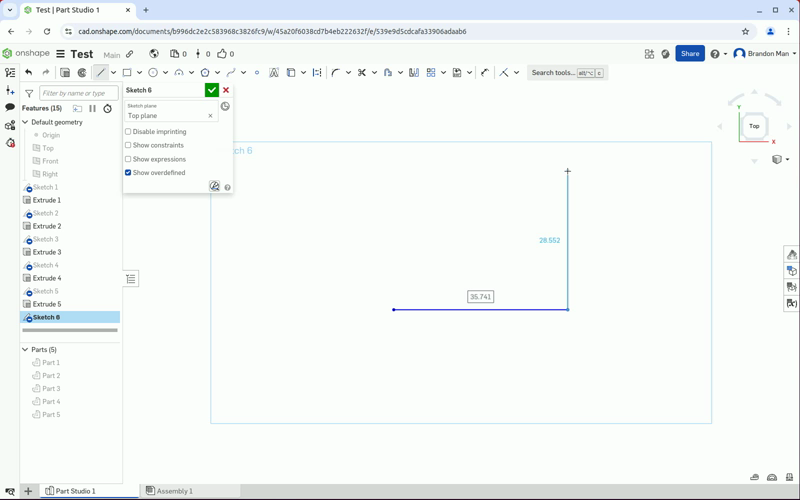
key_up(shift)
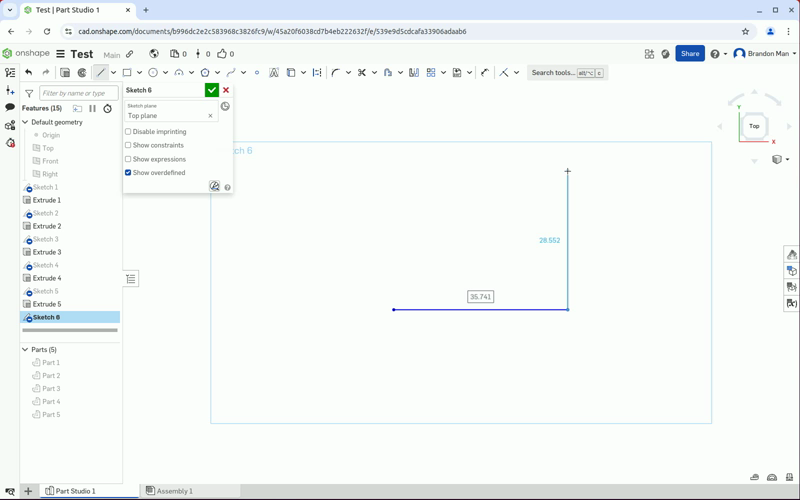
key_down(shift)
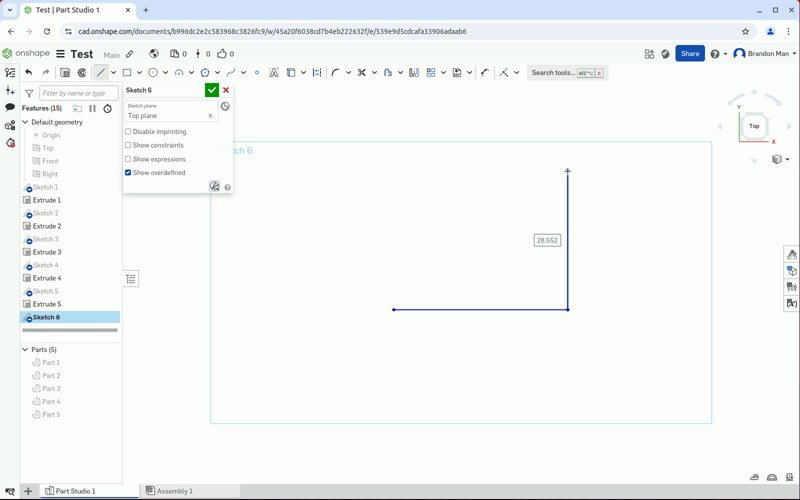
mouse_move(393, 170)
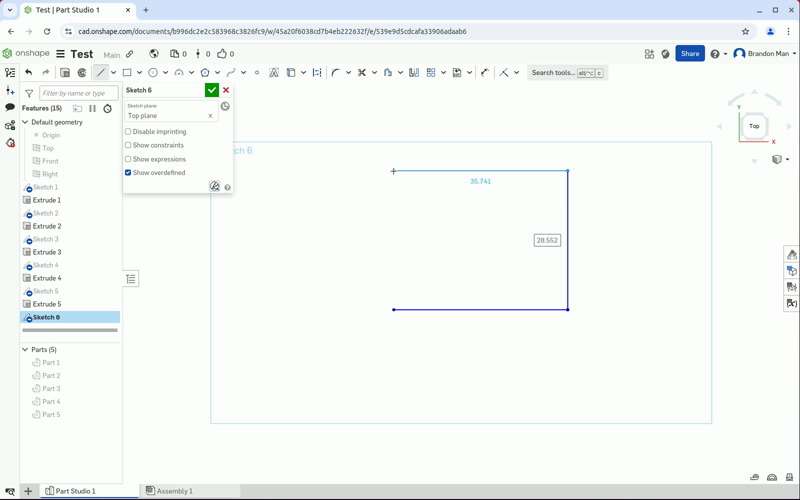
click(393, 170)
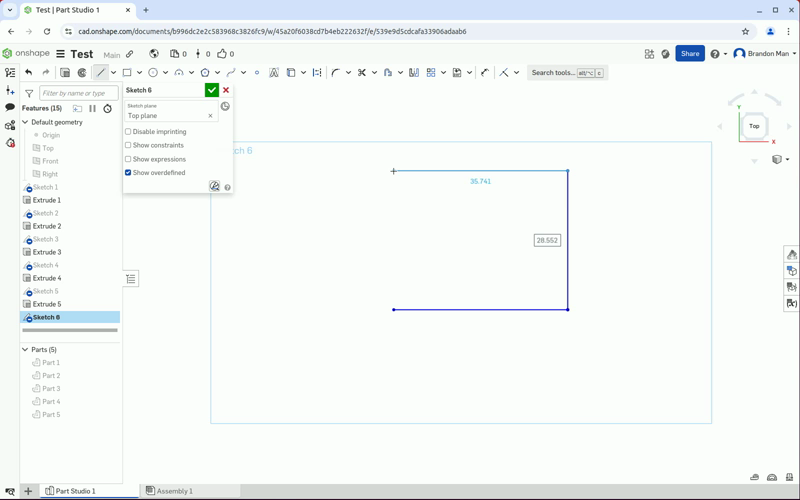
key_up(shift)
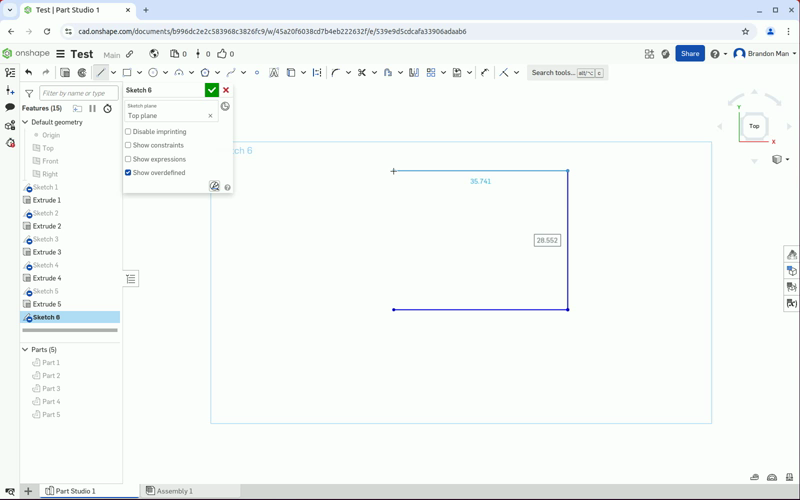
key_down(shift)
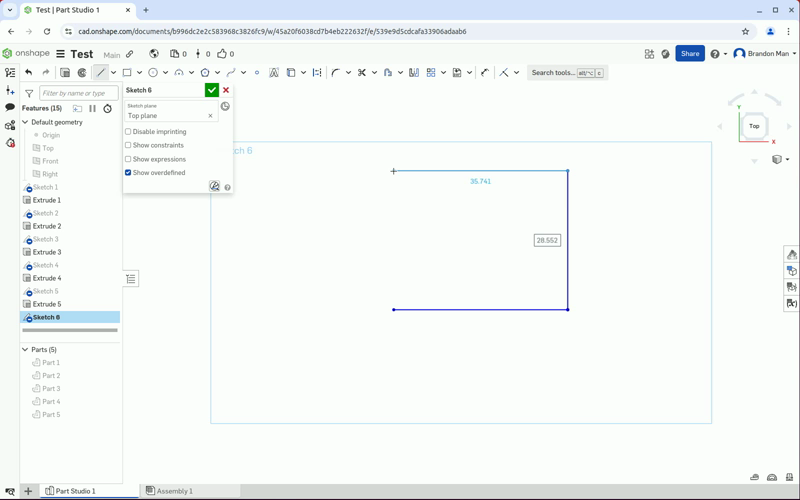
mouse_move(393, 309)
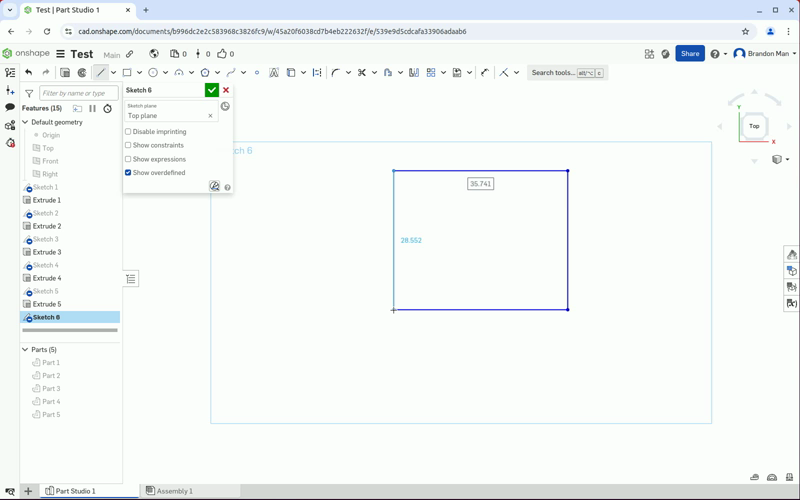
key_up(shift)
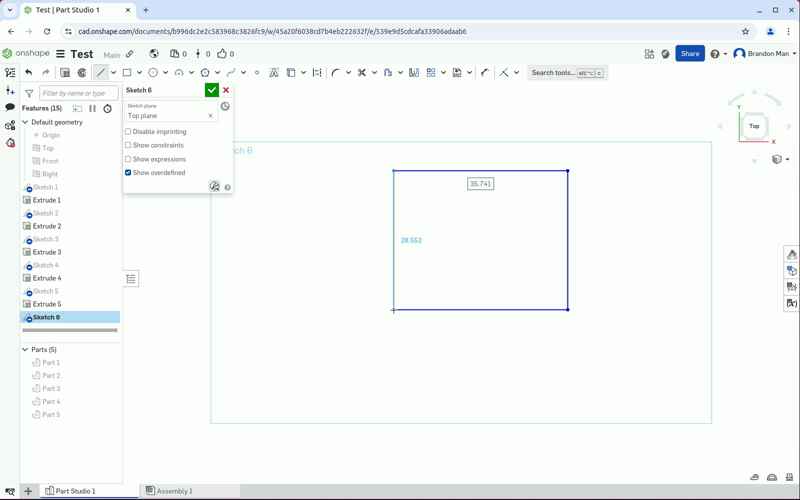
click(393, 309)
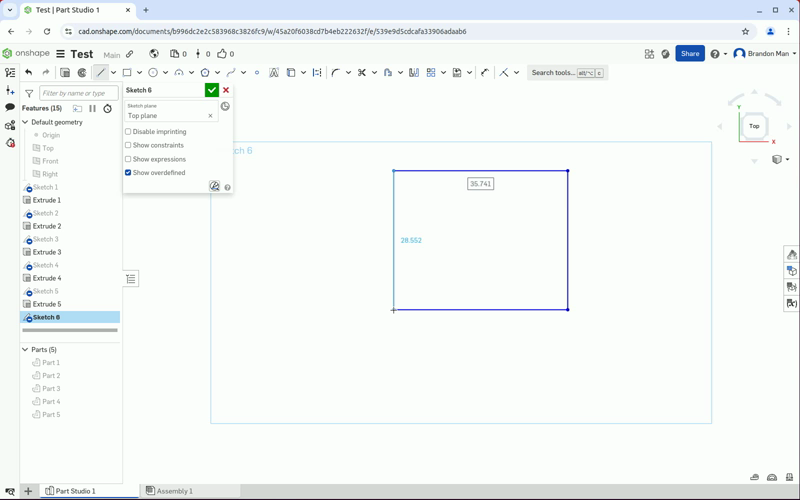
key(esc)
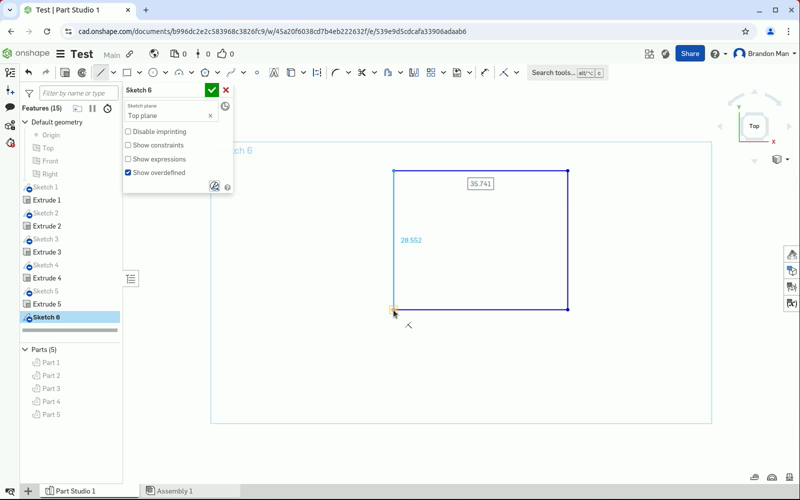
key(l)
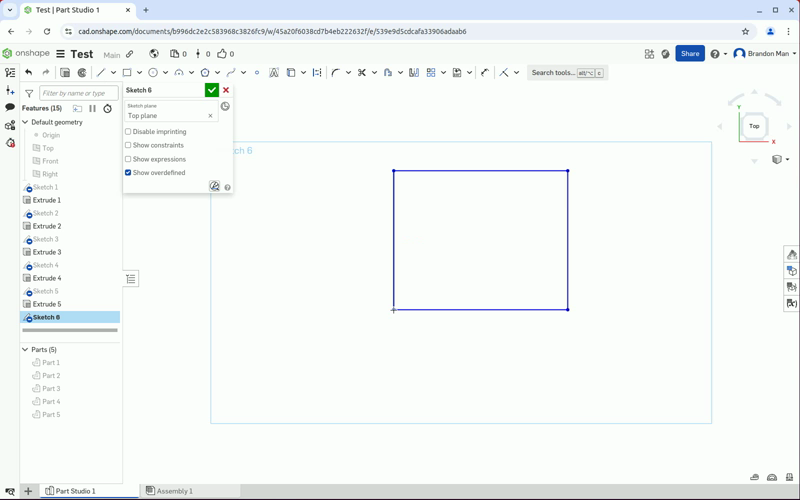
key_down(shift)
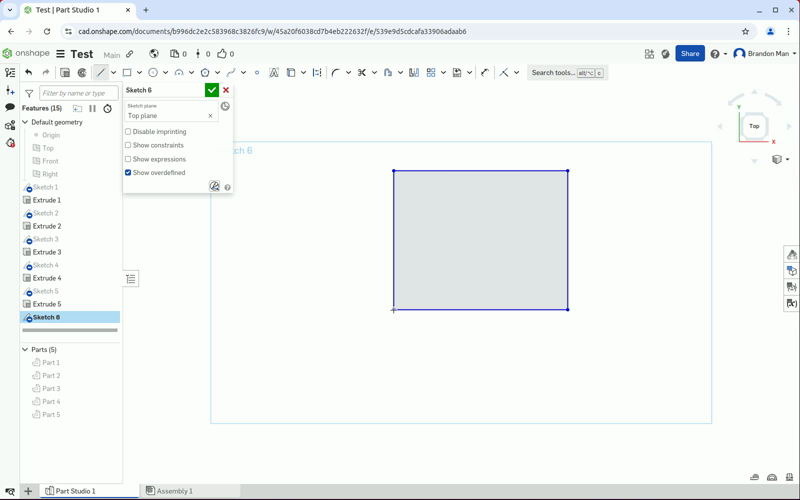
mouse_move(401, 302)
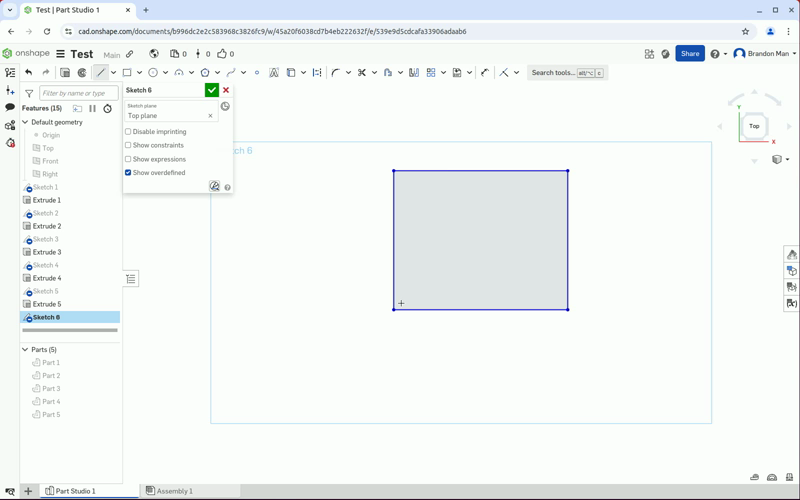
click(401, 302)
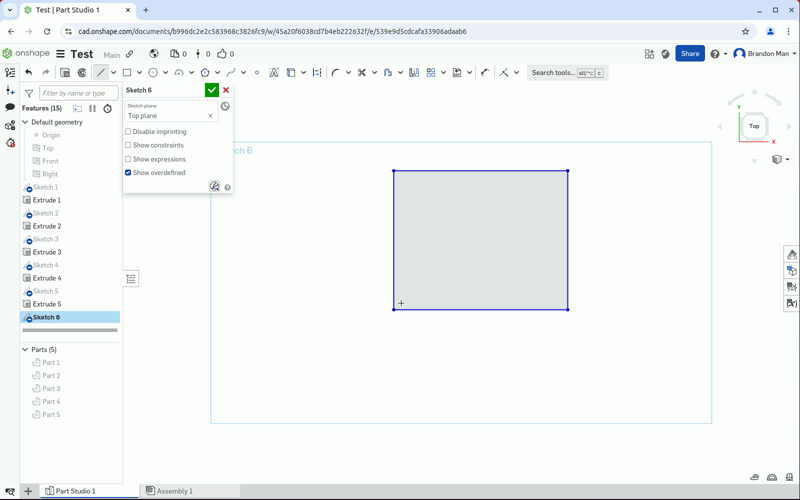
key_up(shift)
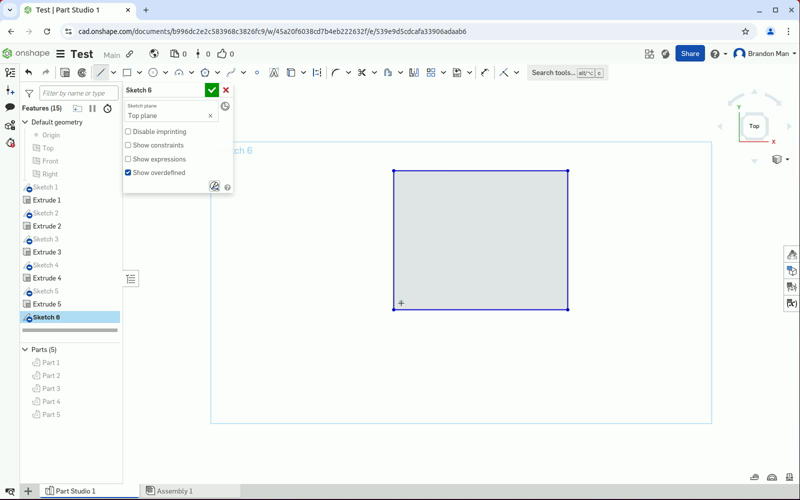
key_down(shift)
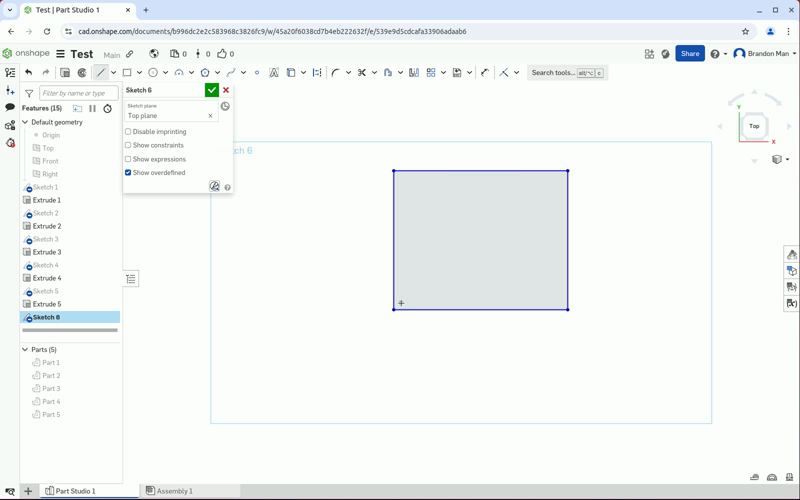
mouse_move(431, 302)
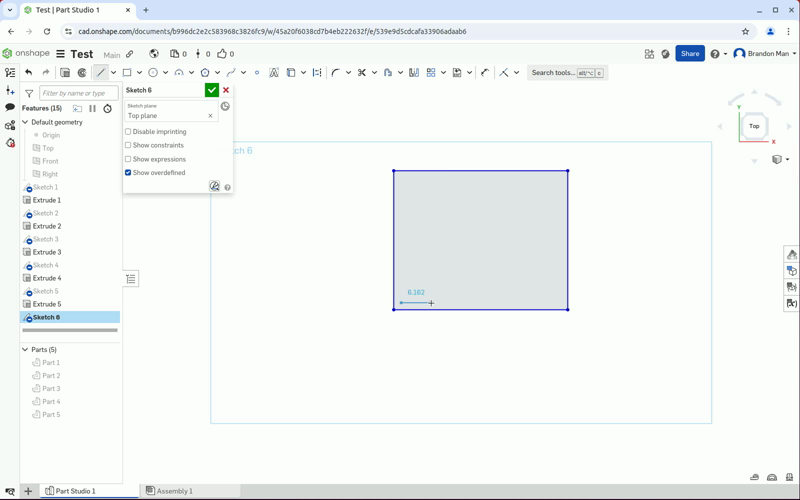
mouse_move(408, 302)
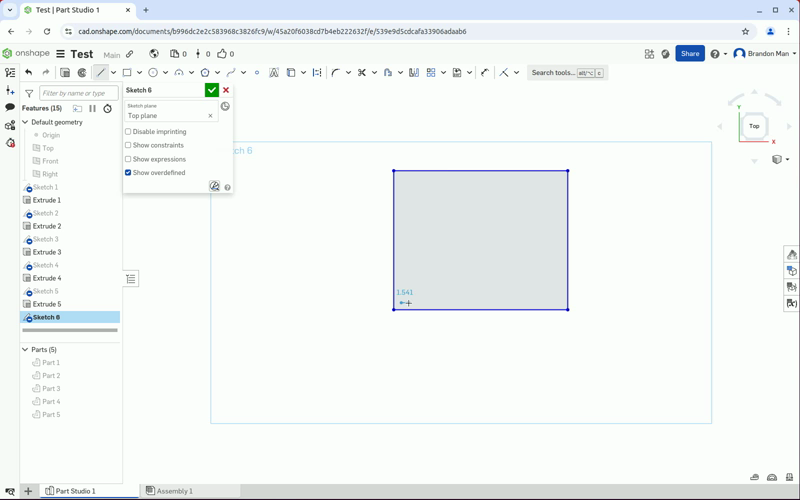
scroll(6)
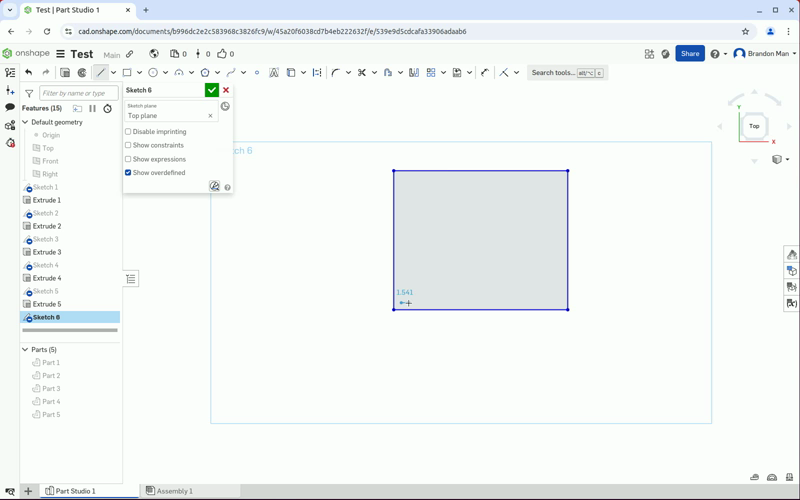
scroll(6)
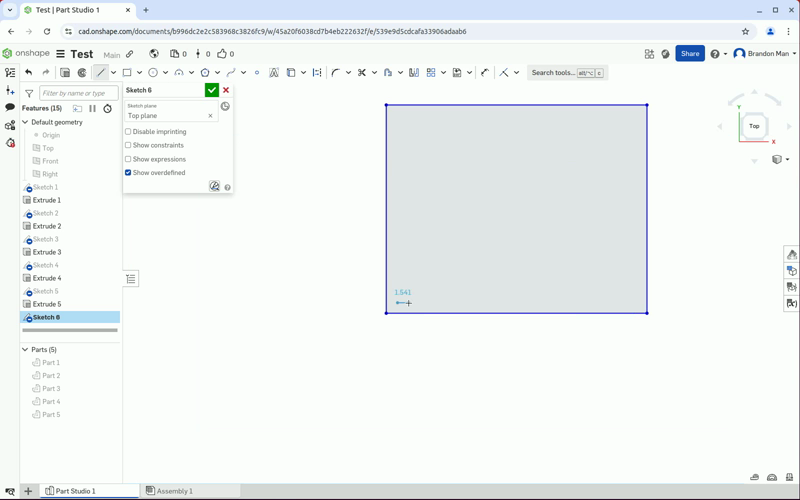
scroll(6)
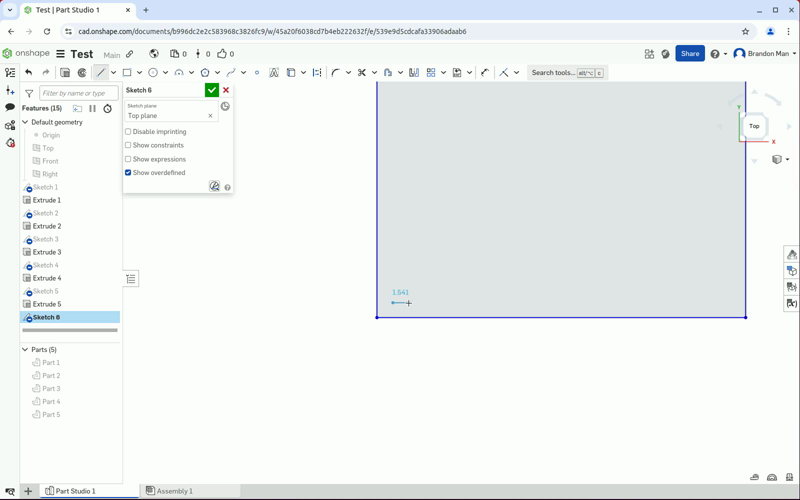
scroll(6)
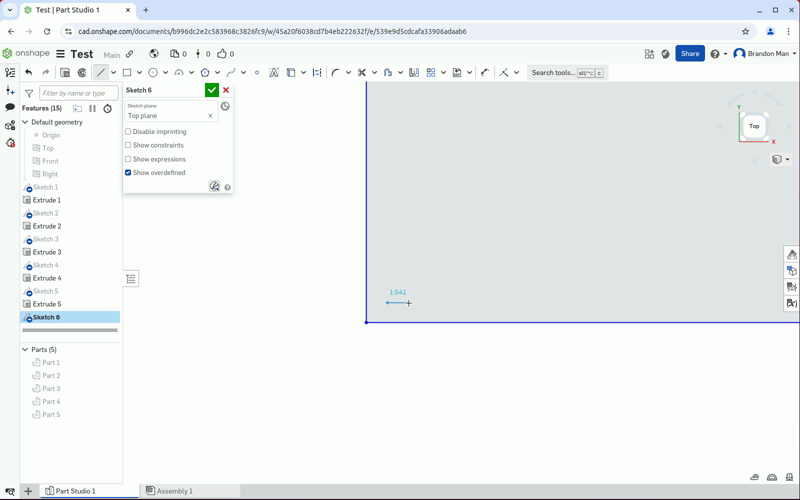
scroll(6)
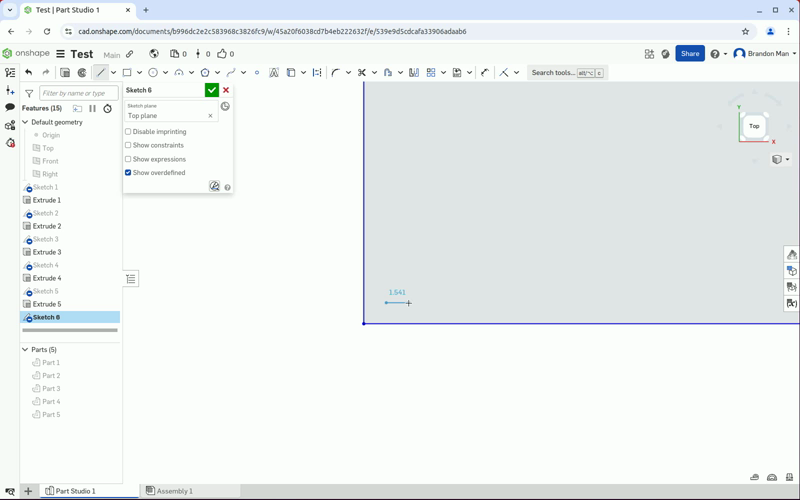
scroll(6)
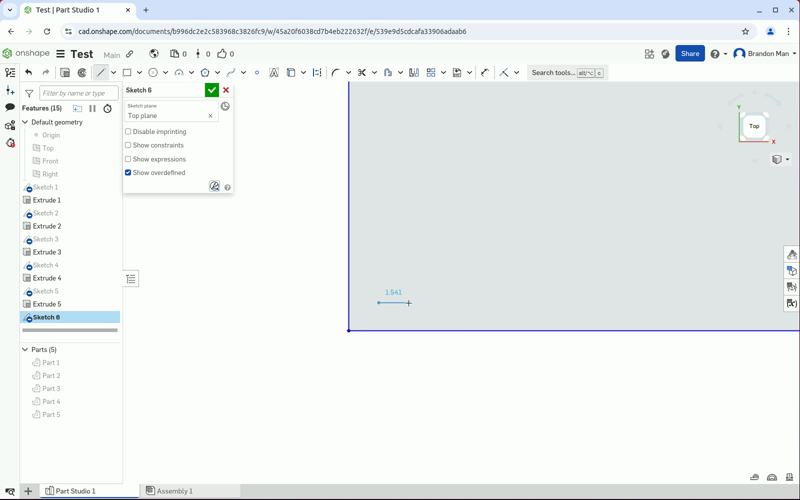
scroll(6)
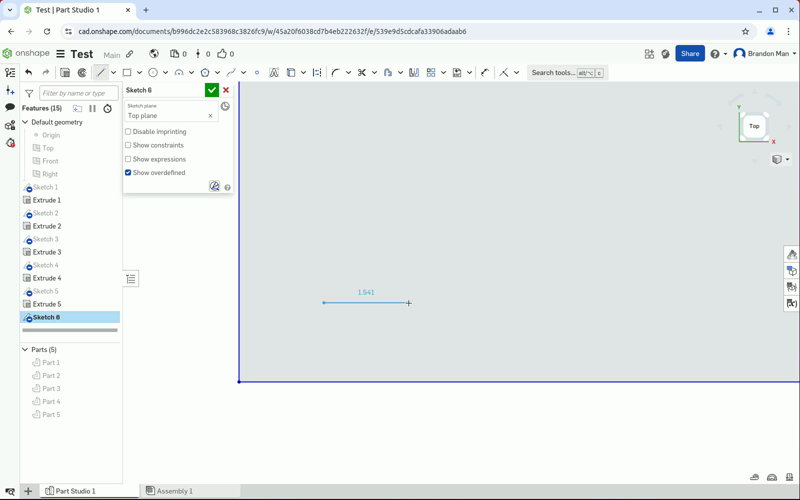
click(408, 302)
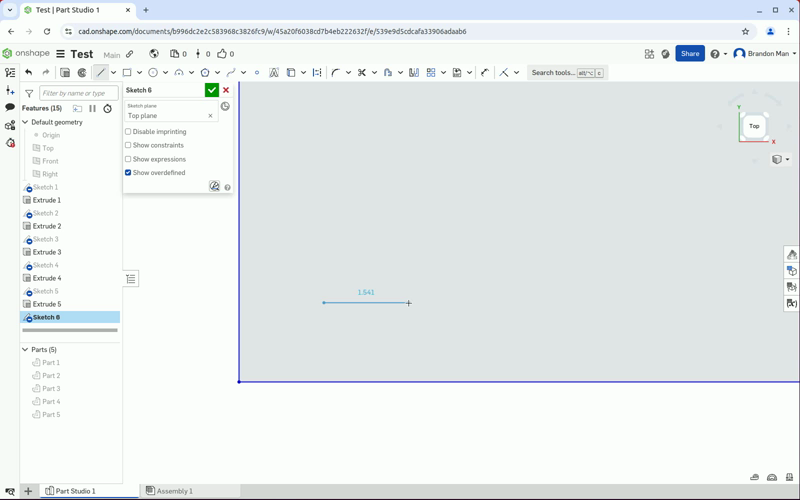
scroll(-6)
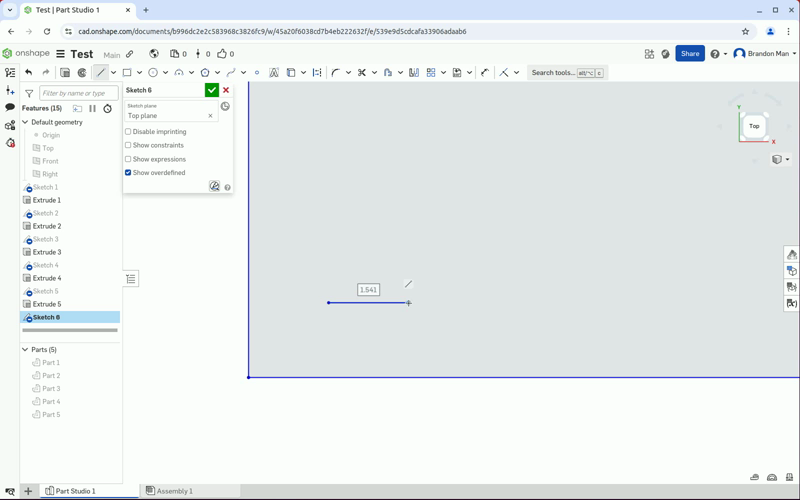
scroll(-6)
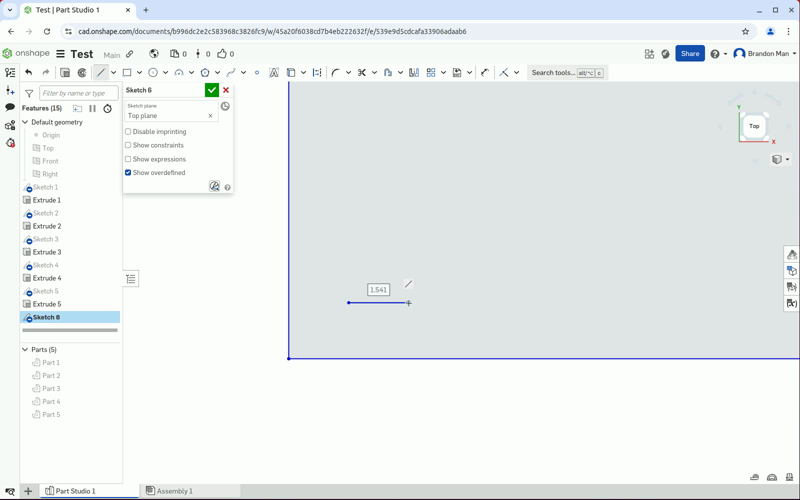
scroll(-6)
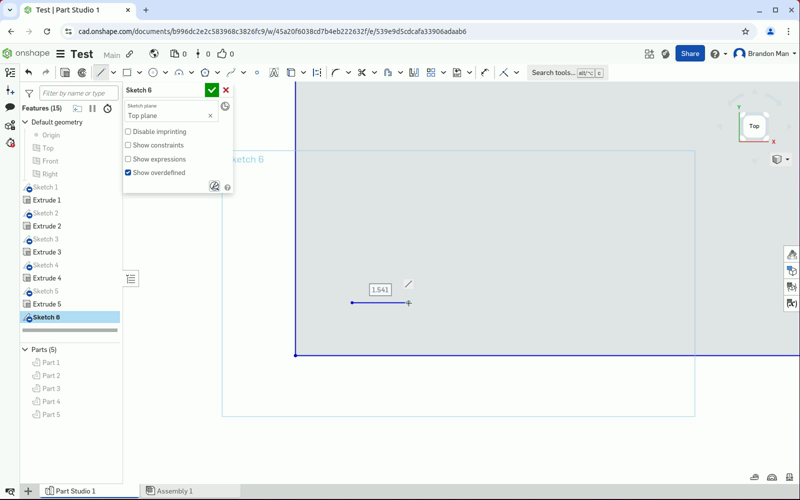
scroll(-6)
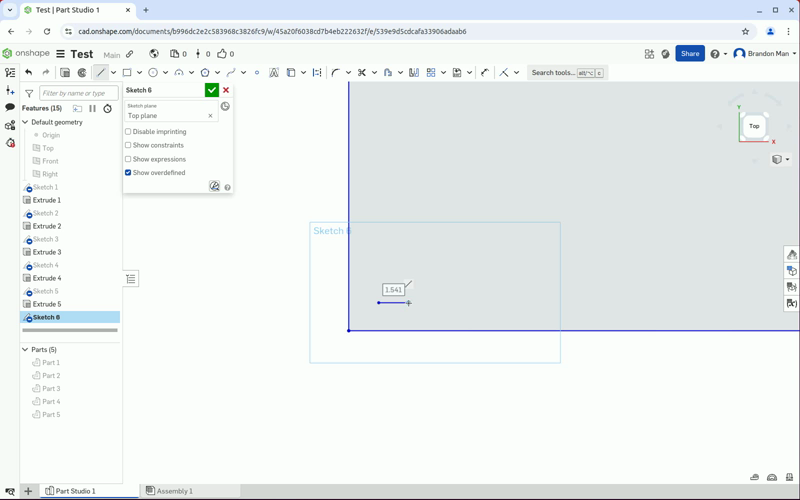
scroll(-6)
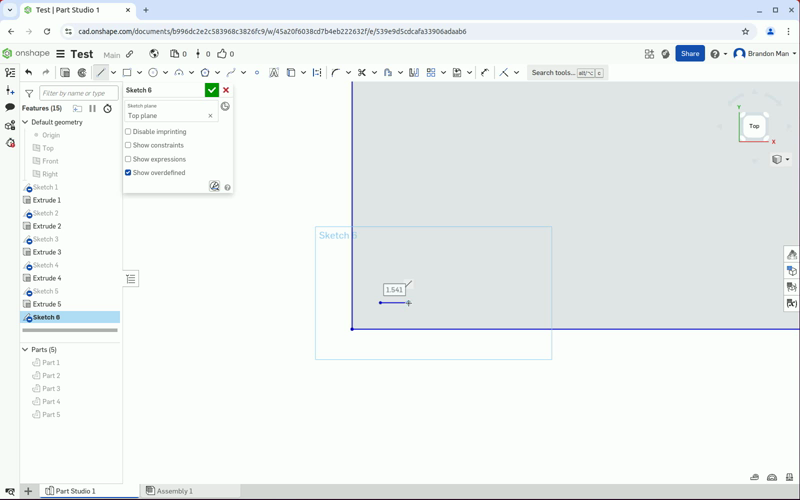
scroll(-6)
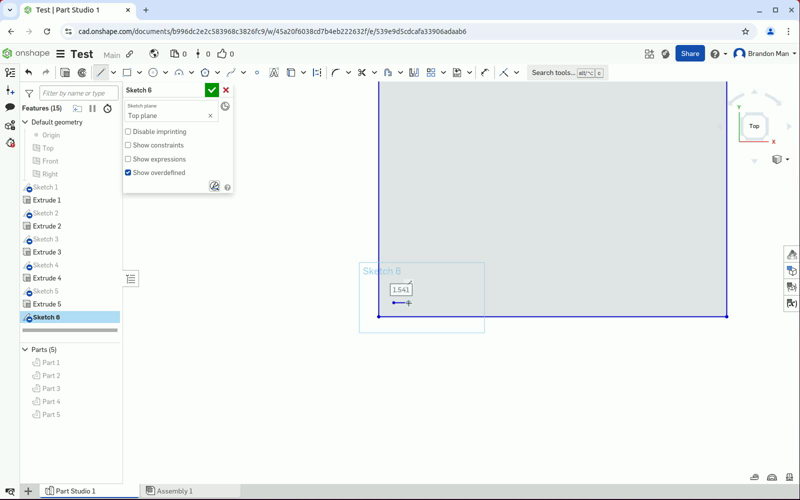
scroll(-6)
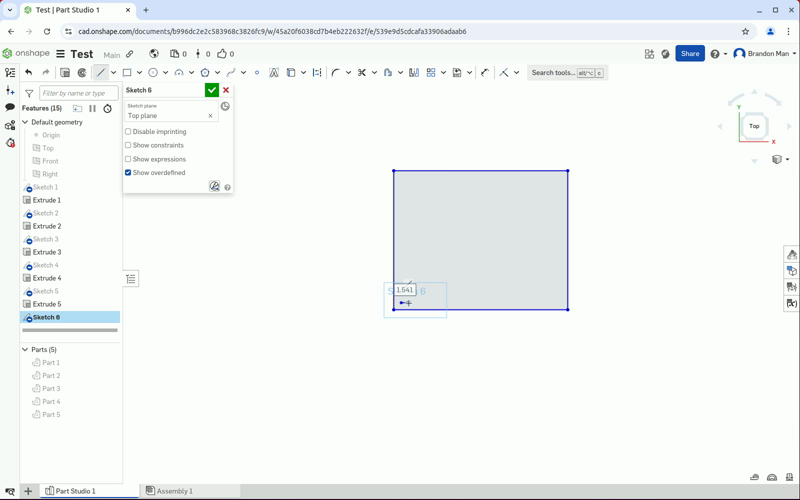
key_up(shift)
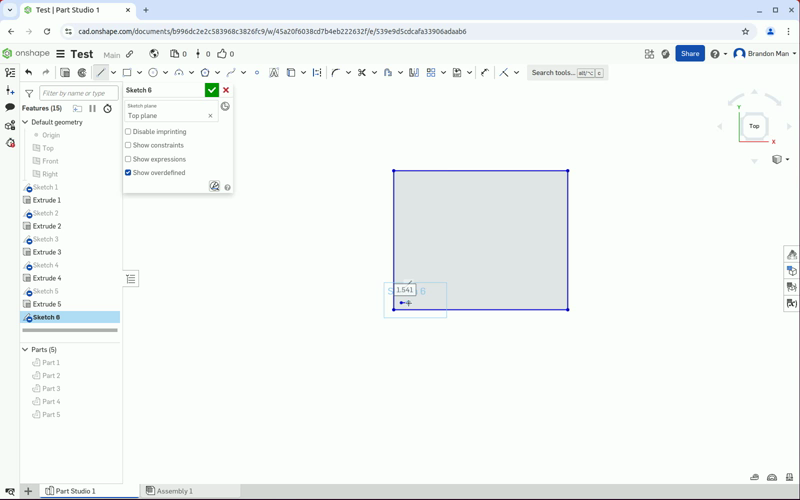
key_down(shift)
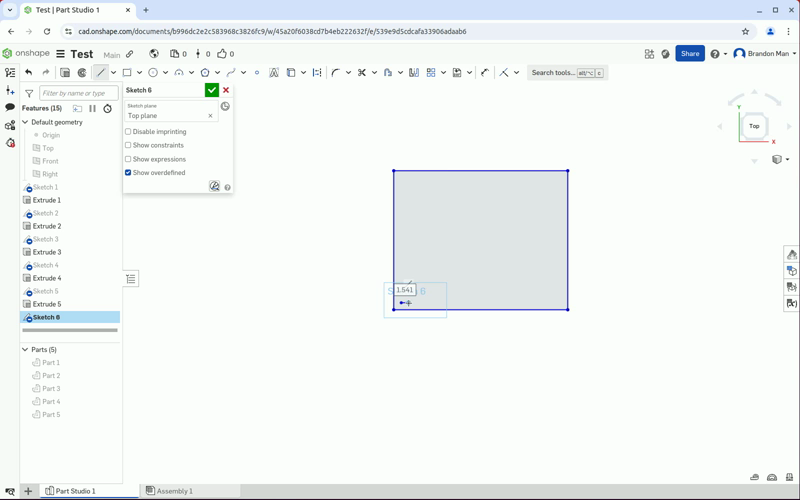
mouse_move(553, 302)
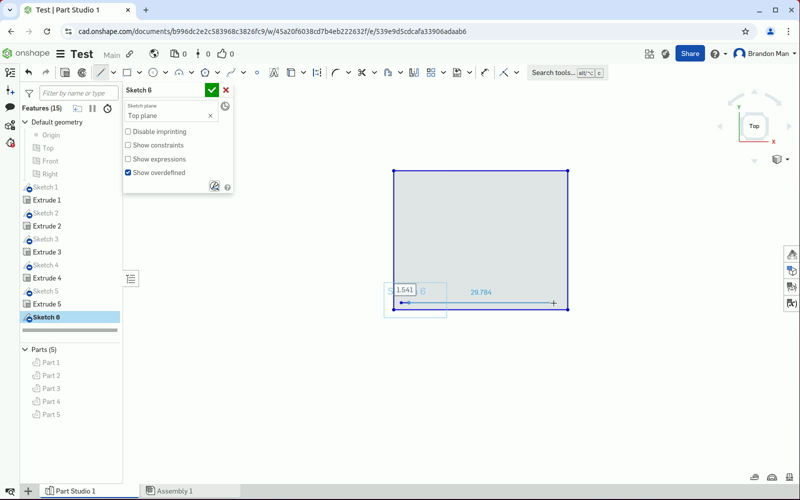
click(553, 302)
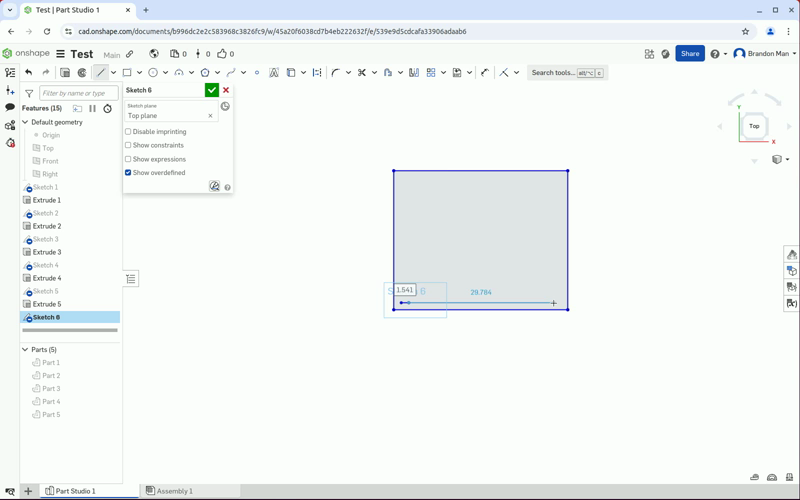
key_up(shift)
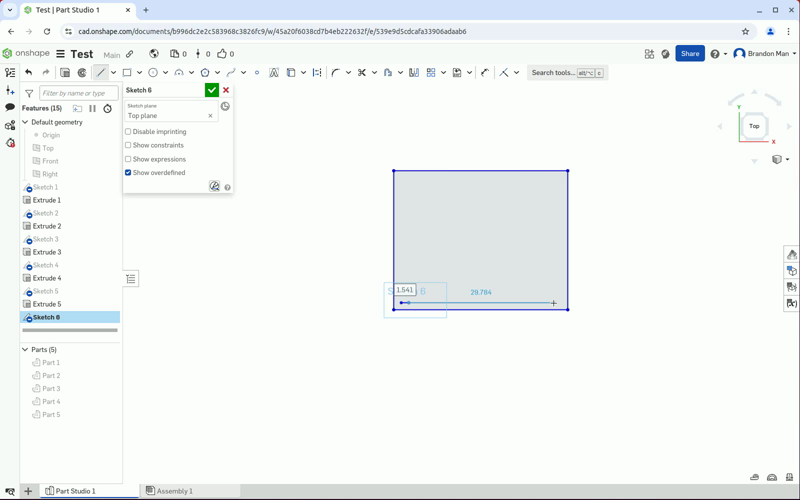
key_down(shift)
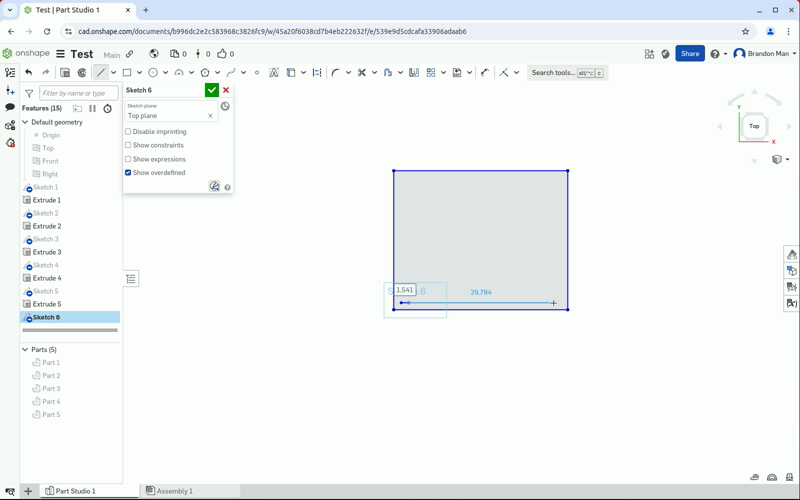
mouse_move(583, 302)
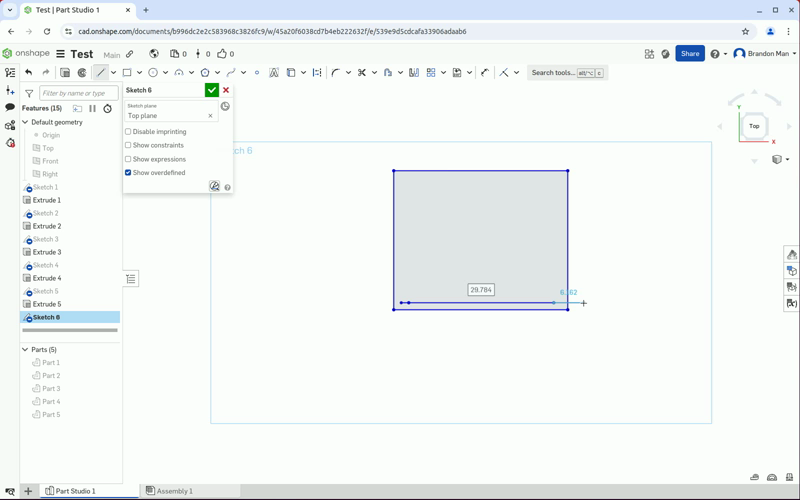
mouse_move(560, 302)
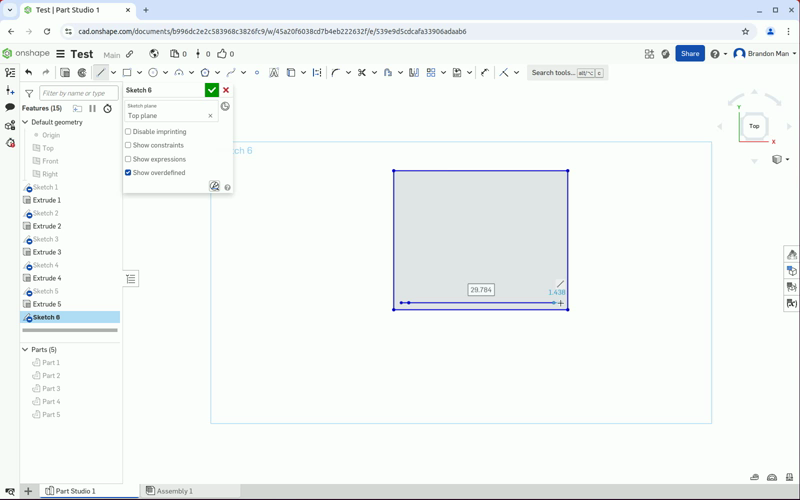
scroll(6)
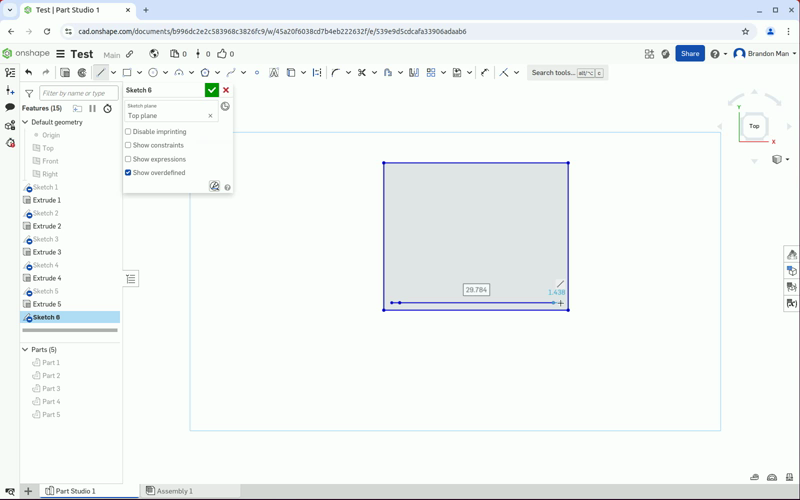
scroll(6)
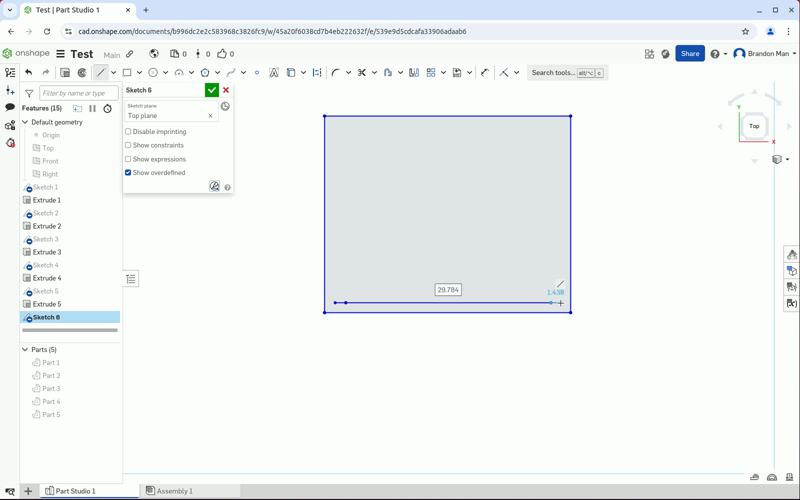
scroll(6)
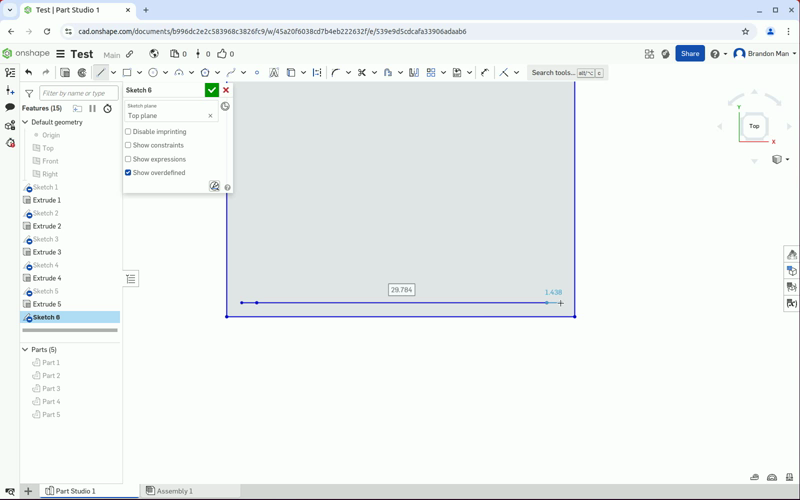
scroll(6)
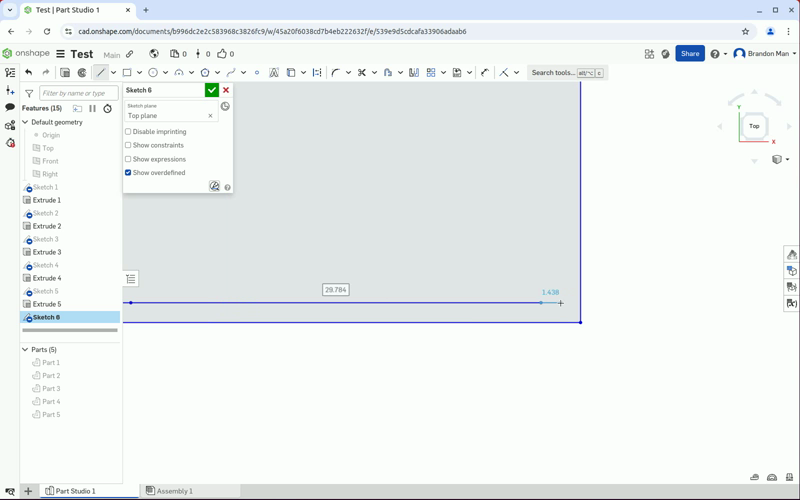
scroll(6)
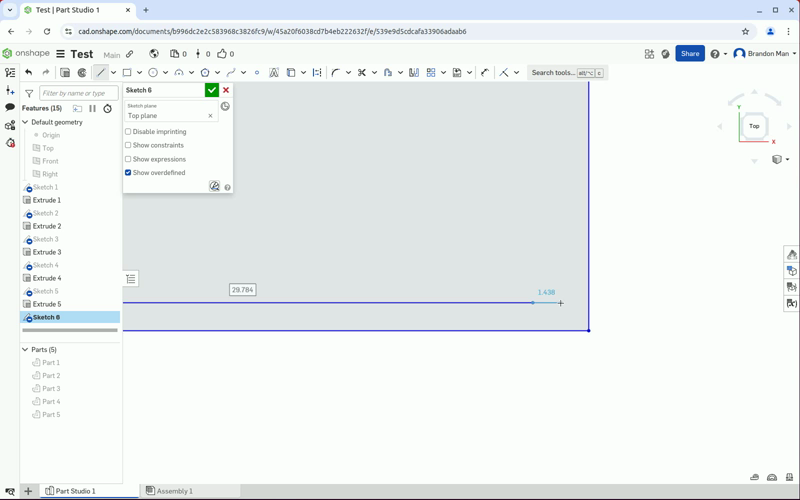
scroll(6)
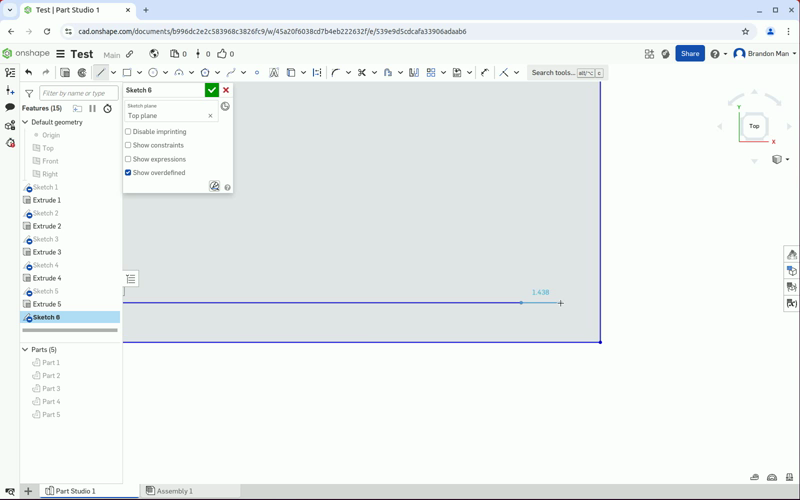
scroll(6)
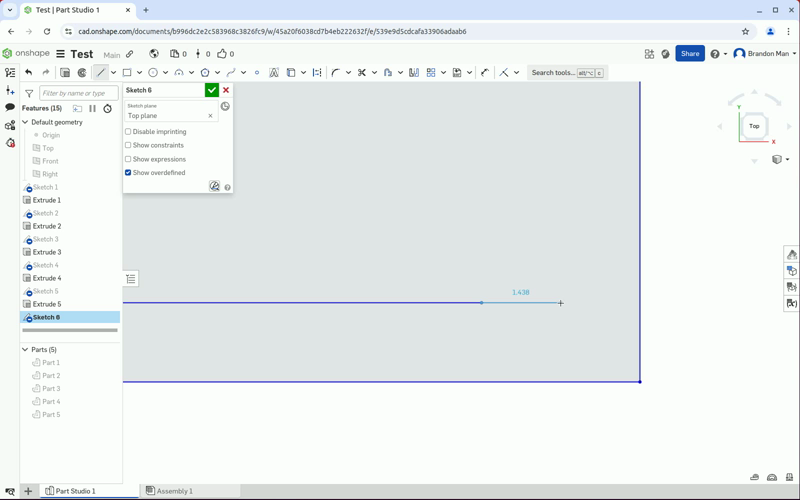
click(560, 302)
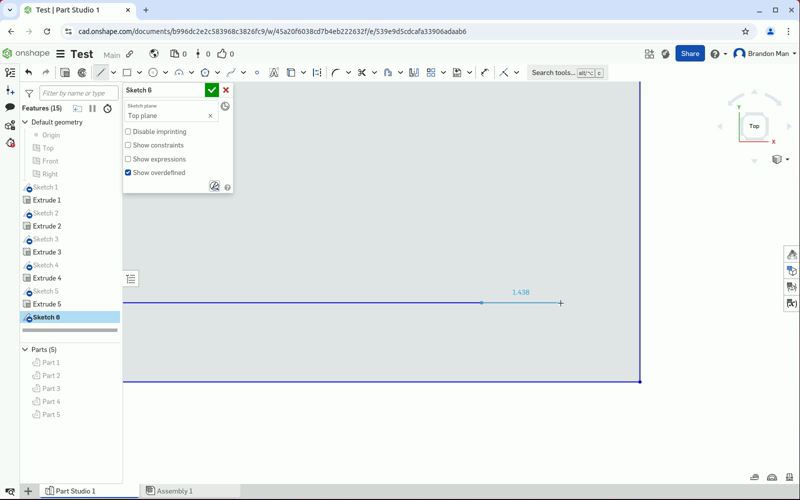
scroll(-6)
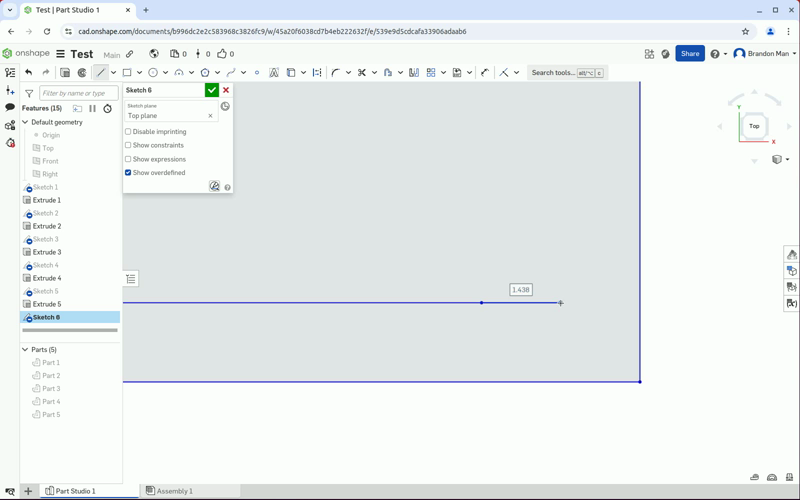
scroll(-6)
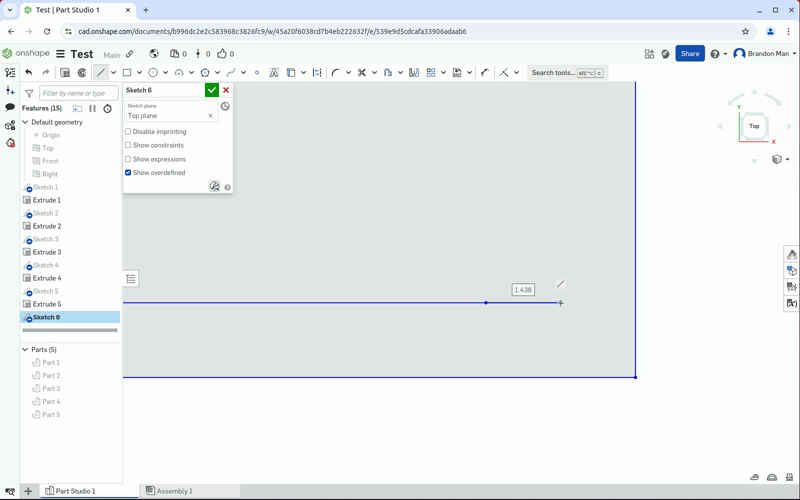
scroll(-6)
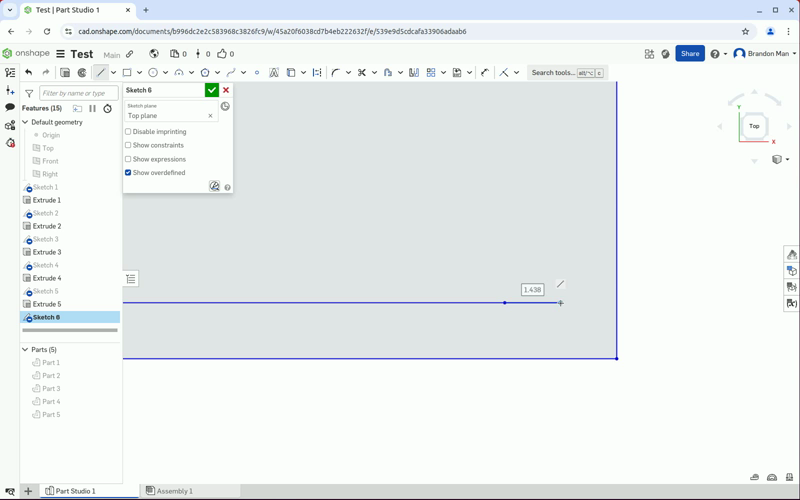
scroll(-6)
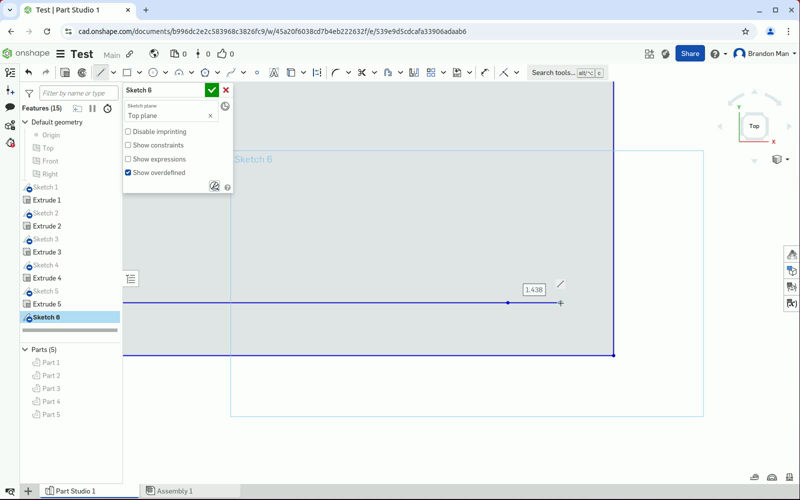
scroll(-6)
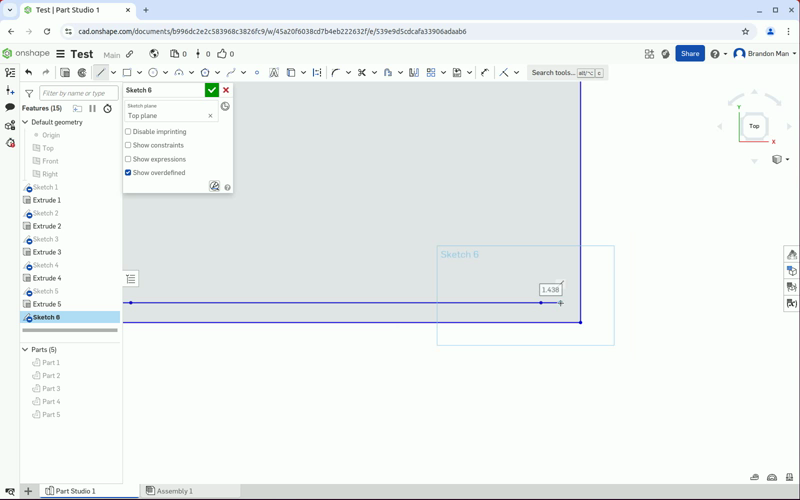
scroll(-6)
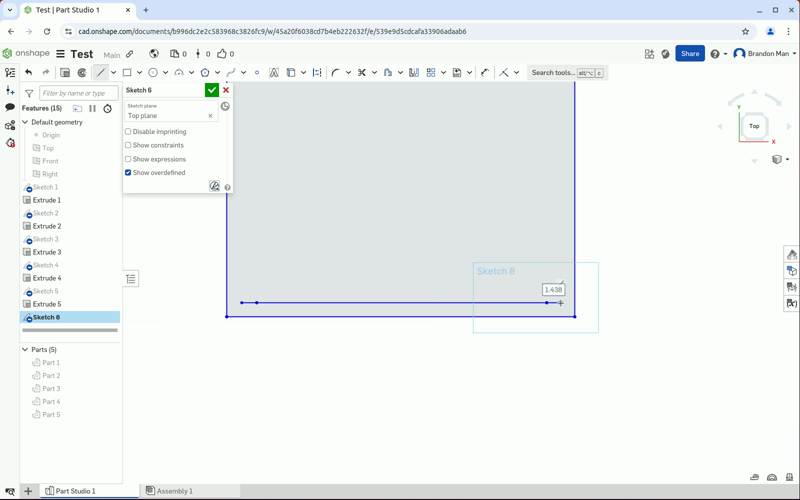
scroll(-6)
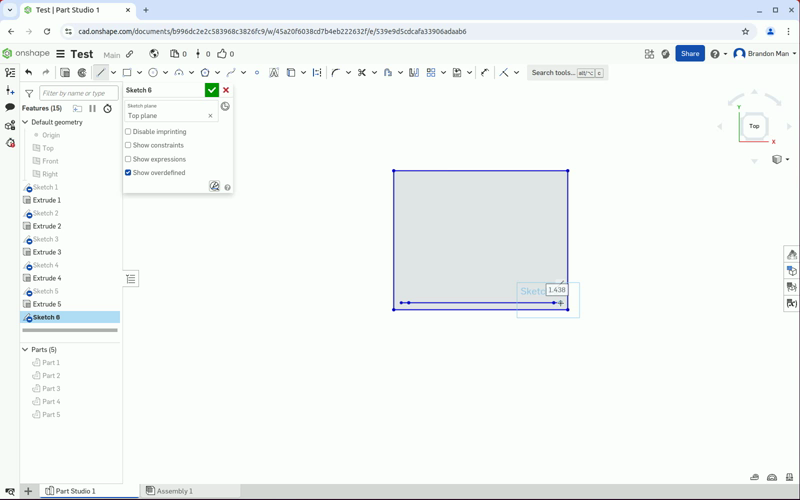
key_up(shift)
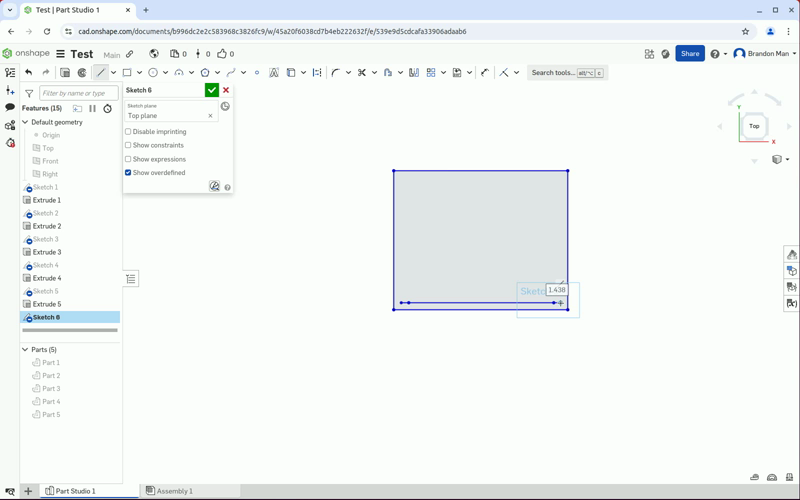
key_down(shift)
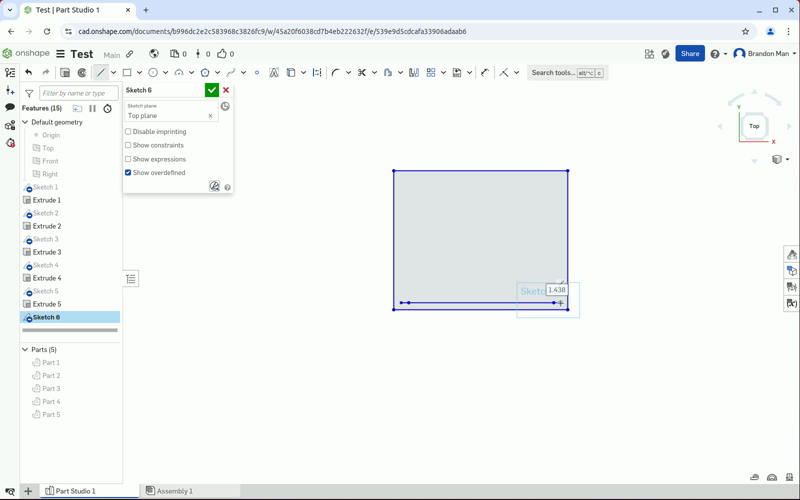
mouse_move(589, 302)
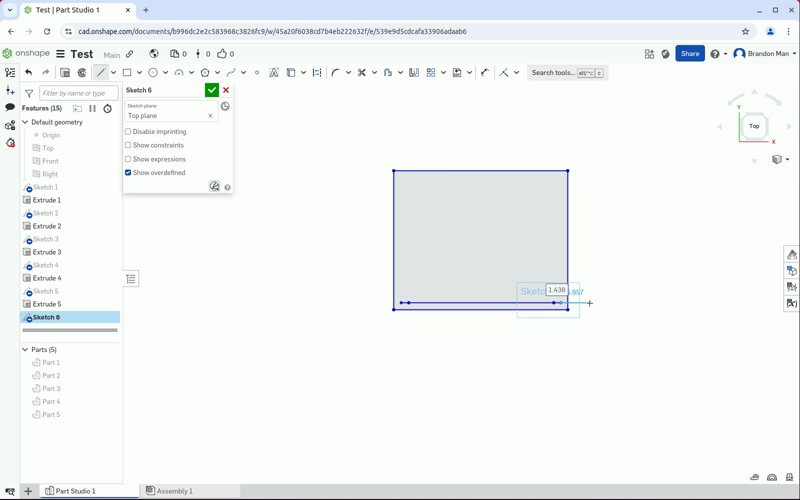
mouse_move(560, 295)
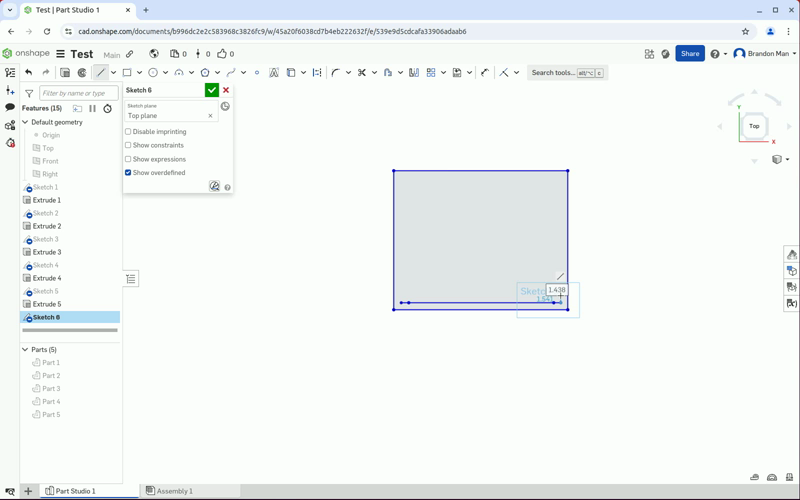
click(560, 295)
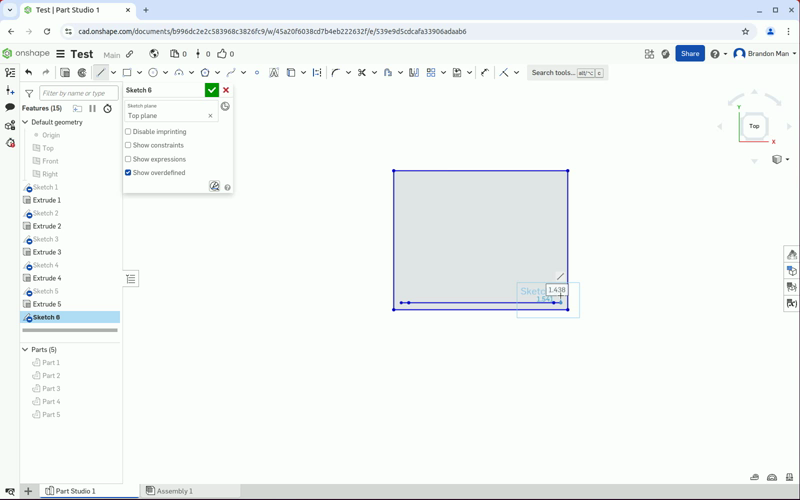
key_up(shift)
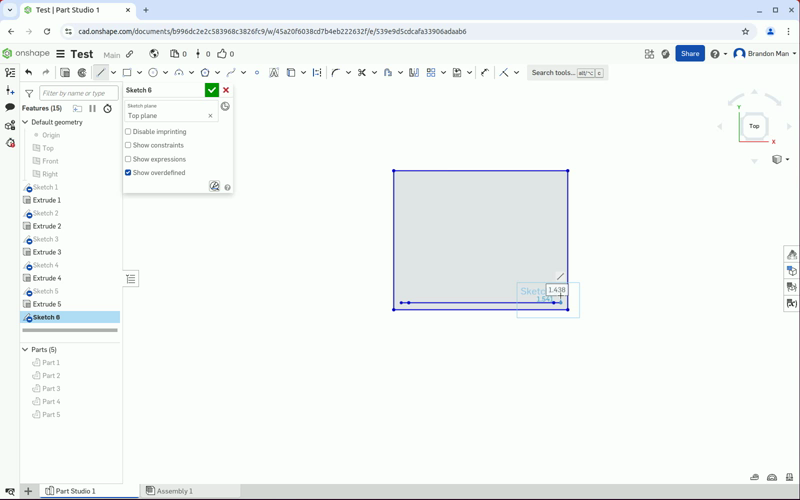
key_down(shift)
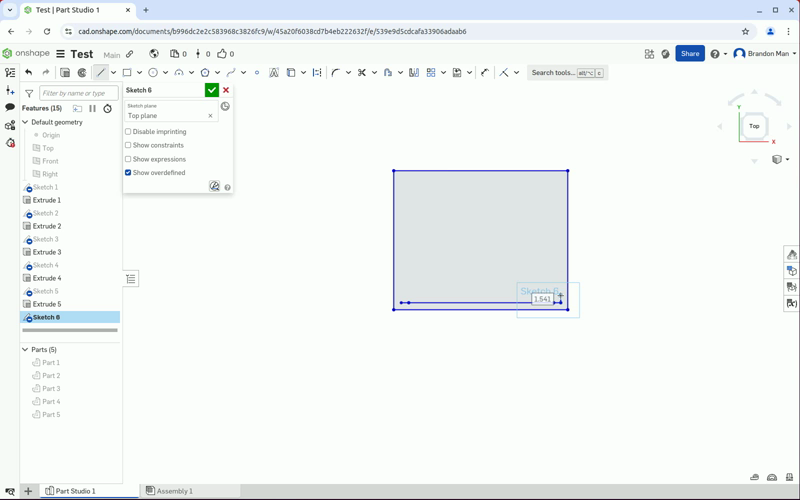
mouse_move(560, 185)
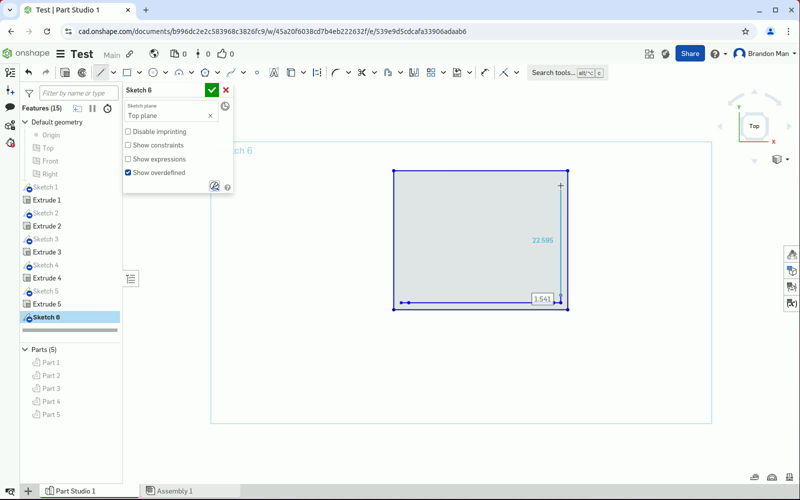
click(560, 185)
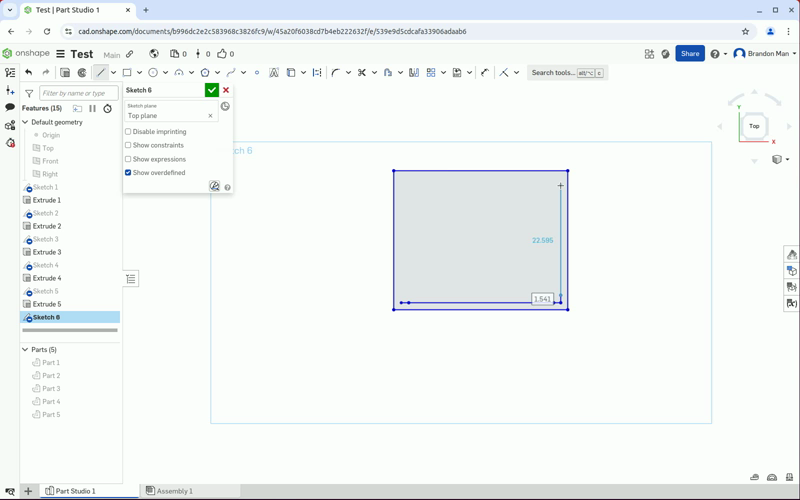
key_up(shift)
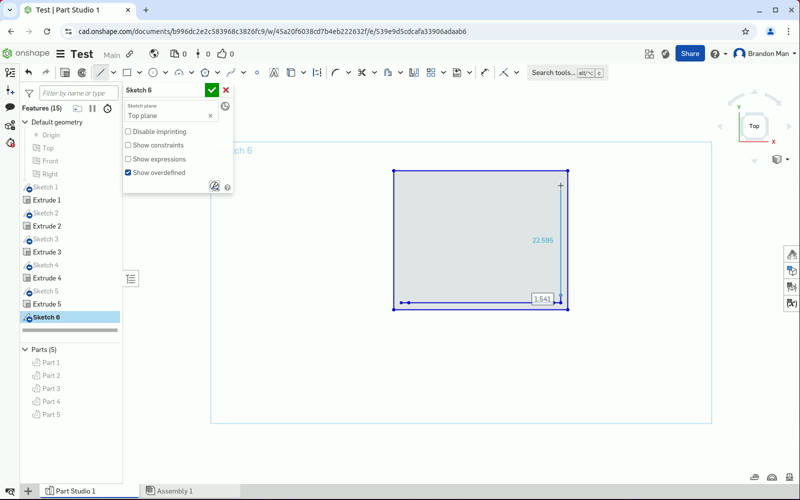
key_down(shift)
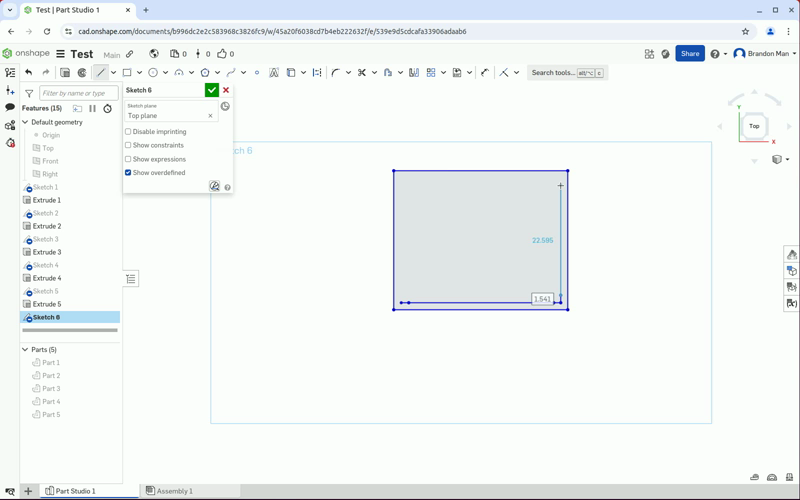
mouse_move(589, 185)
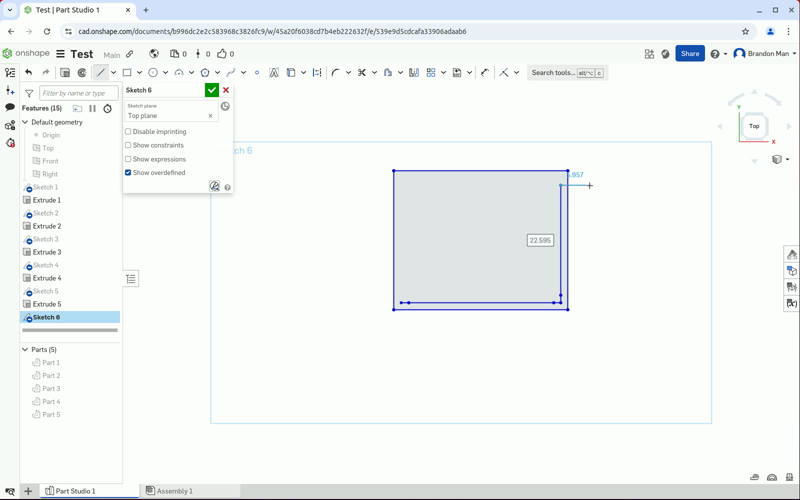
mouse_move(560, 178)
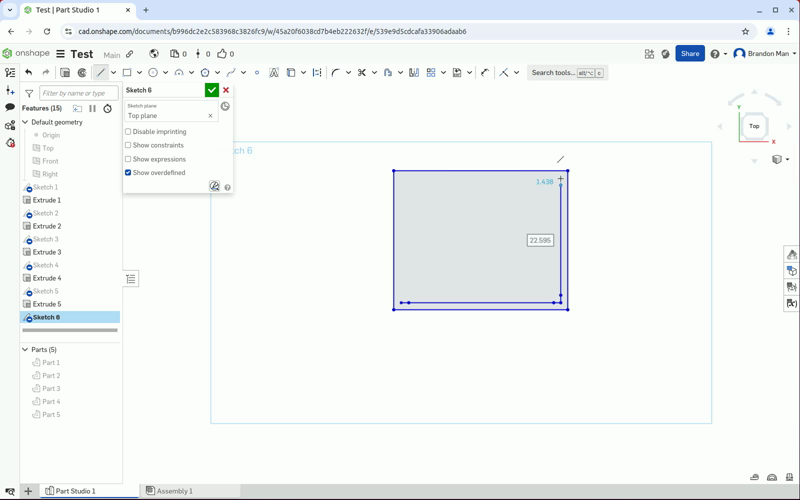
scroll(6)
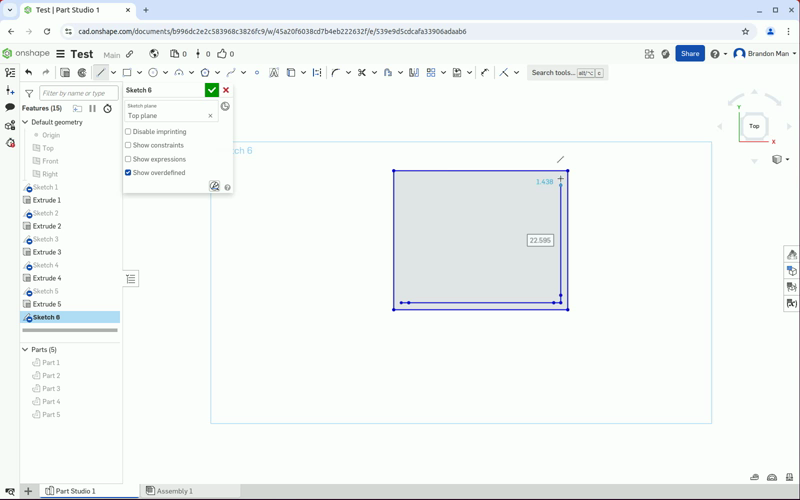
scroll(6)
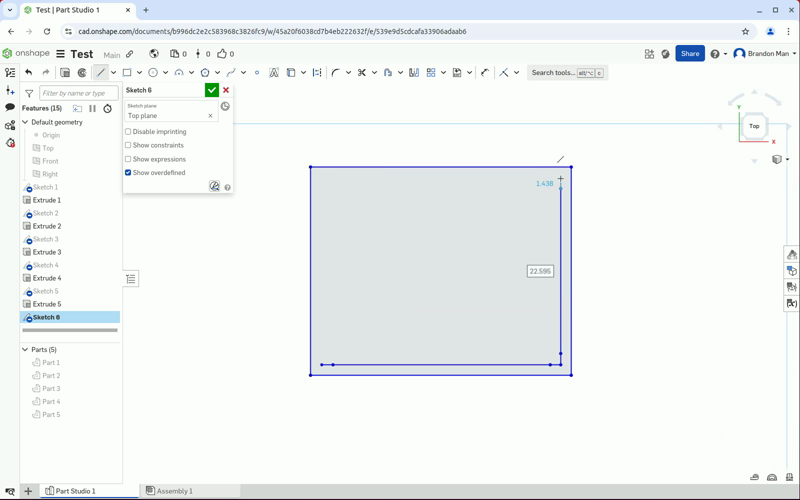
scroll(6)
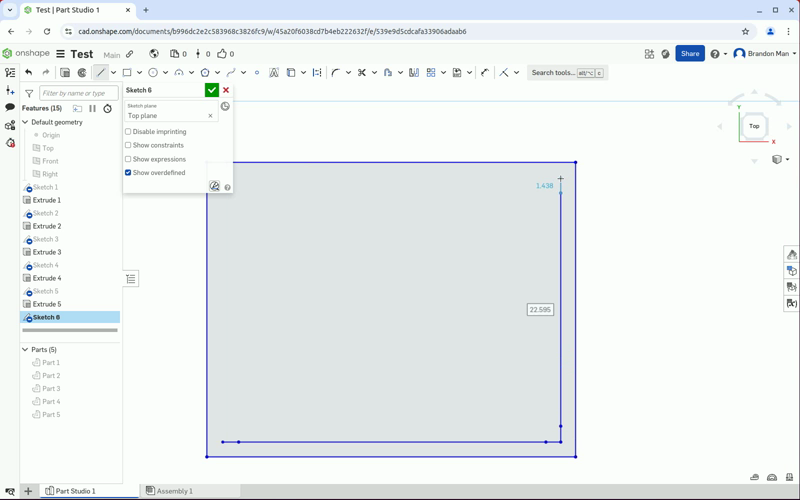
scroll(6)
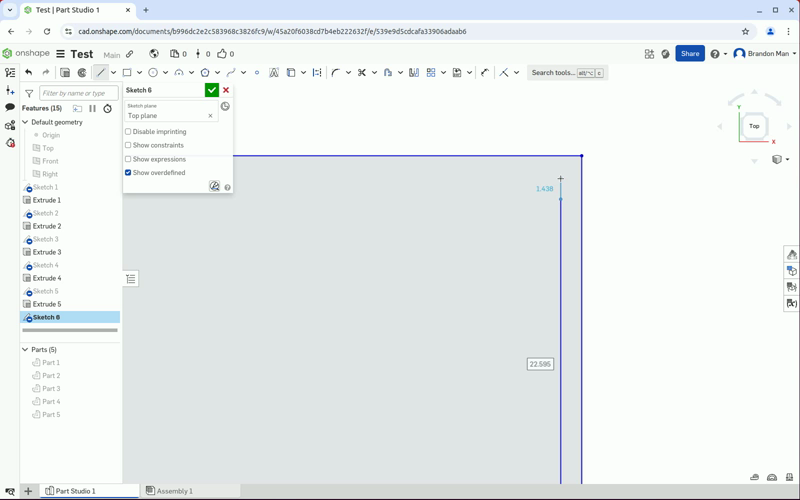
scroll(6)
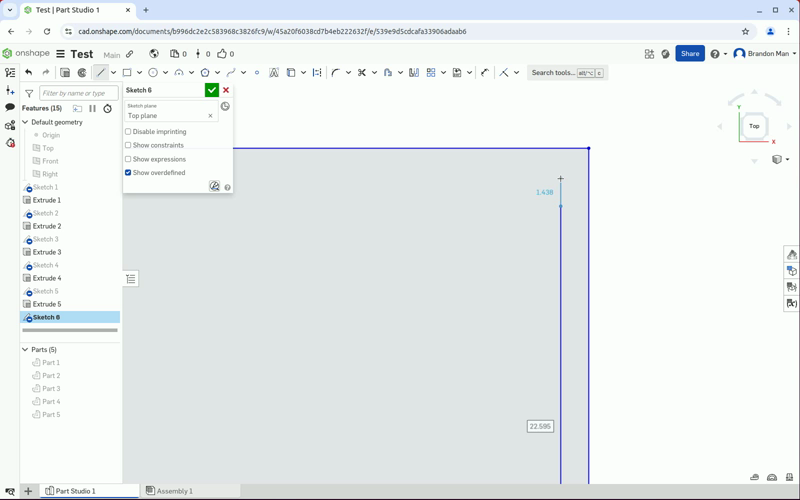
scroll(6)
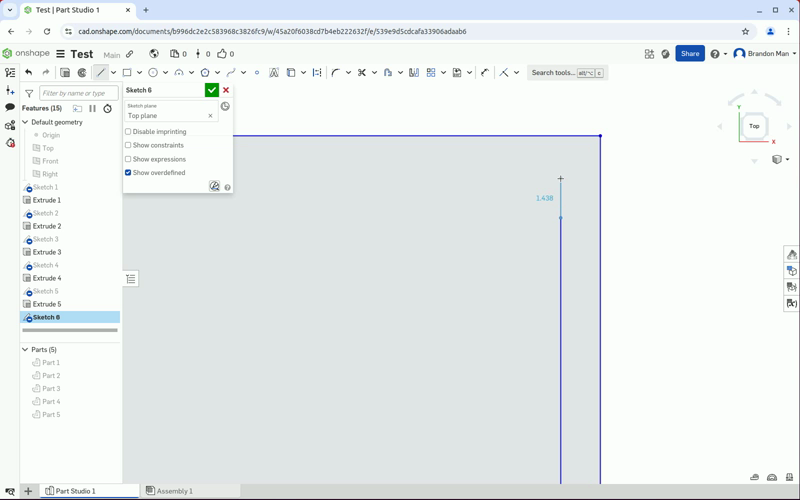
scroll(6)
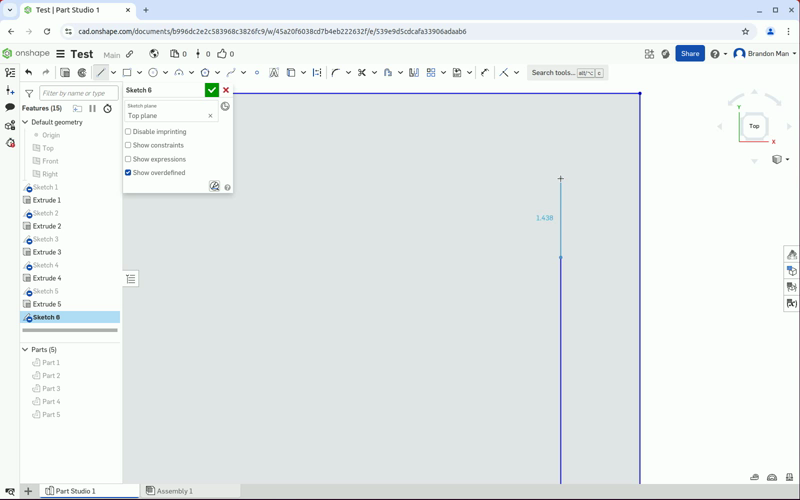
click(560, 178)
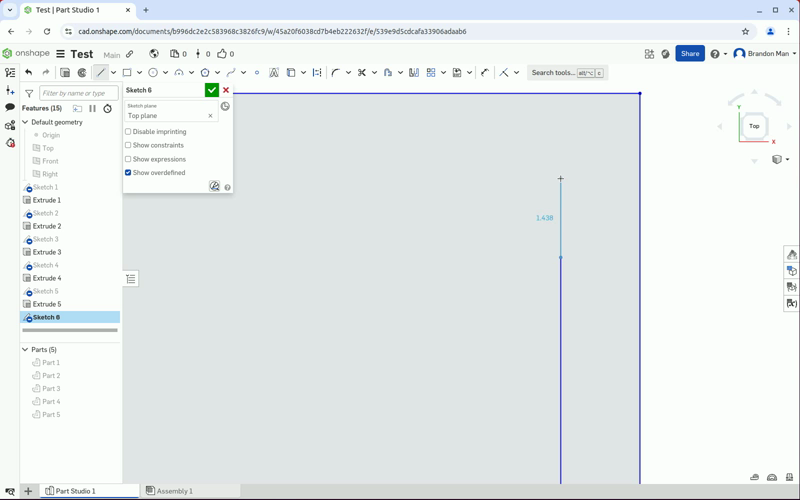
scroll(-6)
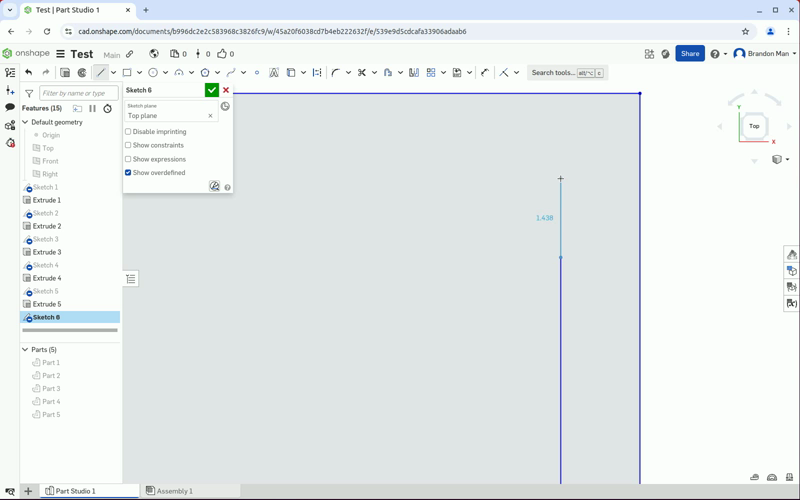
scroll(-6)
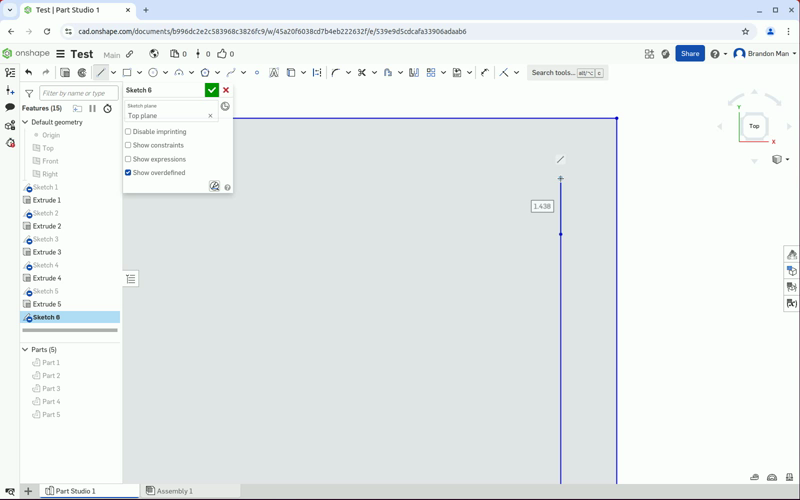
scroll(-6)
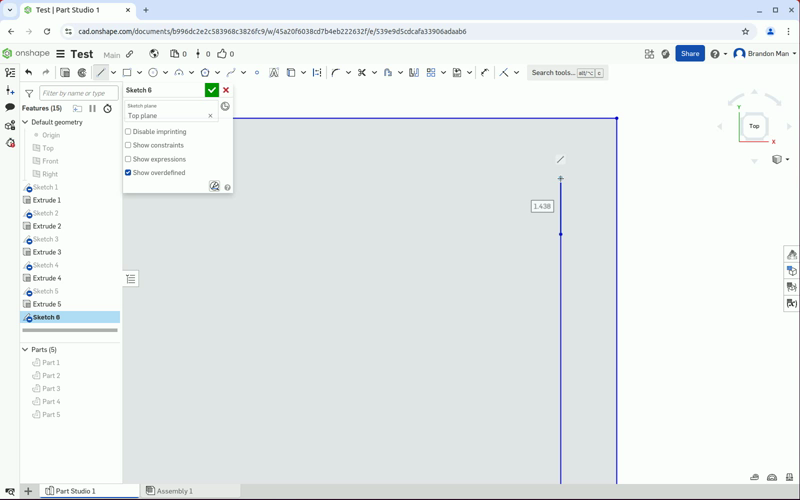
scroll(-6)
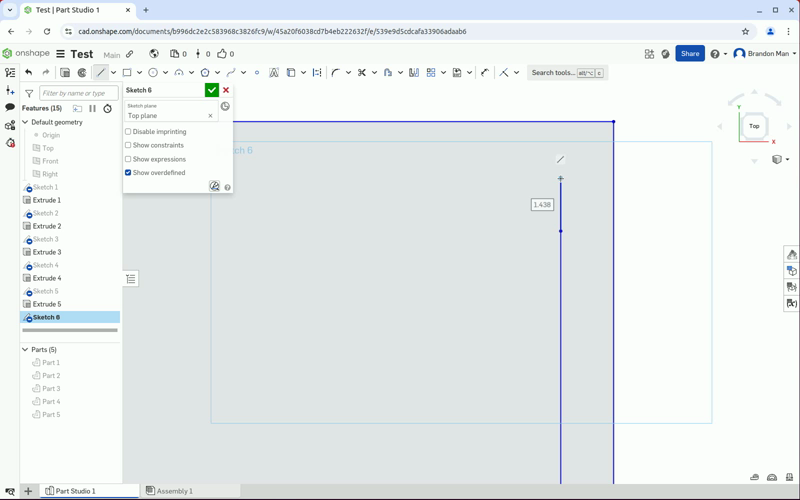
scroll(-6)
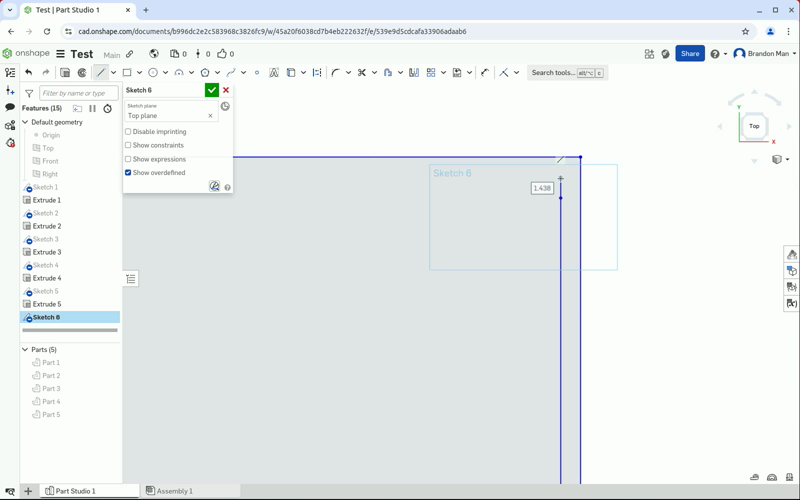
scroll(-6)
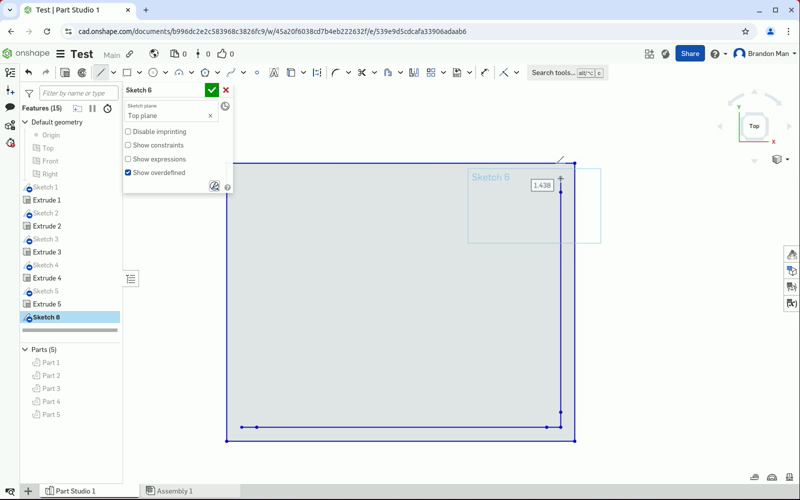
scroll(-6)
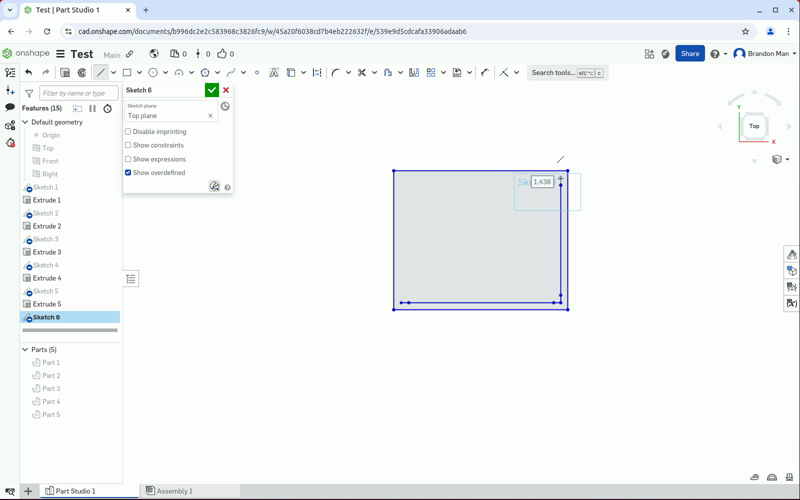
key_up(shift)
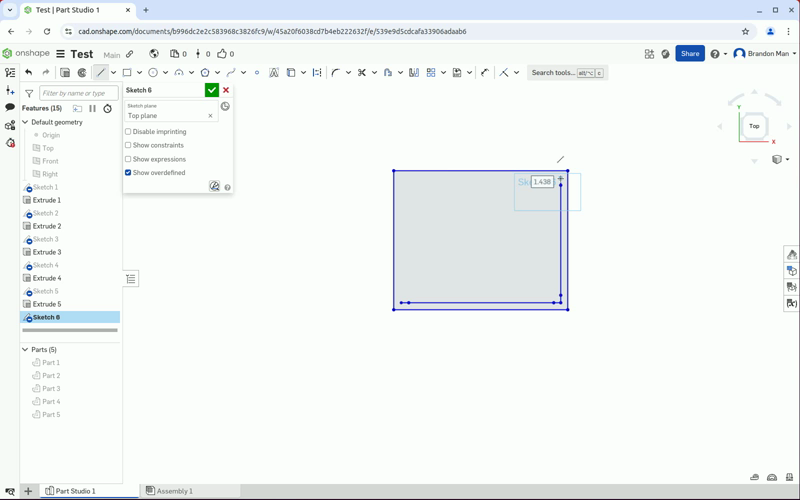
key_down(shift)
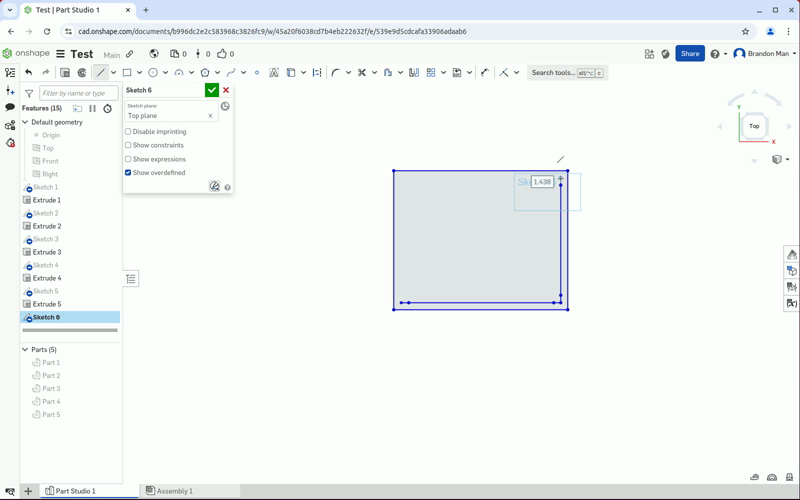
mouse_move(589, 178)
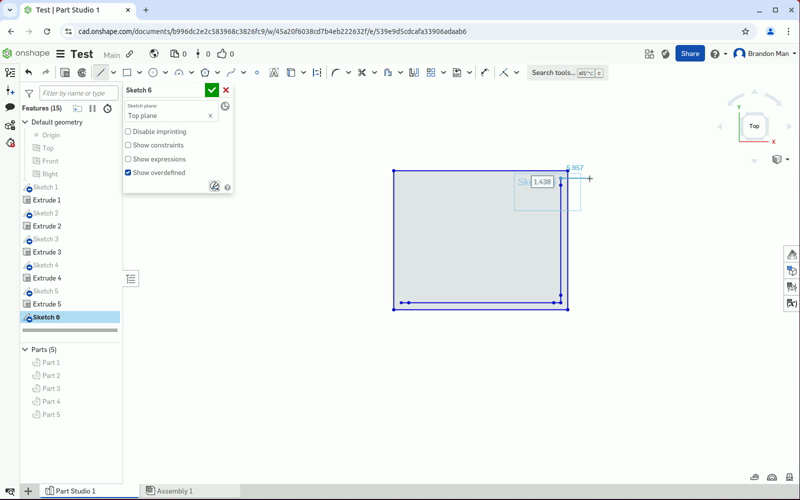
mouse_move(553, 178)
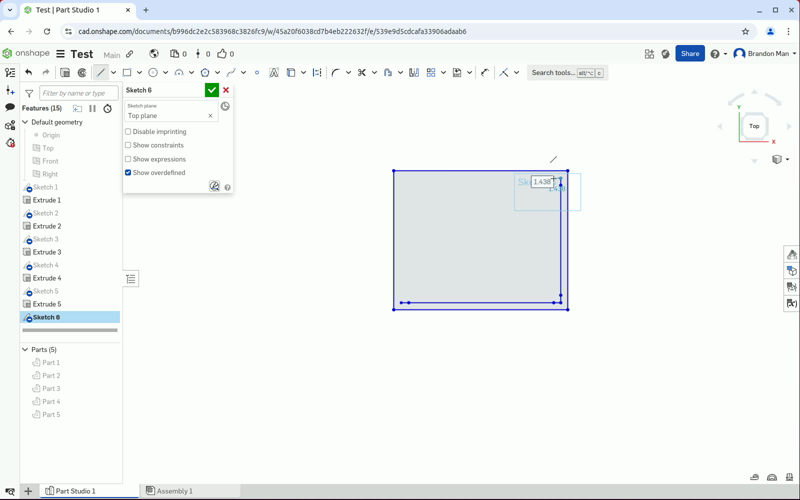
scroll(6)
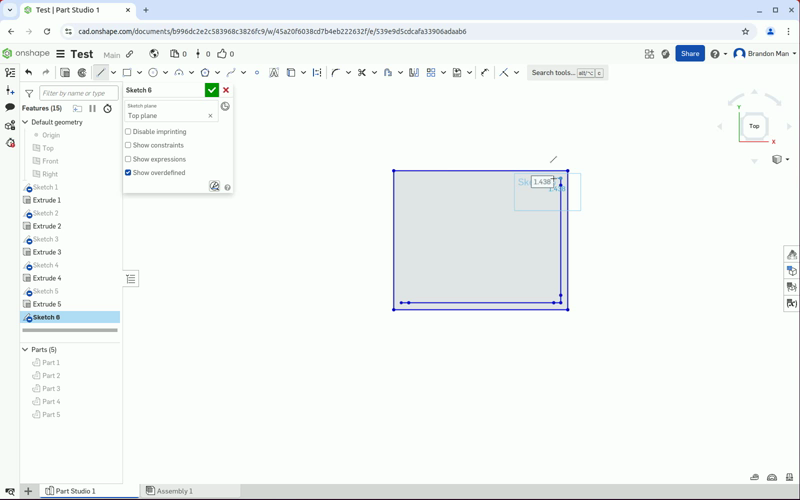
scroll(6)
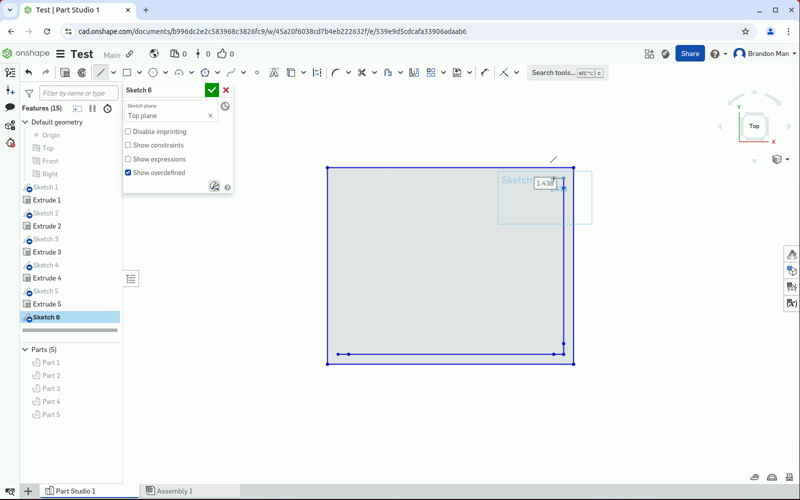
scroll(6)
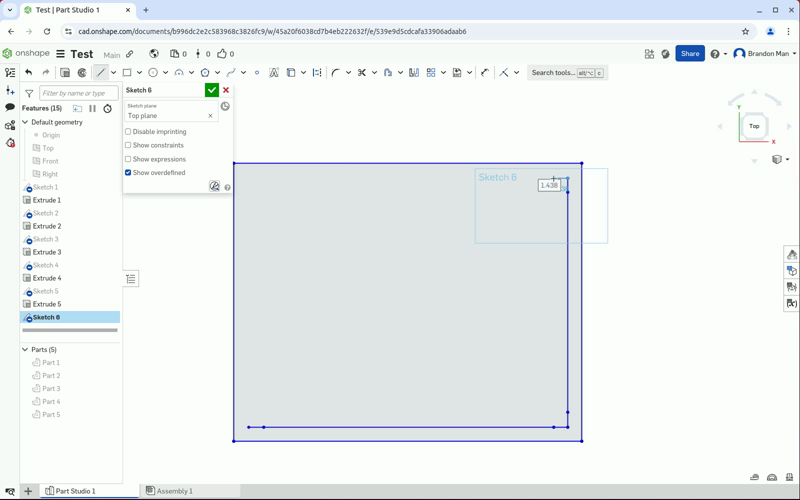
scroll(6)
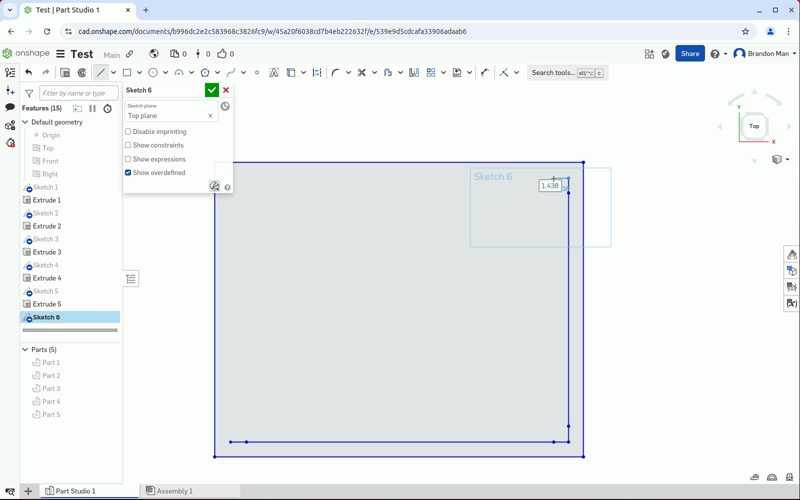
scroll(6)
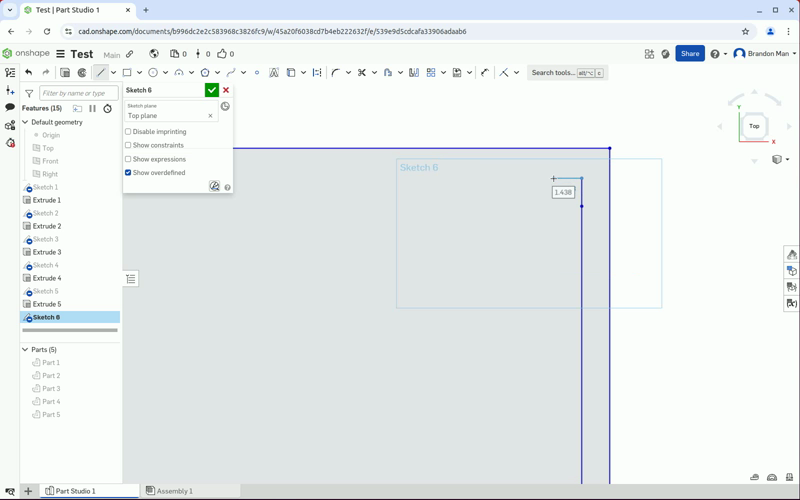
scroll(6)
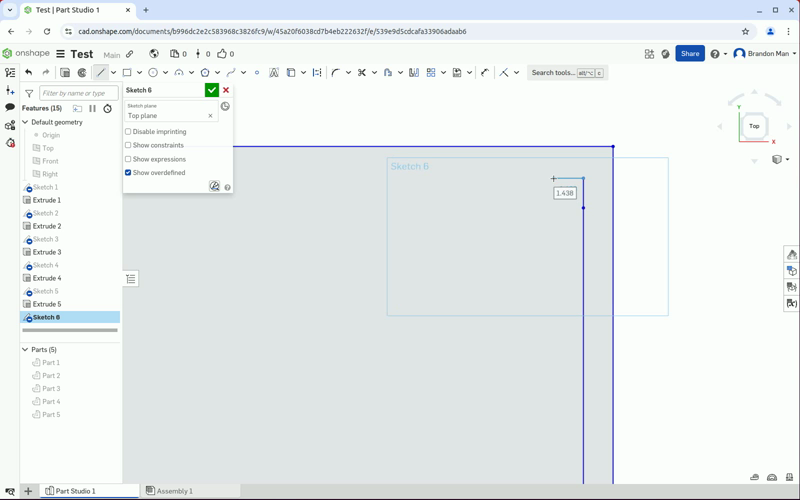
scroll(6)
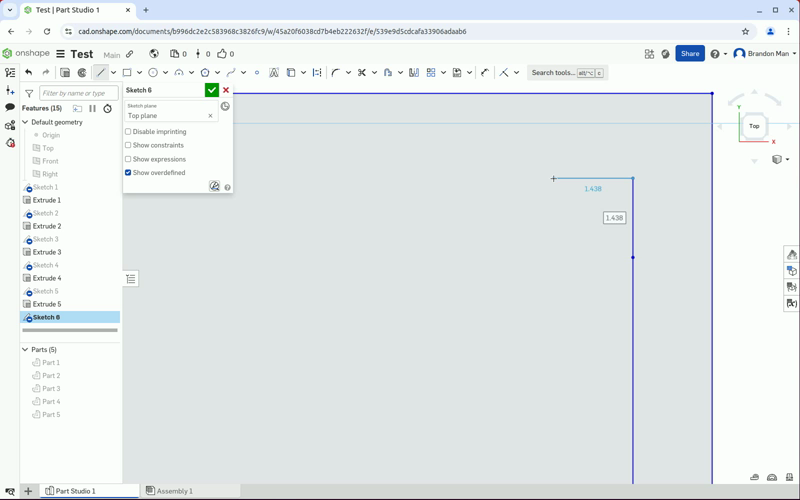
click(553, 178)
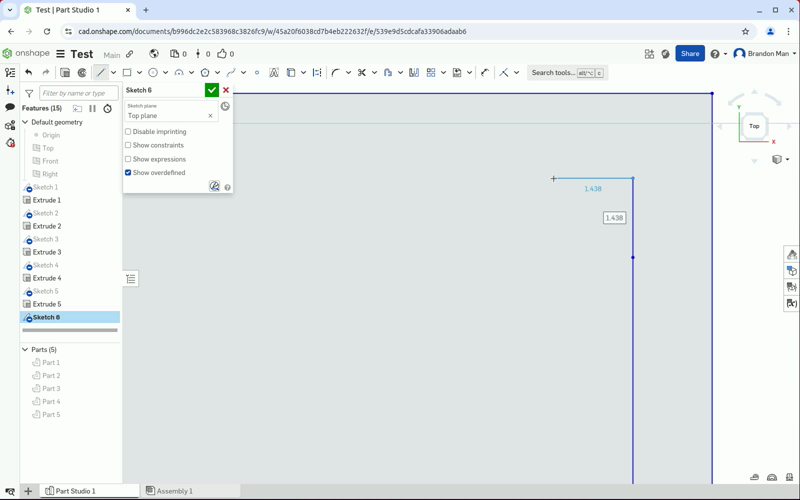
scroll(-6)
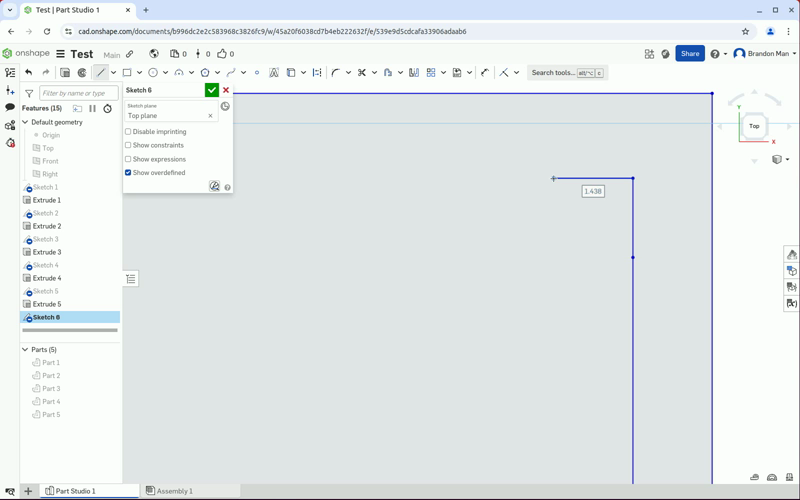
scroll(-6)
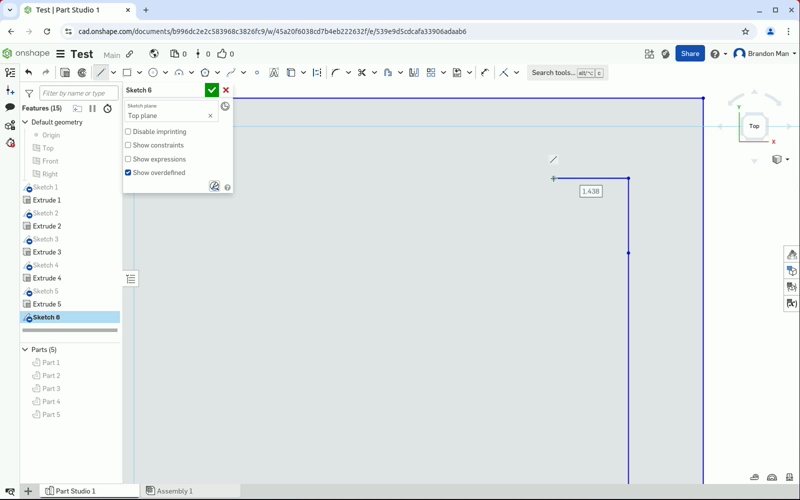
scroll(-6)
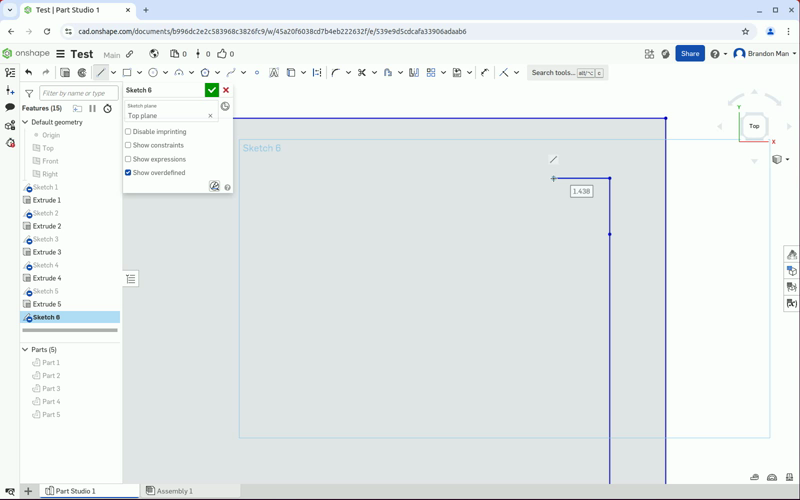
scroll(-6)
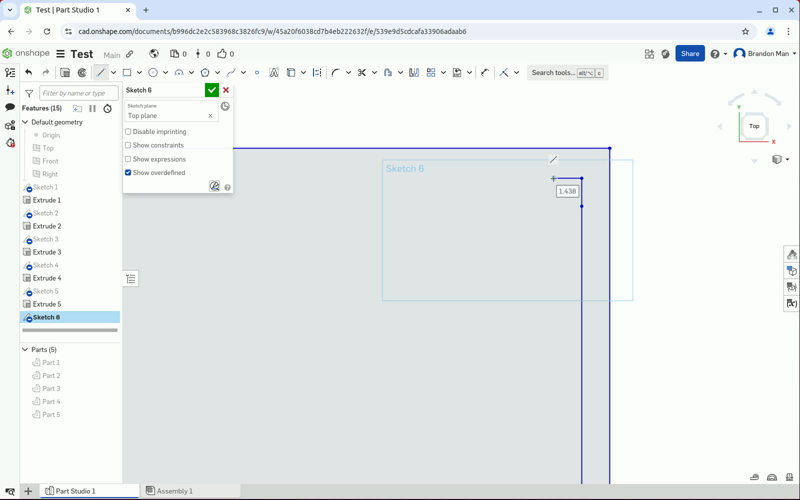
scroll(-6)
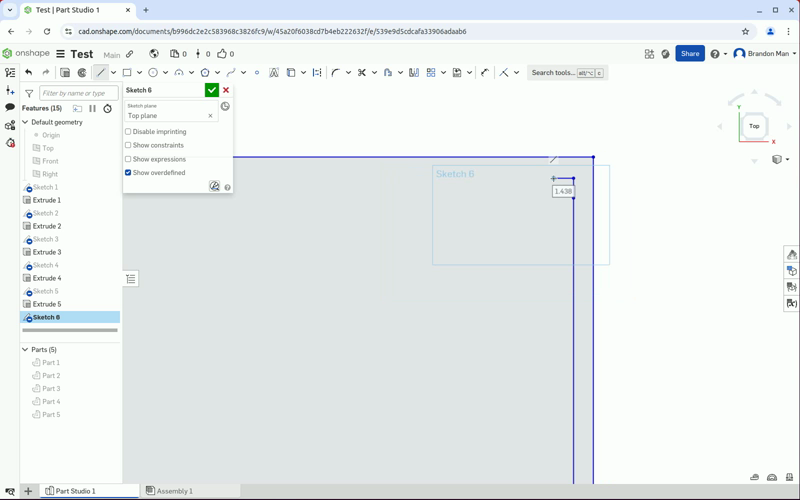
scroll(-6)
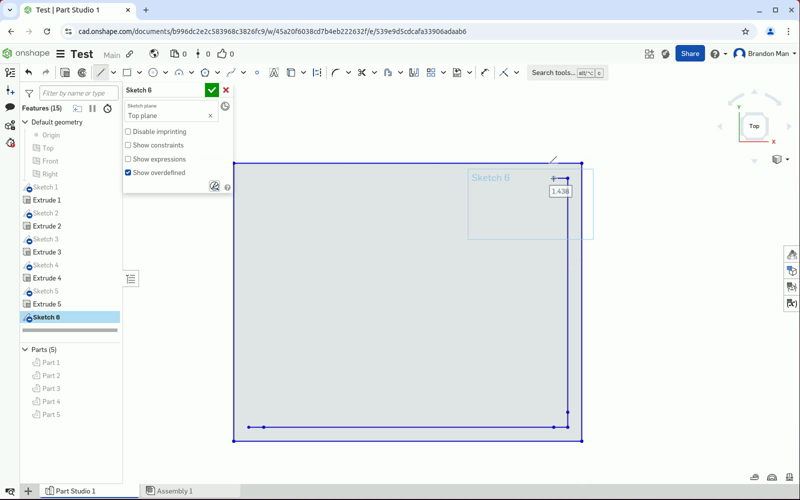
scroll(-6)
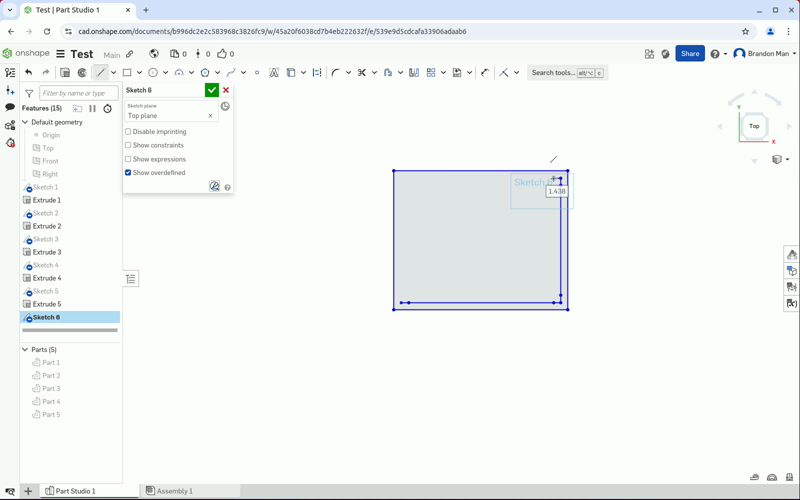
key_up(shift)
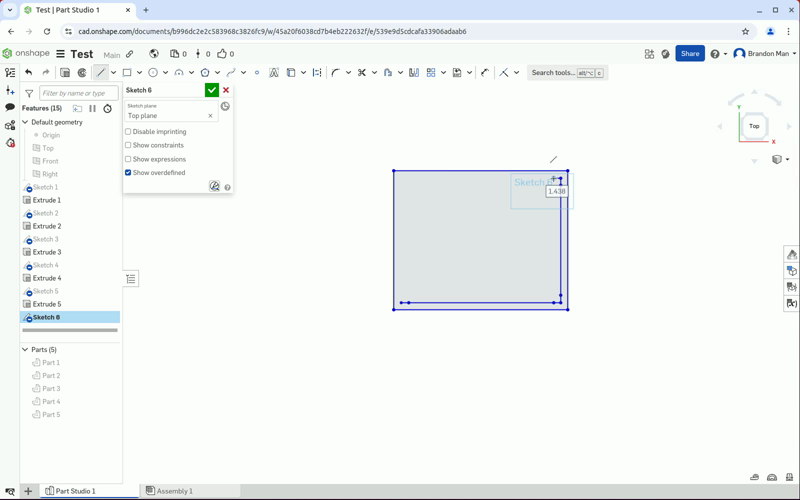
key_down(shift)
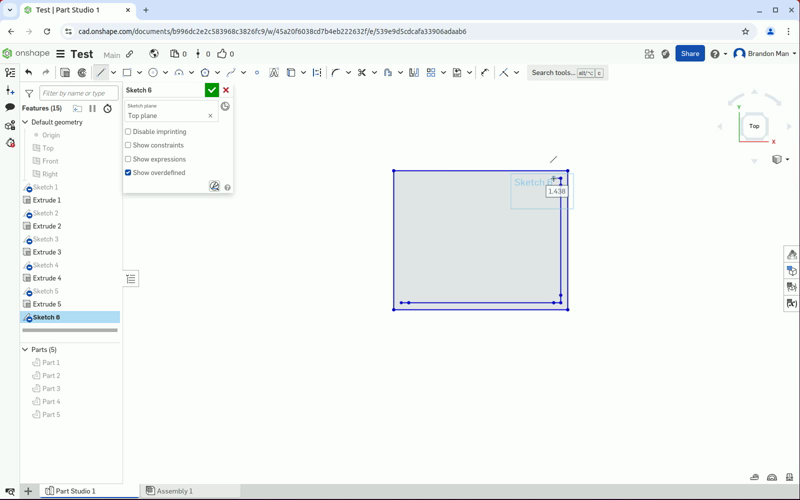
mouse_move(408, 178)
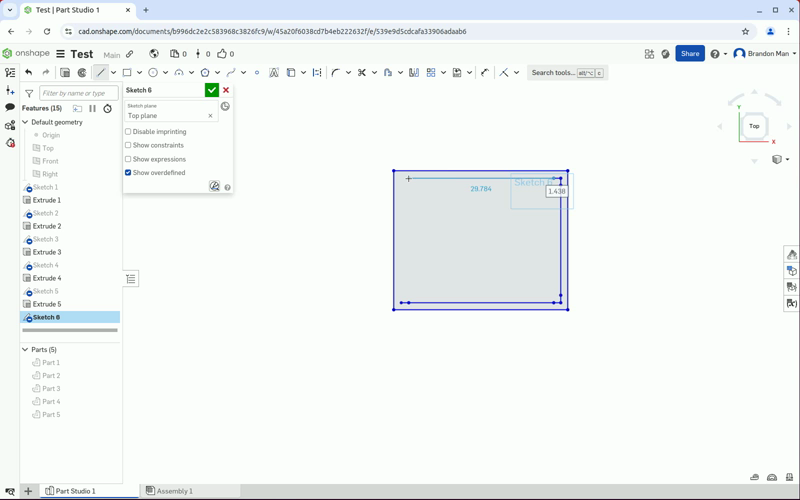
click(408, 178)
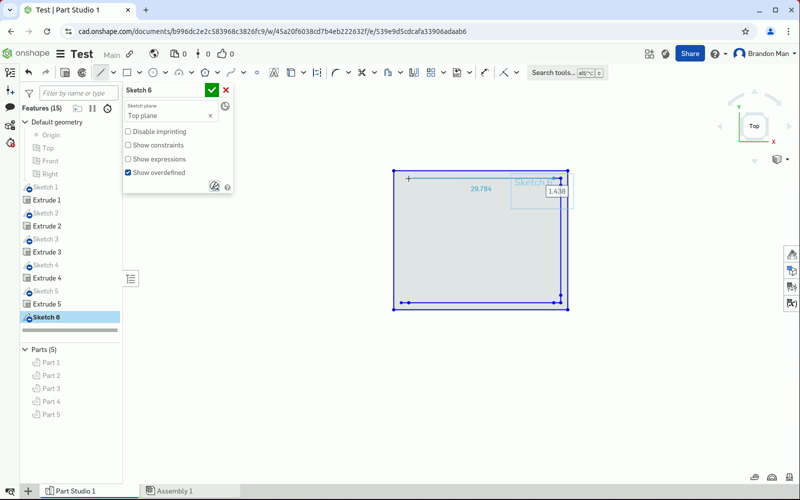
key_up(shift)
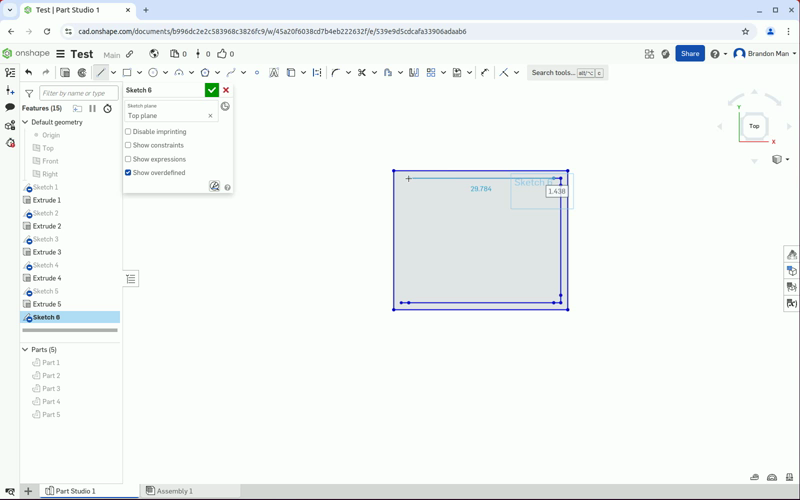
key_down(shift)
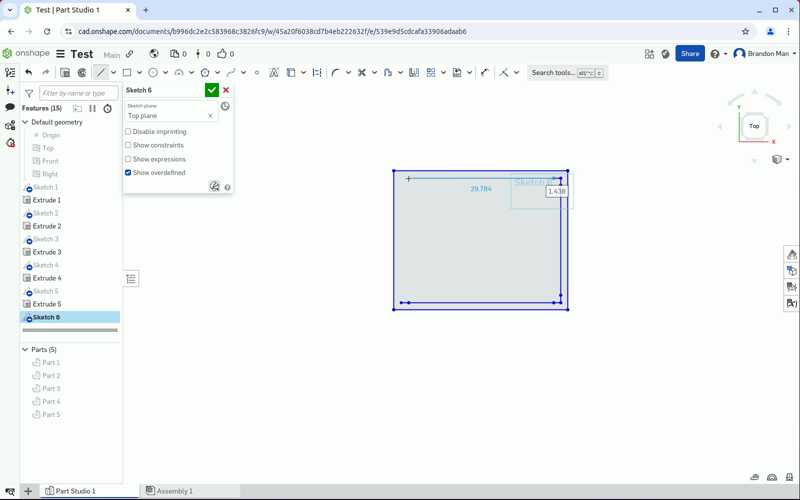
mouse_move(438, 178)
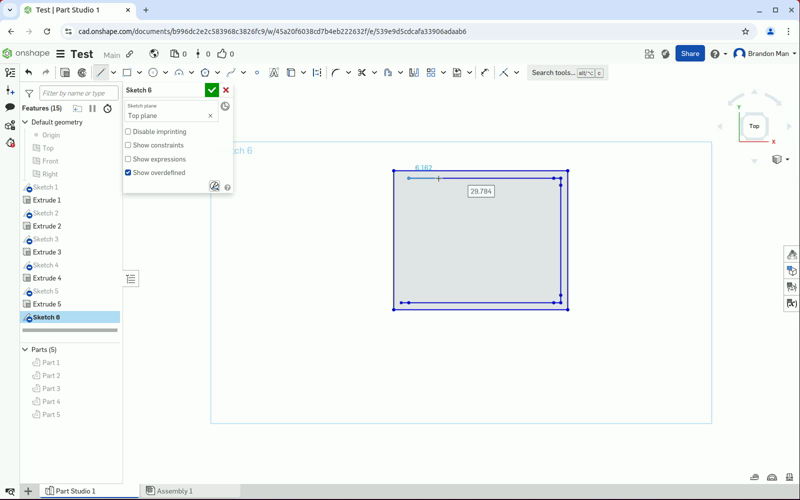
mouse_move(401, 178)
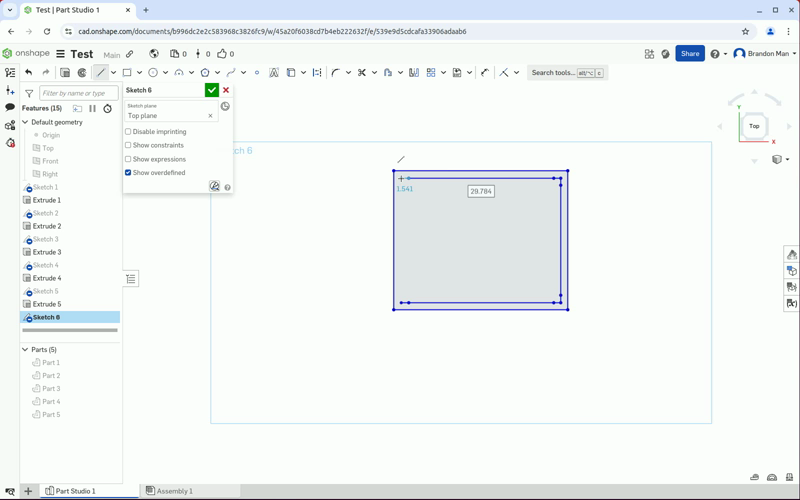
scroll(6)
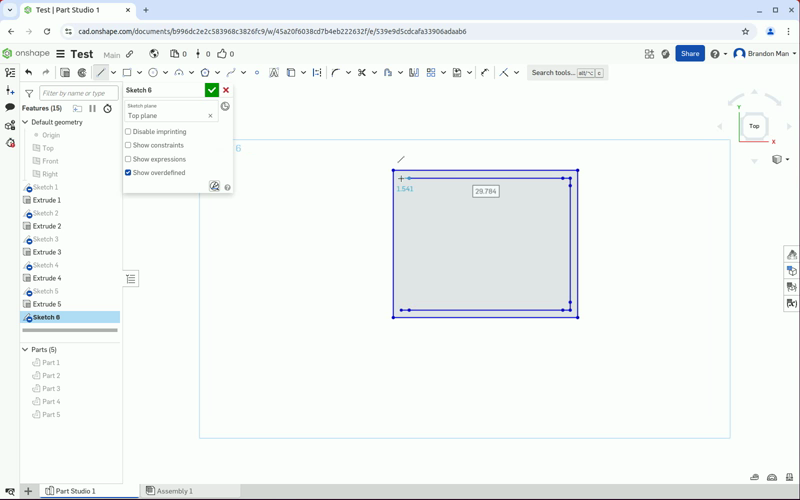
scroll(6)
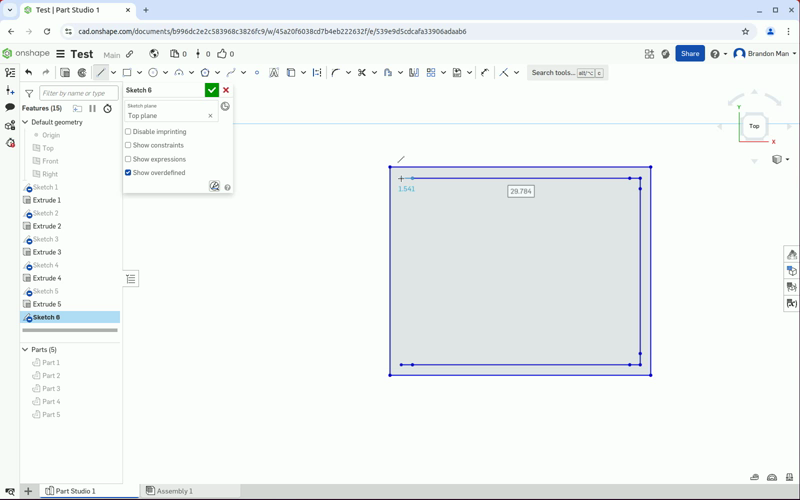
scroll(6)
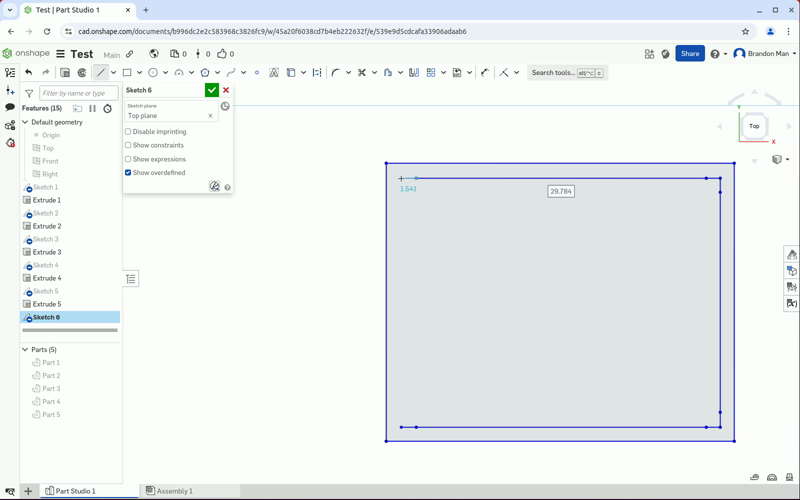
scroll(6)
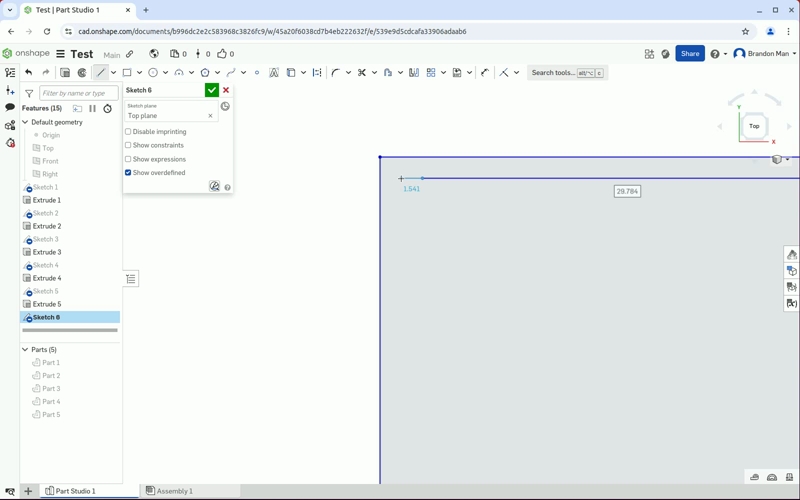
scroll(6)
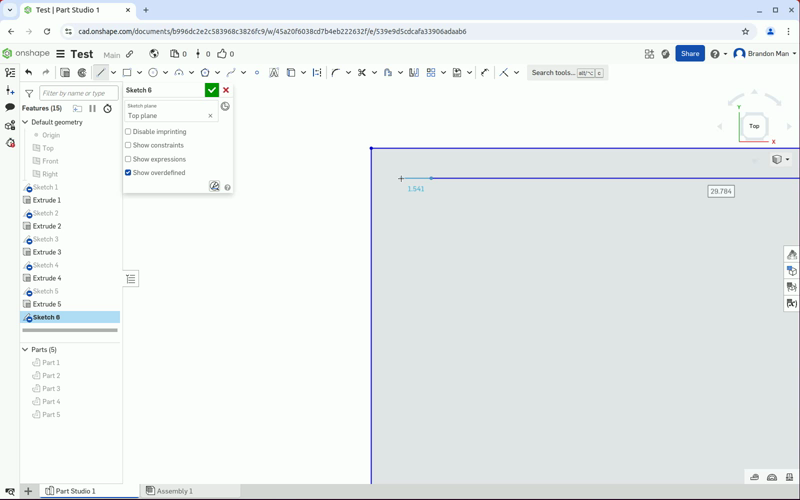
scroll(6)
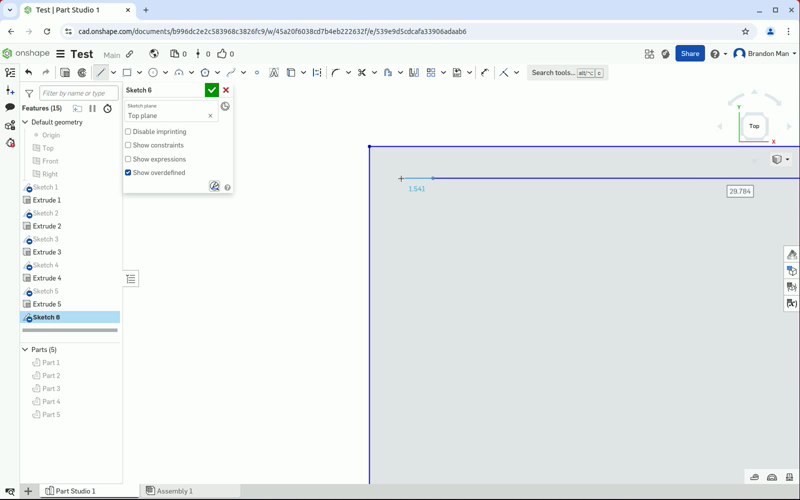
scroll(6)
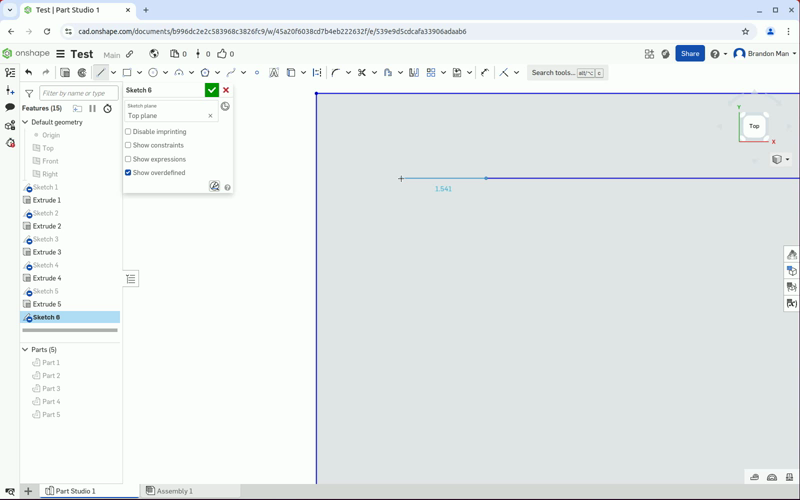
click(401, 178)
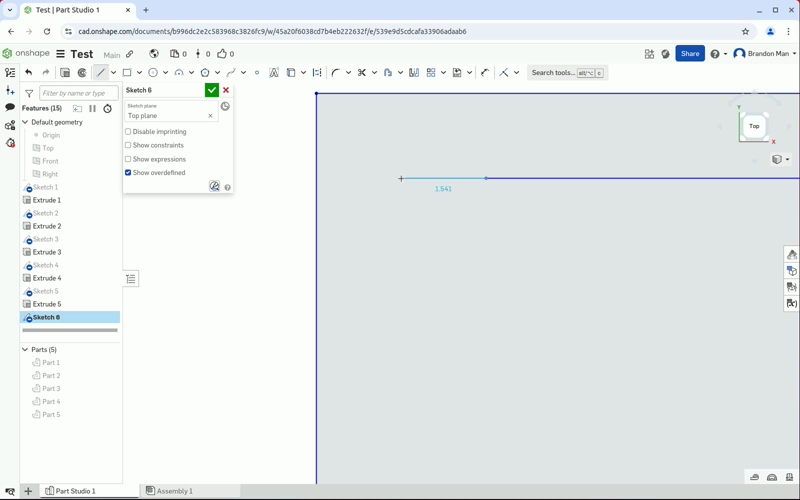
scroll(-6)
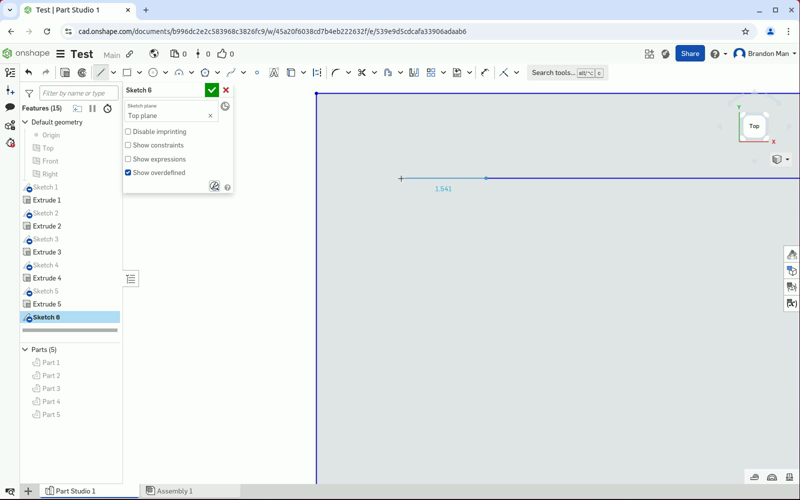
scroll(-6)
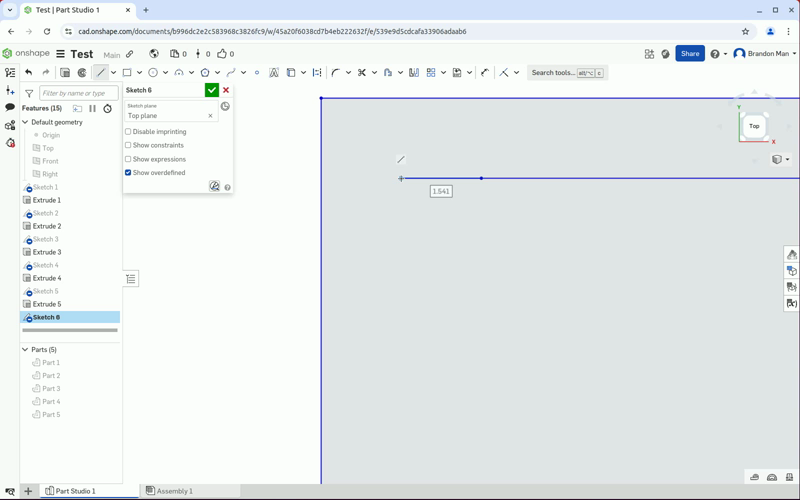
scroll(-6)
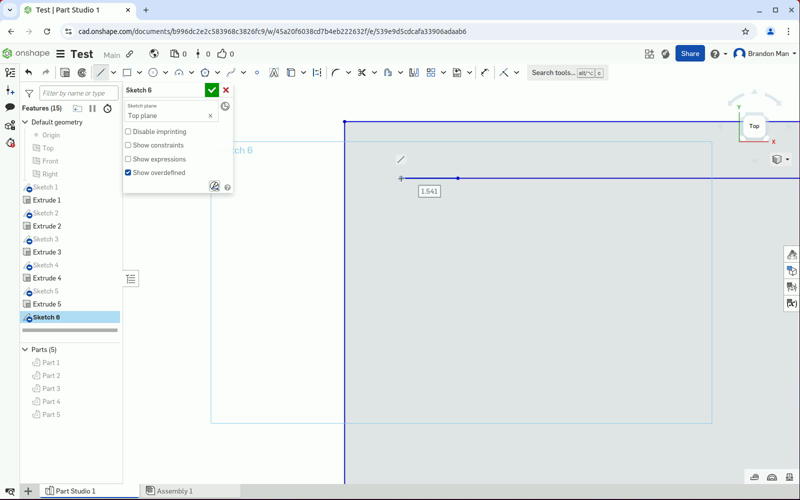
scroll(-6)
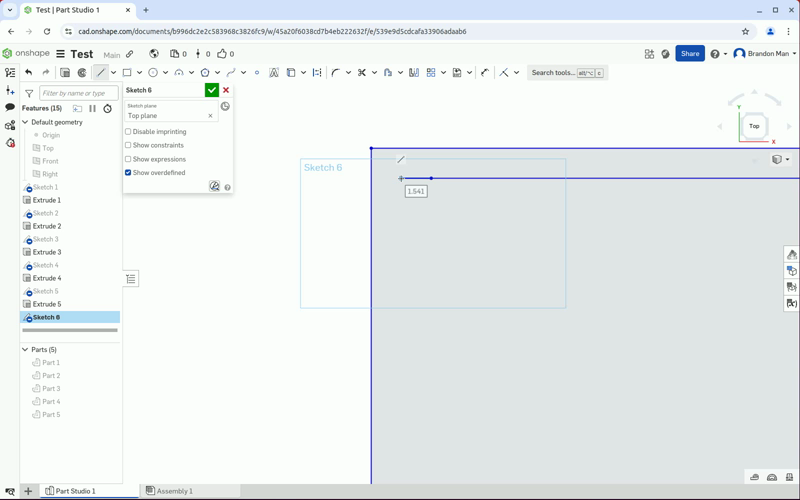
scroll(-6)
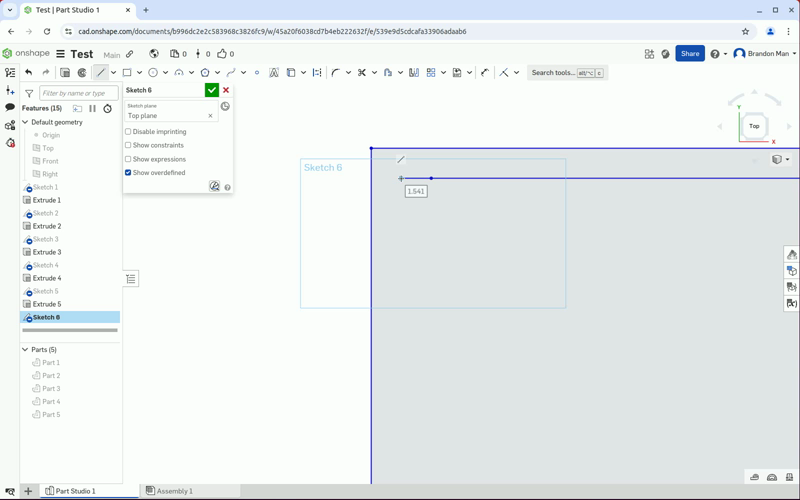
scroll(-6)
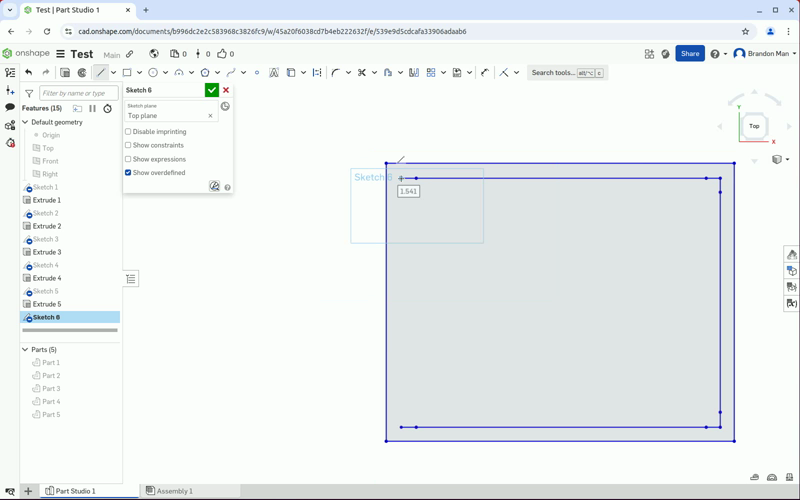
scroll(-6)
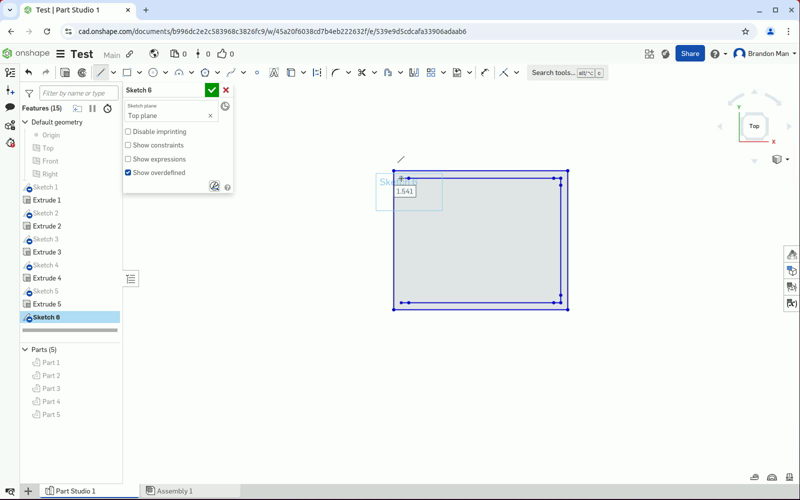
key_up(shift)
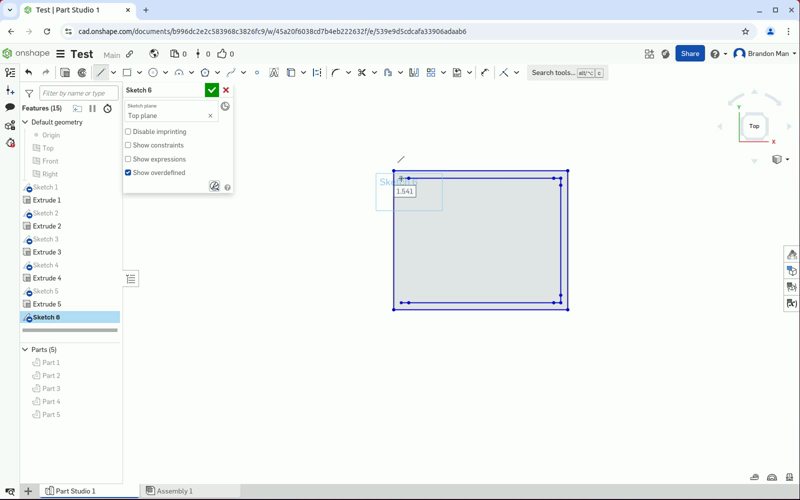
key_down(shift)
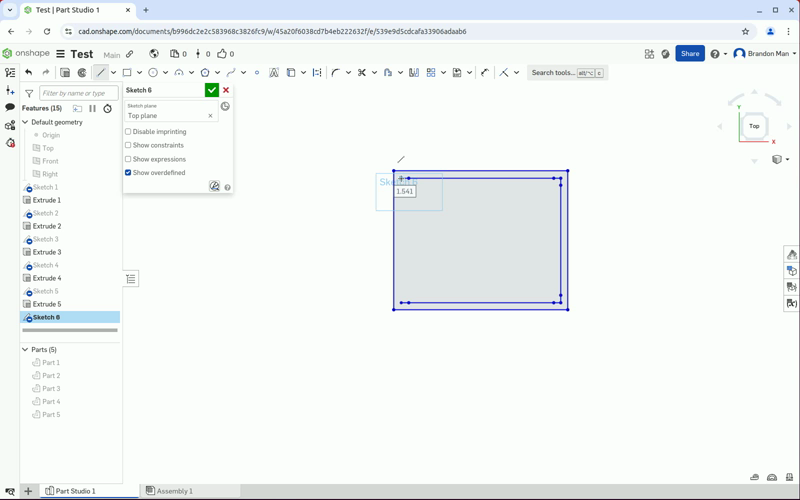
mouse_move(431, 178)
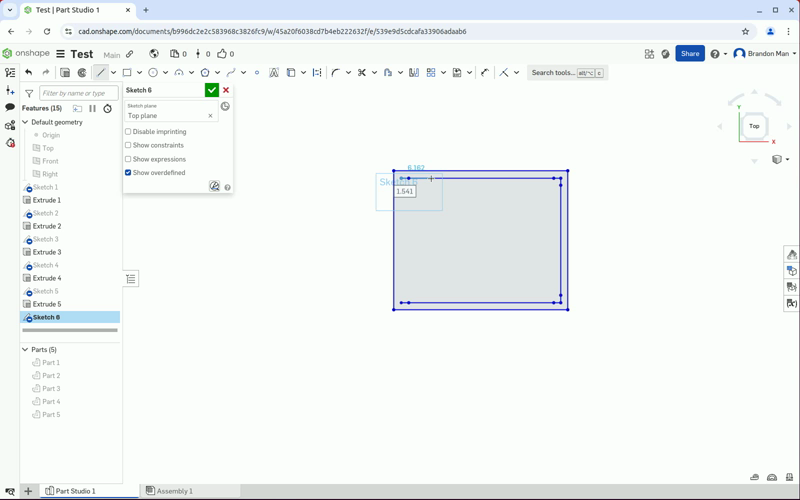
mouse_move(401, 185)
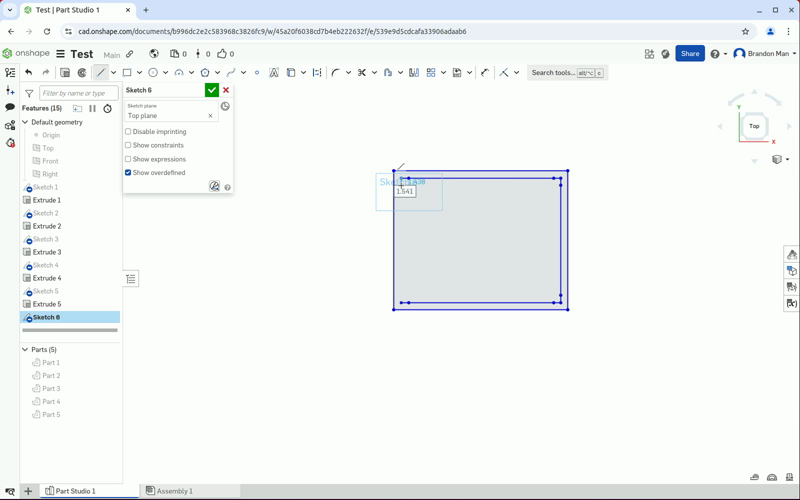
scroll(6)
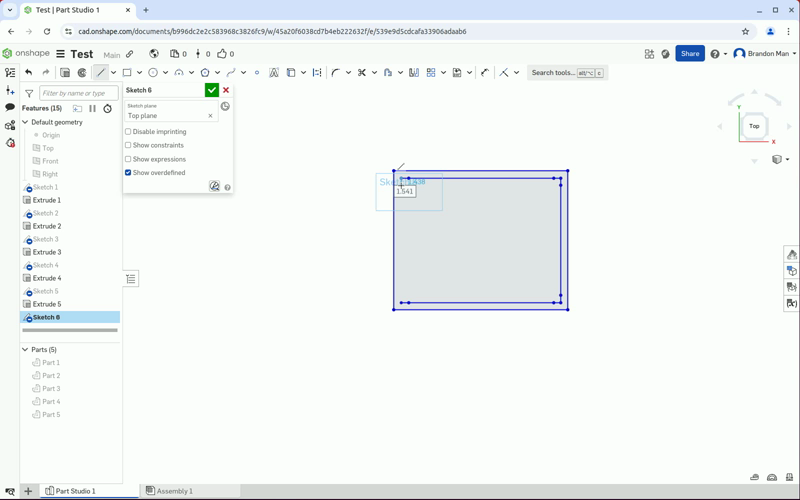
scroll(6)
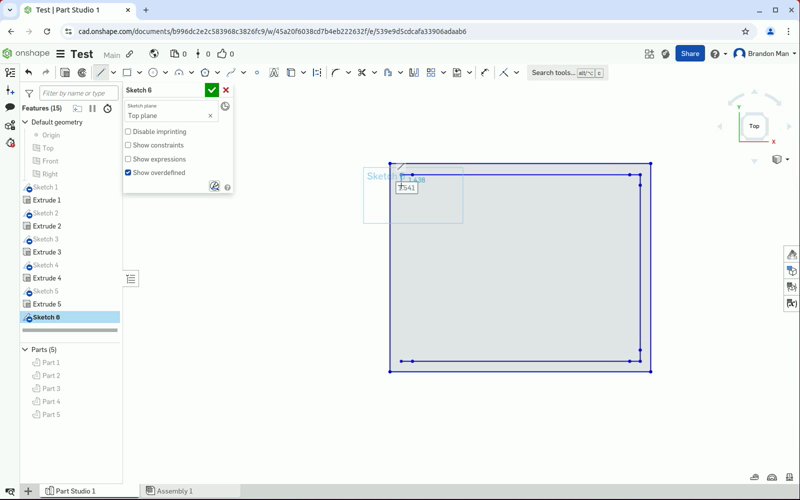
scroll(6)
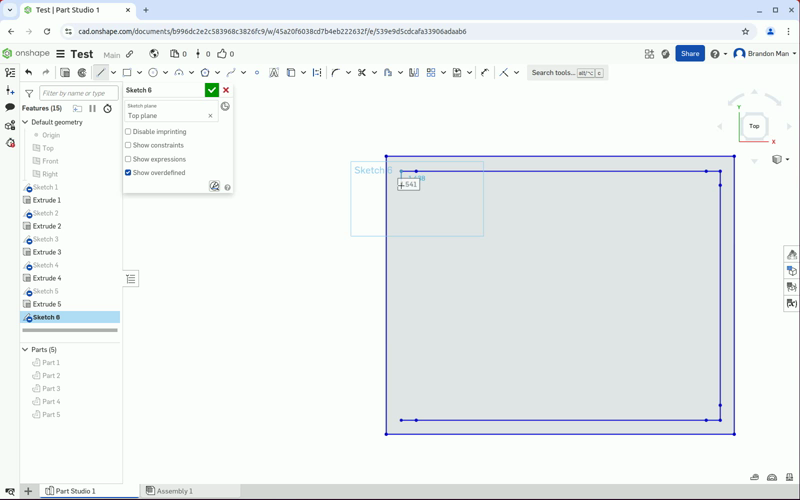
scroll(6)
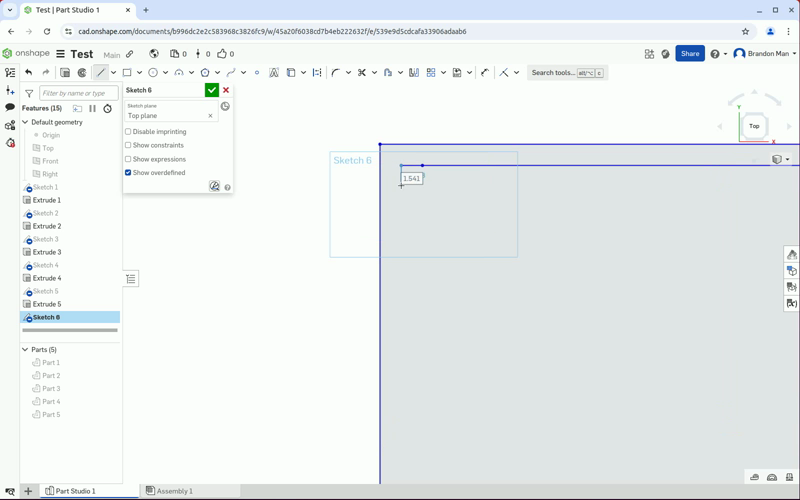
scroll(6)
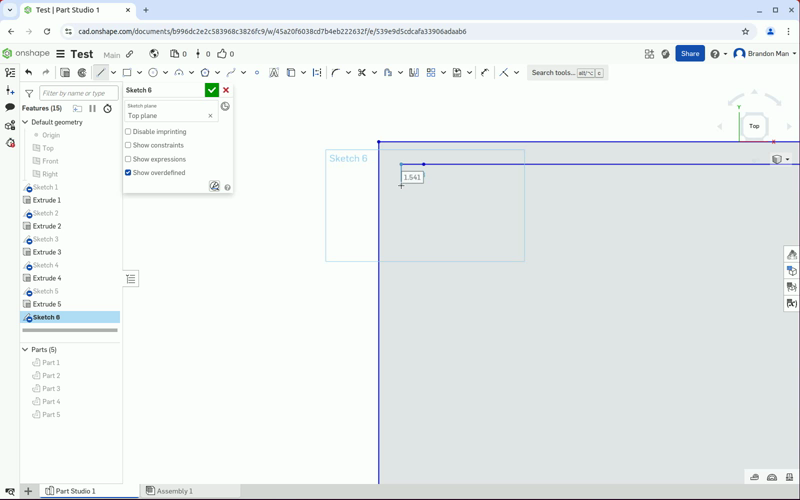
scroll(6)
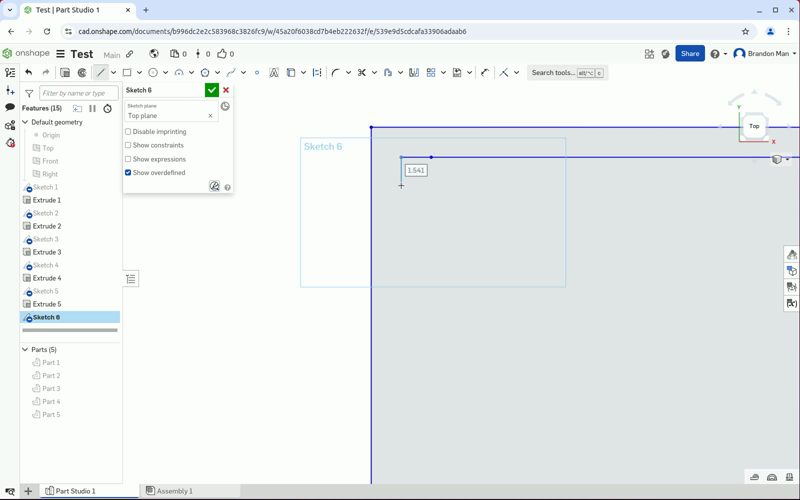
scroll(6)
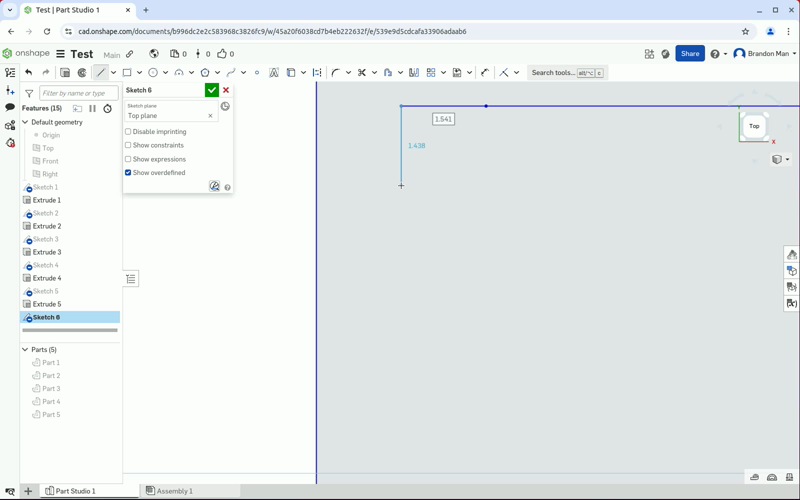
click(401, 185)
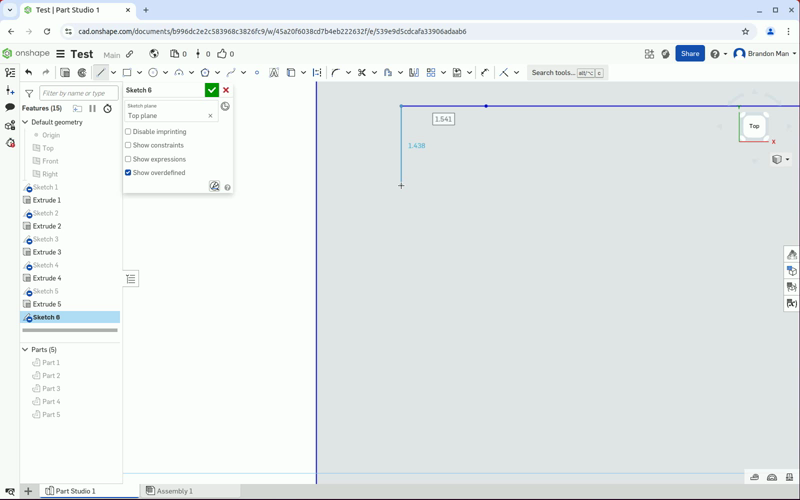
scroll(-6)
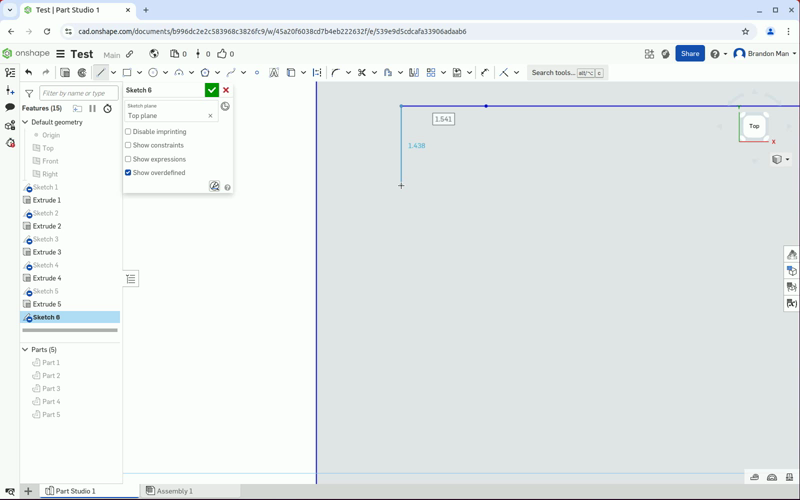
scroll(-6)
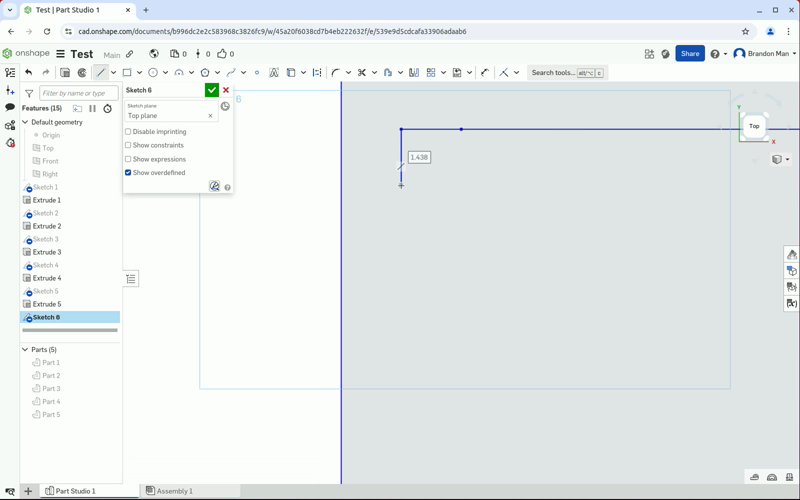
scroll(-6)
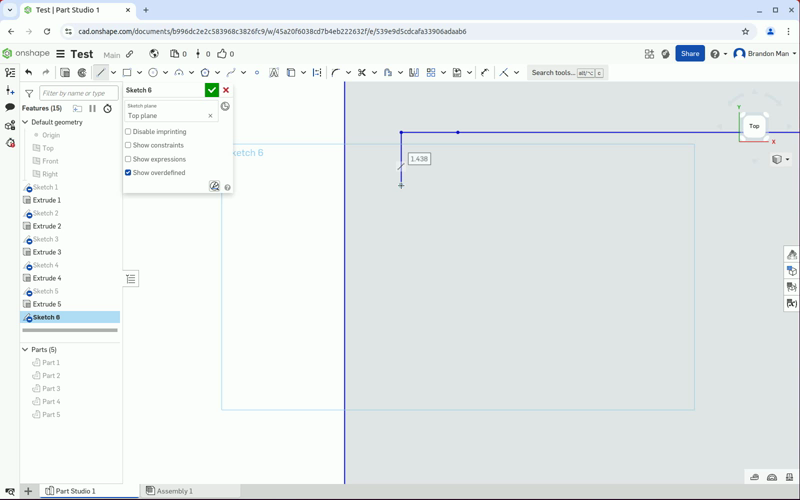
scroll(-6)
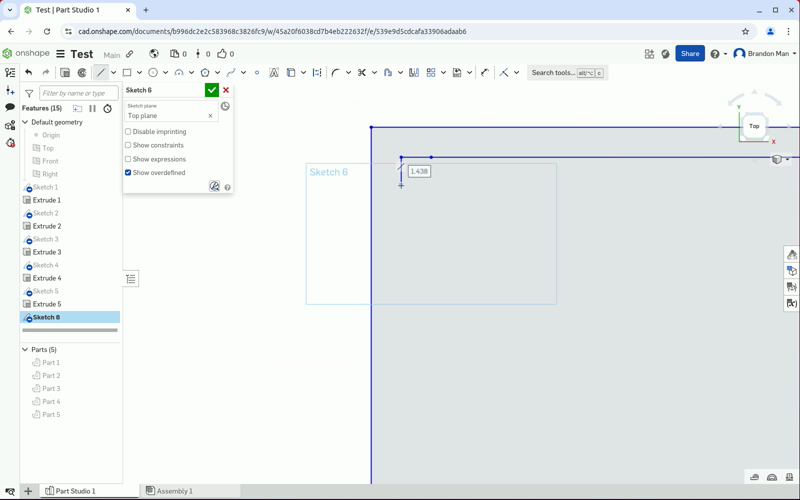
scroll(-6)
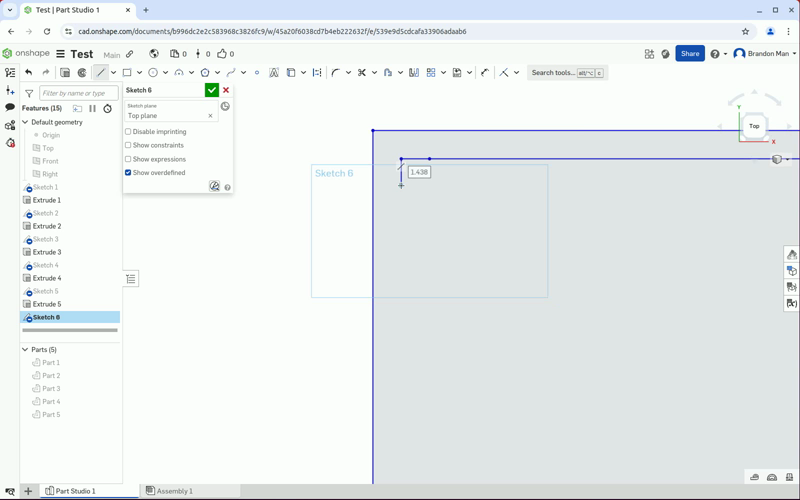
scroll(-6)
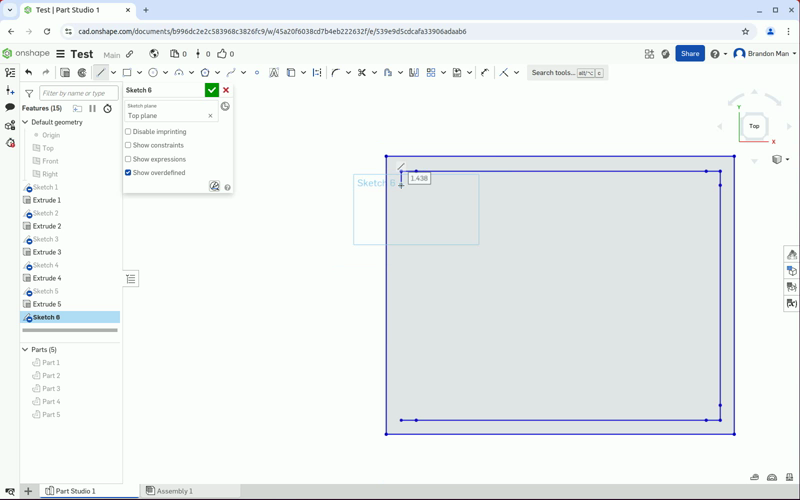
scroll(-6)
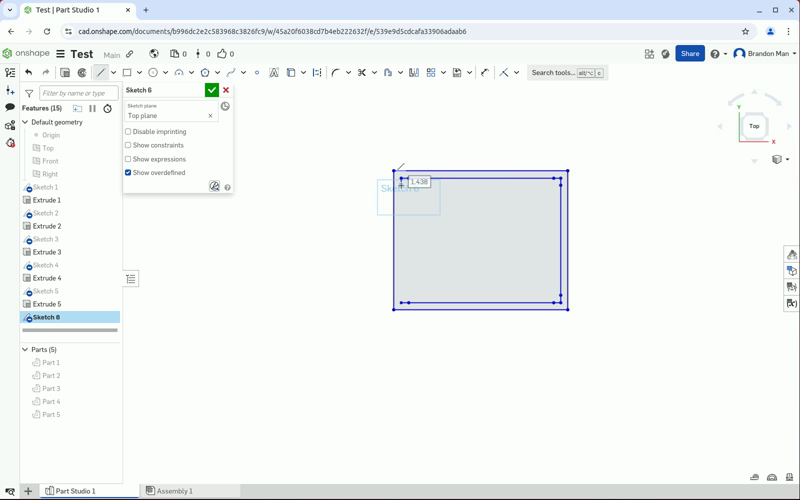
key_up(shift)
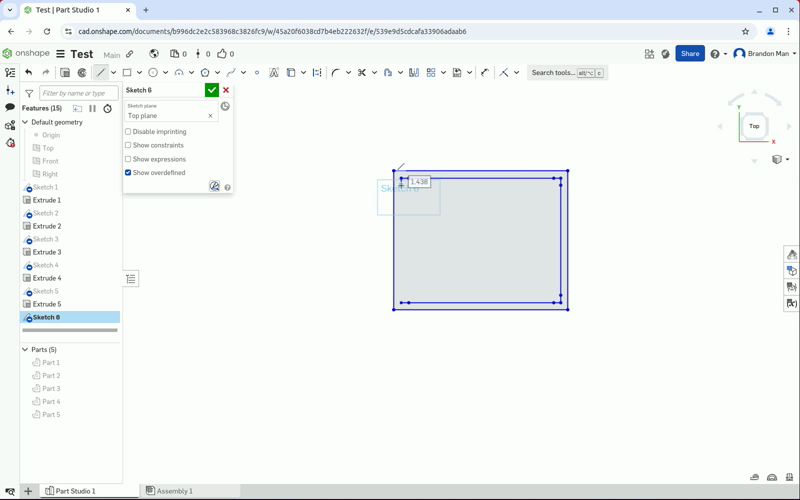
key_down(shift)
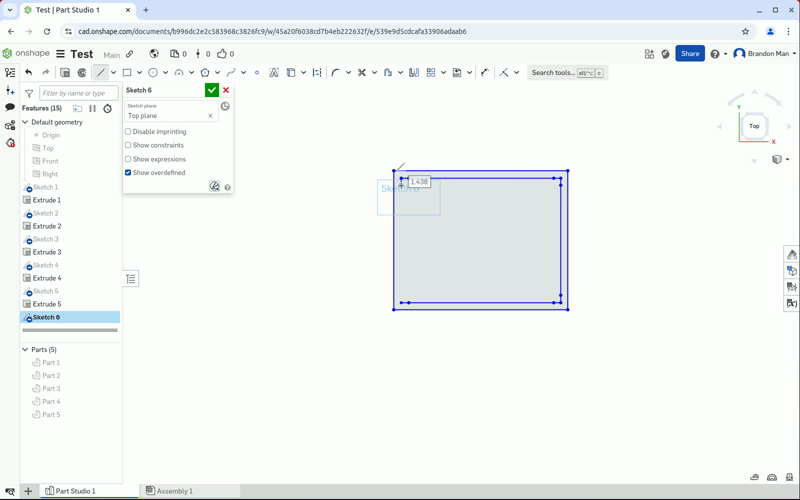
mouse_move(401, 295)
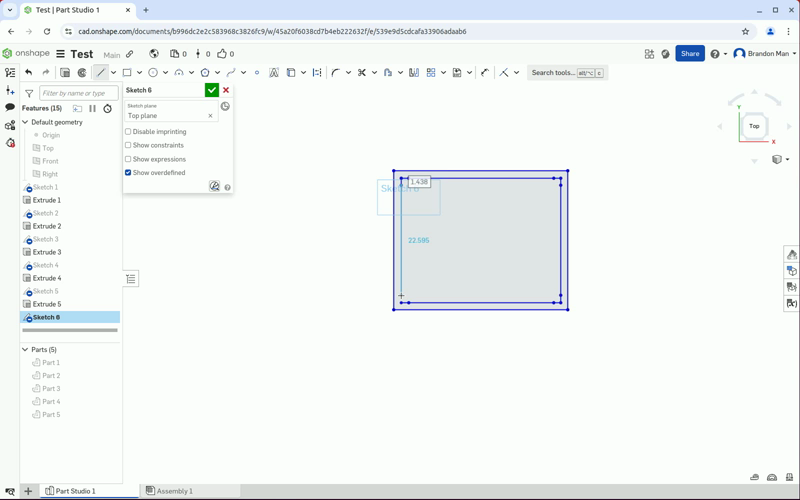
click(401, 295)
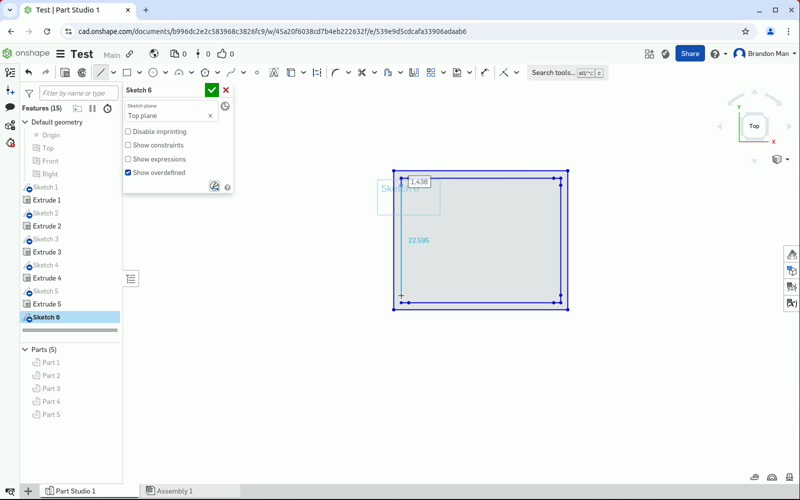
key_up(shift)
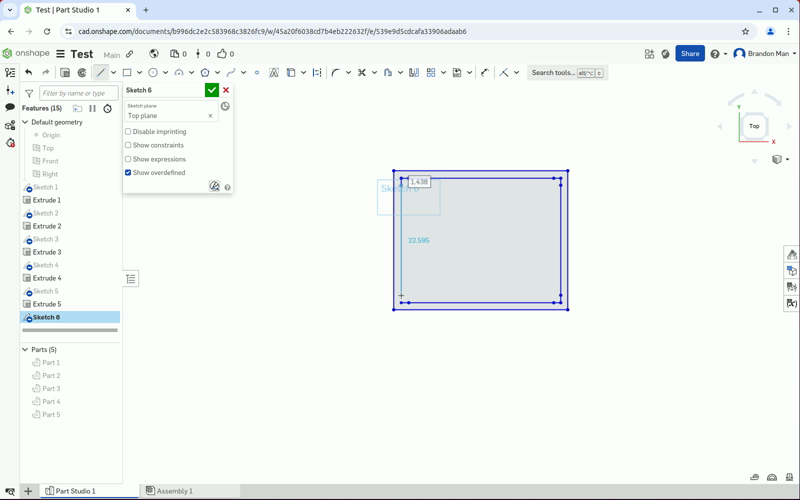
mouse_move(431, 295)
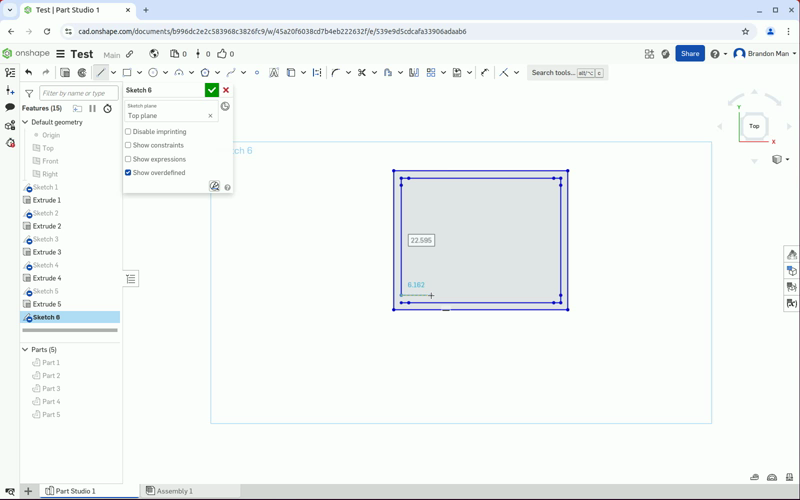
key_down(shift)
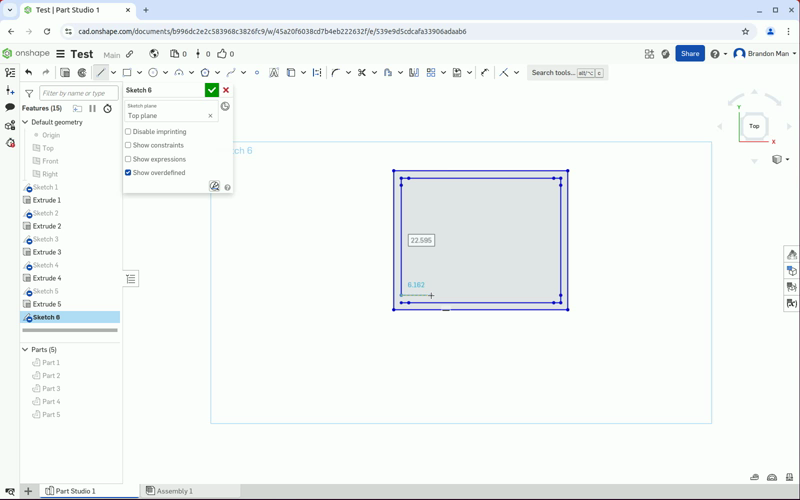
mouse_move(401, 302)
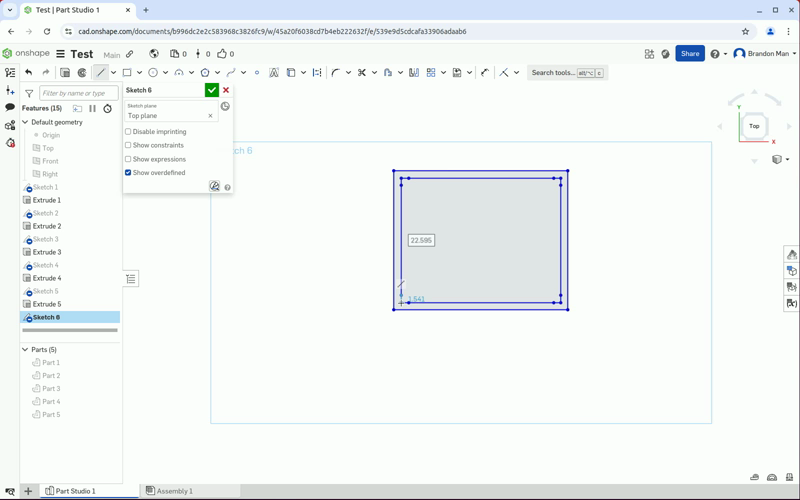
key_up(shift)
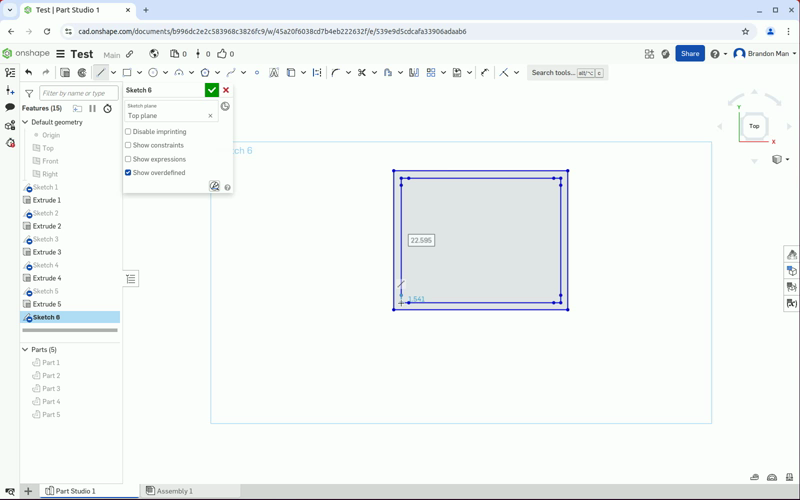
click(401, 302)
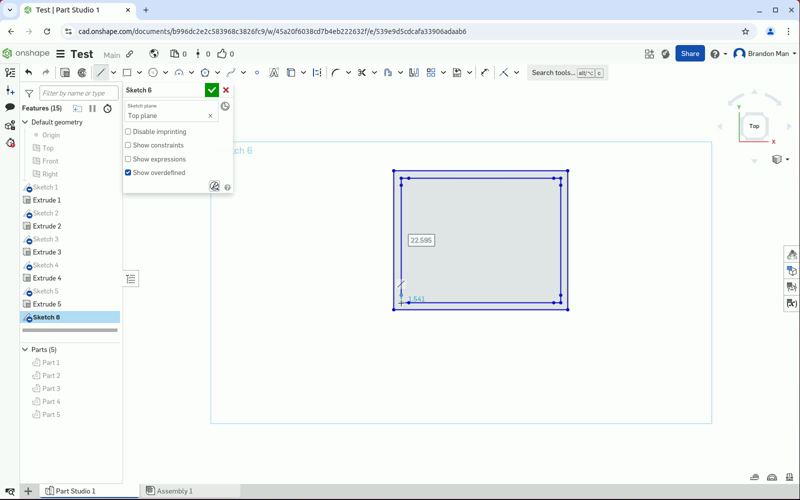
key(esc)
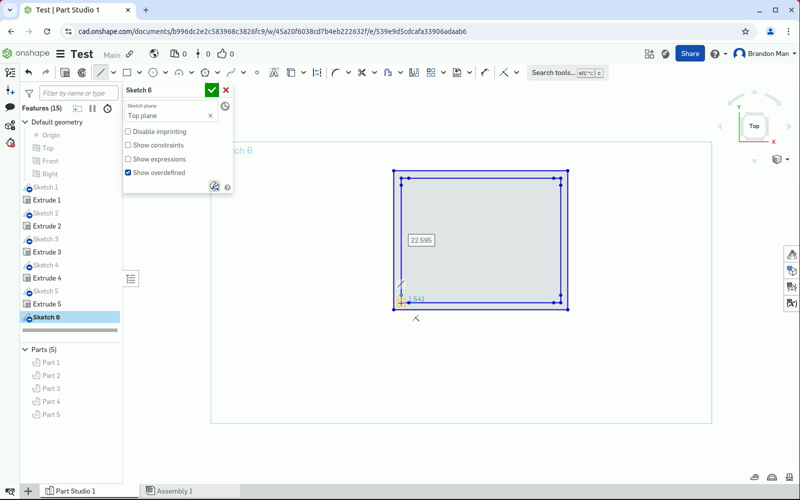
mouse_move(397, 237)
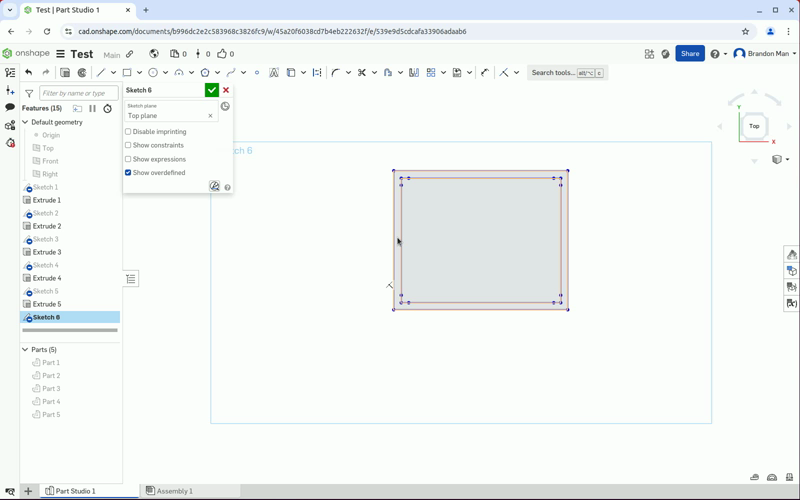
click(397, 237)
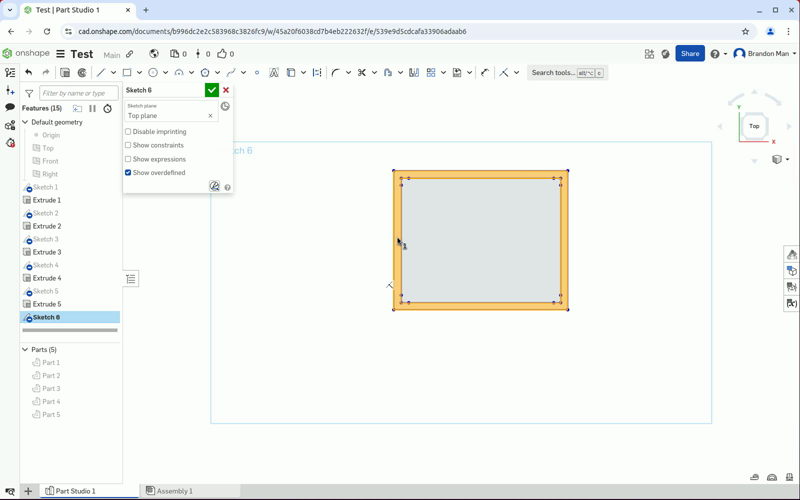
mouse_move(73, 352)
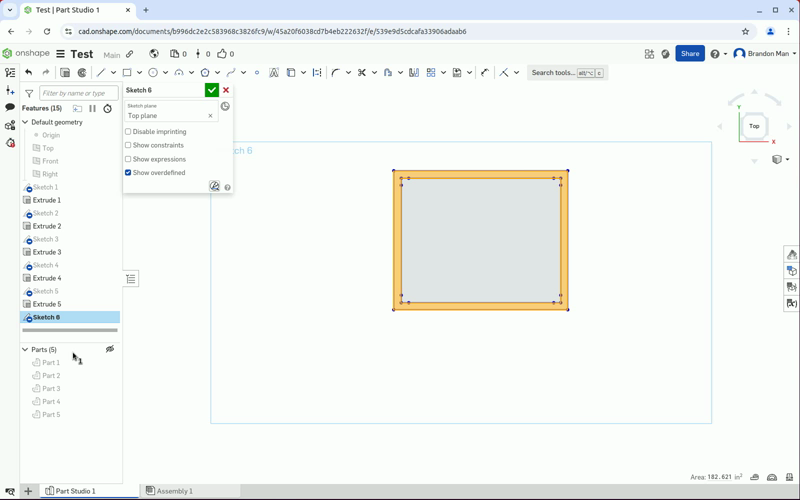
key(shift+y)
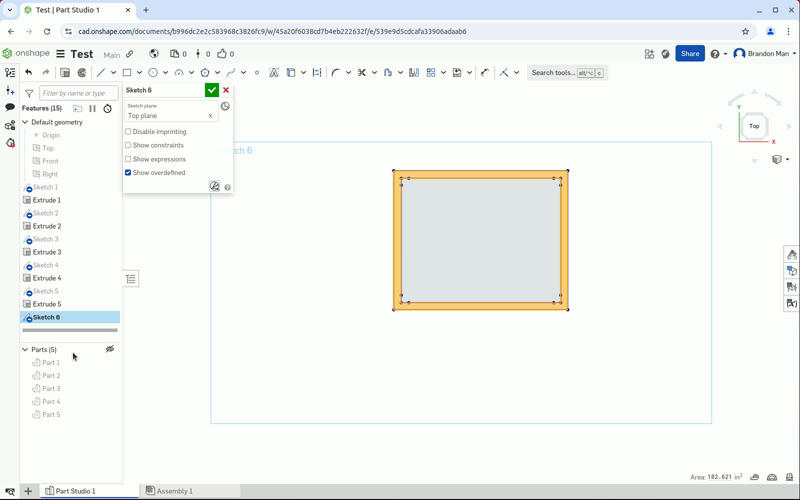
key(shift+e)
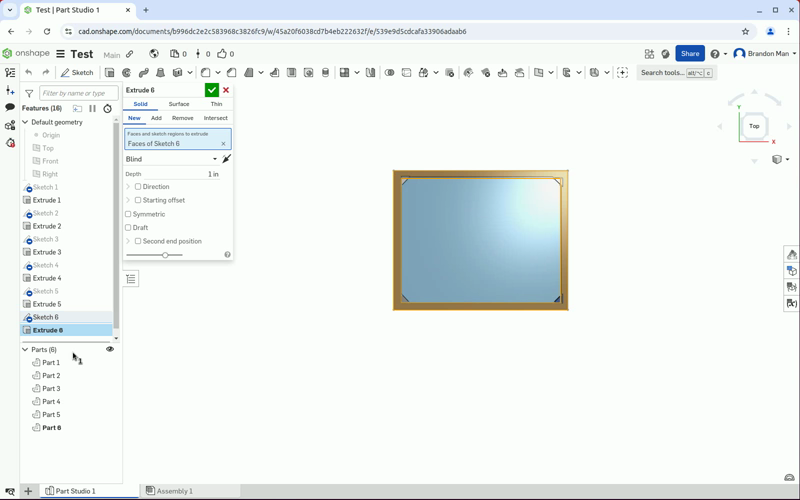
mouse_move(143, 106)
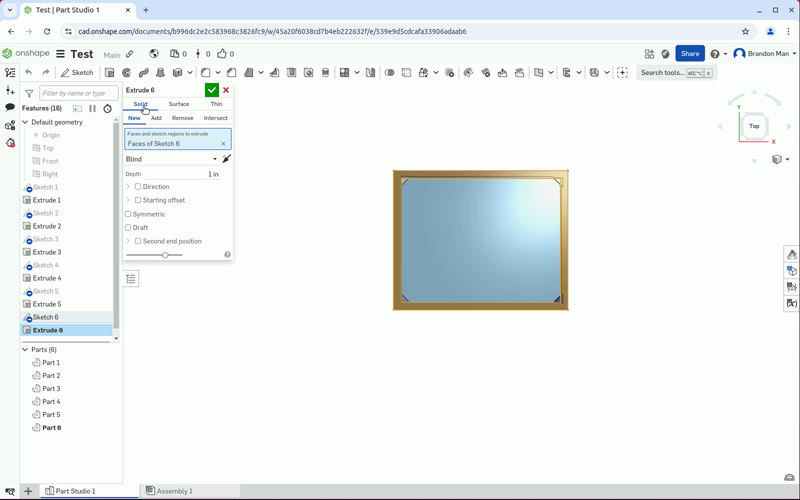
click(143, 106)
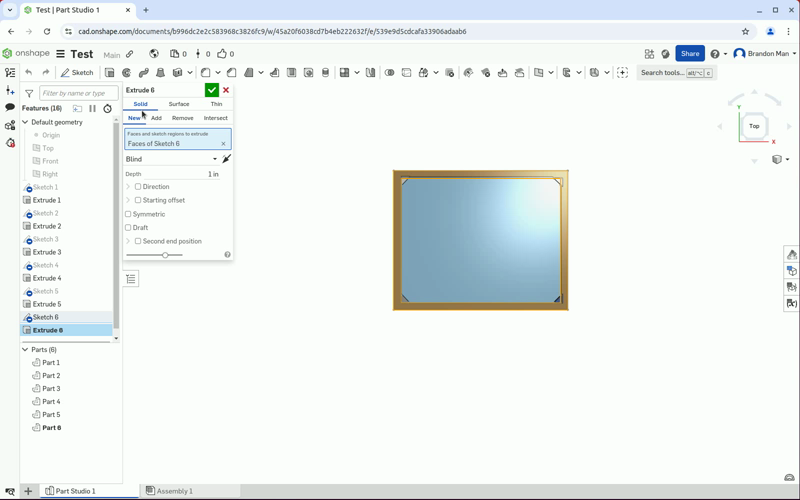
mouse_move(137, 120)
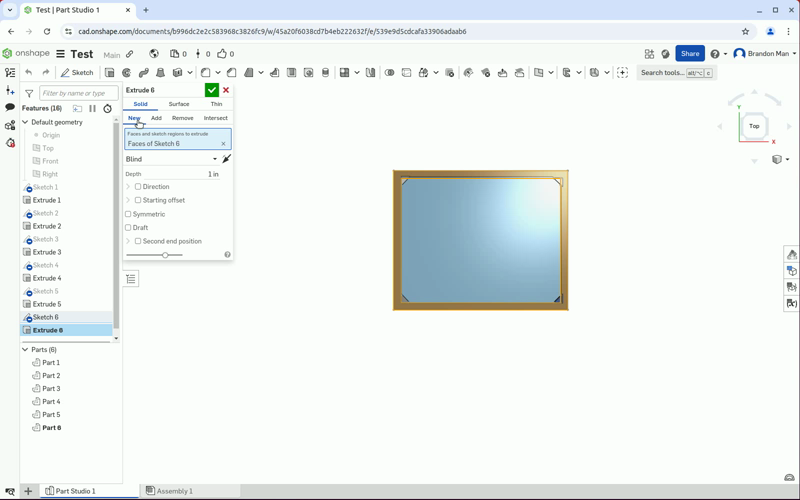
click(137, 120)
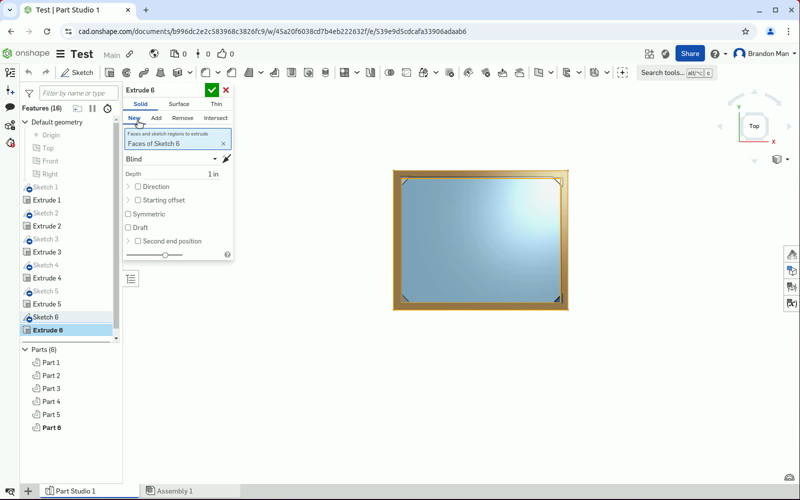
key(tab, 4)
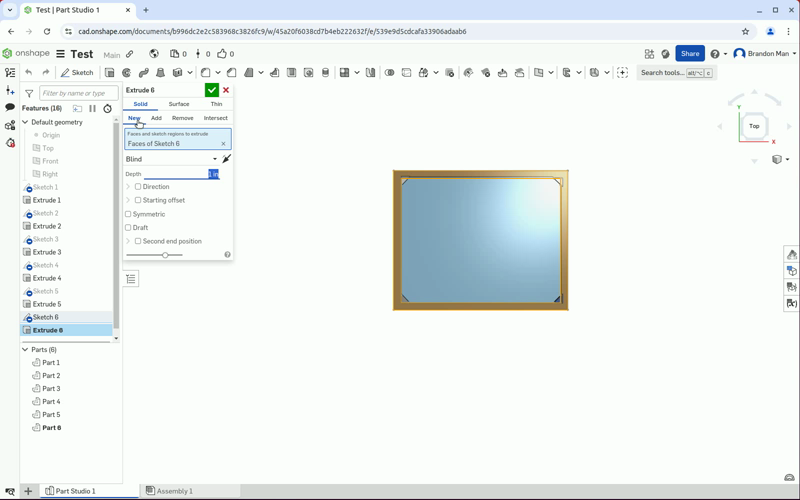
text(10.11)
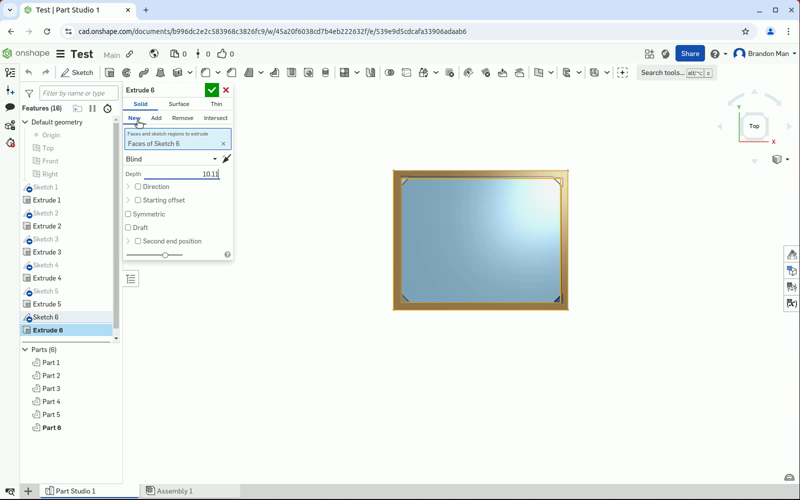
key(enter)
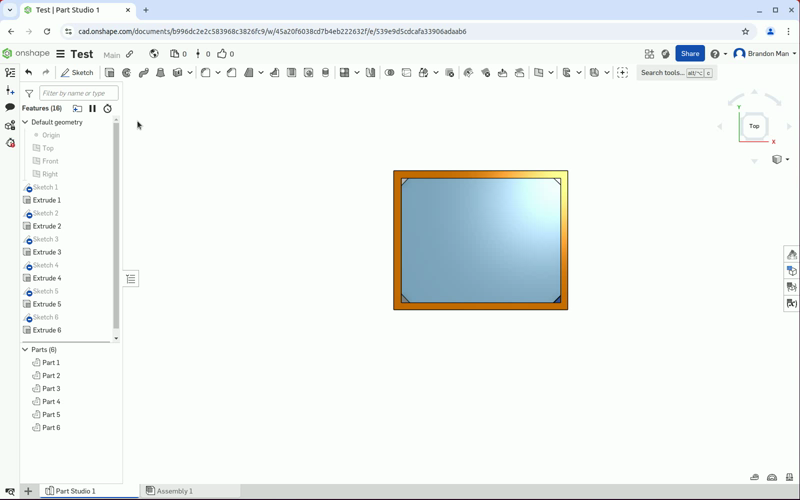
key(shift+h)
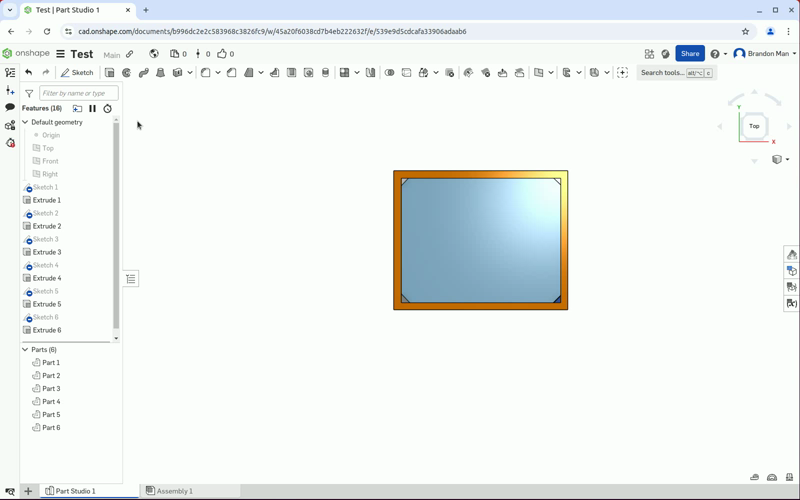
key(shift+h)
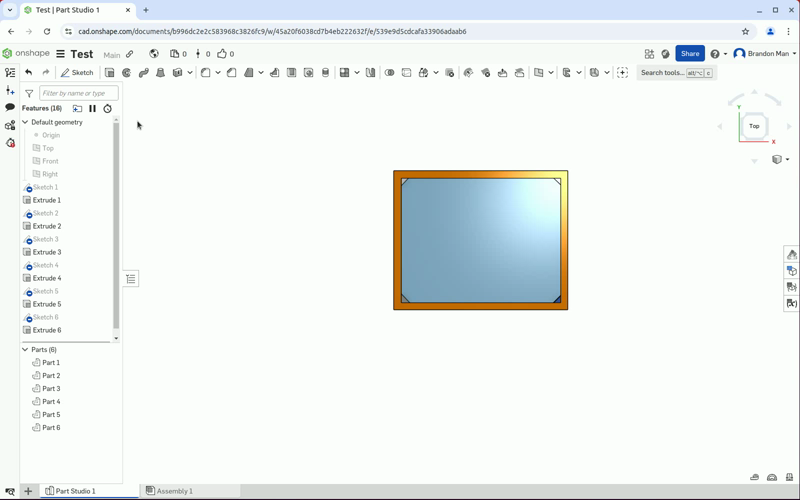
mouse_move(69, 189)
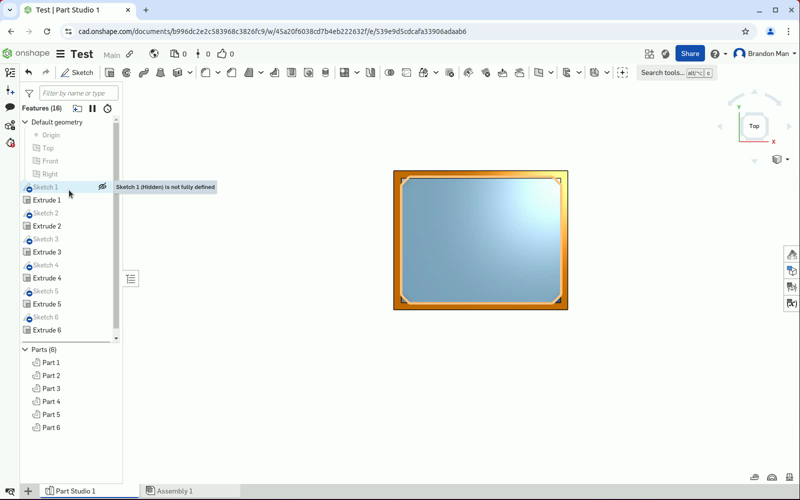
click(69, 189)
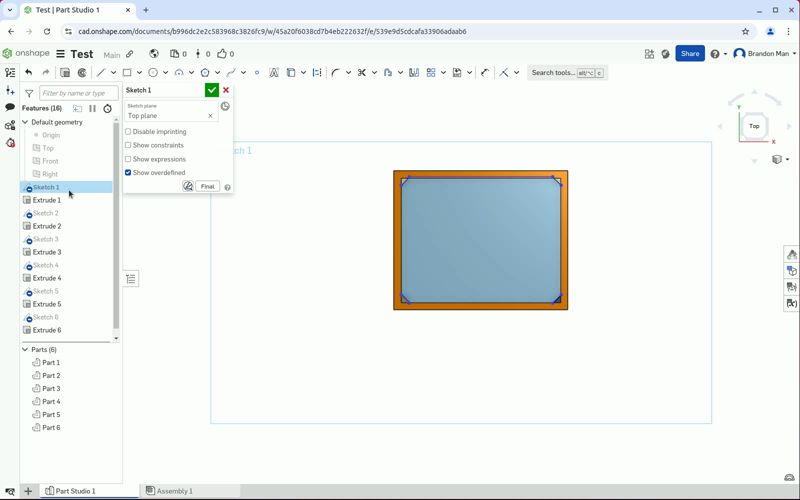
mouse_move(229, 92)
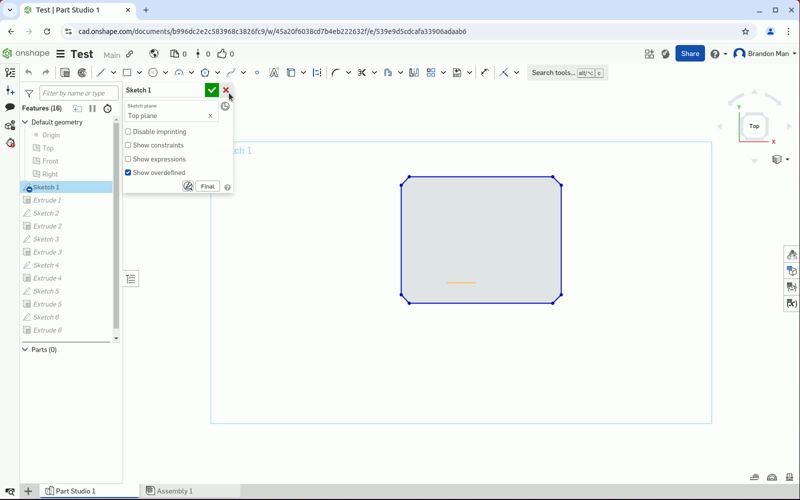
click(229, 92)
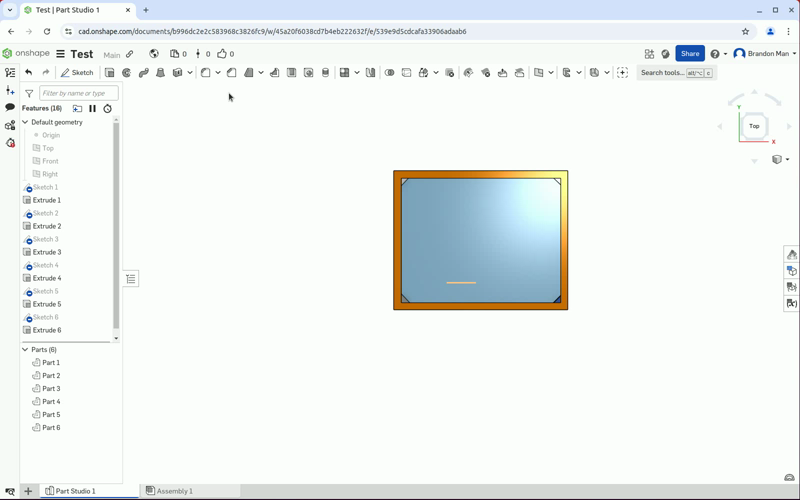
mouse_move(73, 352)
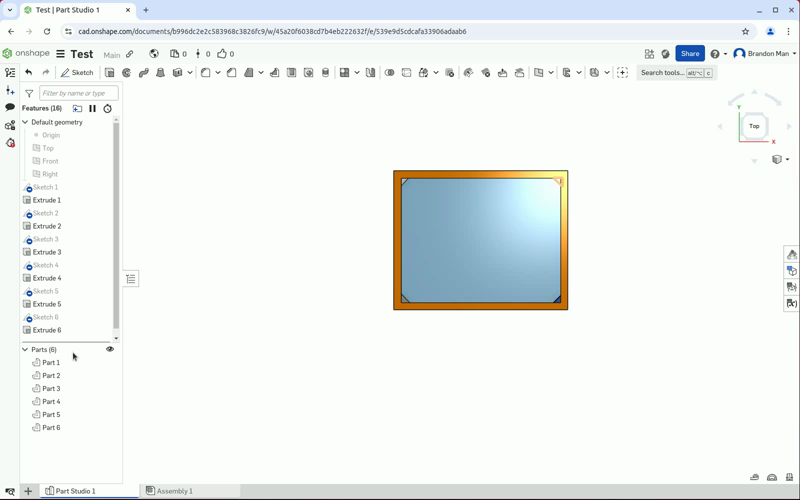
key(y)
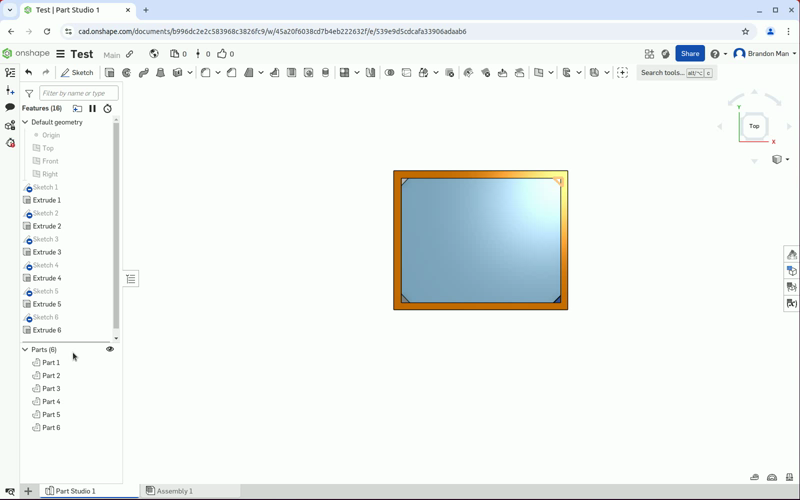
key(shift+p)
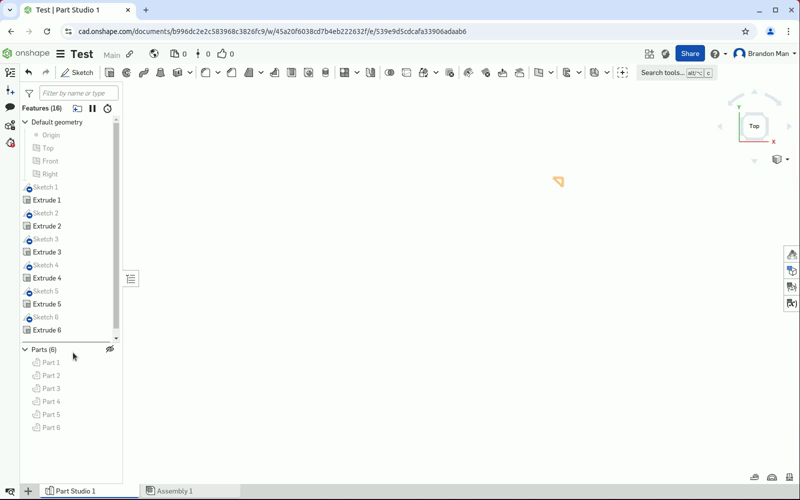
key(space)
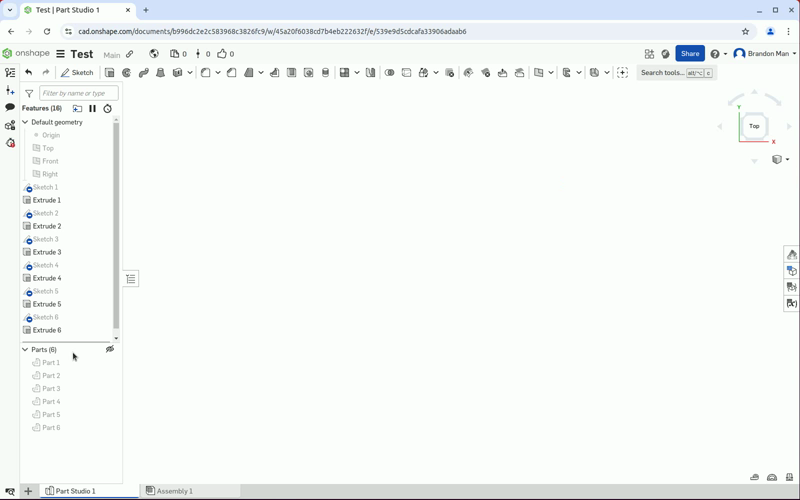
key_down(shift)
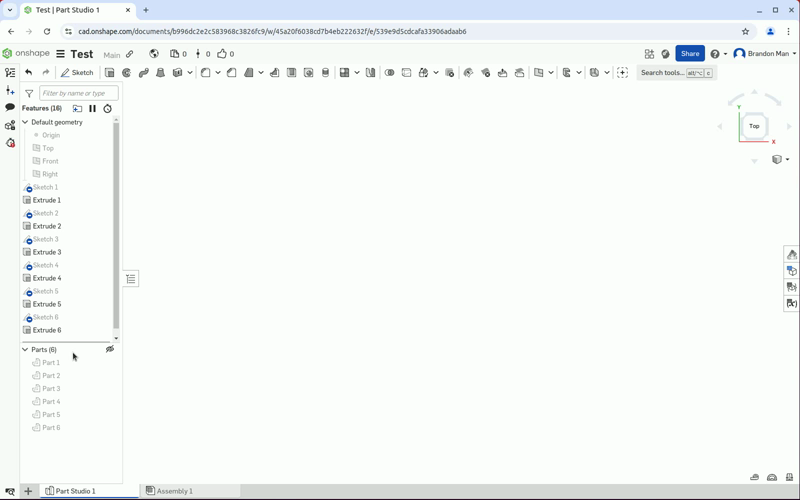
key(up)
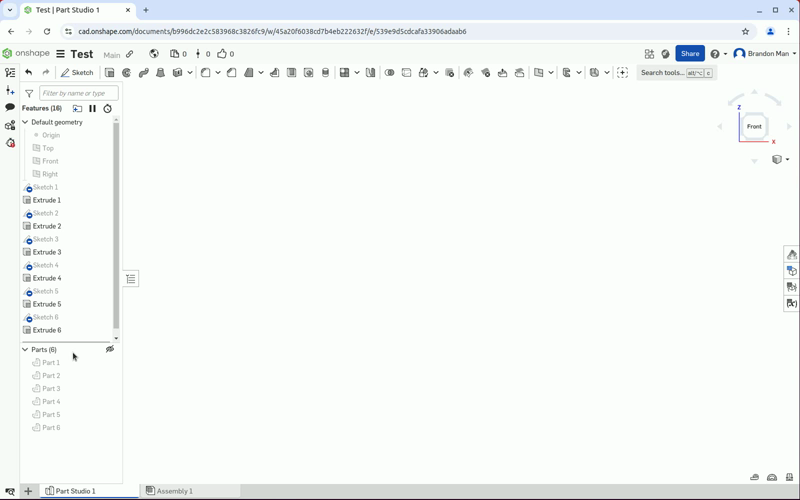
key_up(shift)
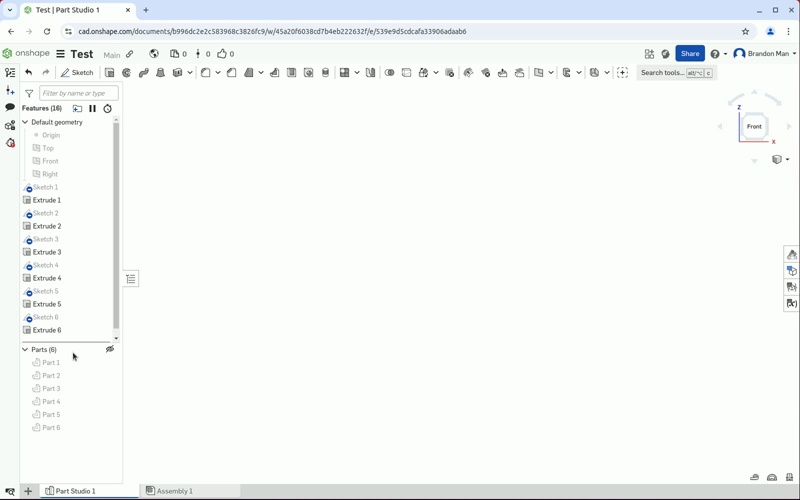
key(space)
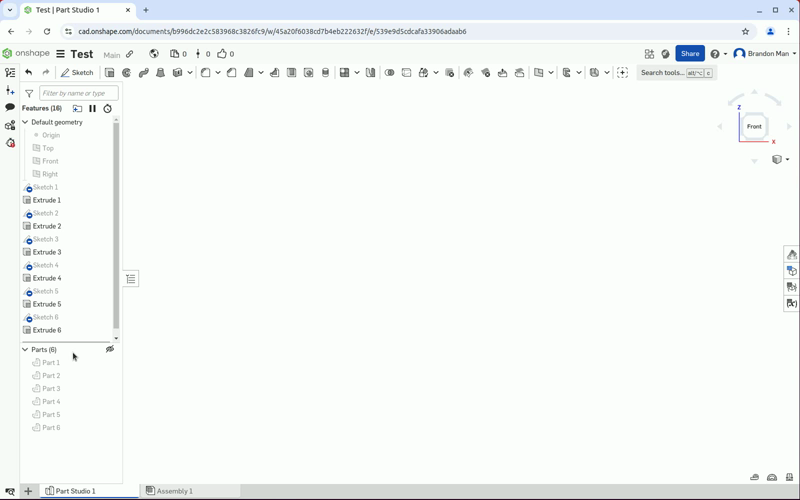
key_down(shift)
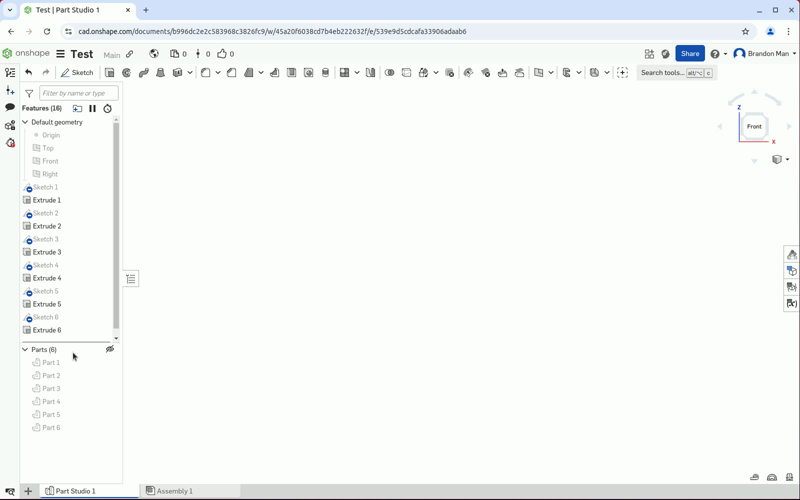
key(left)
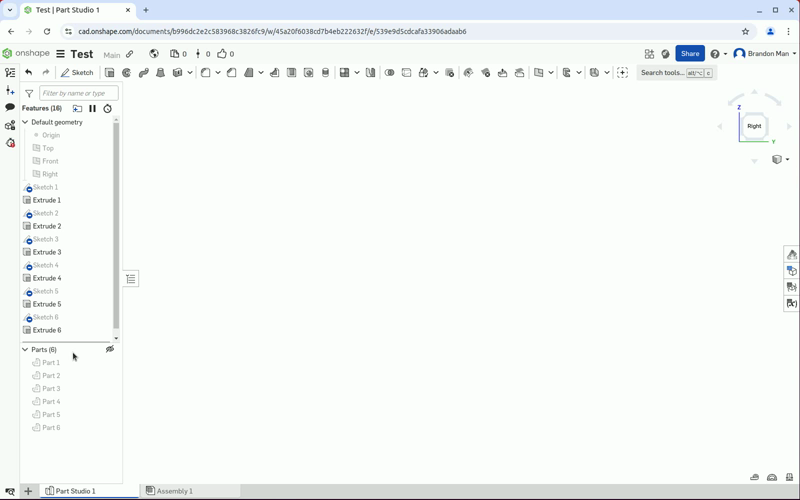
key_up(shift)
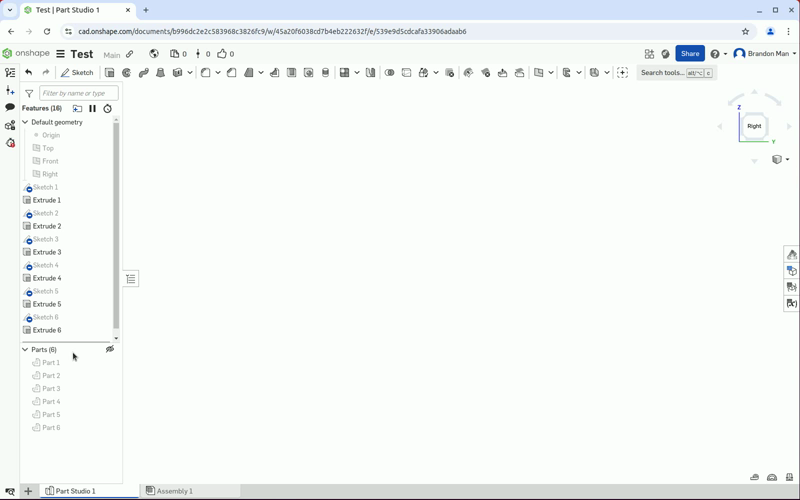
mouse_move(73, 352)
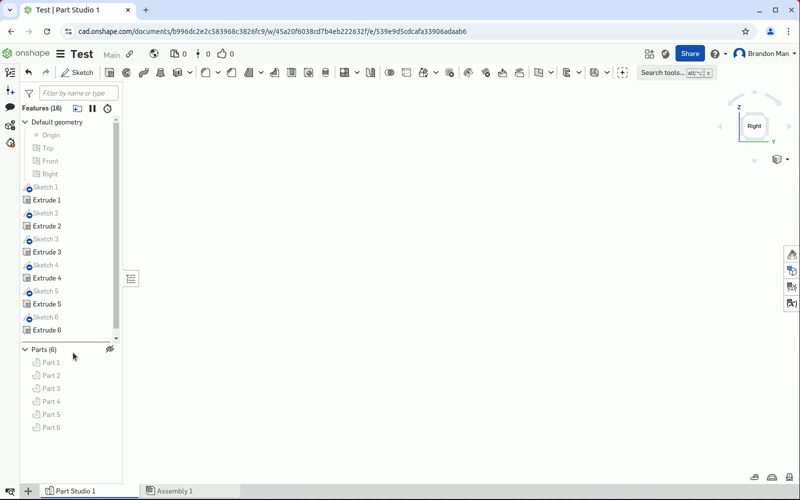
key(shift+y)
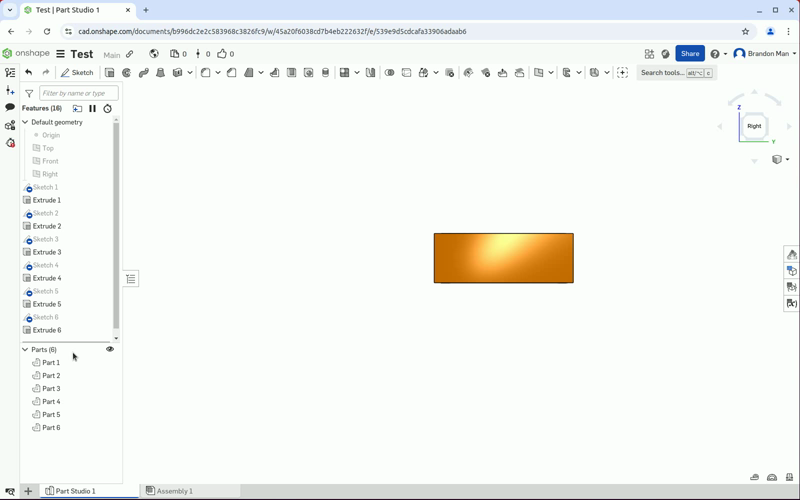
mouse_move(541, 75)
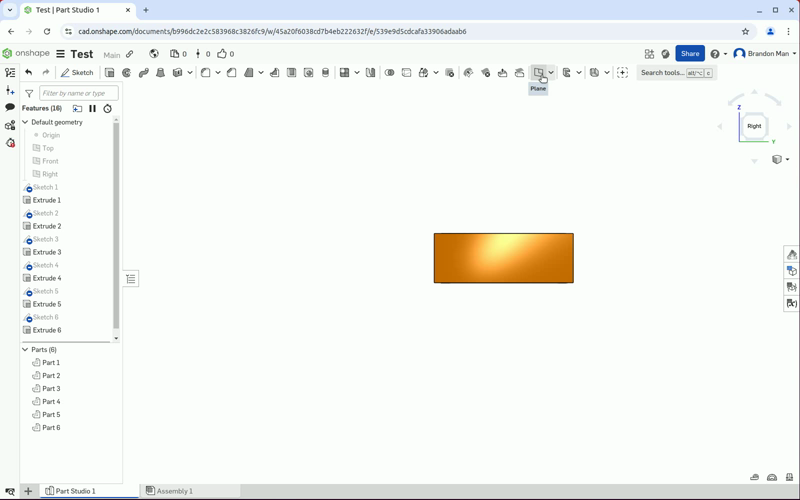
click(541, 75)
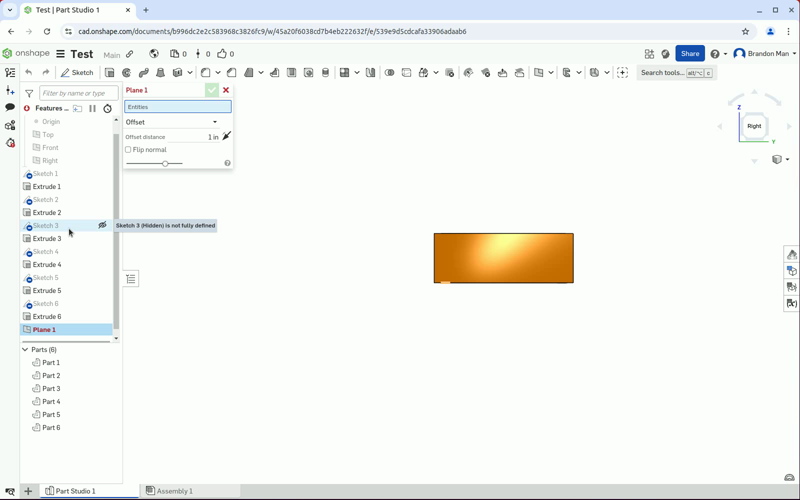
scroll(3)
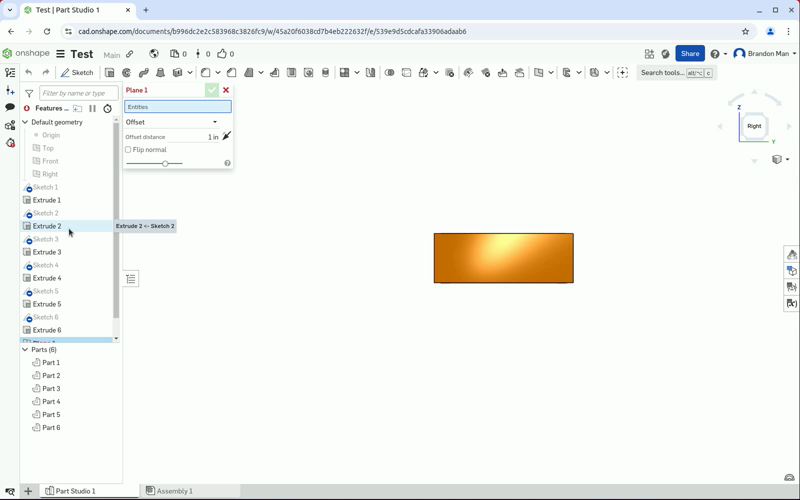
mouse_move(69, 176)
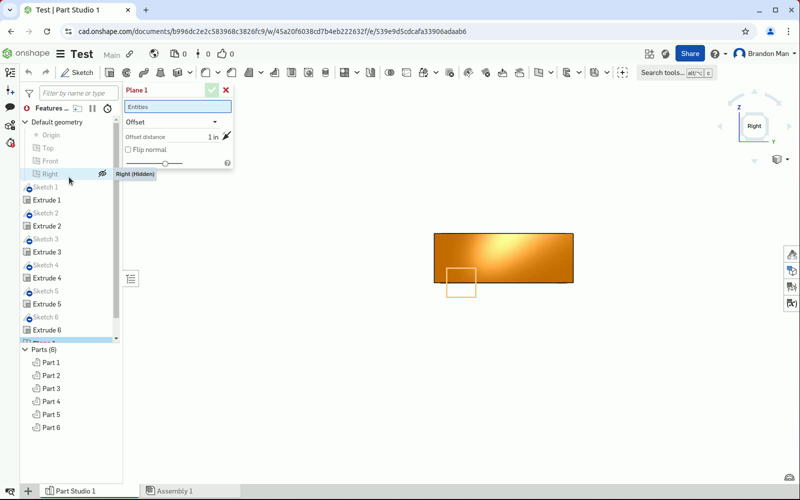
click(69, 176)
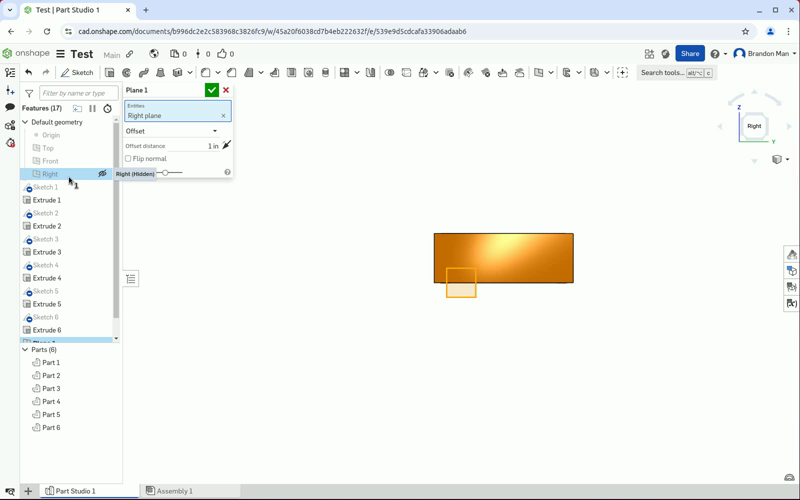
key(tab, 2)
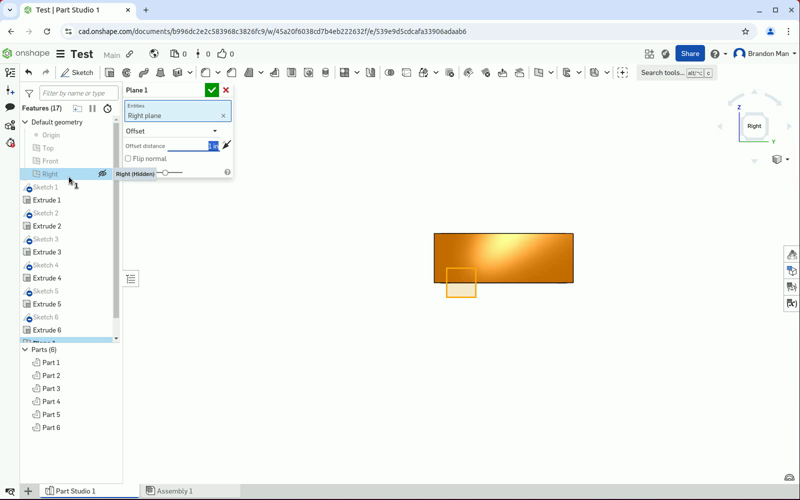
text(13.711)
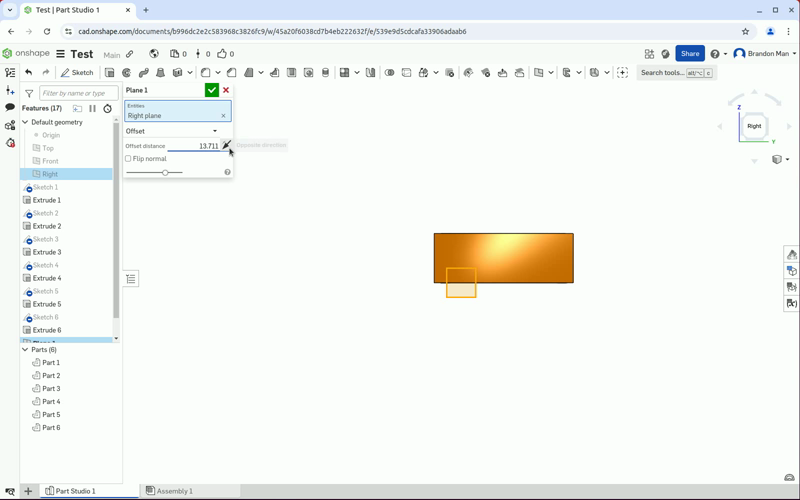
mouse_move(229, 147)
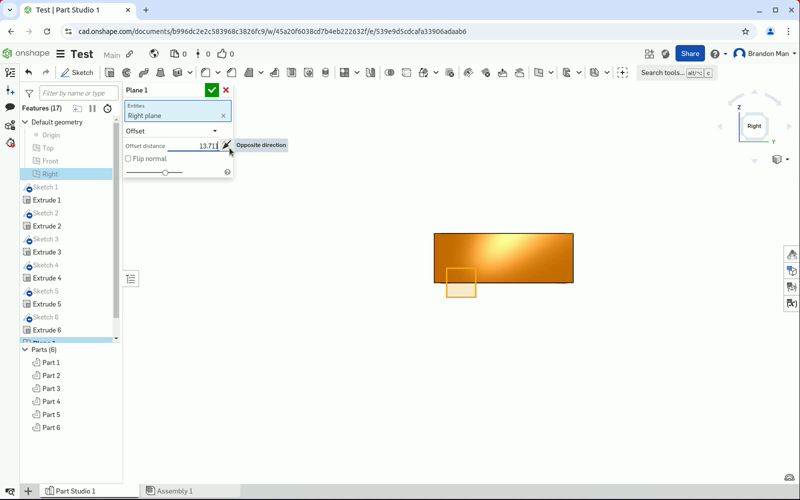
click(229, 147)
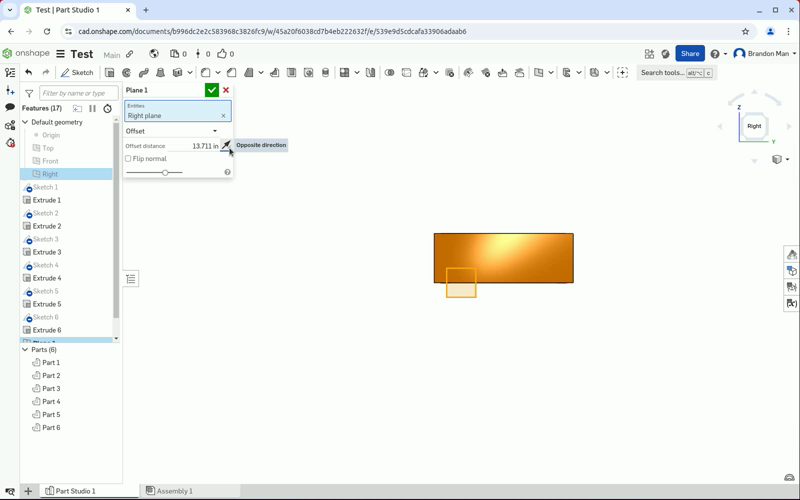
key(enter, 2)
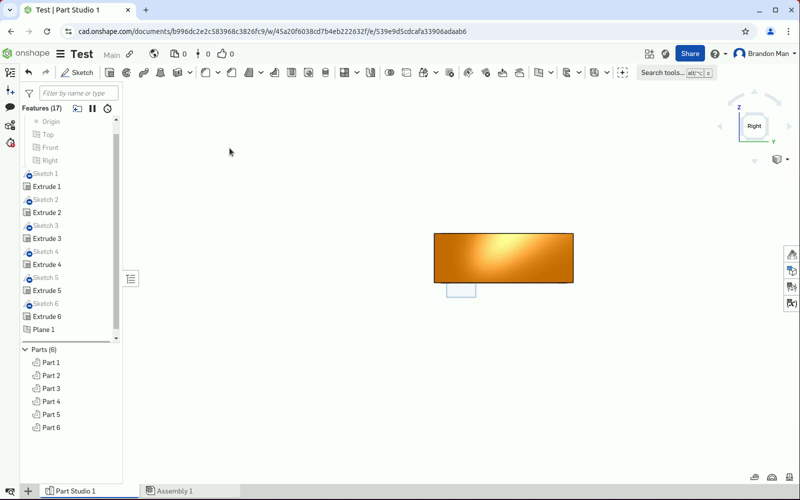
key(shift+s)
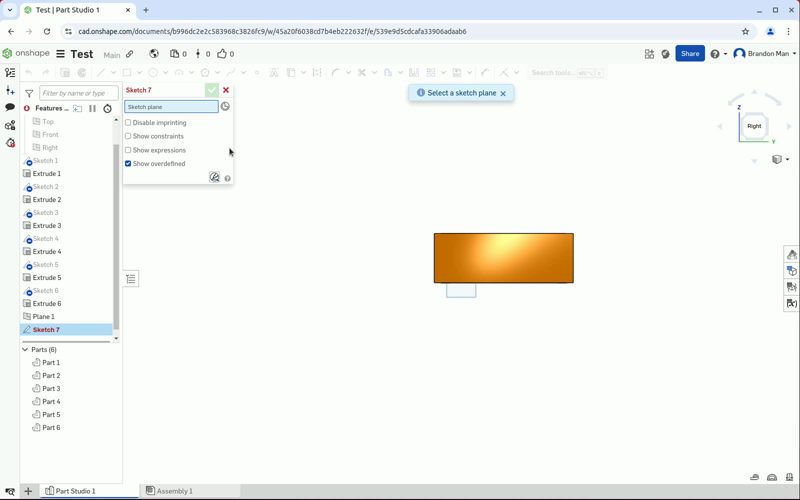
mouse_move(69, 319)
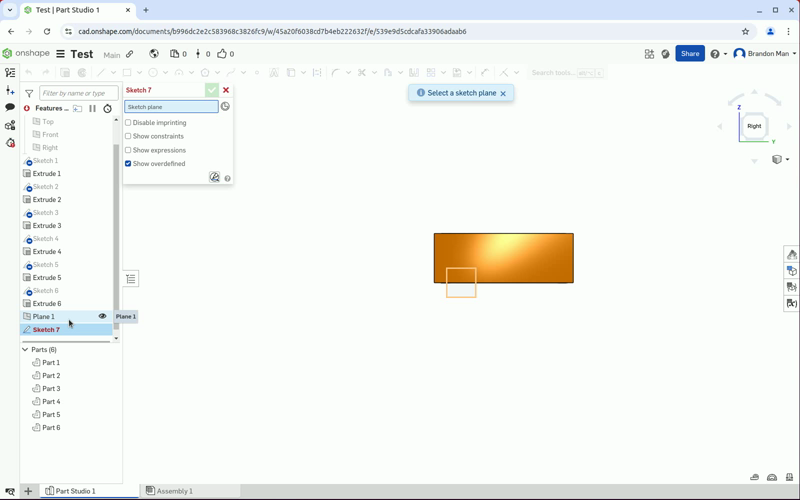
click(69, 319)
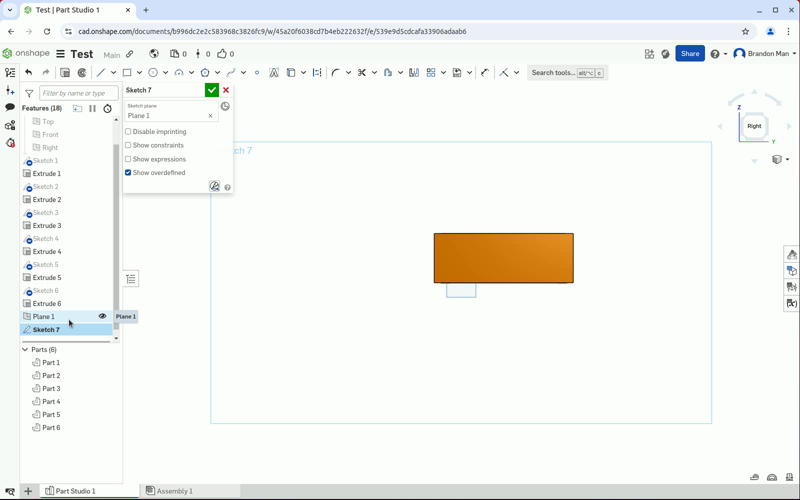
mouse_move(73, 352)
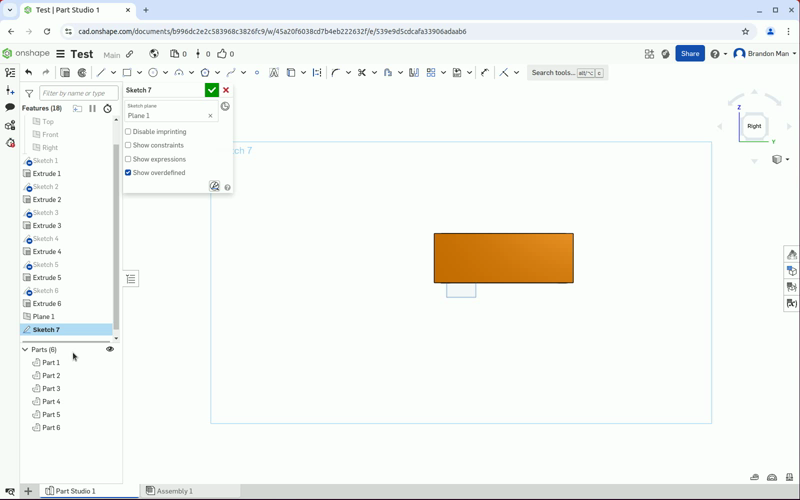
key(y)
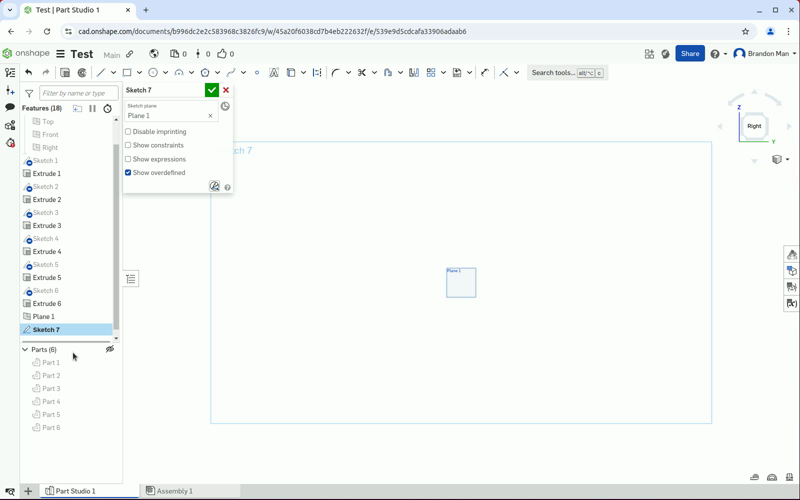
key(l)
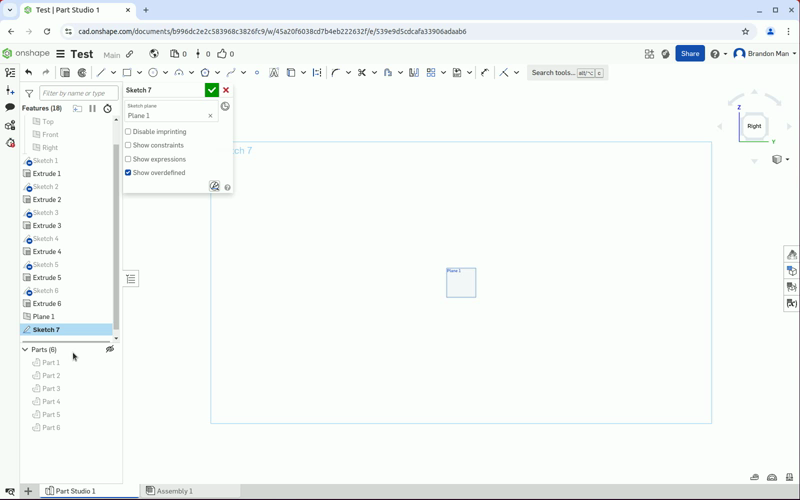
key_down(shift)
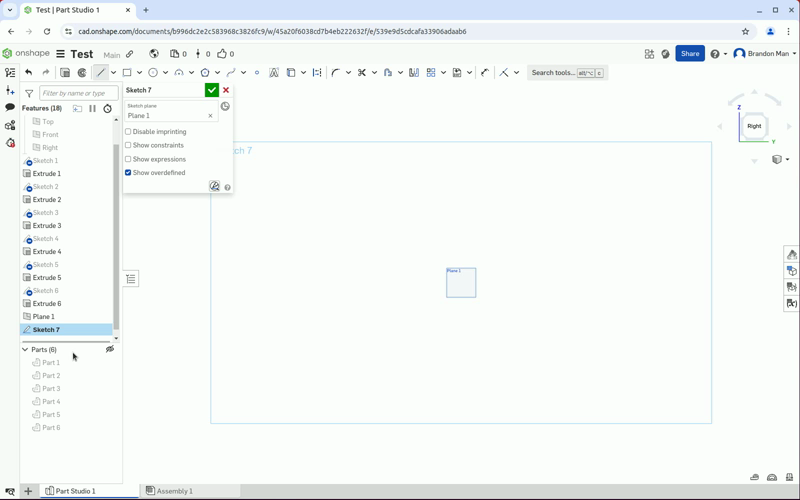
mouse_move(489, 257)
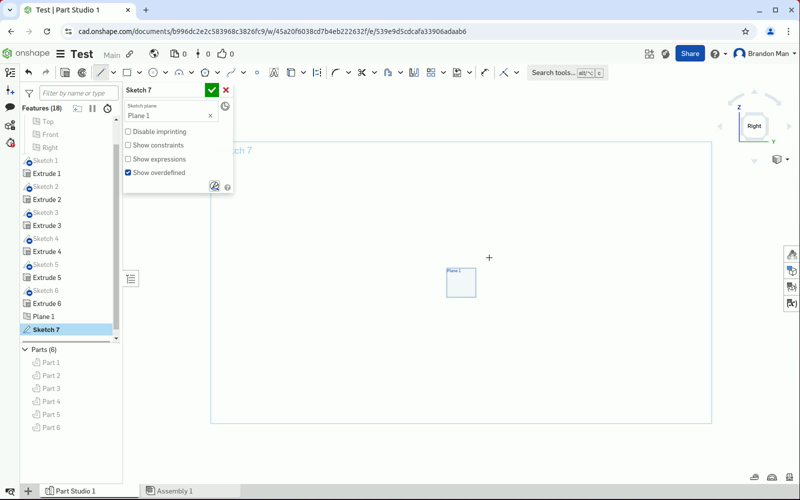
click(489, 257)
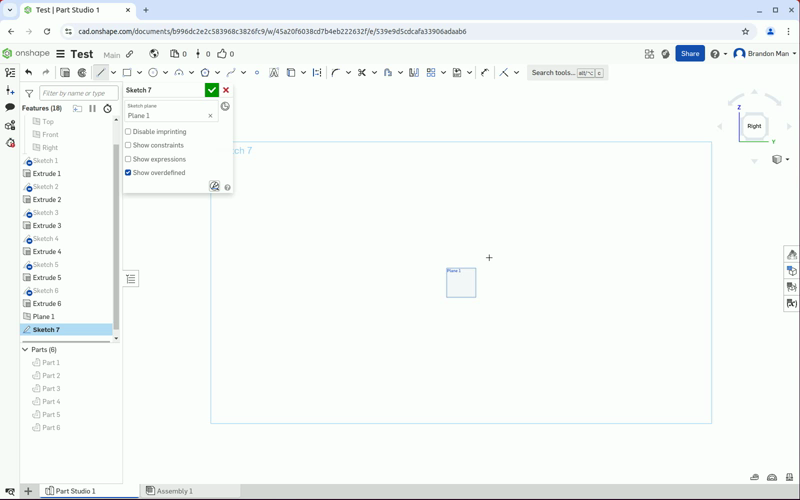
key_up(shift)
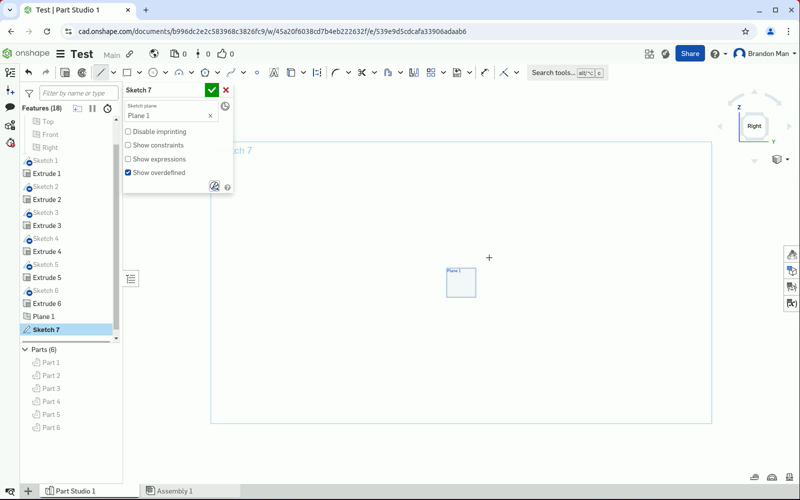
key_down(shift)
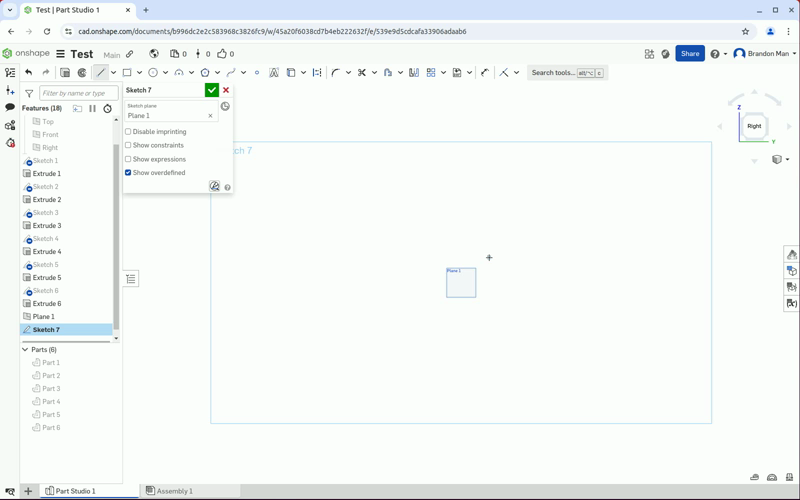
mouse_move(519, 257)
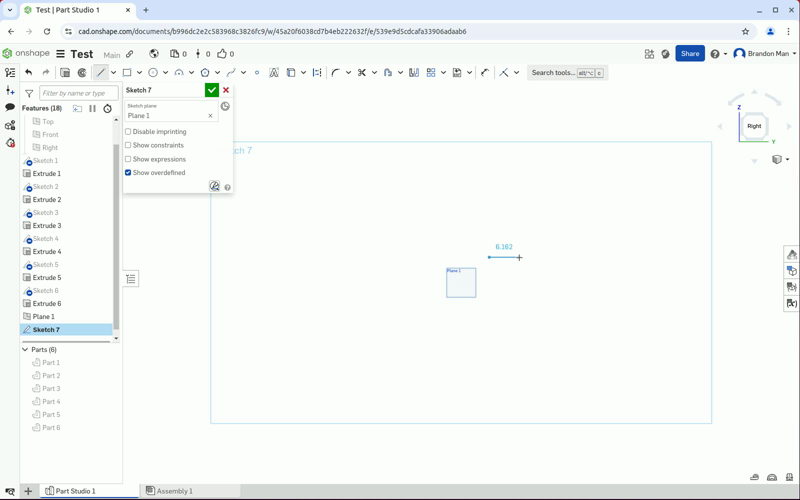
mouse_move(529, 257)
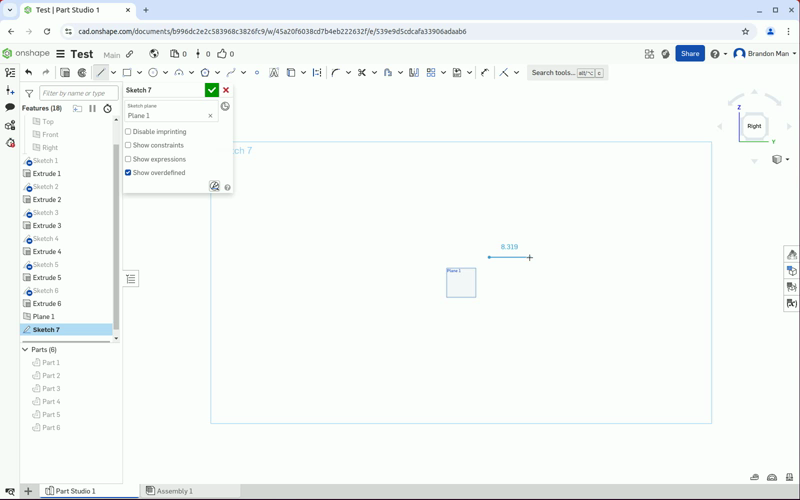
click(529, 257)
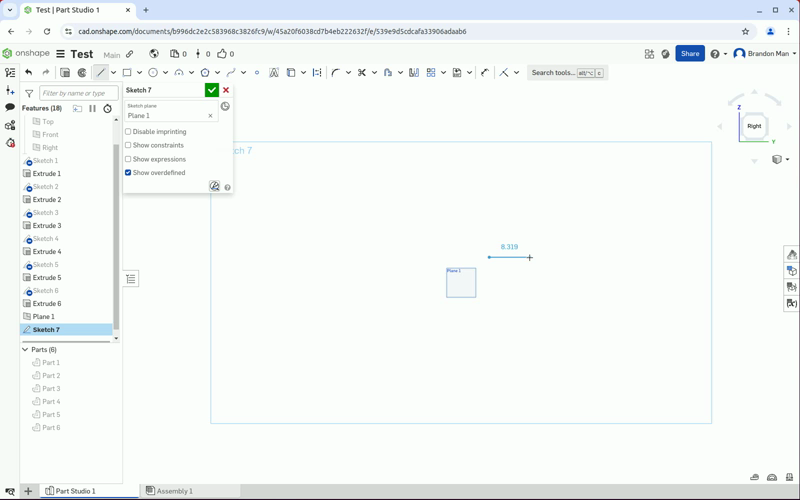
key_up(shift)
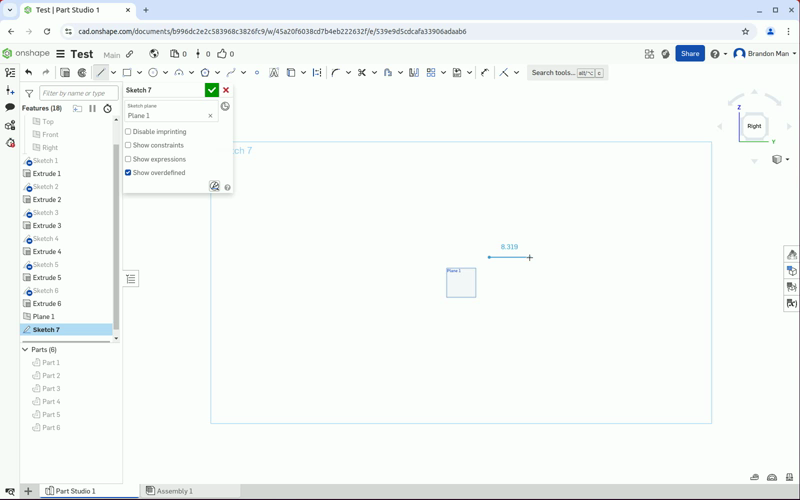
key_down(shift)
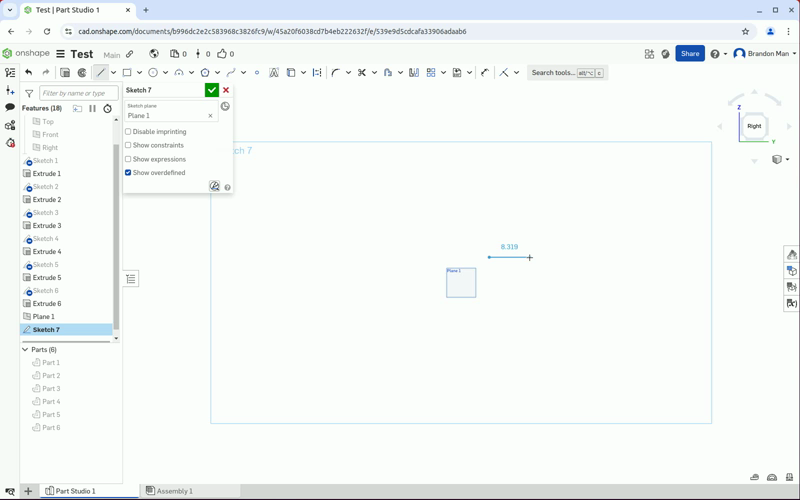
mouse_move(559, 257)
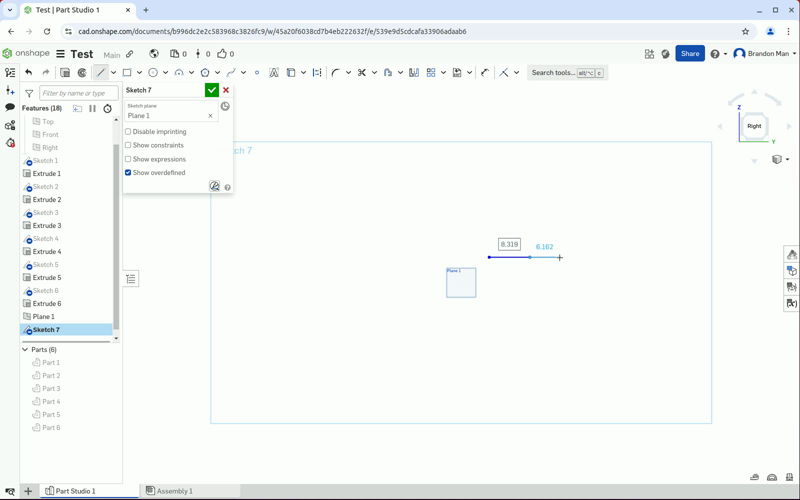
mouse_move(529, 233)
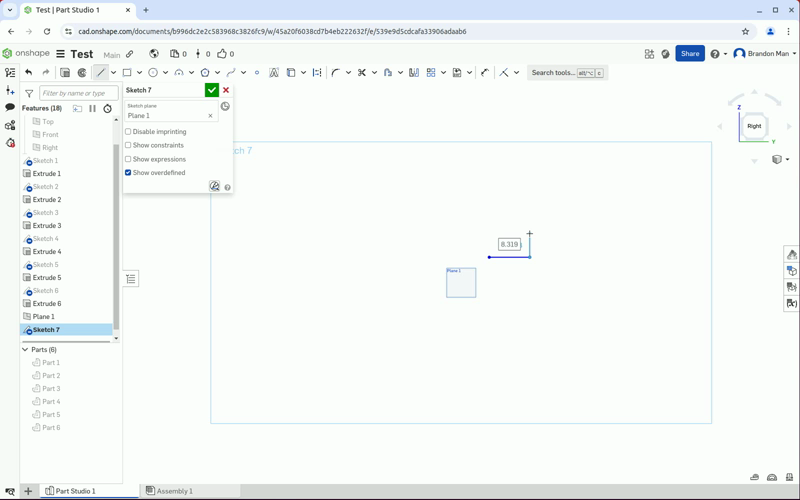
click(529, 233)
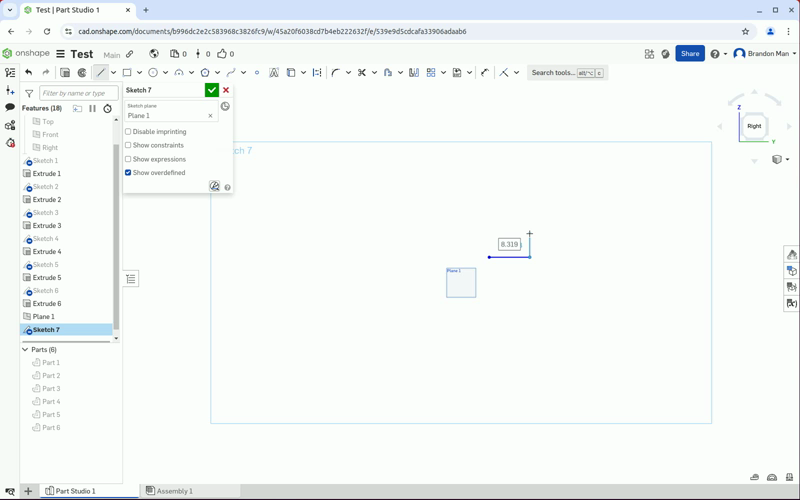
key_up(shift)
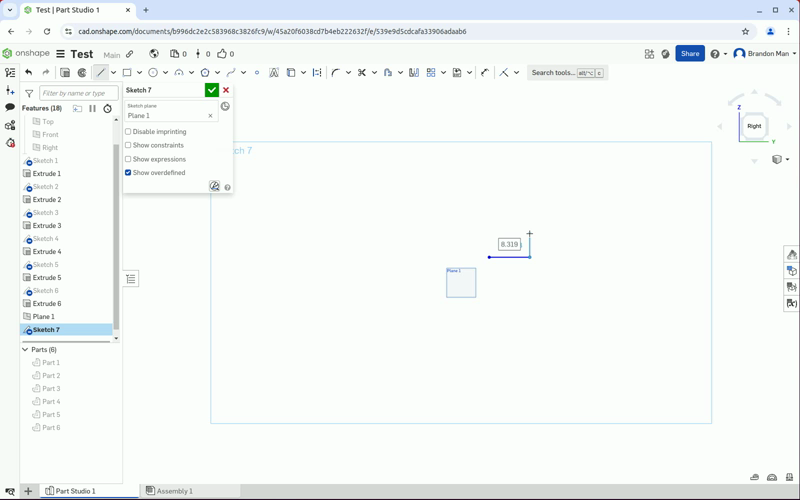
key_down(shift)
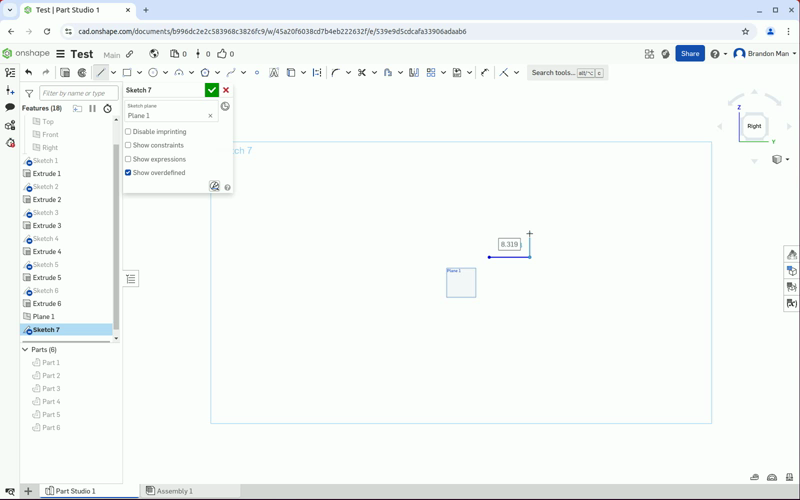
mouse_move(559, 233)
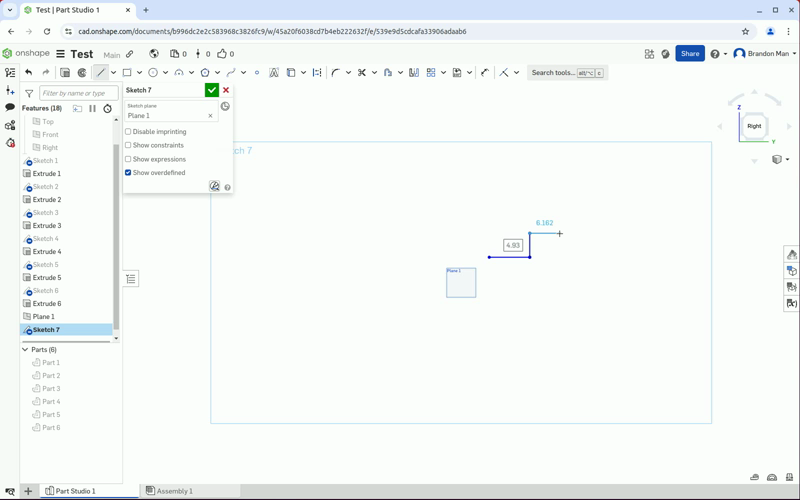
mouse_move(489, 233)
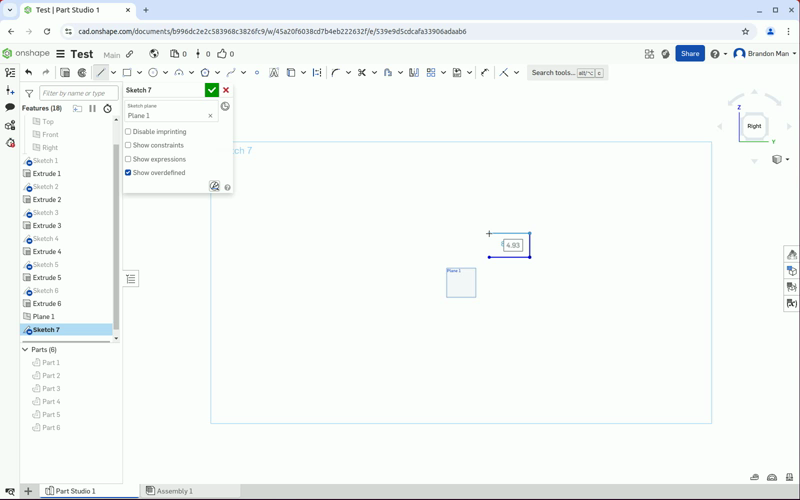
click(489, 233)
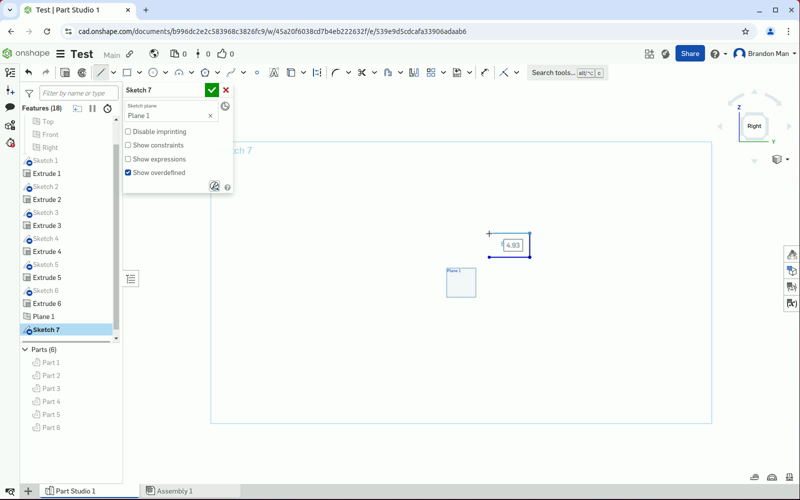
key_up(shift)
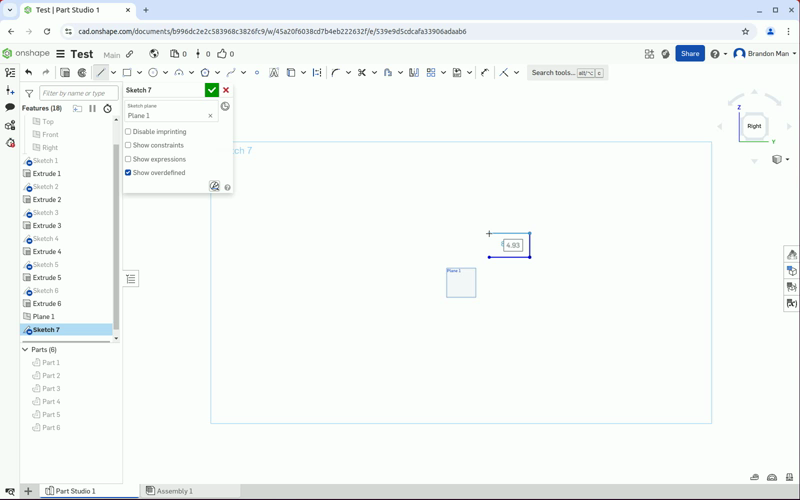
mouse_move(519, 233)
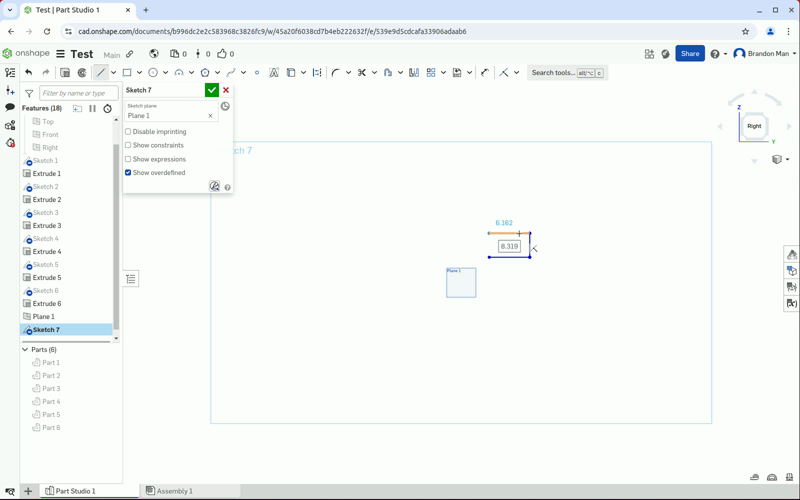
key_down(shift)
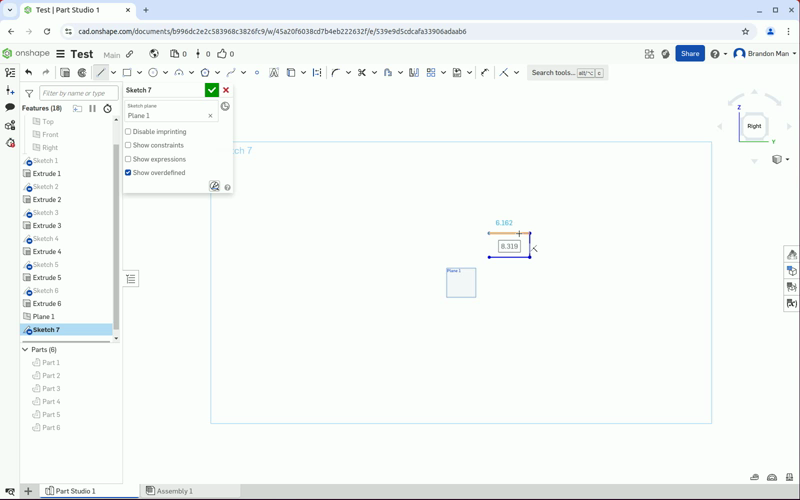
mouse_move(489, 257)
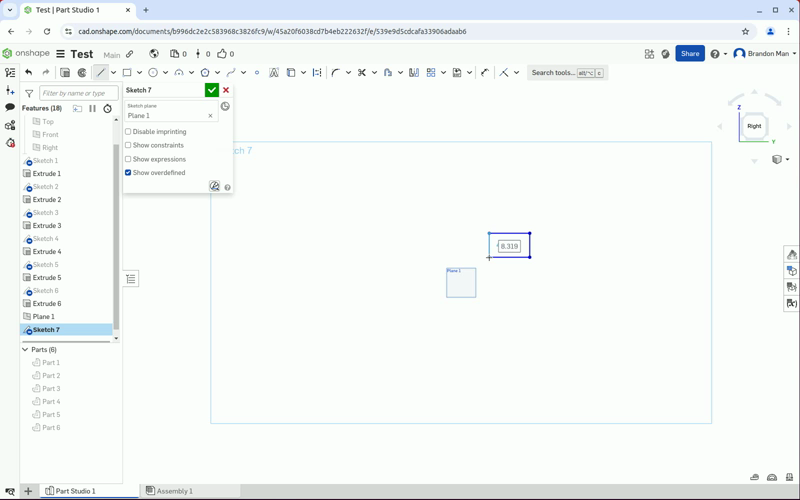
key_up(shift)
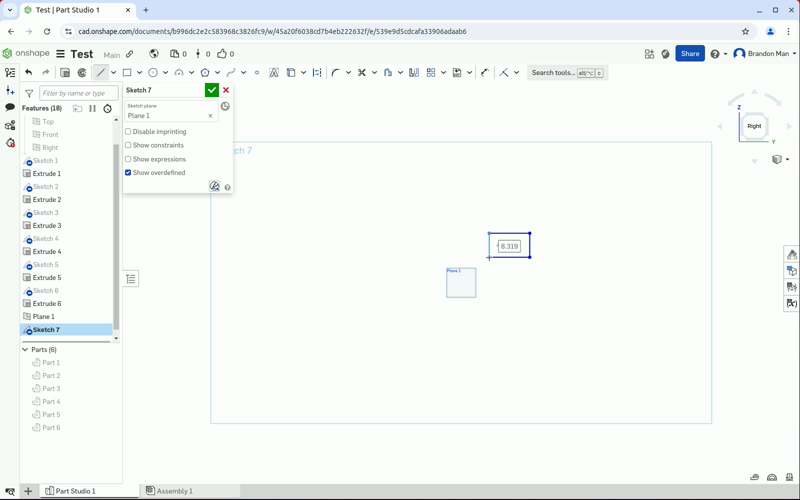
click(489, 257)
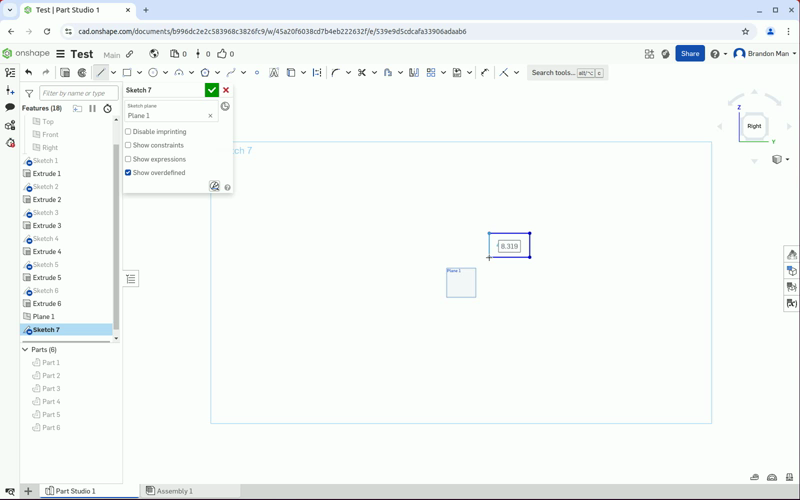
key(esc)
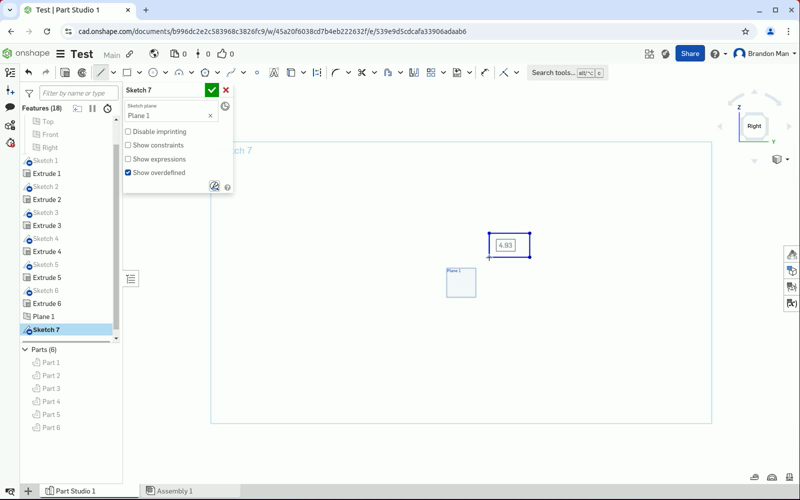
mouse_move(490, 255)
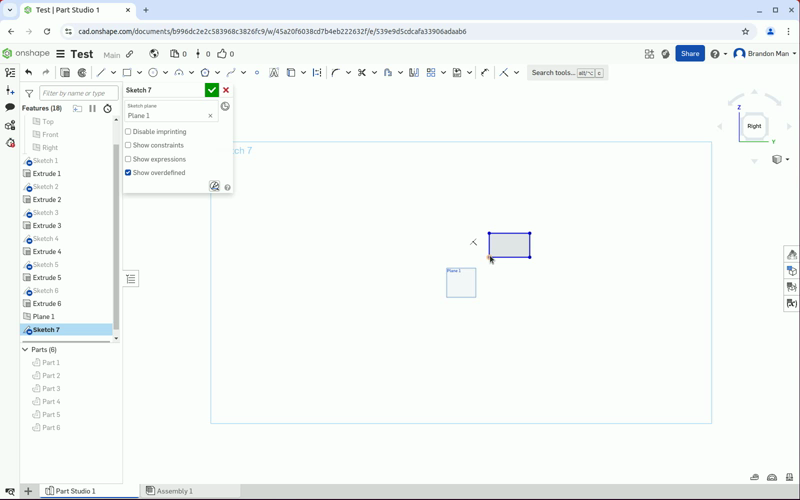
scroll(6)
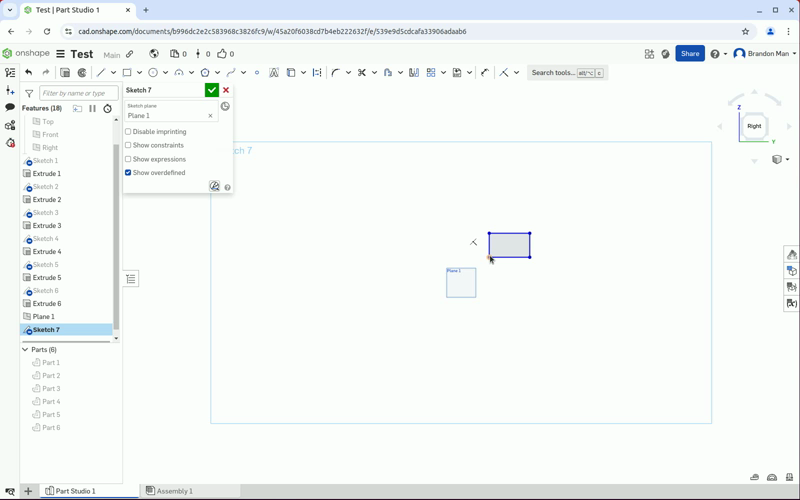
scroll(6)
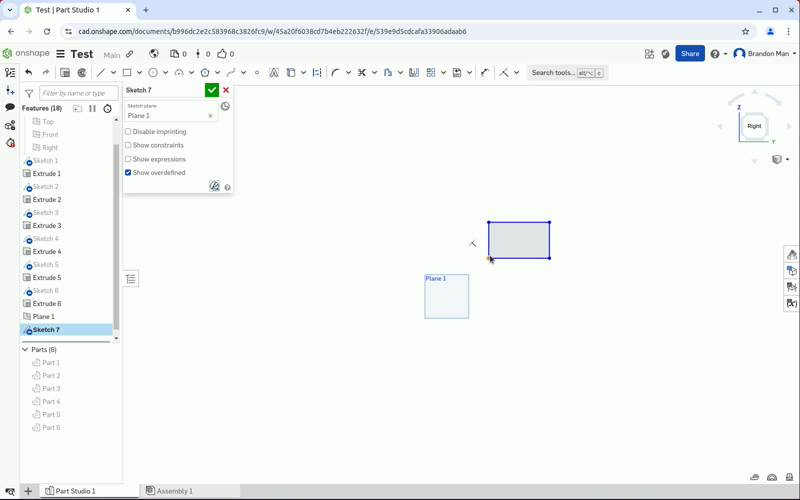
scroll(6)
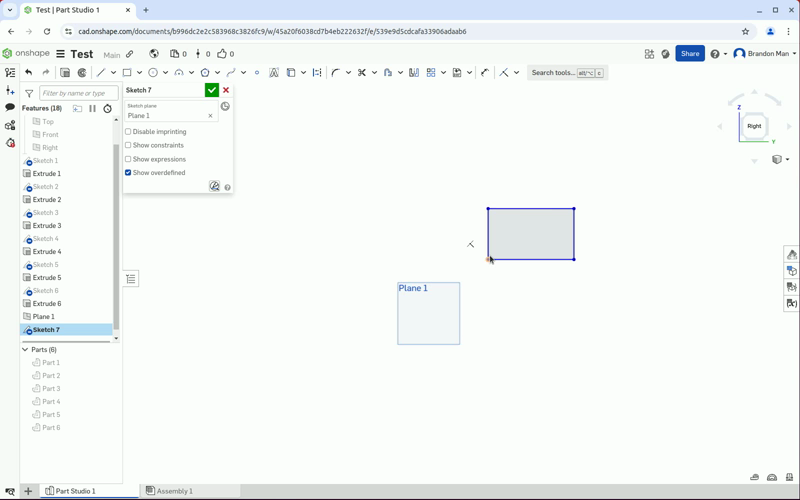
scroll(6)
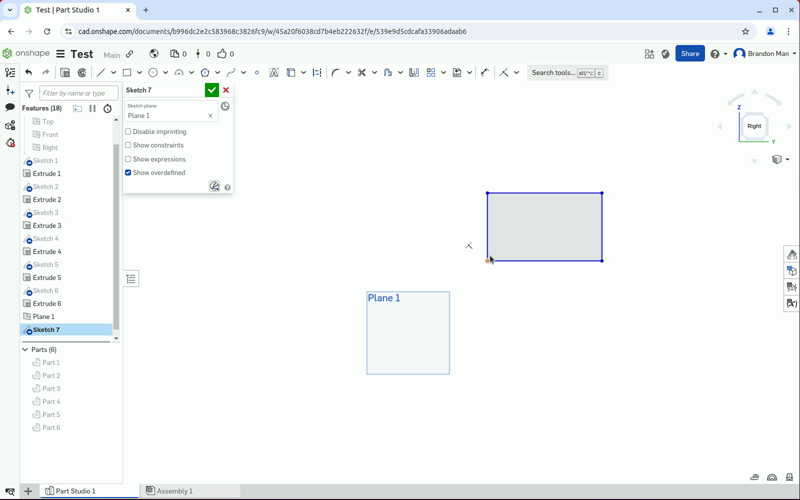
scroll(6)
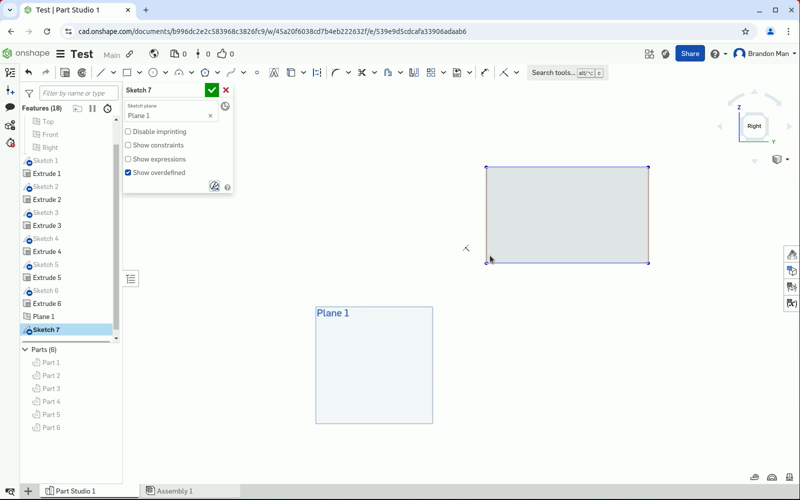
scroll(6)
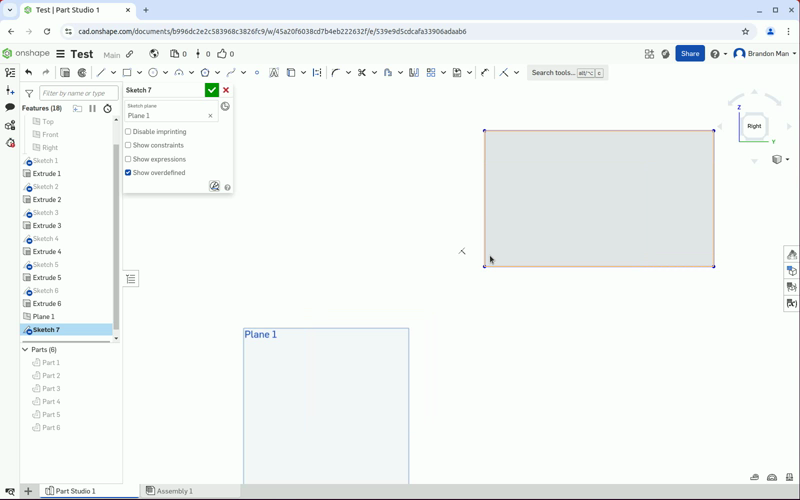
scroll(6)
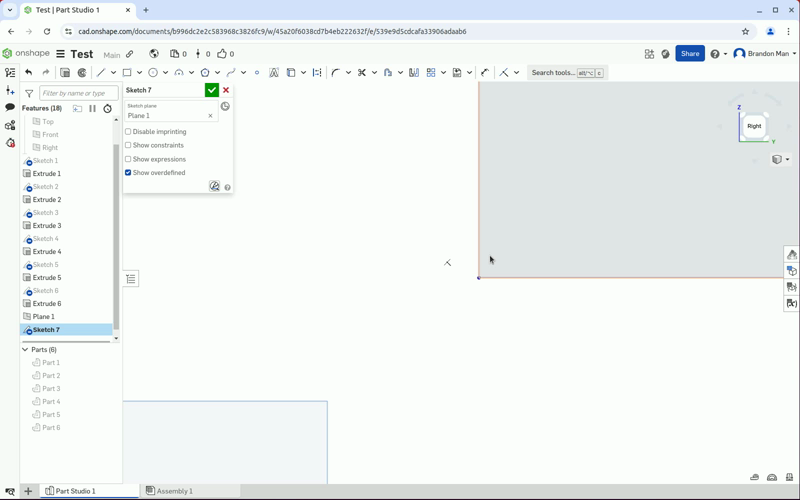
click(490, 255)
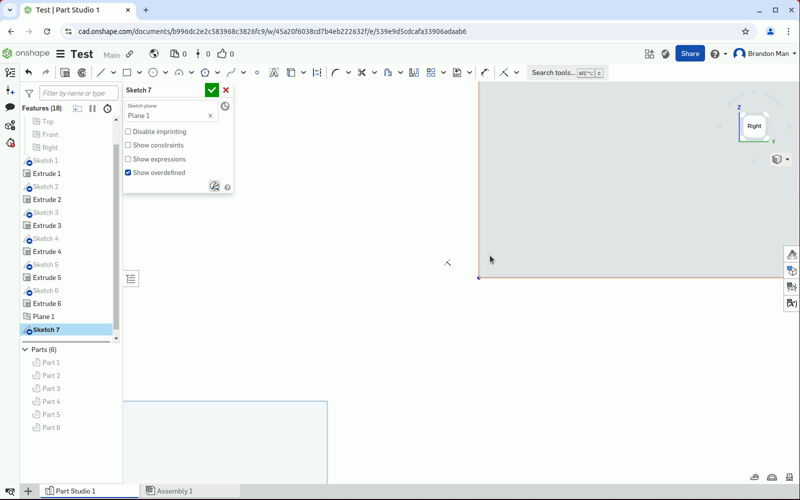
scroll(-6)
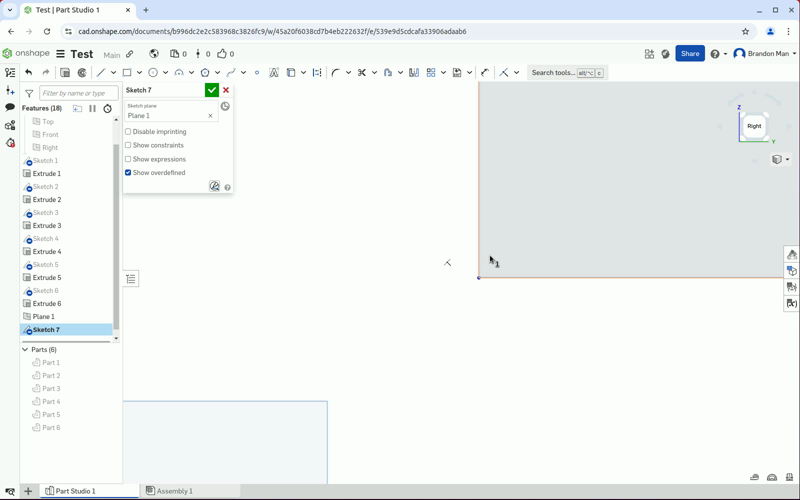
scroll(-6)
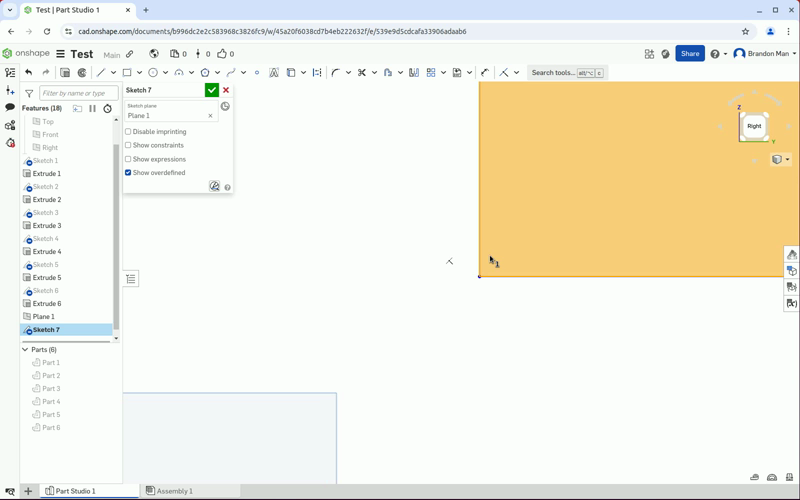
scroll(-6)
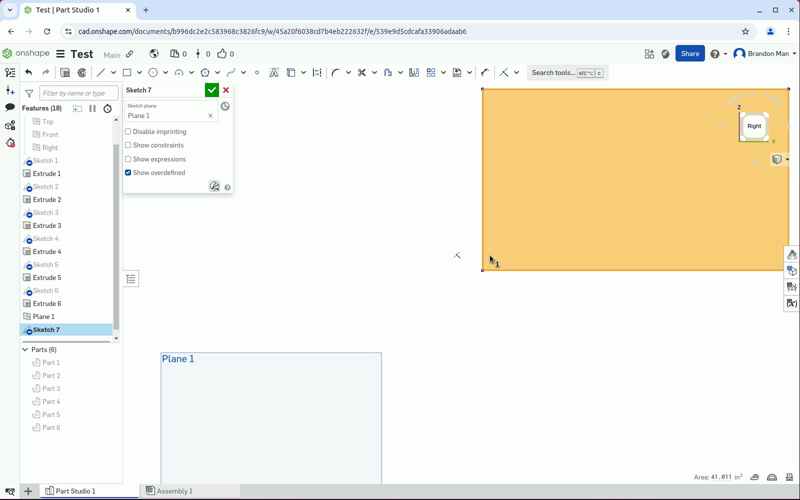
scroll(-6)
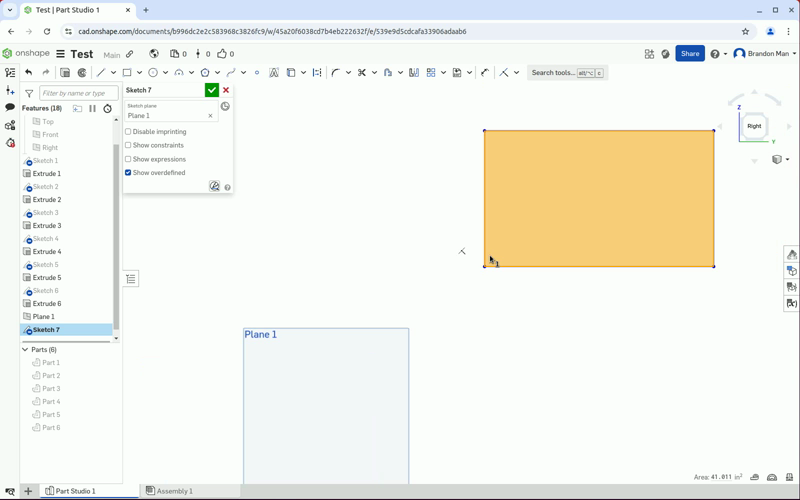
scroll(-6)
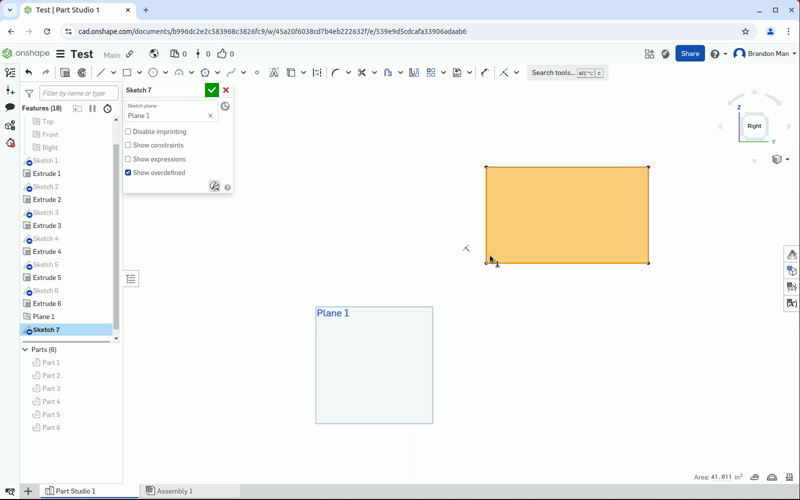
scroll(-6)
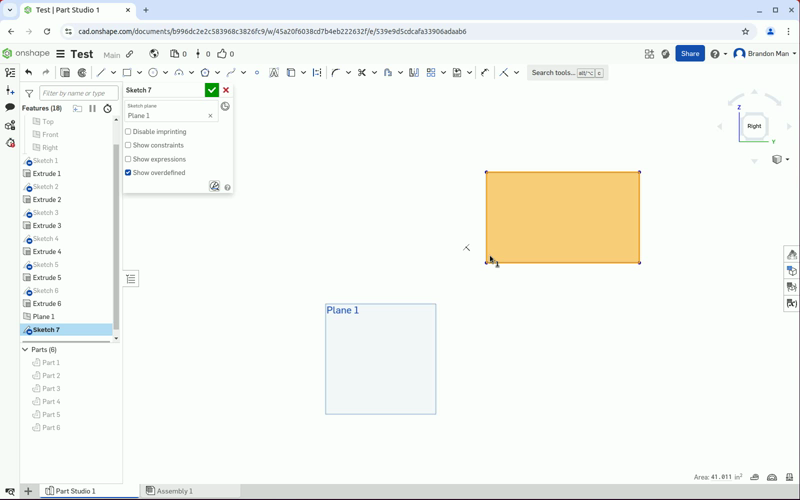
scroll(-6)
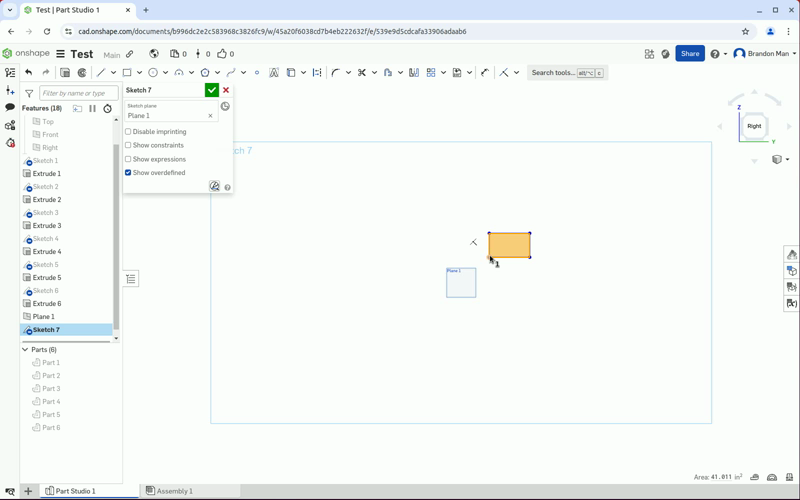
mouse_move(73, 352)
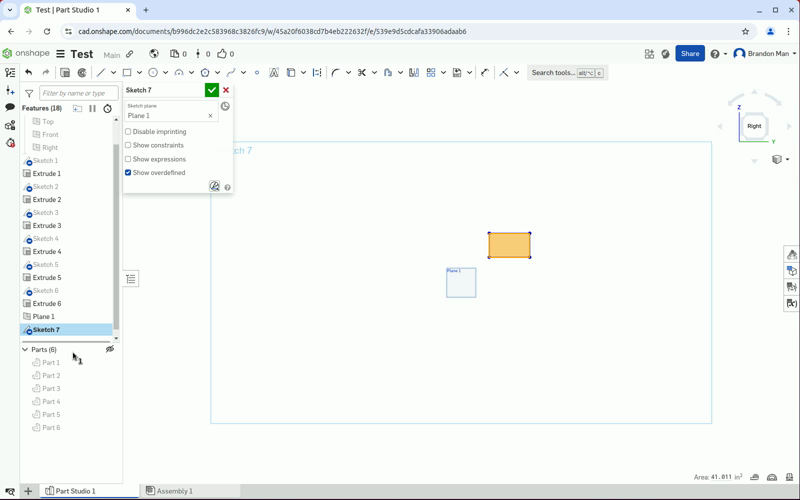
key(shift+y)
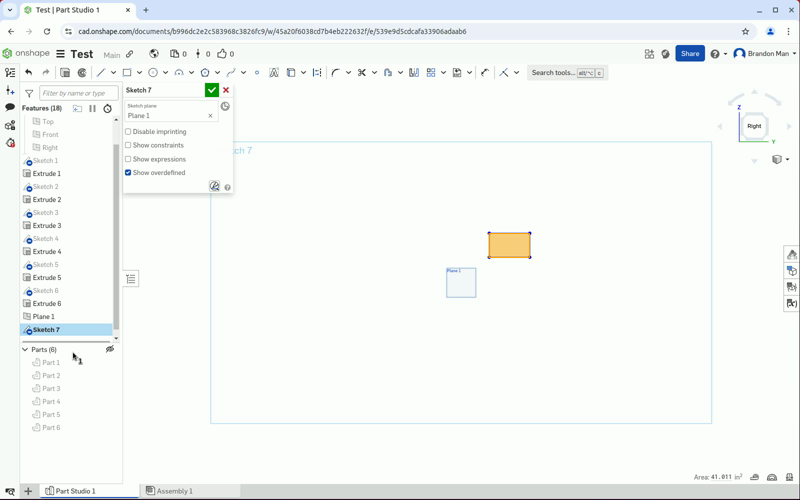
key(shift+e)
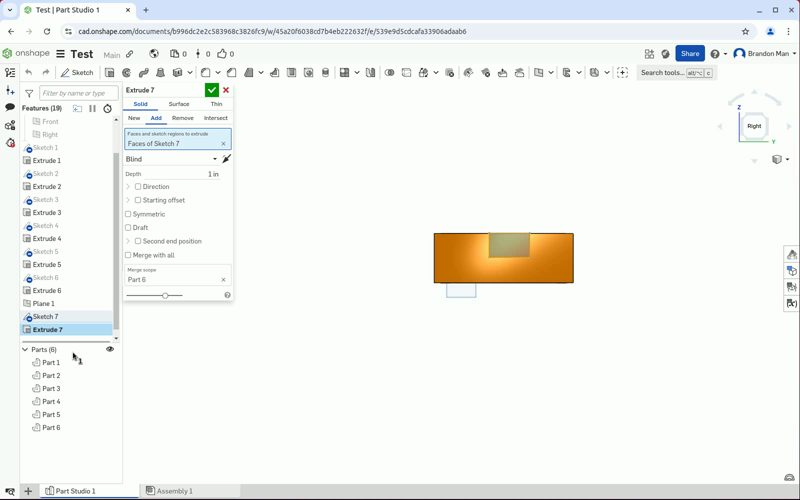
mouse_move(143, 106)
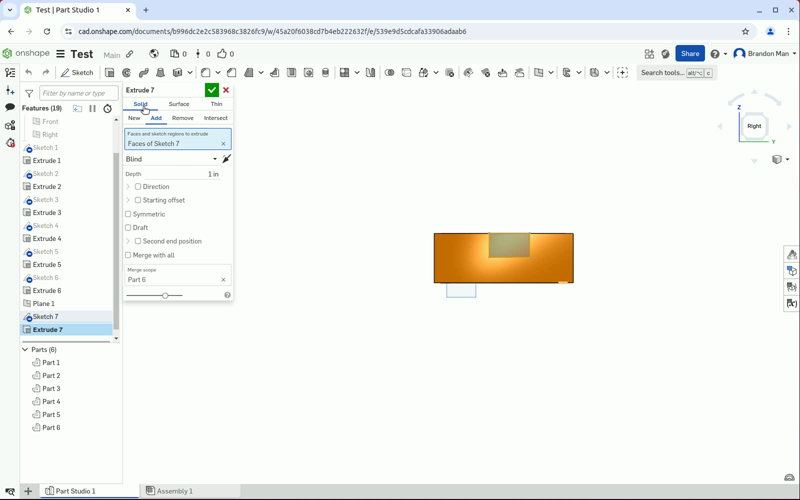
click(143, 106)
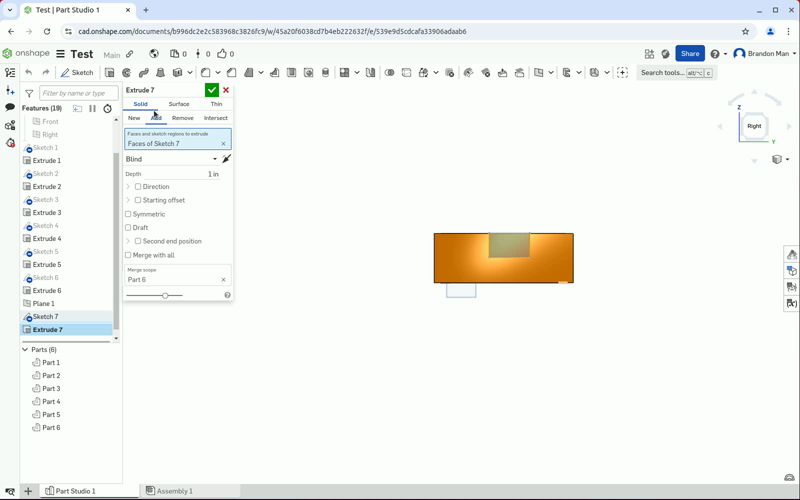
mouse_move(186, 120)
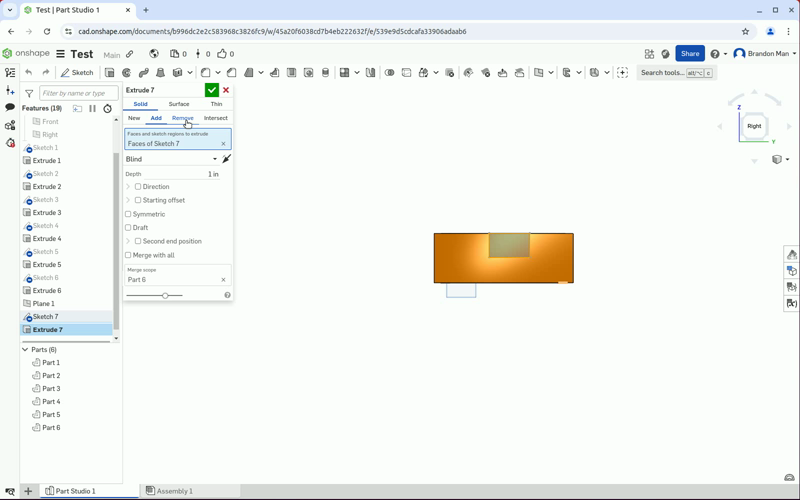
click(186, 120)
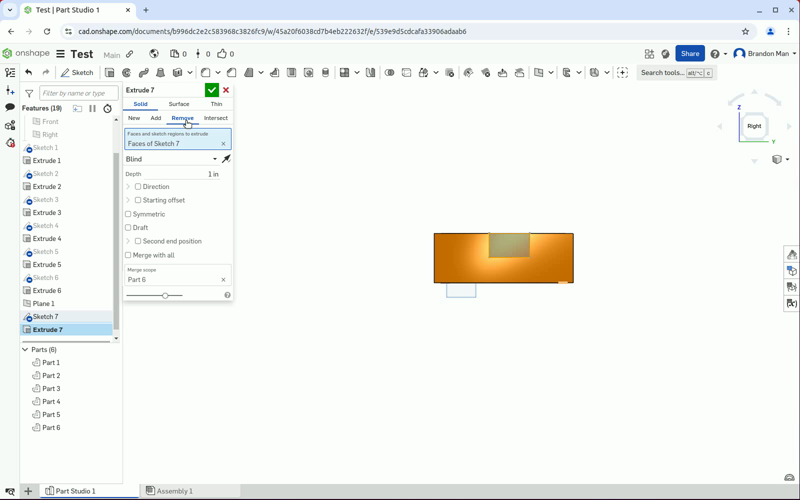
key(tab, 4)
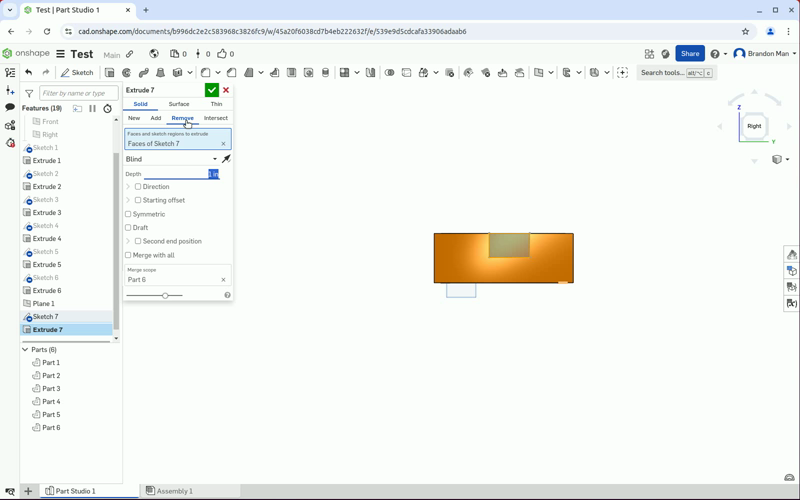
text(17.813)
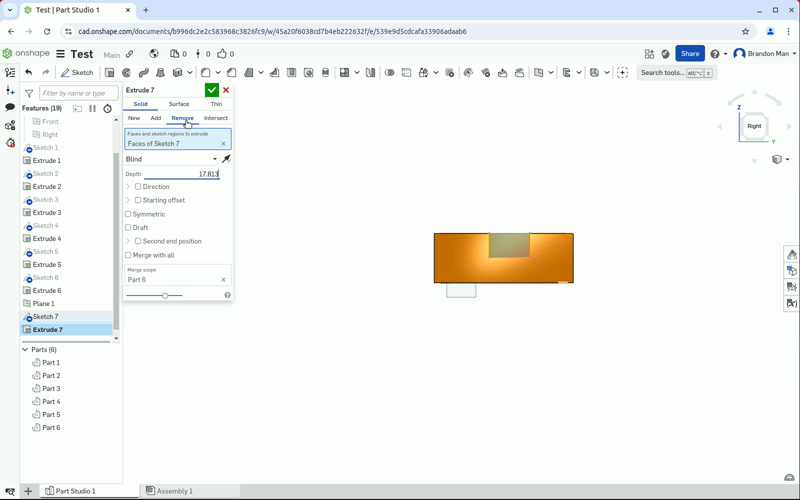
key(tab, 6)
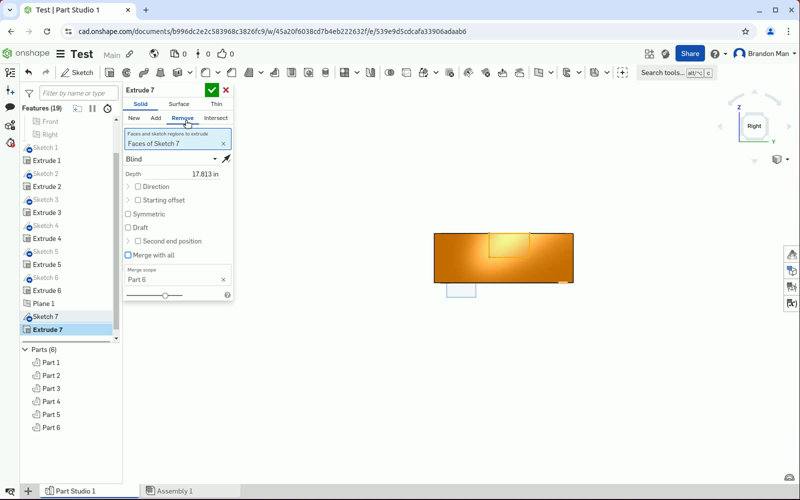
key(space)
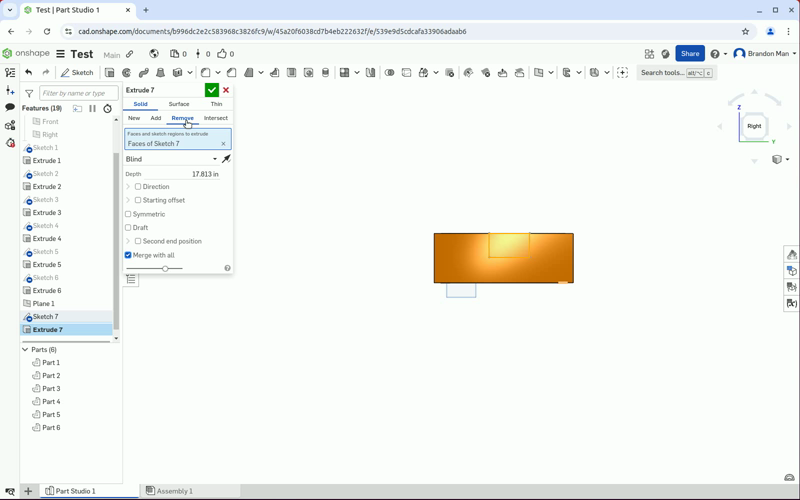
key(enter)
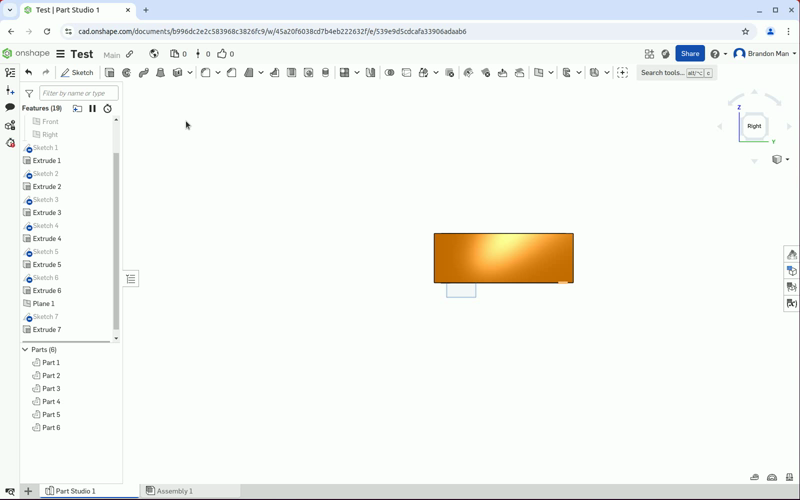
key(shift+h)
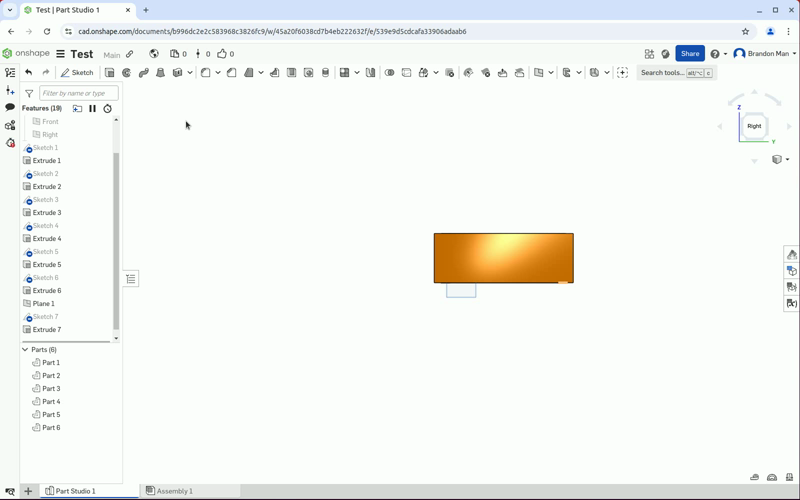
key(shift+h)
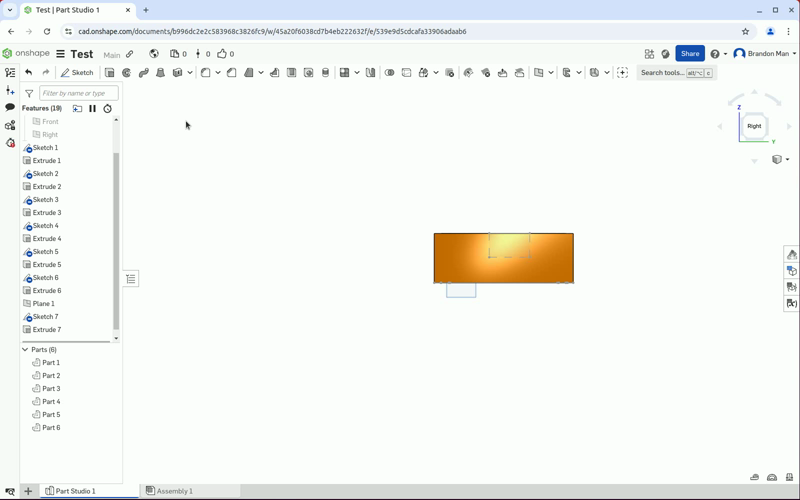
key(shift+7)
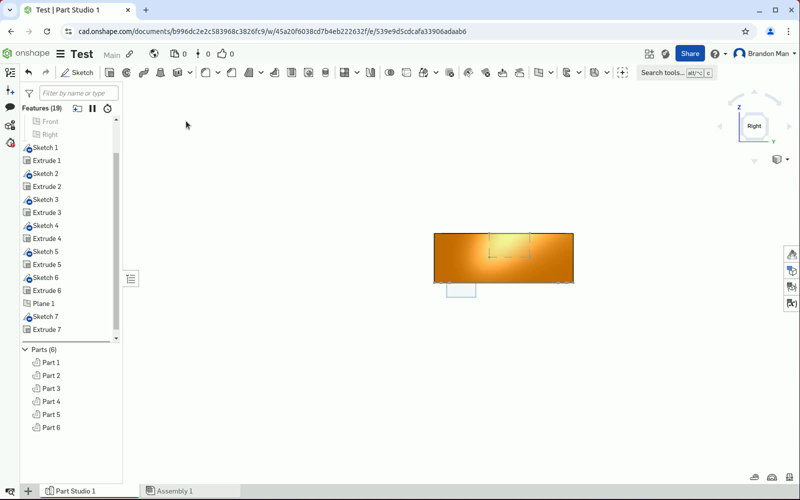
key(right, 2)
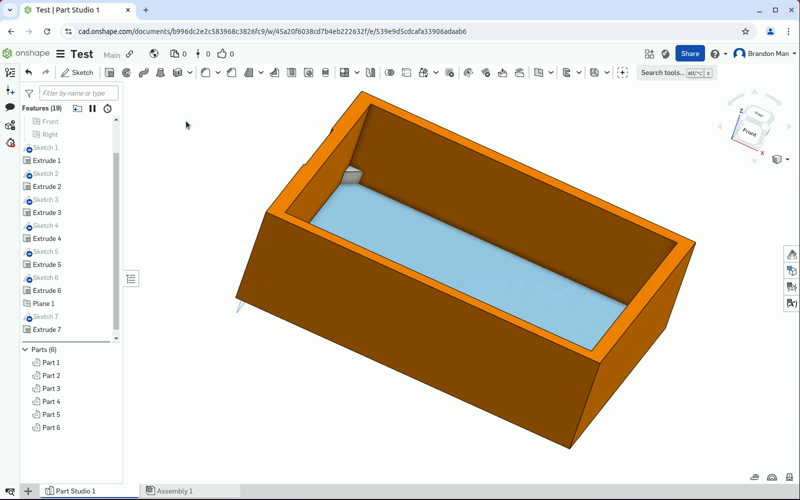
key(down, 2)
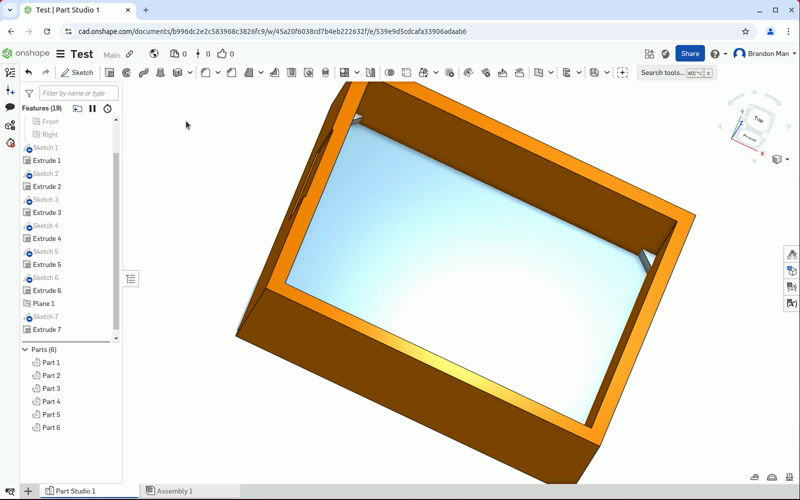
key(up, 2)
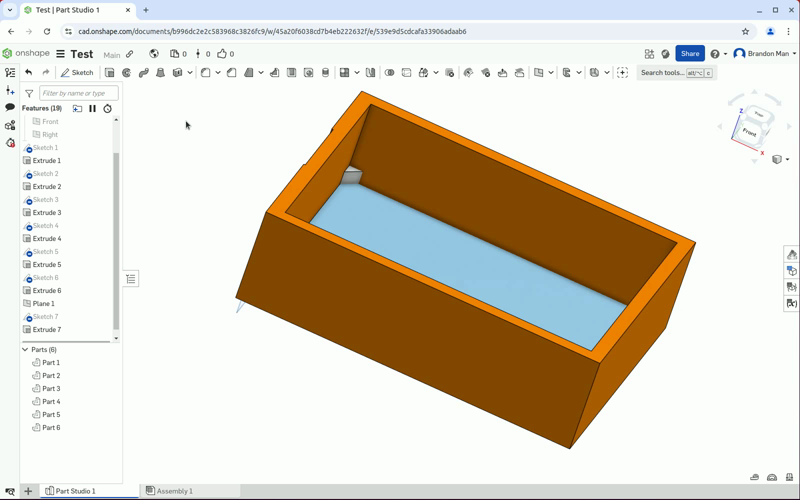
key(left, 2)
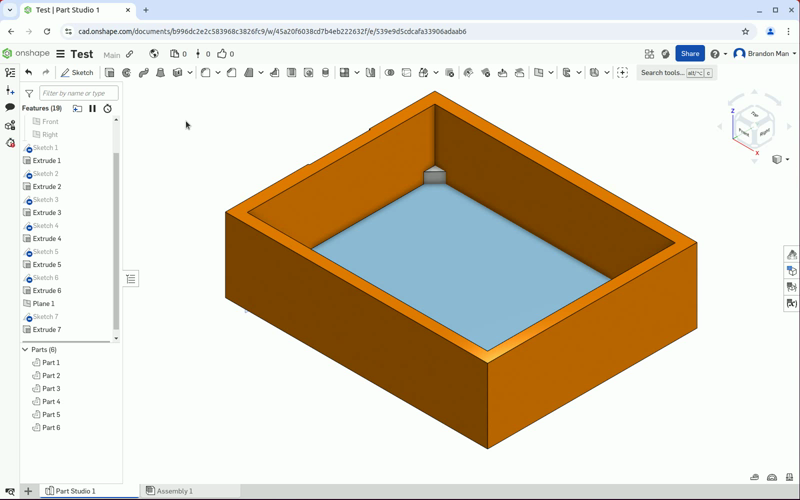
mouse_move(69, 150)
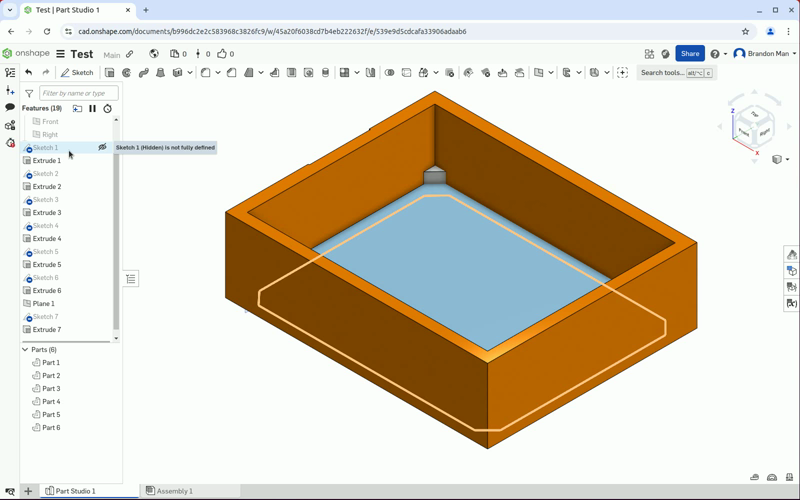
click(69, 150)